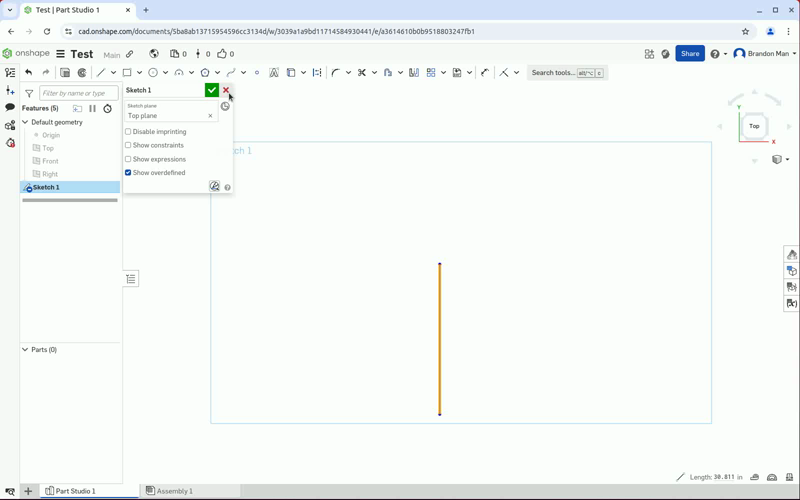
key(shift+h)
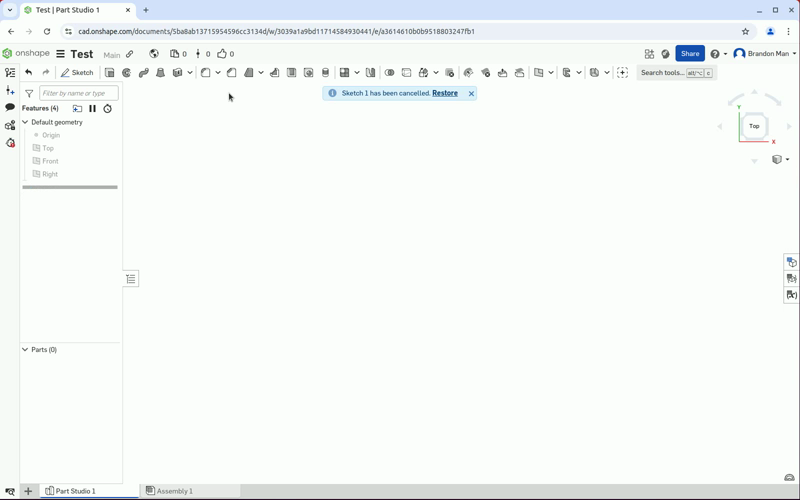
mouse_move(73, 352)
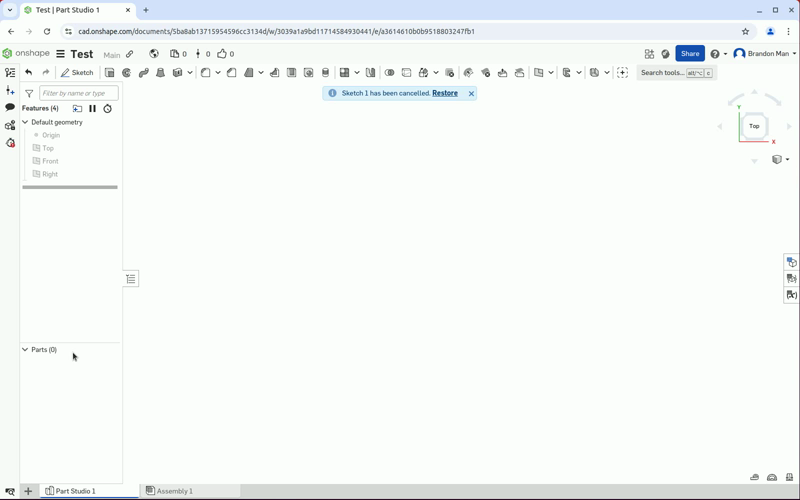
key(y)
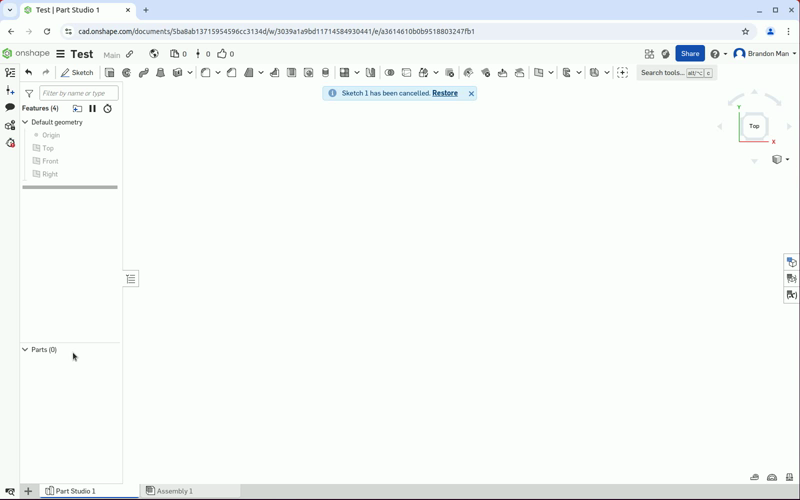
key(shift+p)
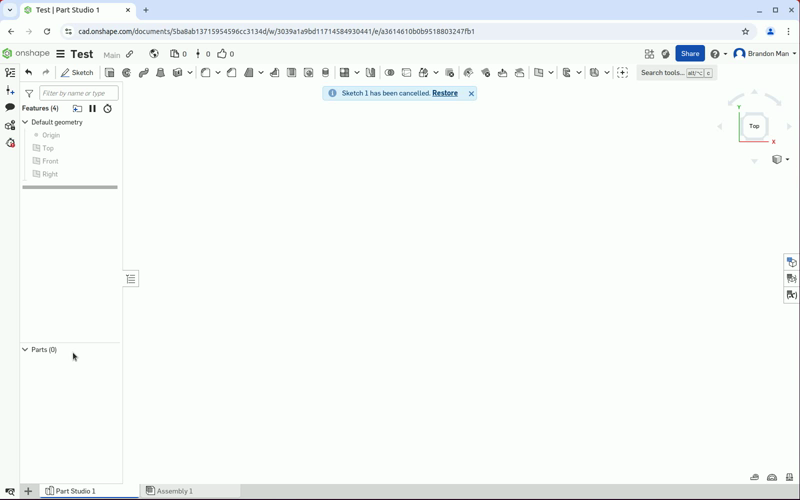
key(space)
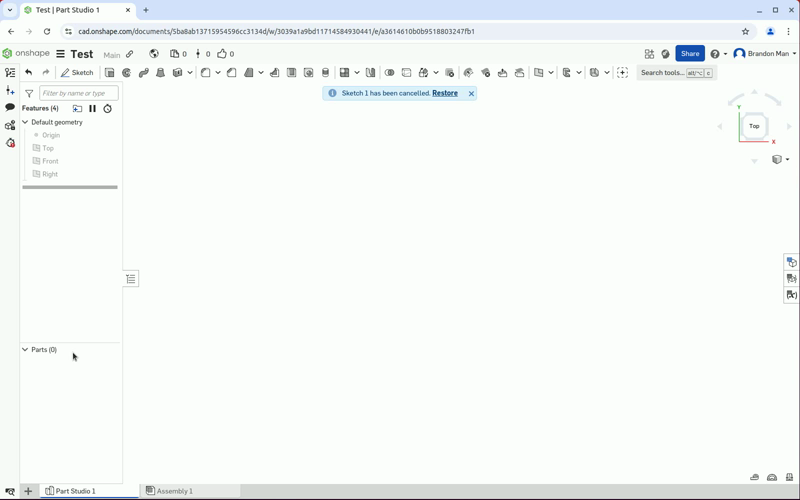
key_down(shift)
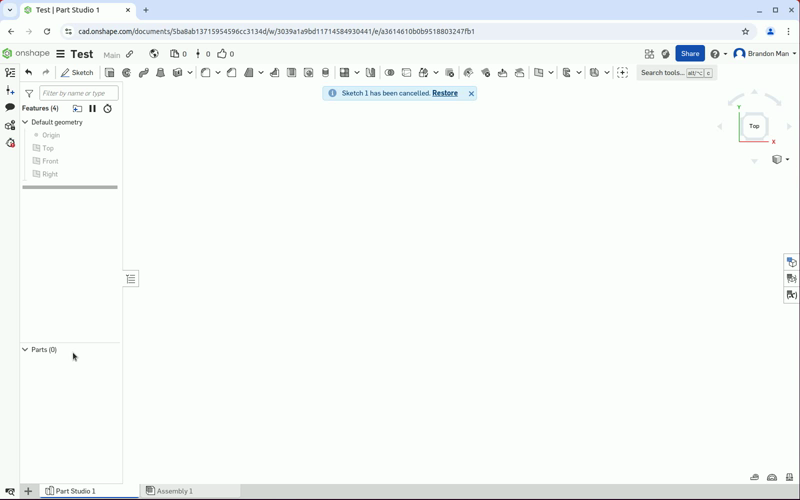
key(up)
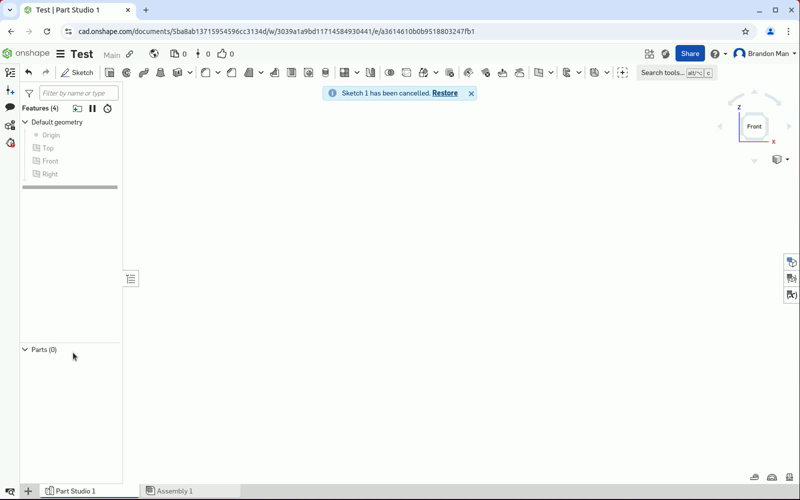
key_up(shift)
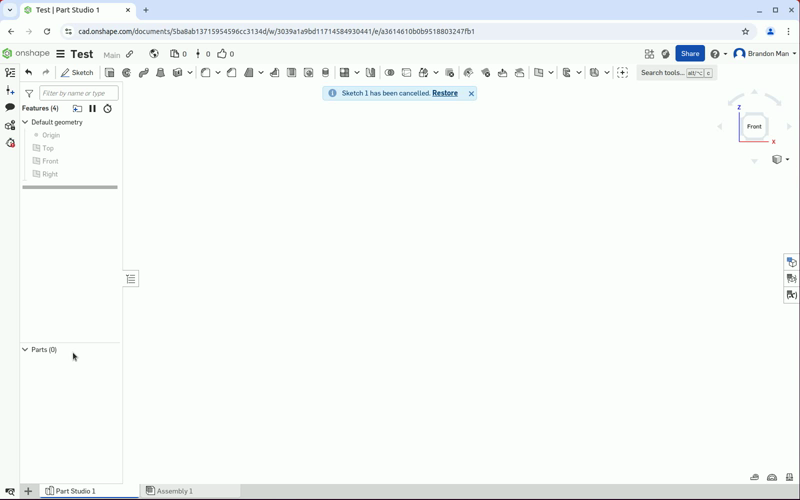
key(space)
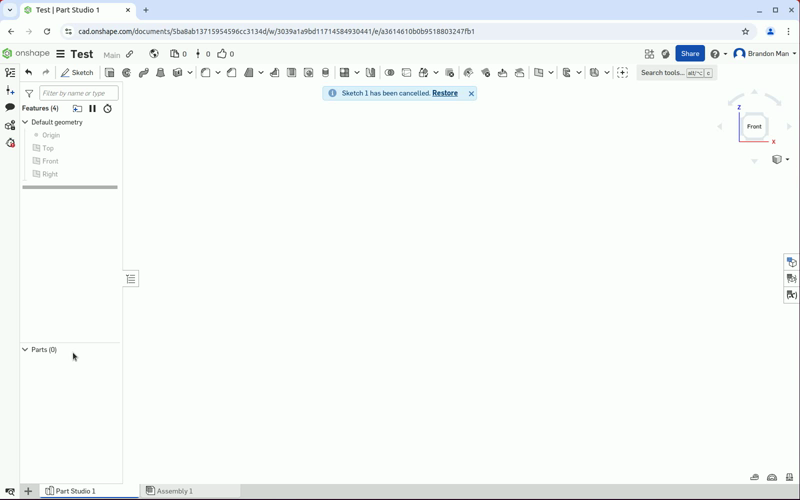
key_down(shift)
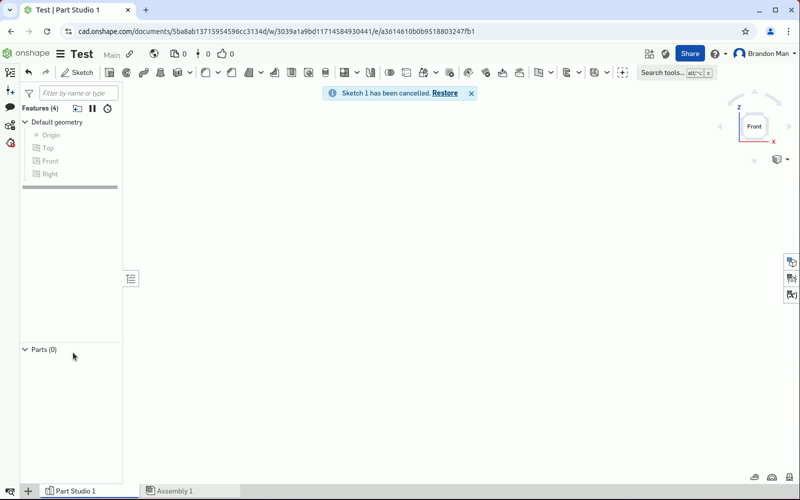
key(left)
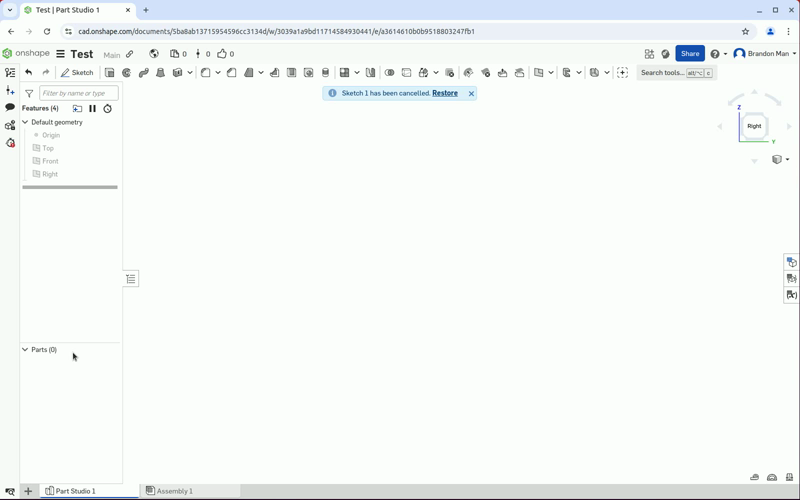
key_up(shift)
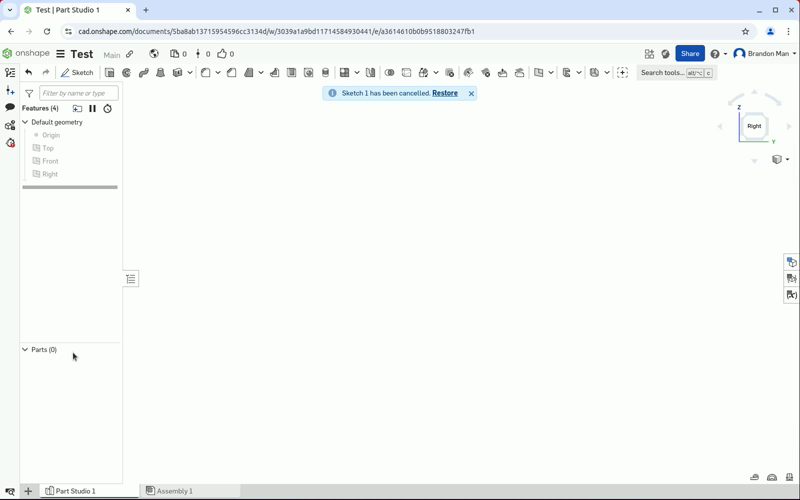
mouse_move(73, 352)
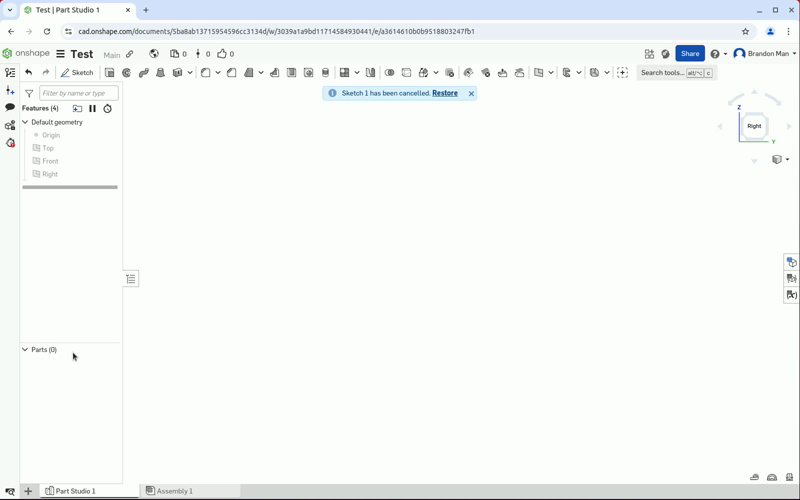
key(shift+y)
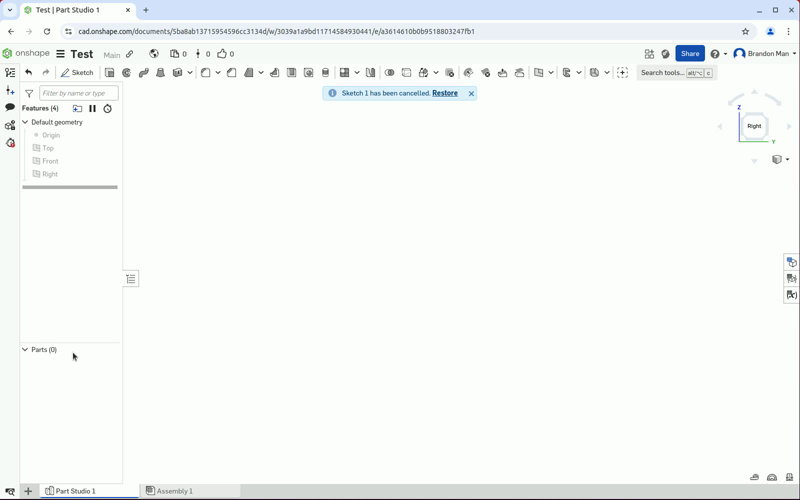
key(shift+s)
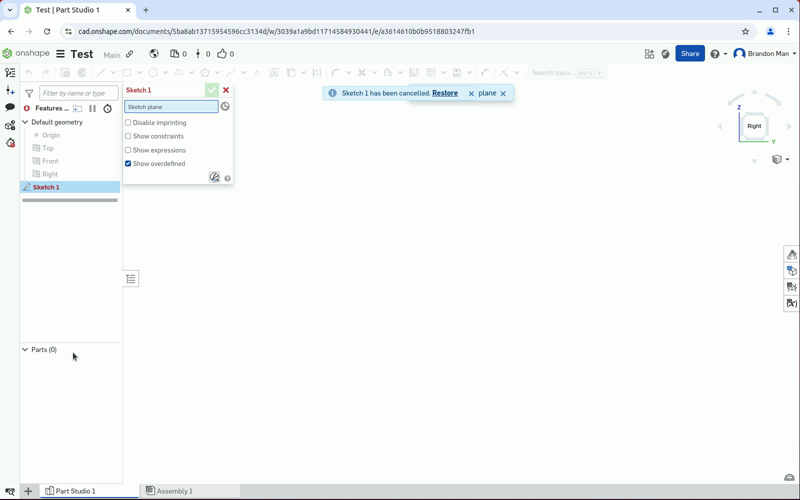
mouse_move(73, 176)
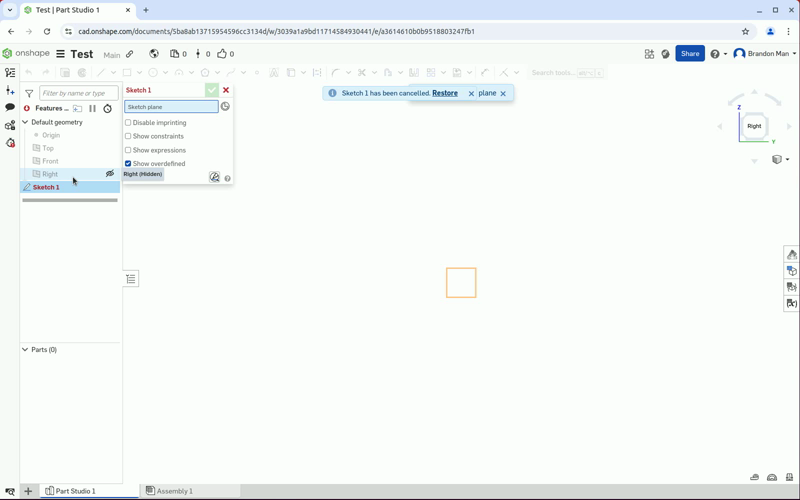
click(73, 176)
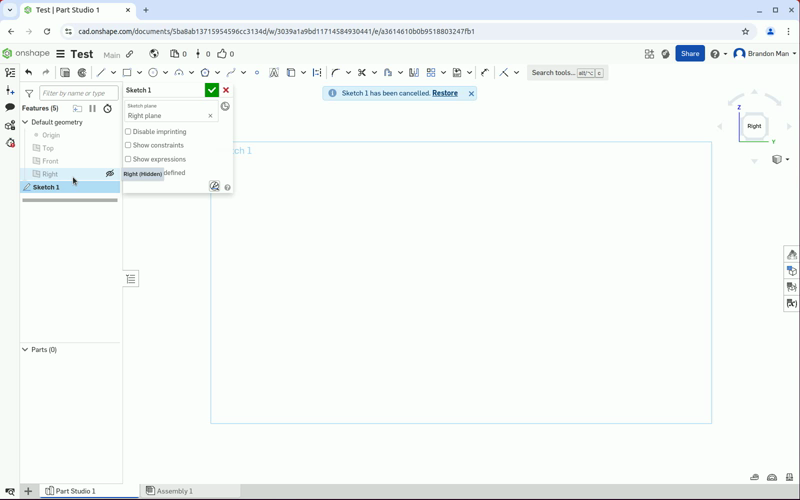
mouse_move(73, 352)
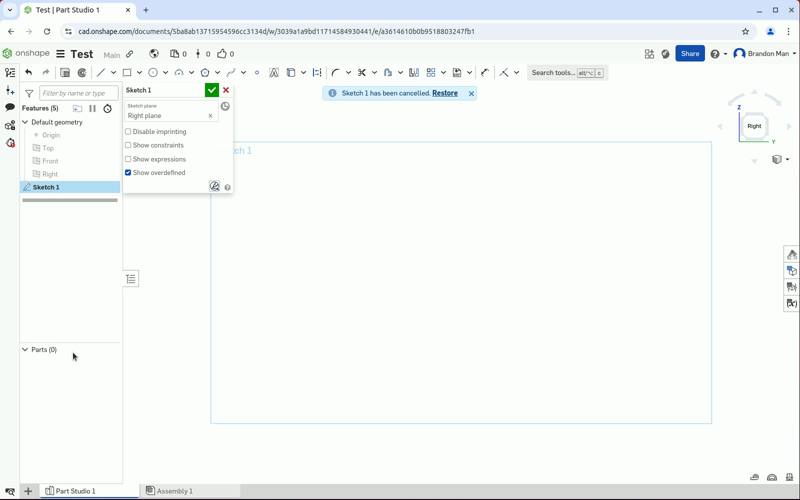
key(y)
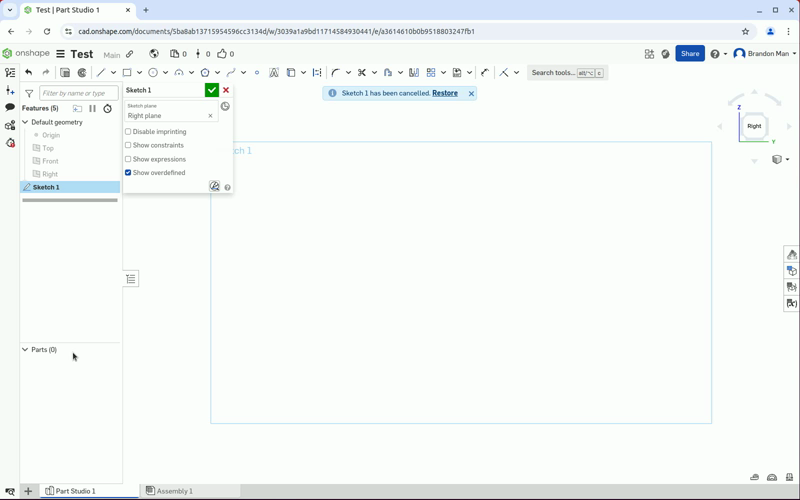
key(c)
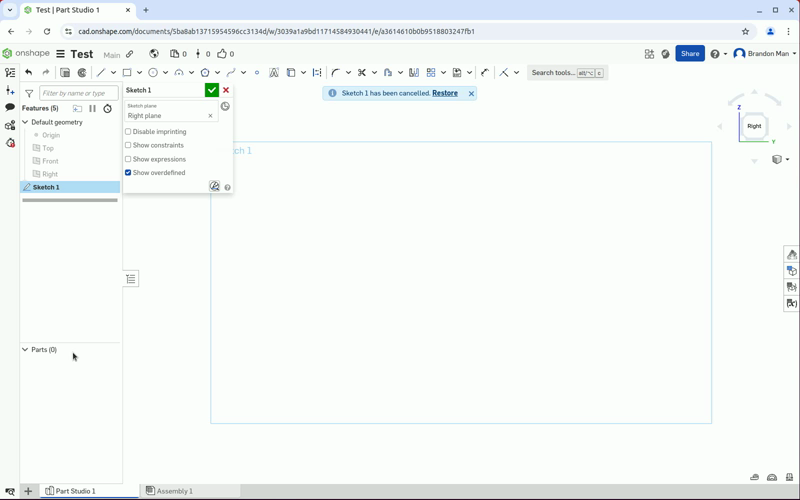
key_down(shift)
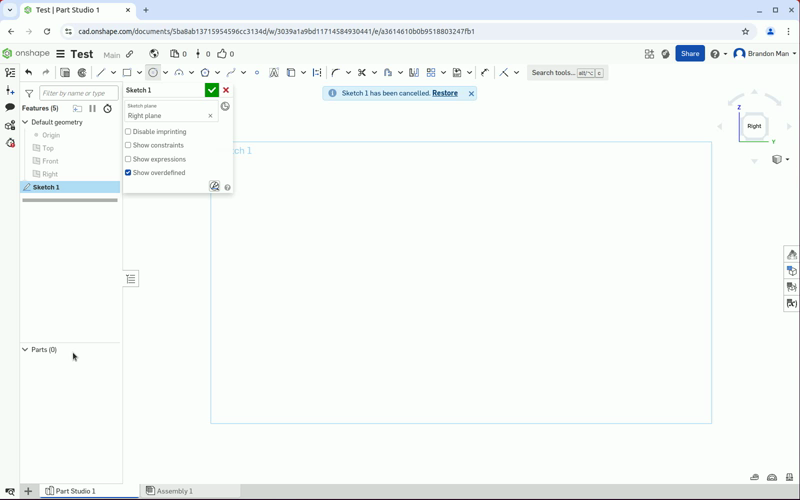
mouse_move(460, 282)
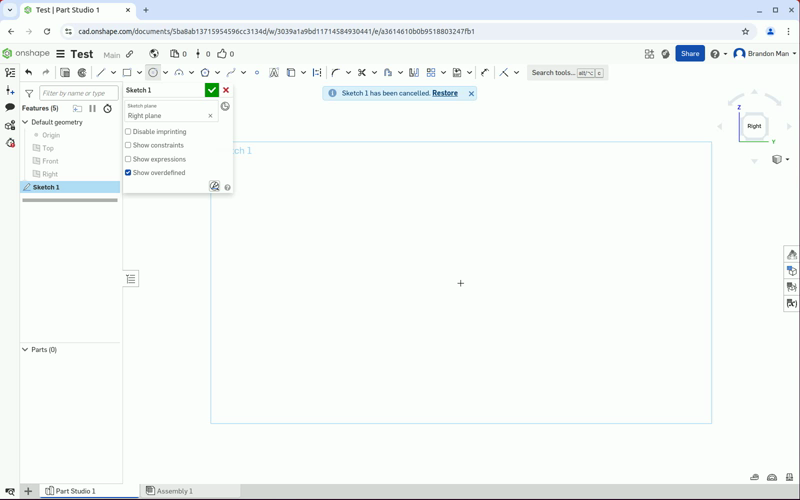
click(460, 282)
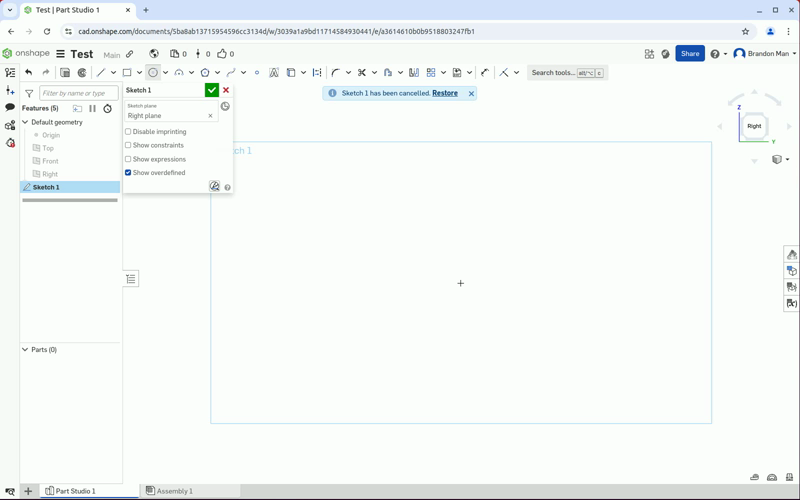
key_up(shift)
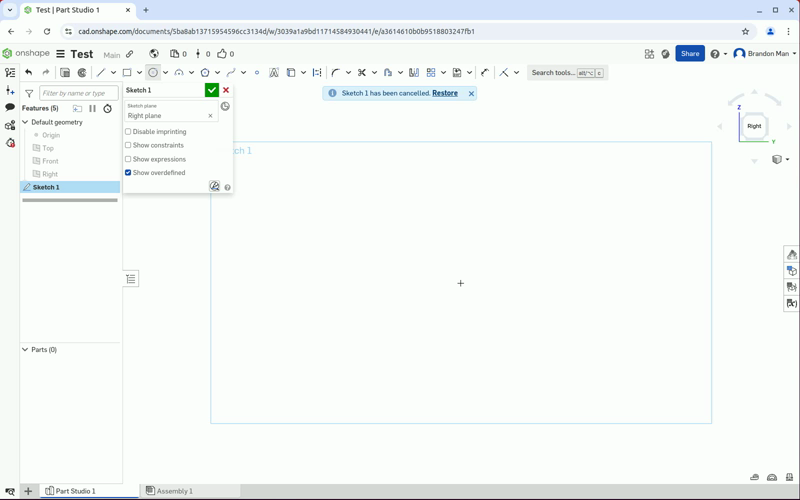
mouse_move(468, 282)
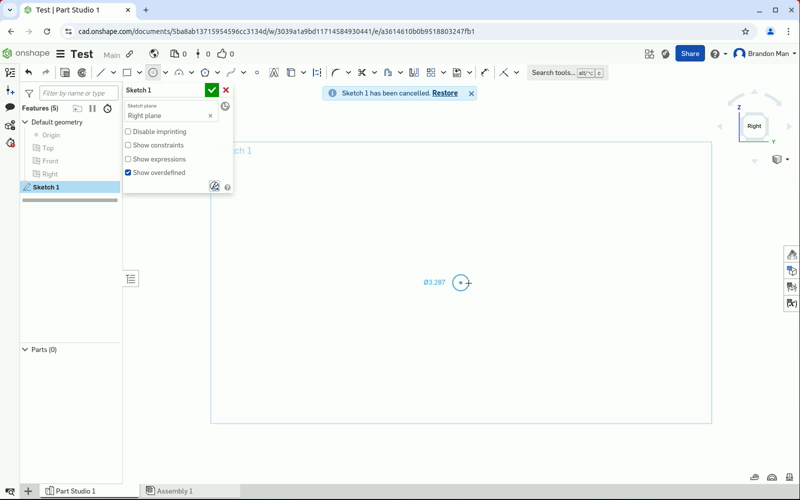
click(468, 282)
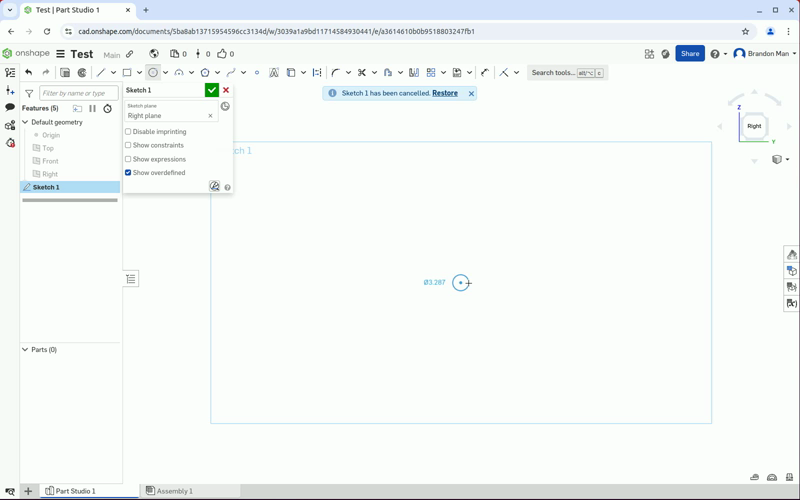
key(esc)
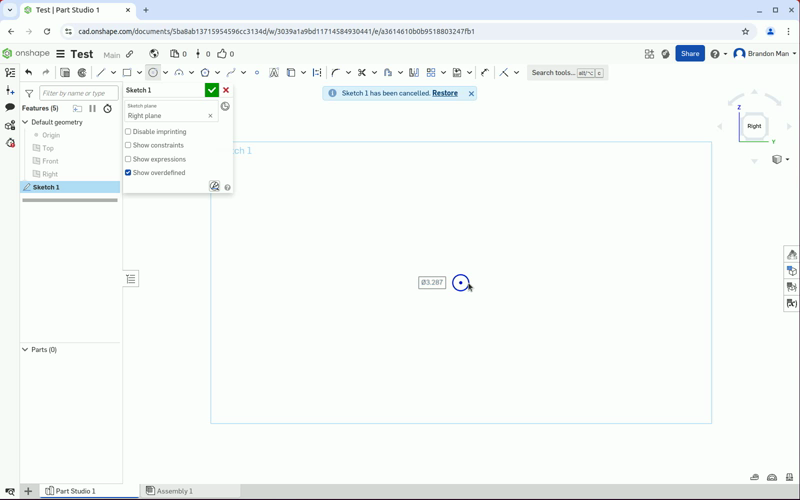
key(c)
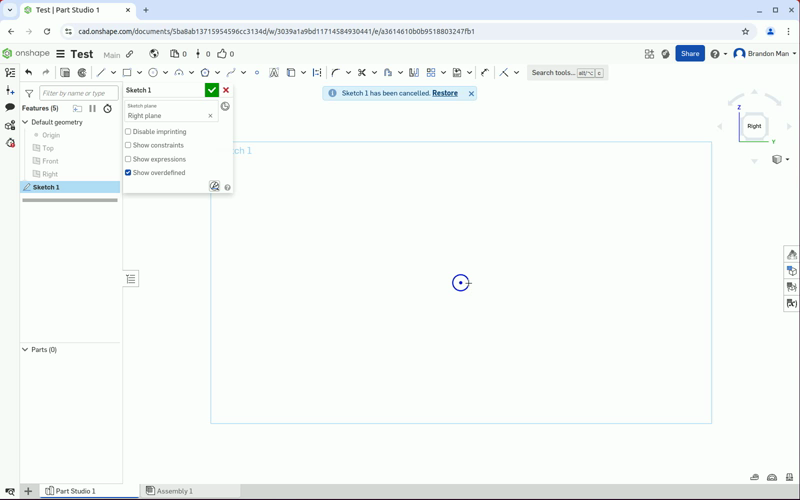
key_down(shift)
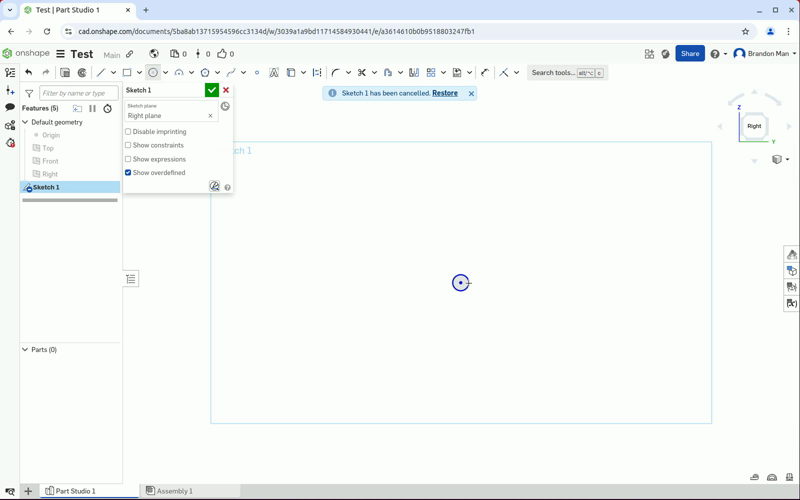
mouse_move(460, 282)
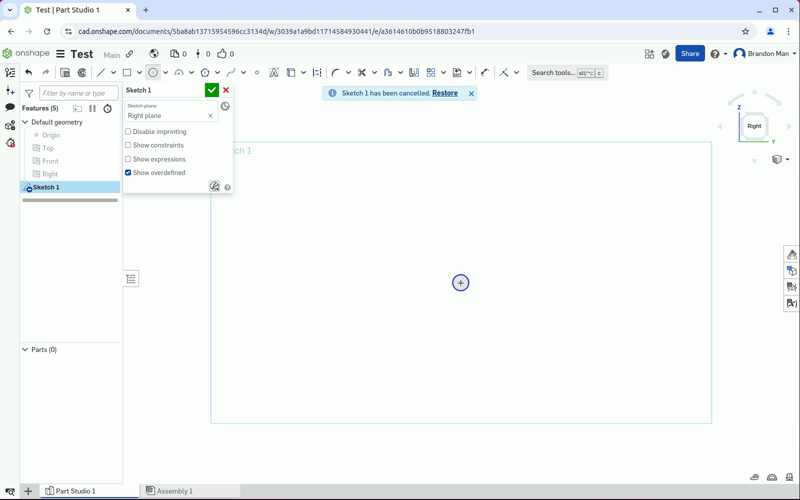
click(460, 282)
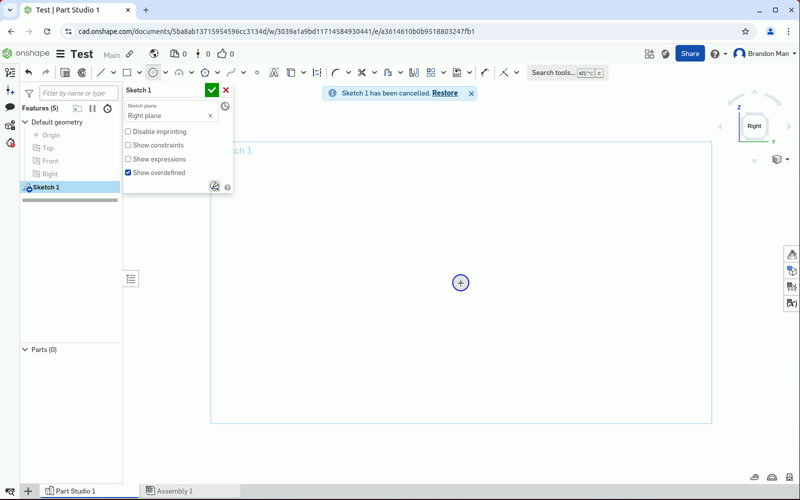
key_up(shift)
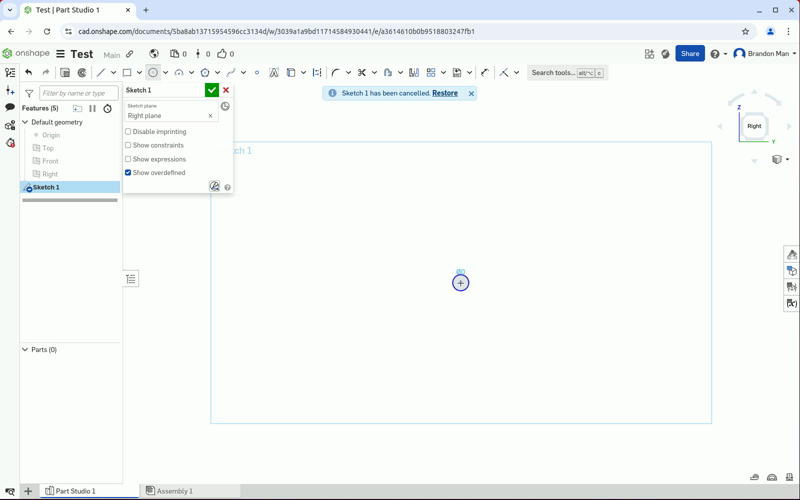
mouse_move(468, 282)
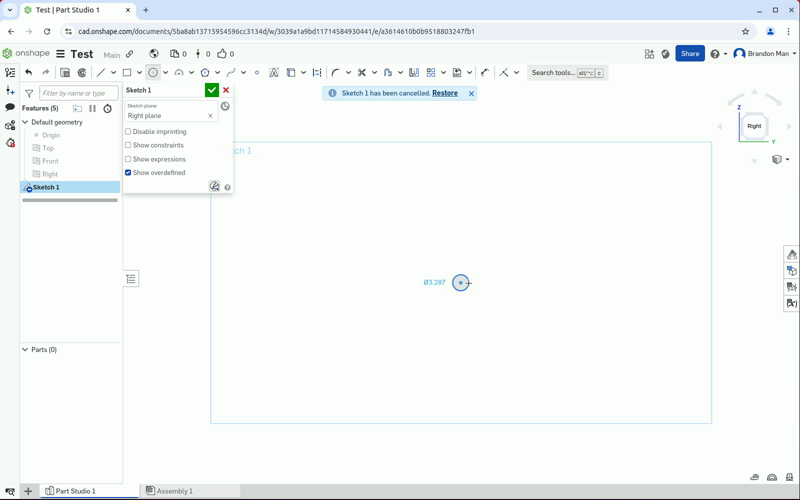
click(468, 282)
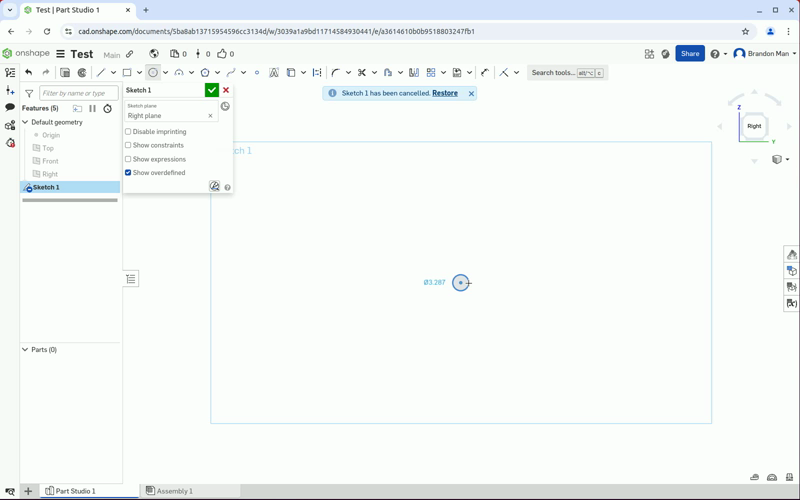
key(esc)
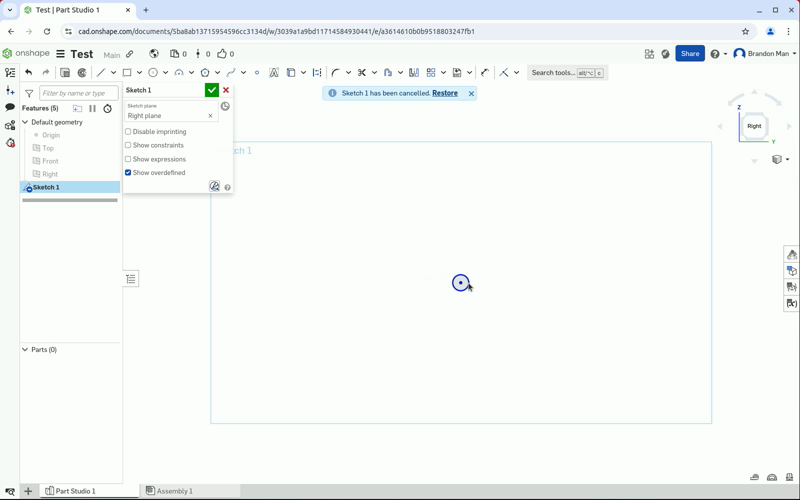
mouse_move(453, 280)
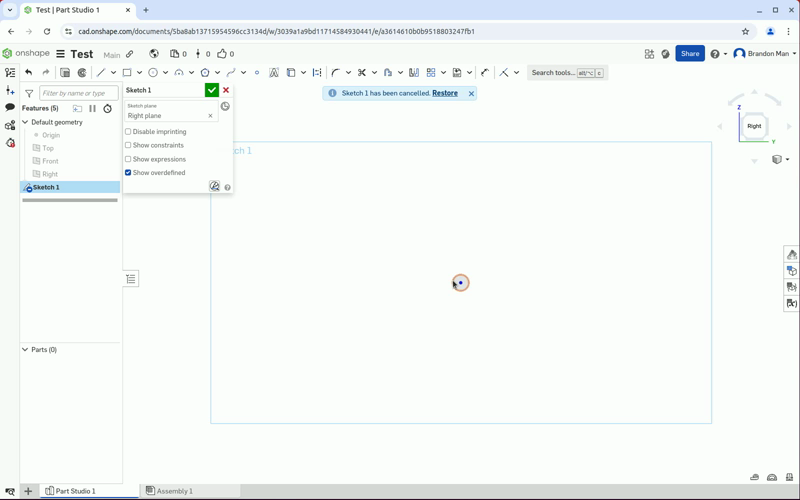
scroll(6)
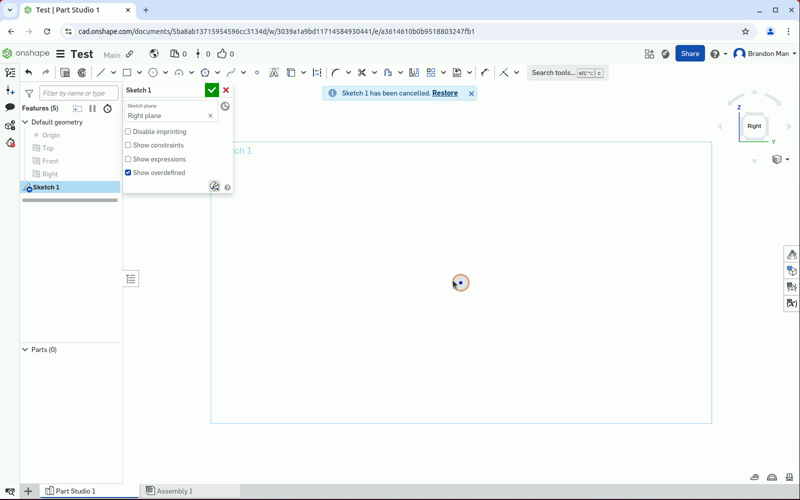
scroll(6)
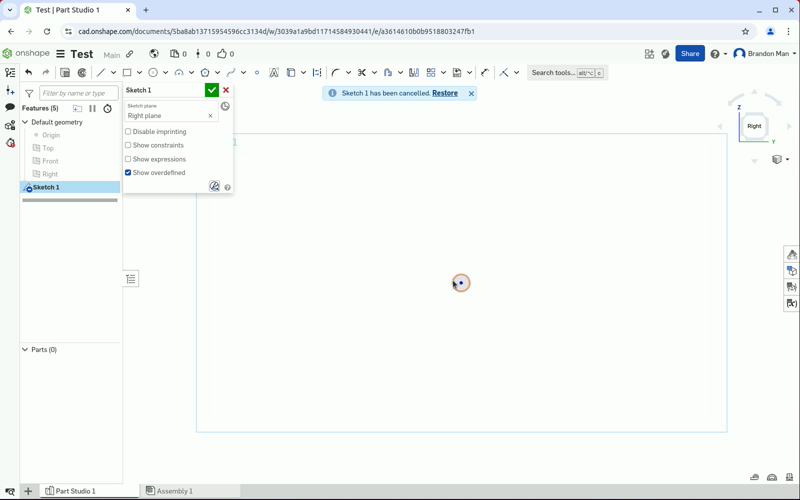
scroll(6)
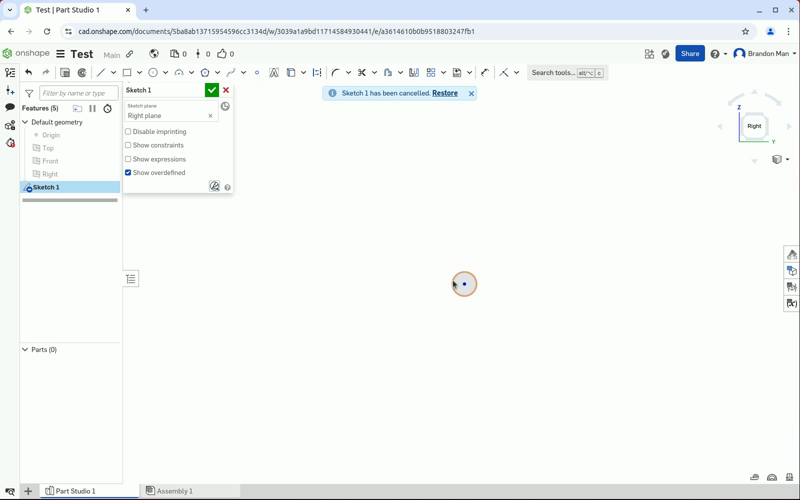
scroll(6)
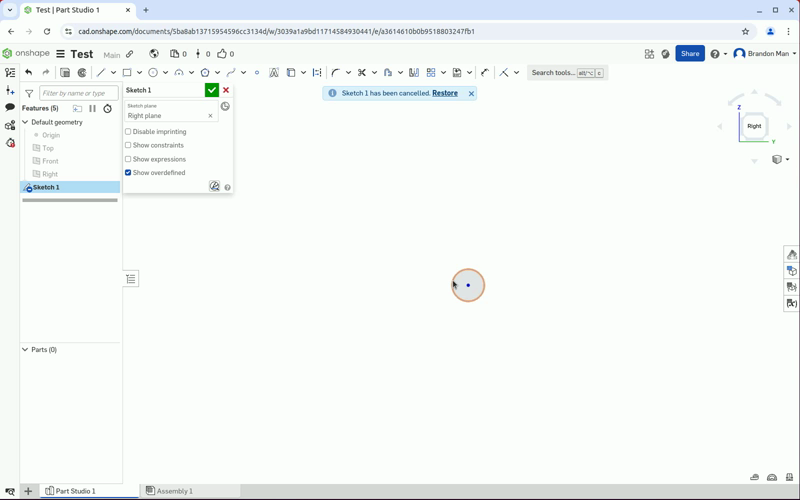
scroll(6)
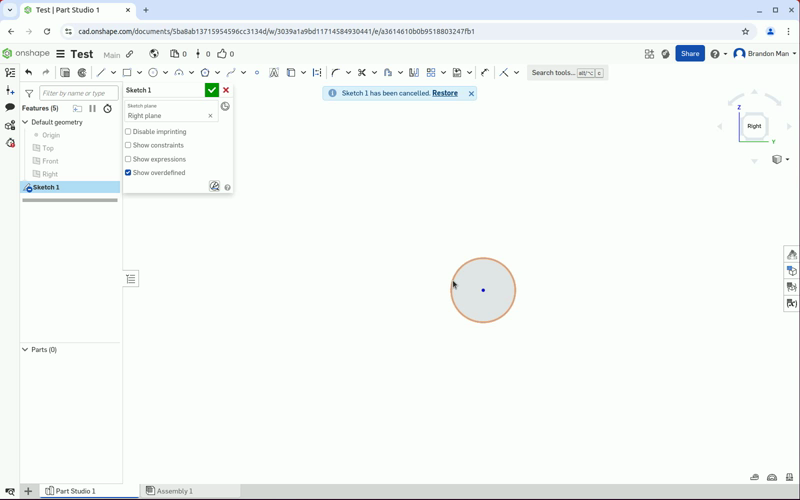
scroll(6)
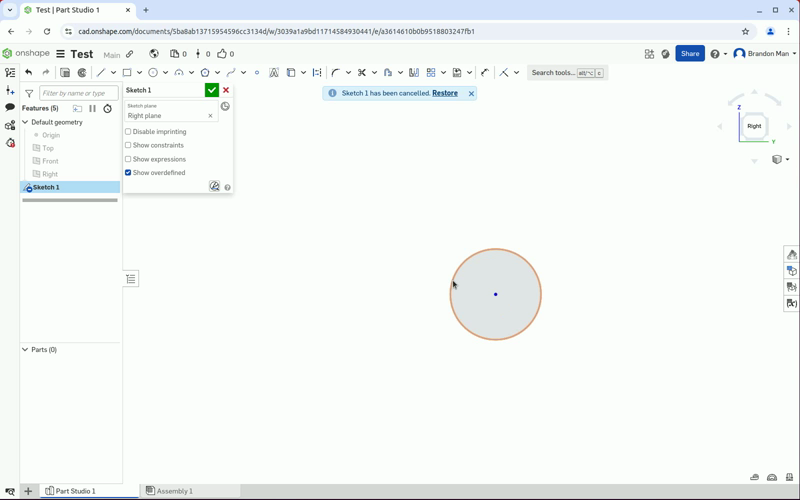
scroll(6)
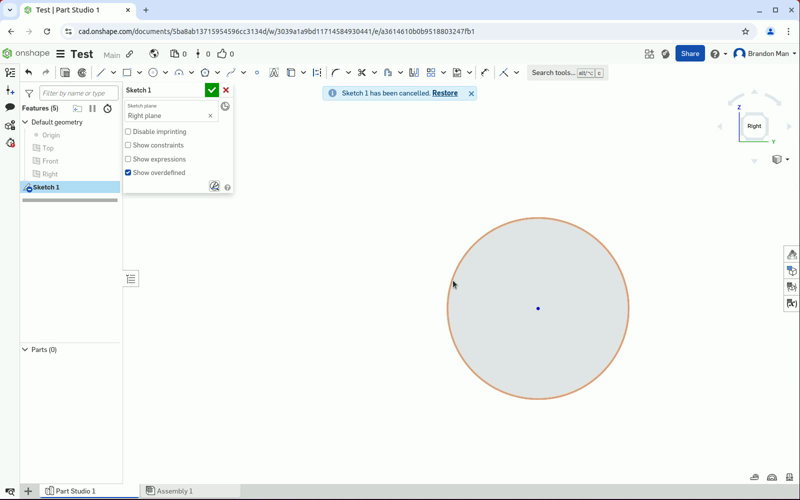
click(453, 280)
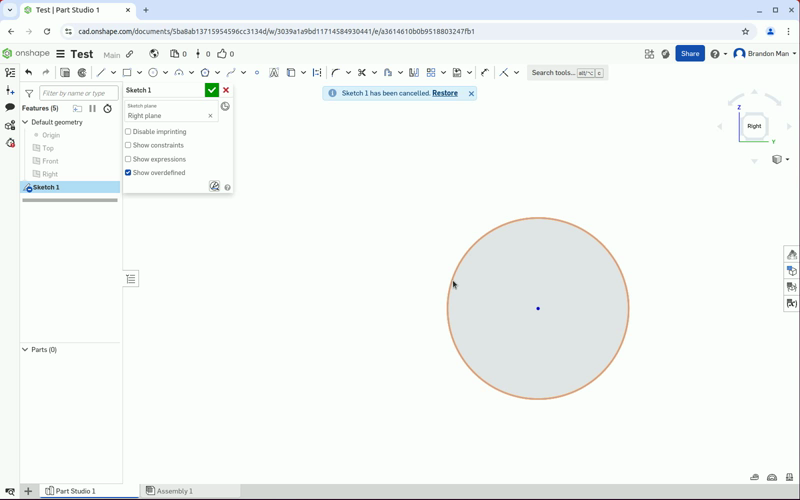
scroll(-6)
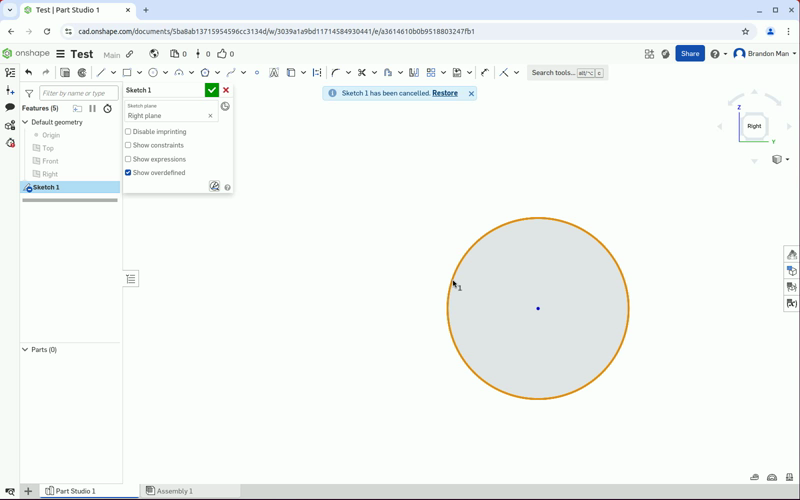
scroll(-6)
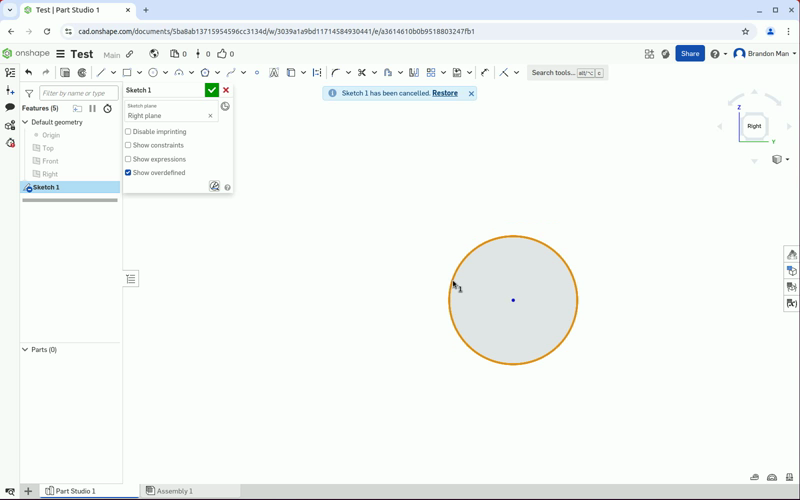
scroll(-6)
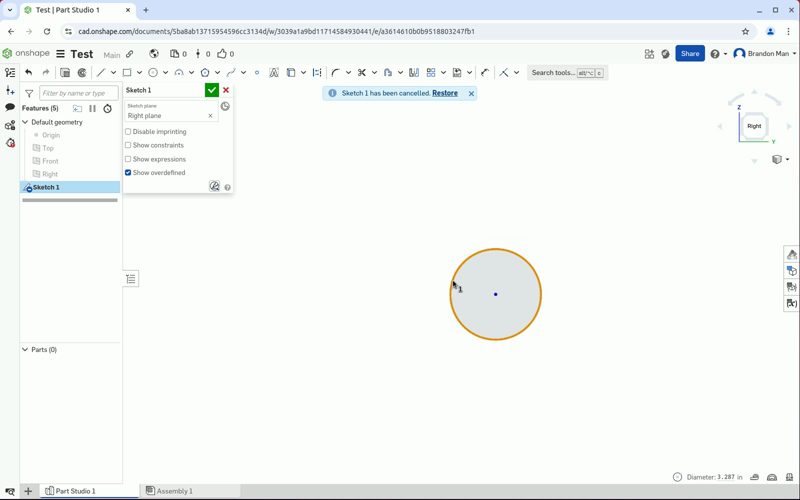
scroll(-6)
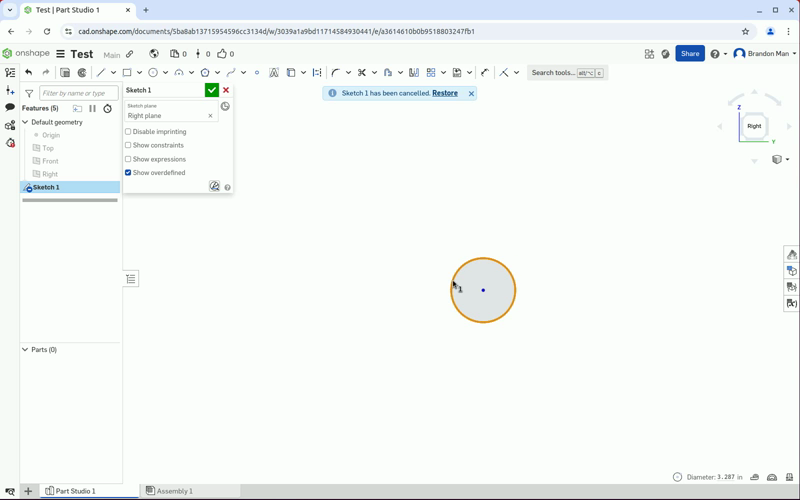
scroll(-6)
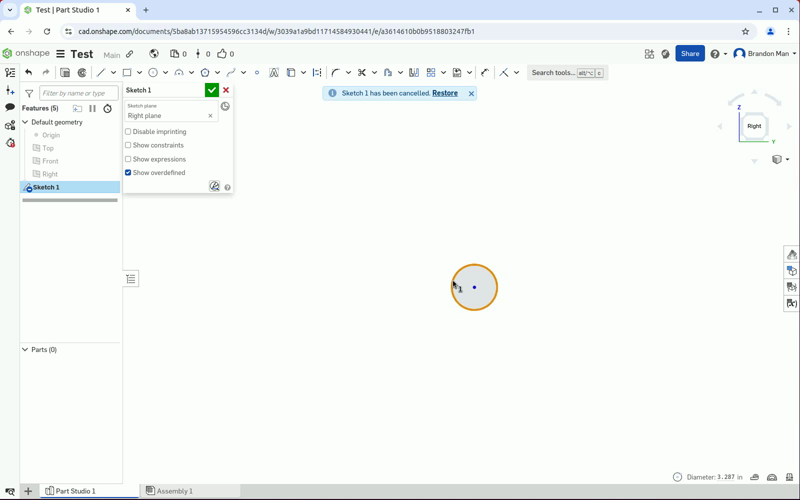
scroll(-6)
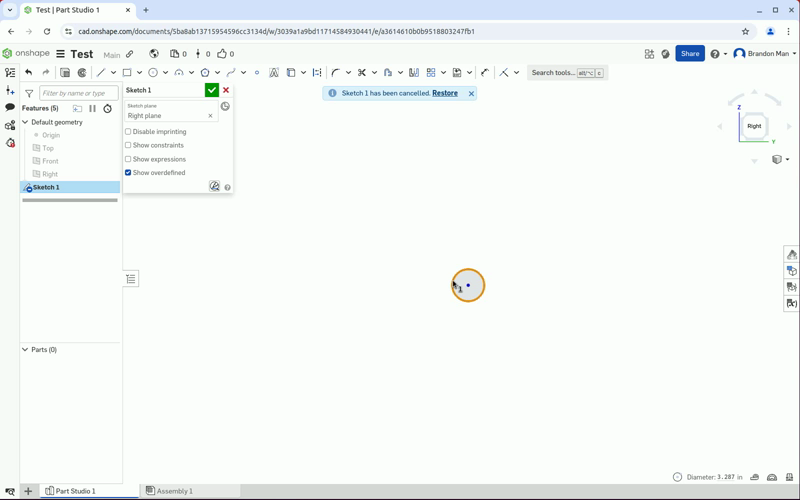
scroll(-6)
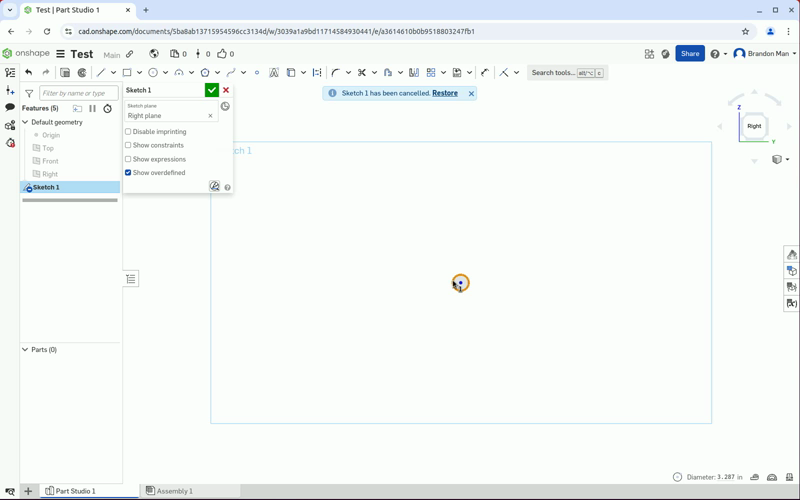
mouse_move(73, 352)
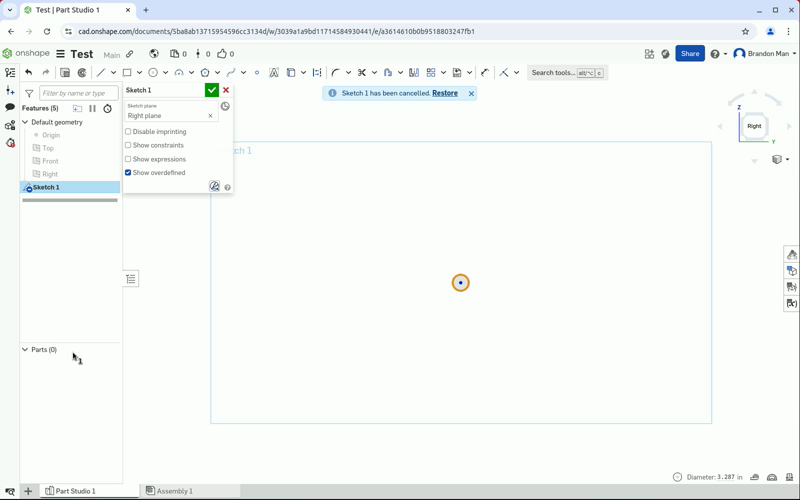
key(shift+y)
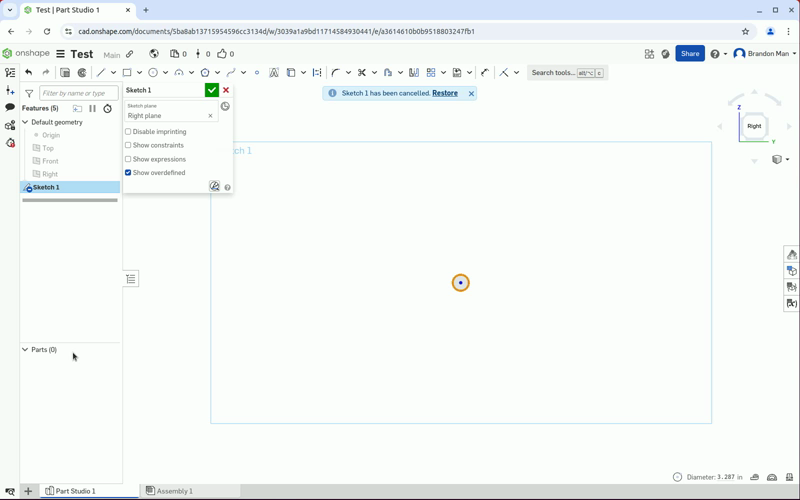
key(shift+e)
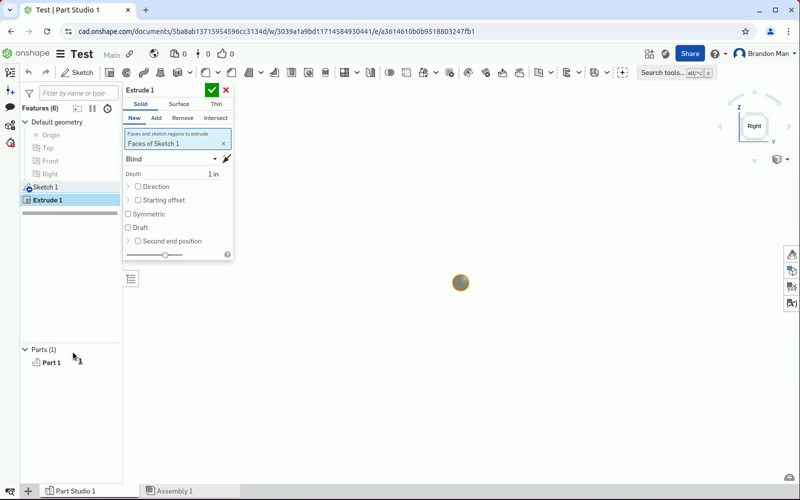
mouse_move(143, 106)
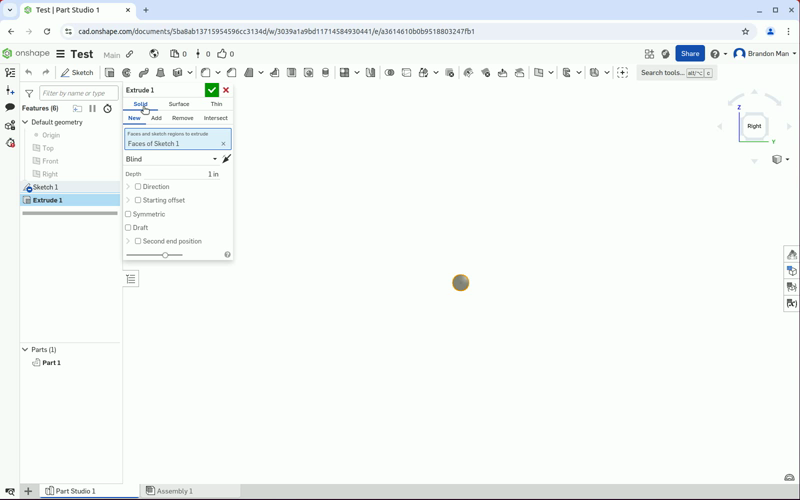
click(143, 106)
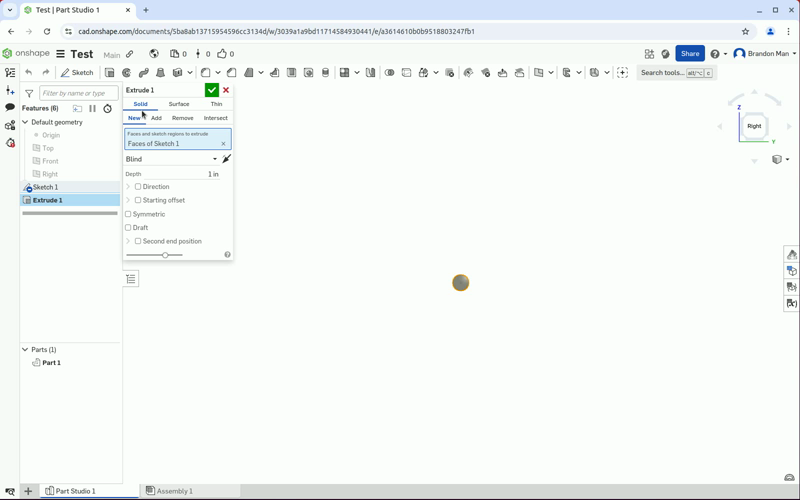
mouse_move(137, 120)
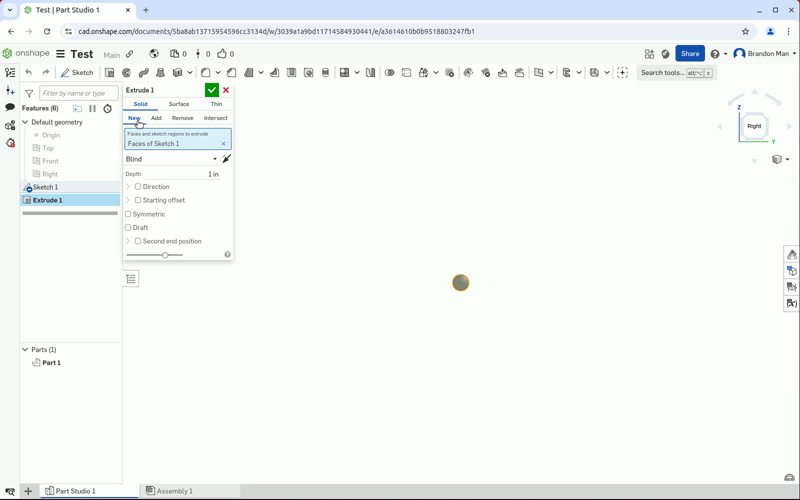
click(137, 120)
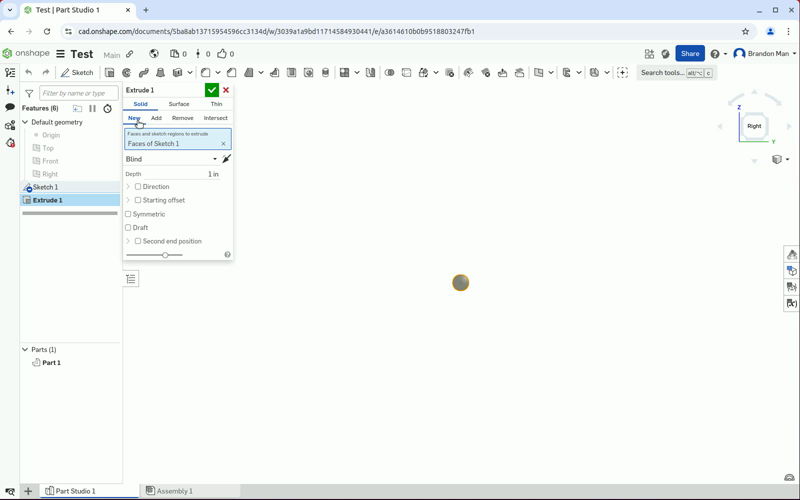
key(tab, 4)
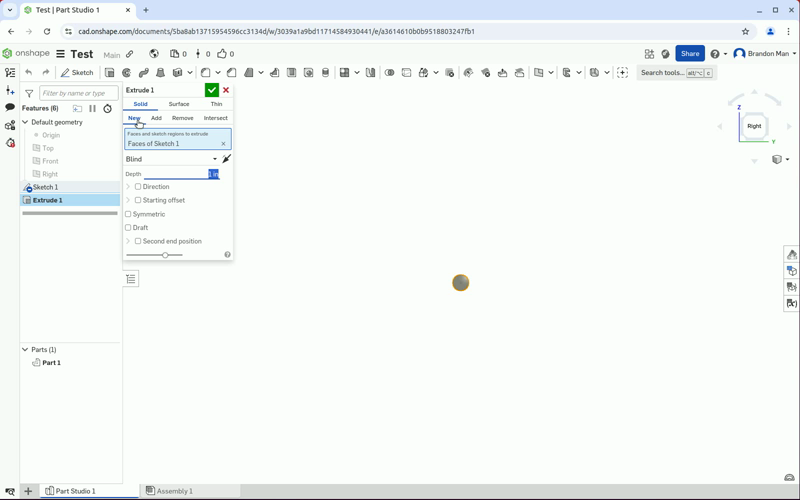
text(18.053)
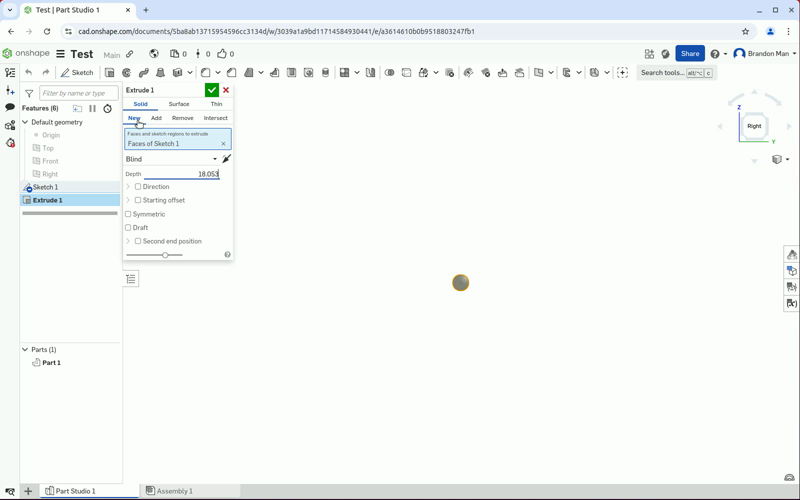
key(enter)
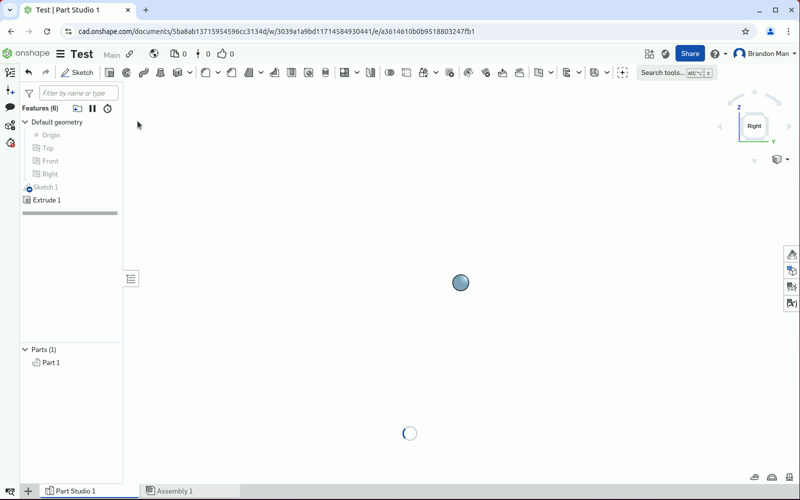
key(shift+h)
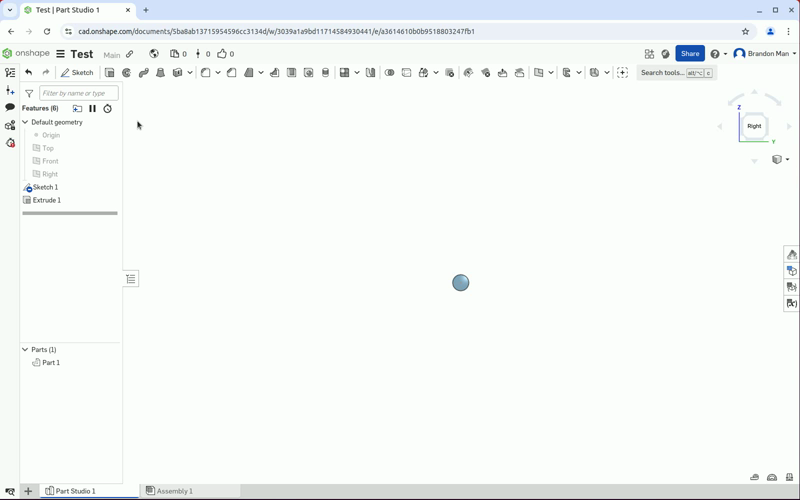
key(shift+h)
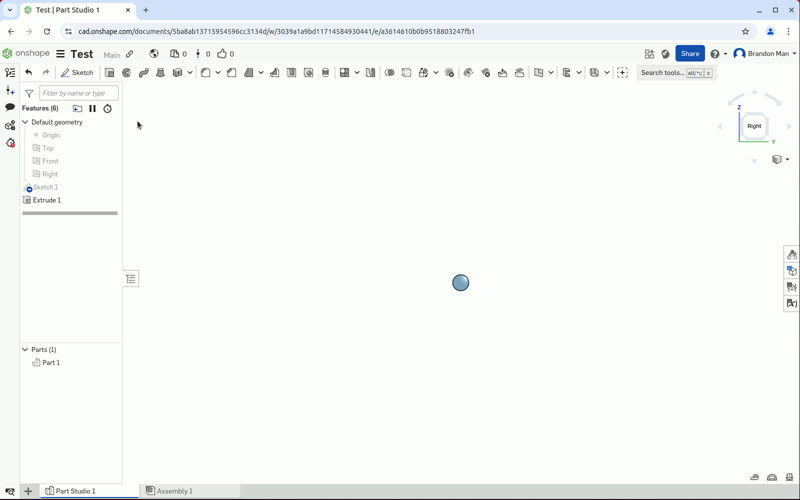
mouse_move(73, 189)
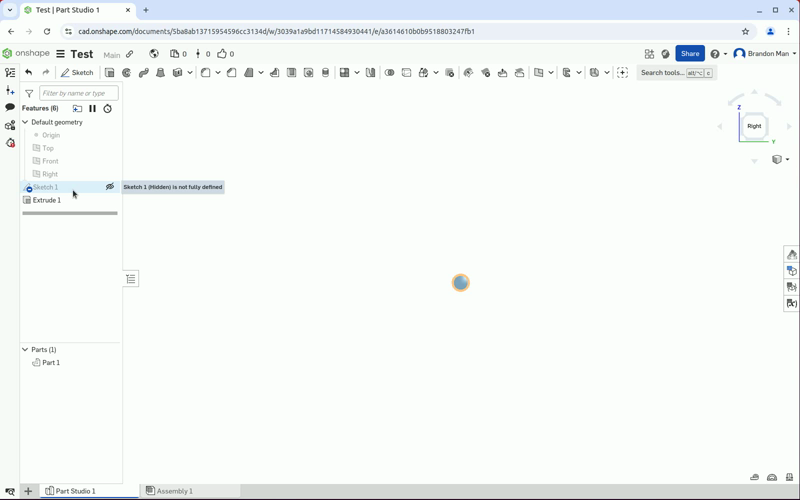
click(73, 189)
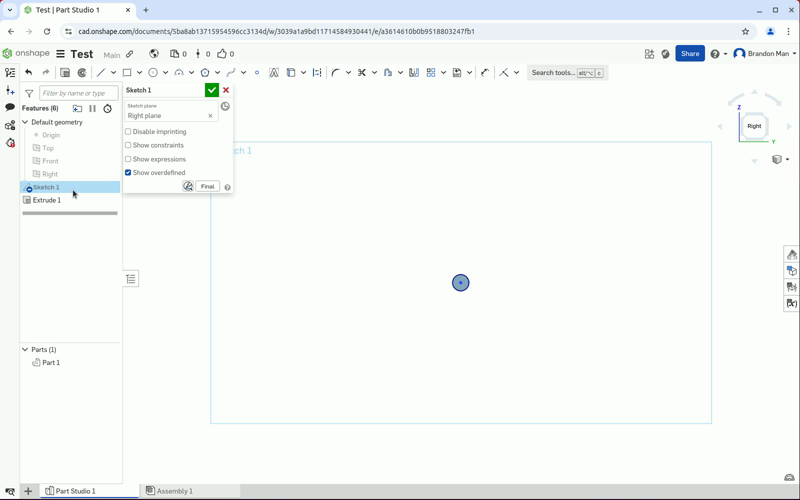
mouse_move(229, 92)
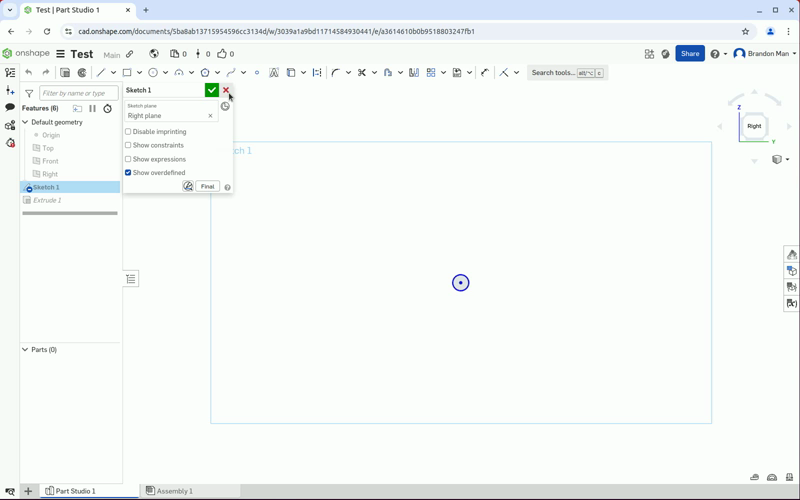
click(229, 92)
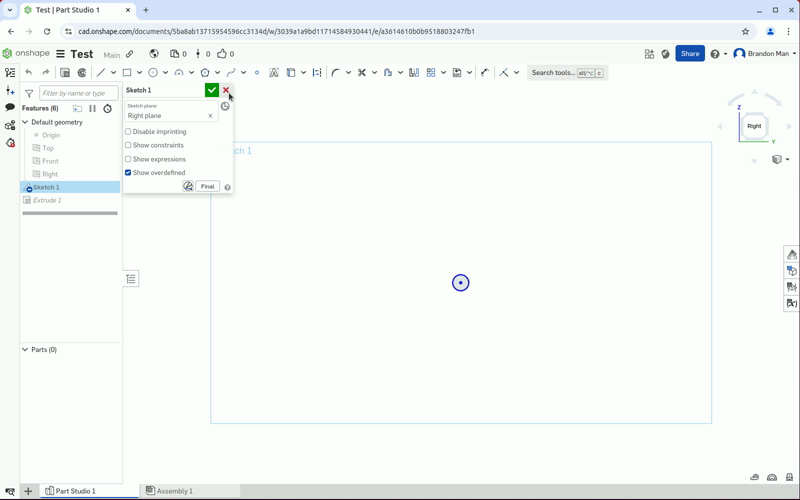
key(shift+s)
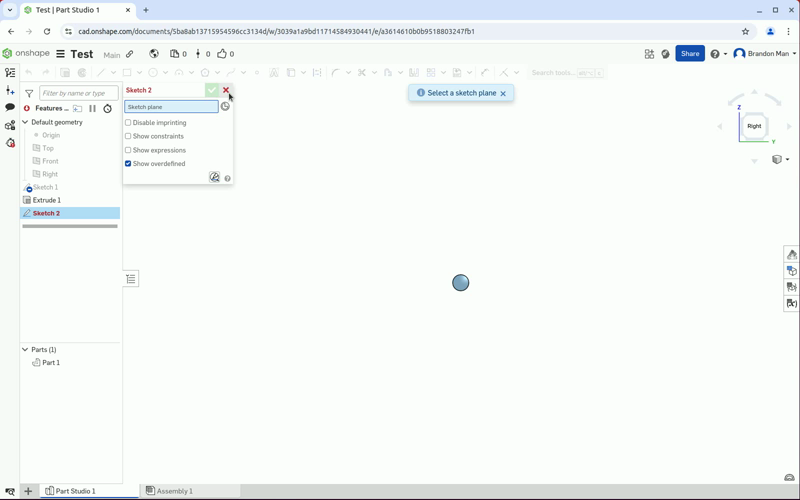
mouse_move(73, 176)
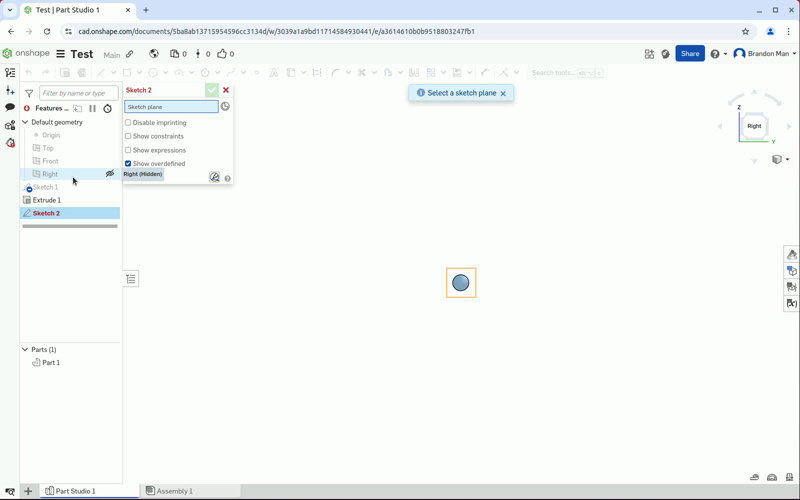
click(73, 176)
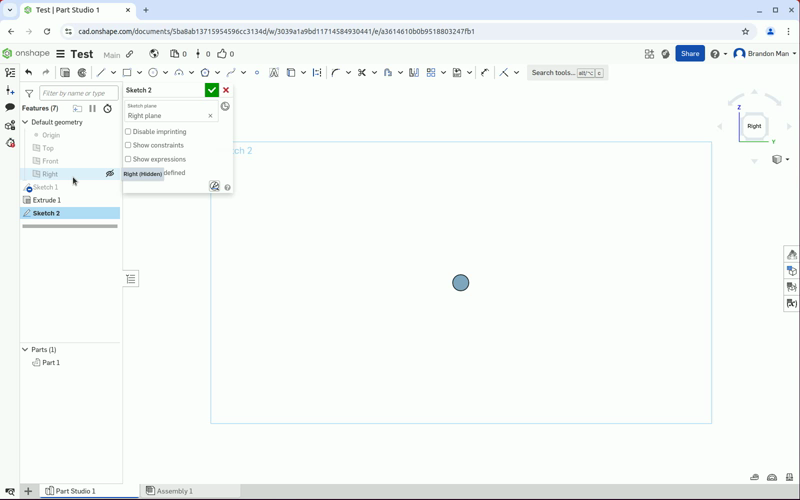
mouse_move(73, 352)
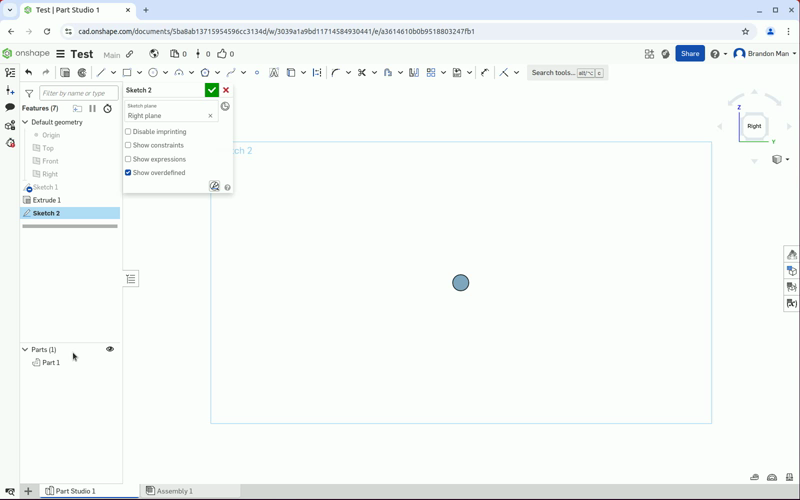
key(y)
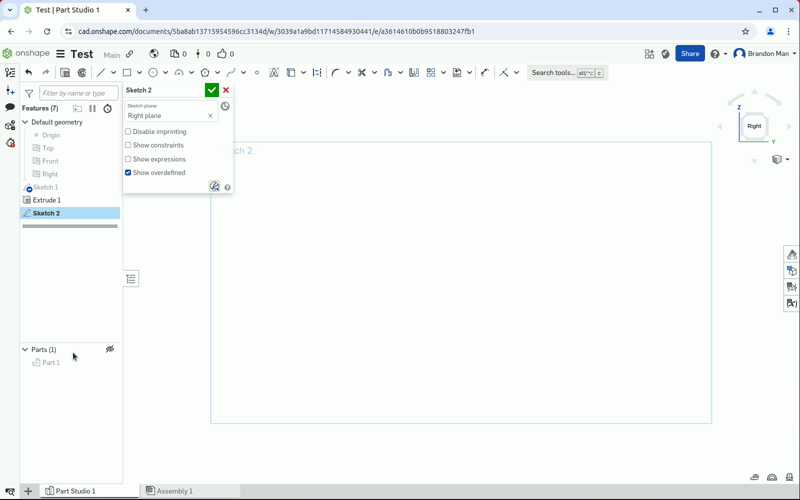
key(c)
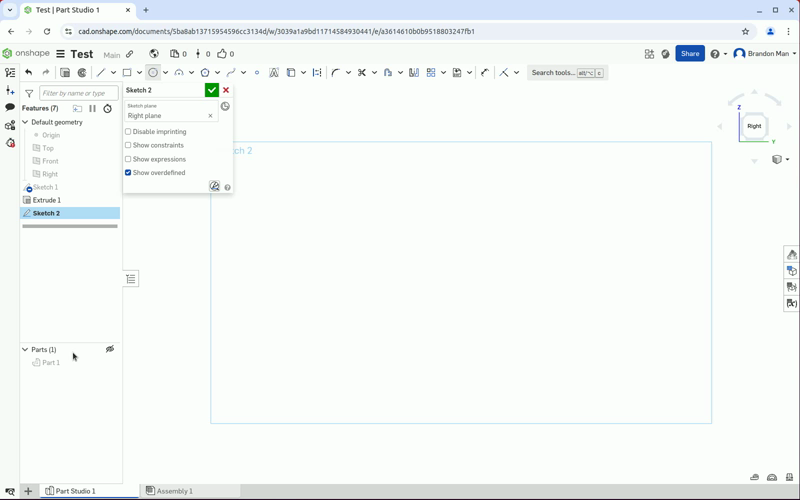
key_down(shift)
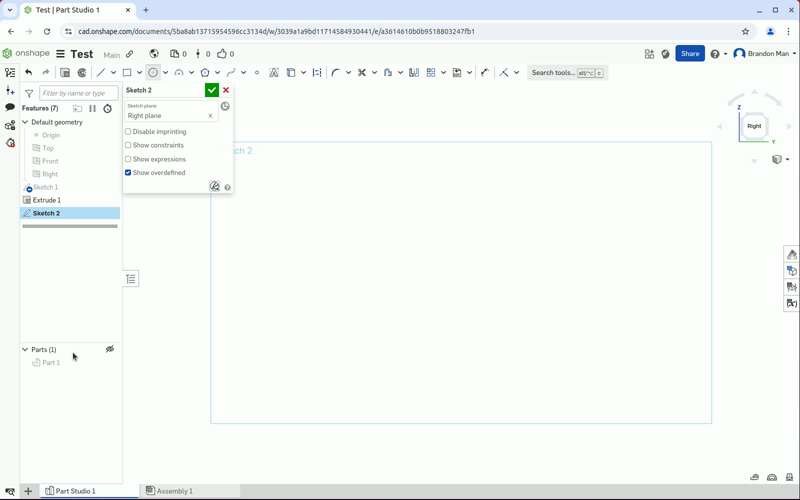
mouse_move(460, 282)
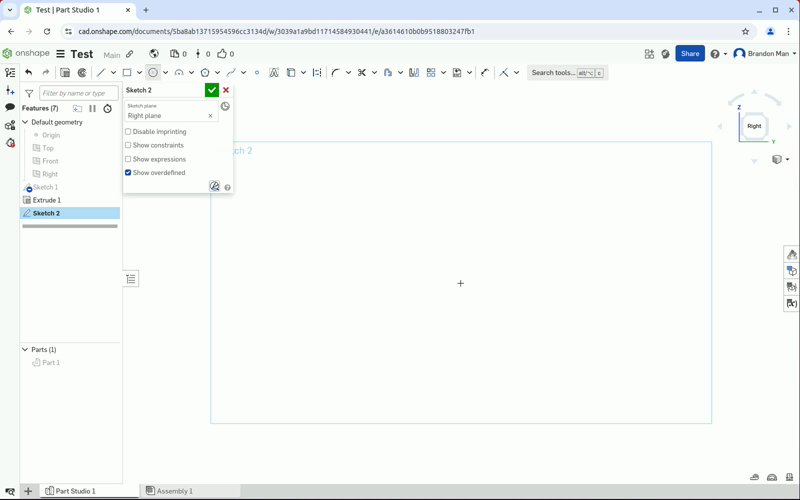
click(460, 282)
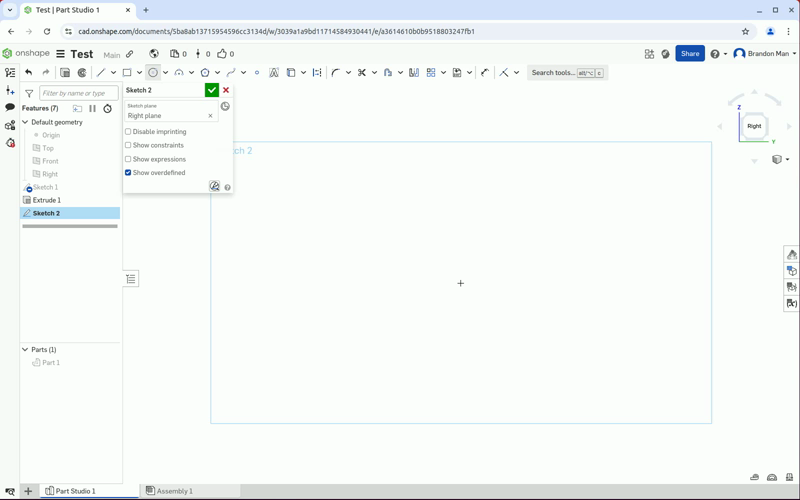
key_up(shift)
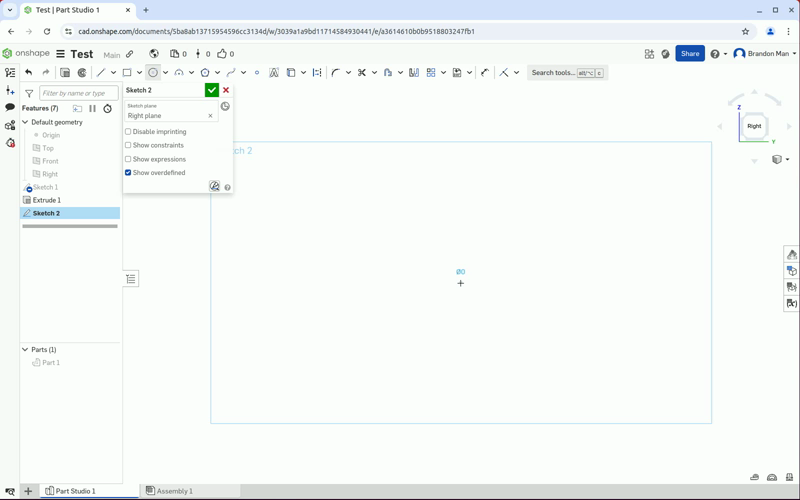
mouse_move(468, 282)
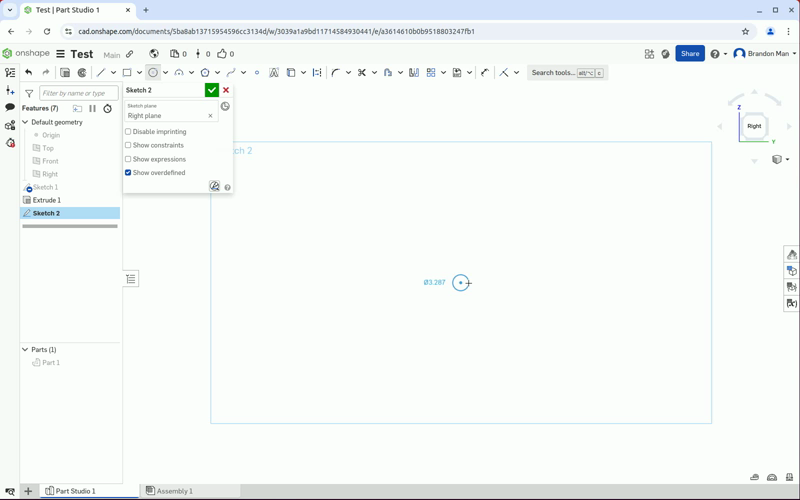
click(468, 282)
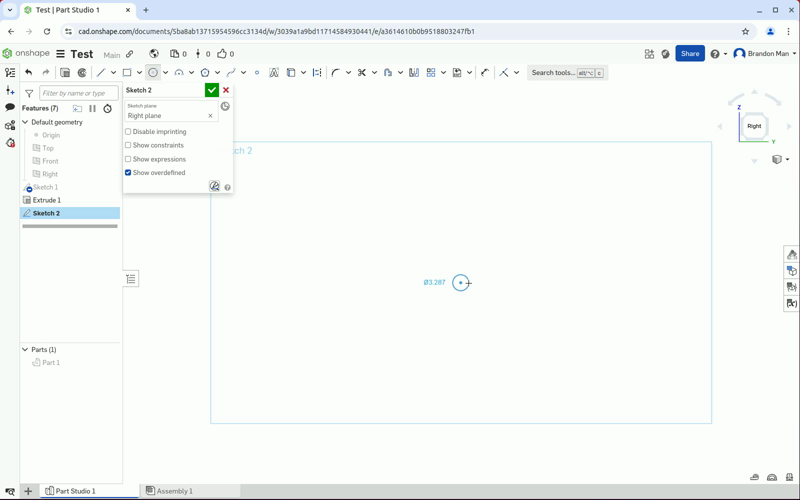
key(esc)
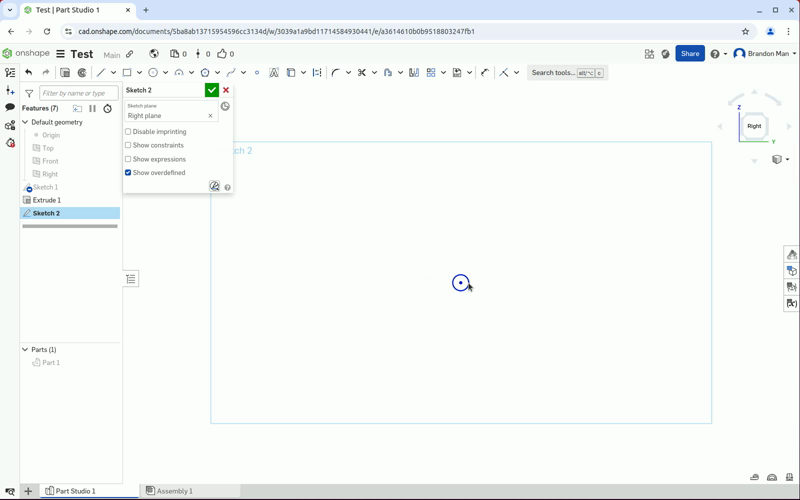
key(c)
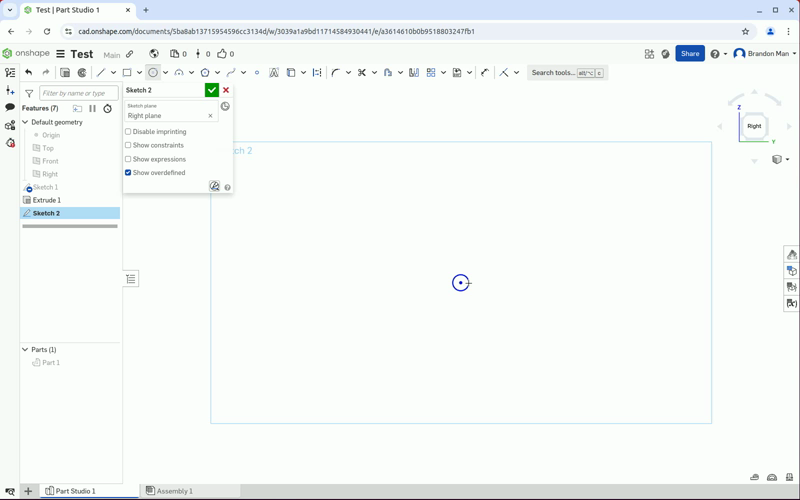
key_down(shift)
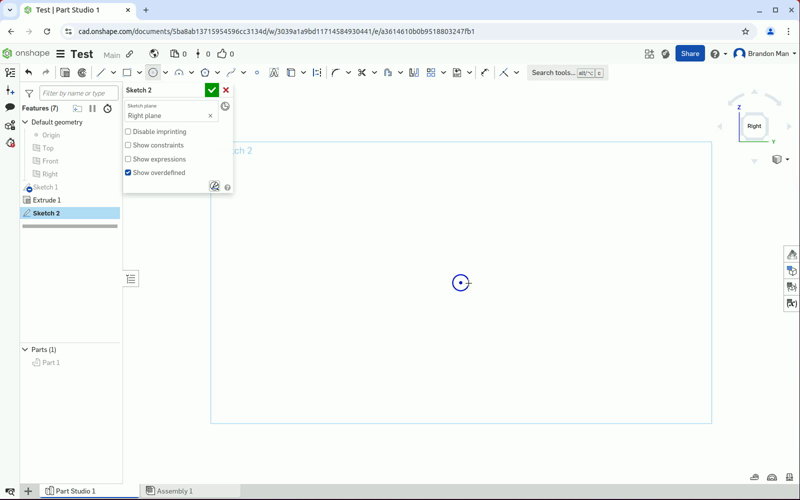
mouse_move(460, 282)
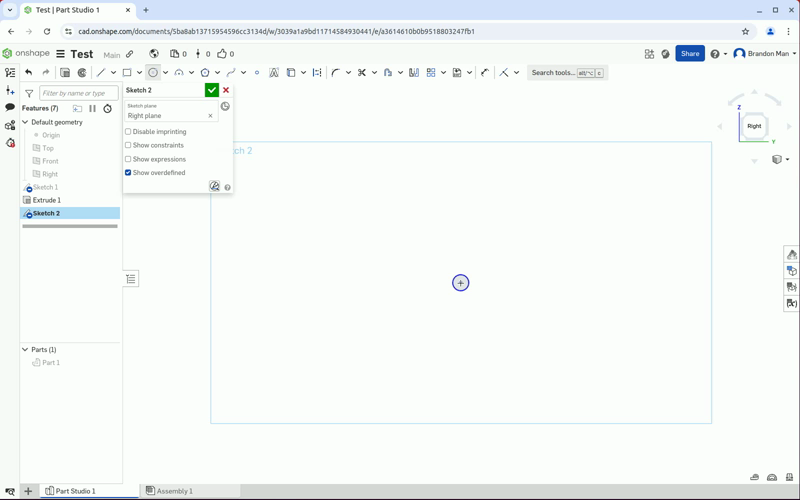
click(460, 282)
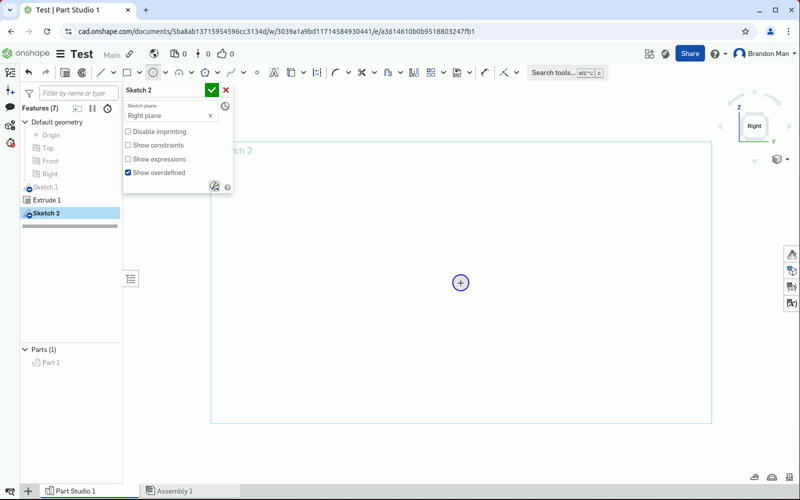
key_up(shift)
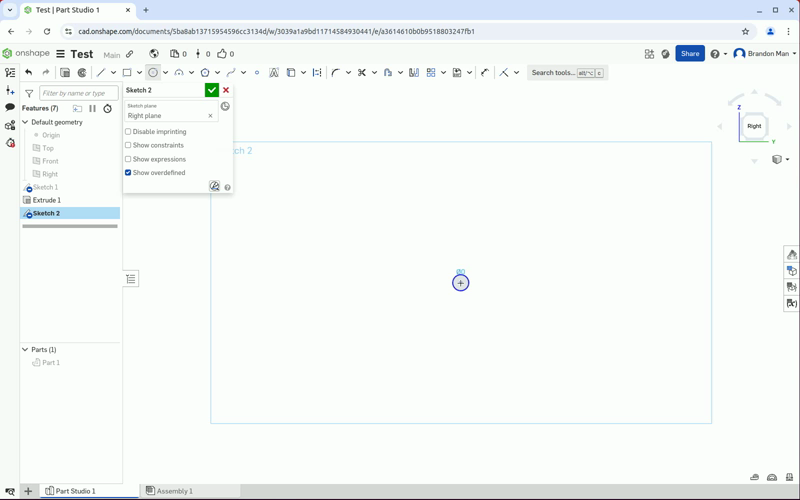
mouse_move(468, 282)
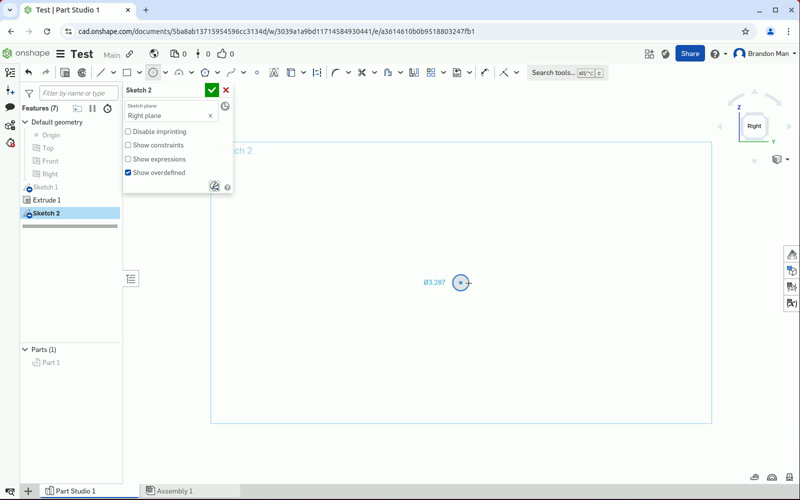
click(468, 282)
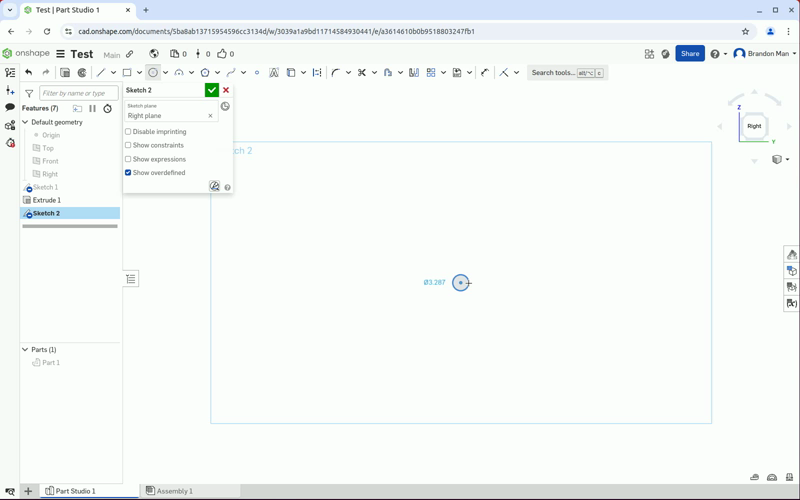
key(esc)
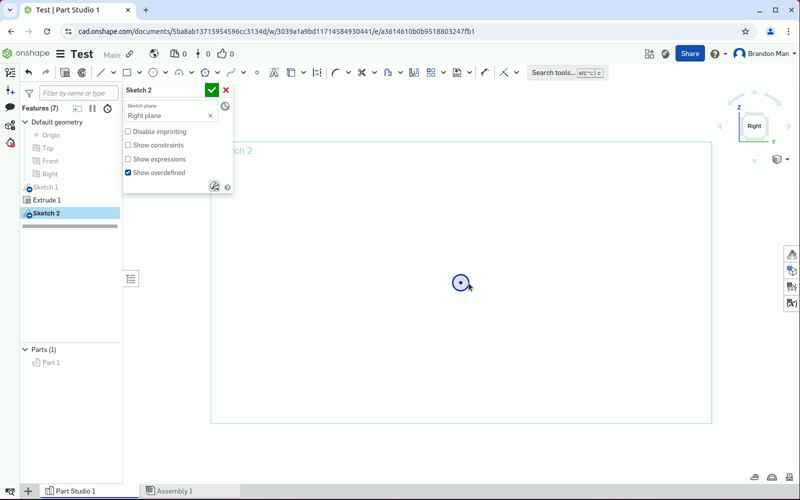
mouse_move(461, 290)
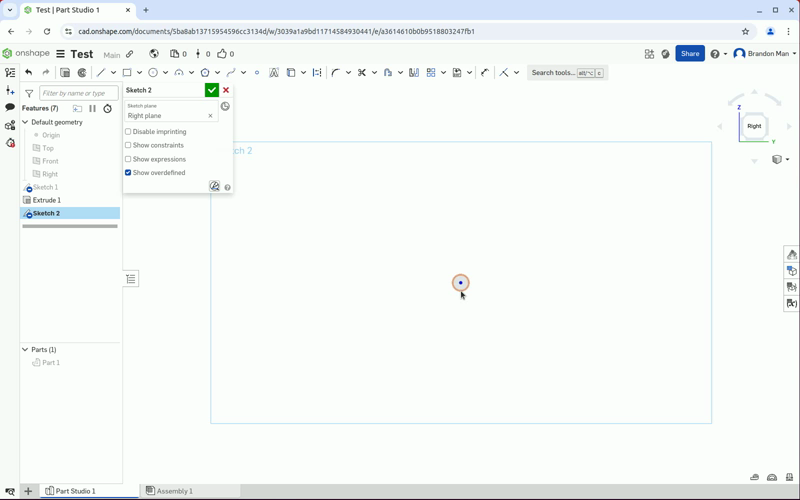
scroll(6)
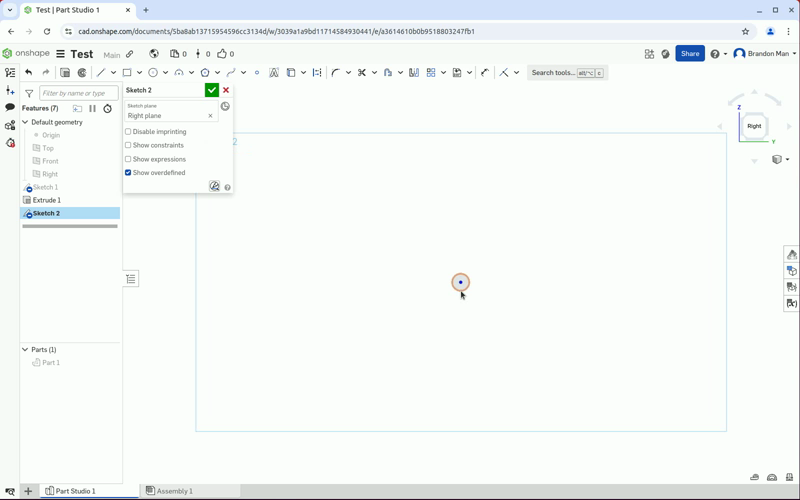
scroll(6)
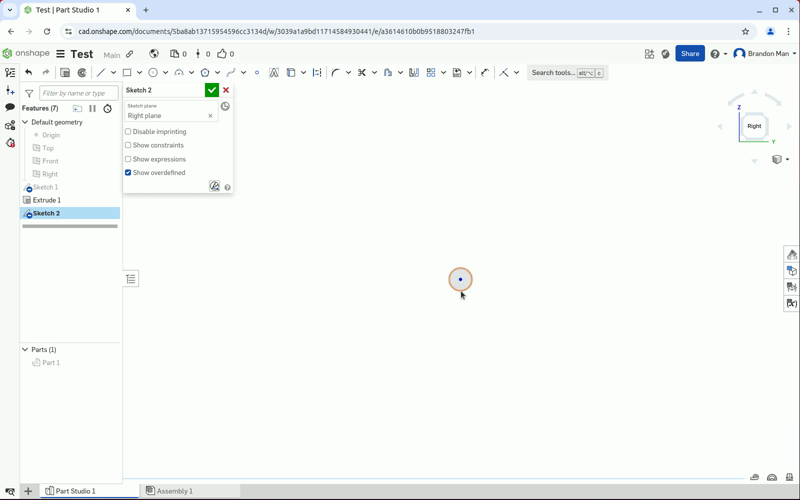
scroll(6)
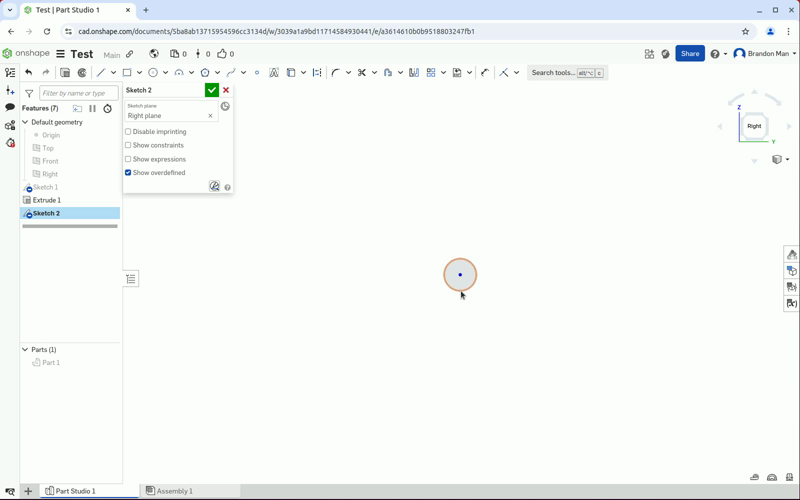
scroll(6)
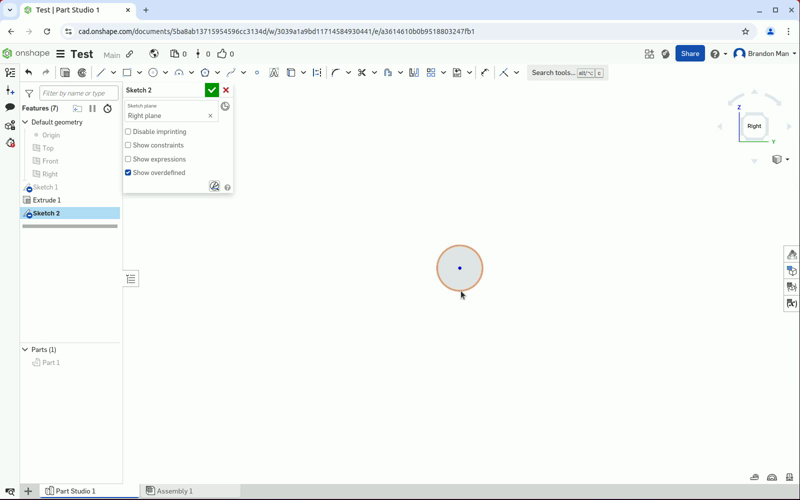
scroll(6)
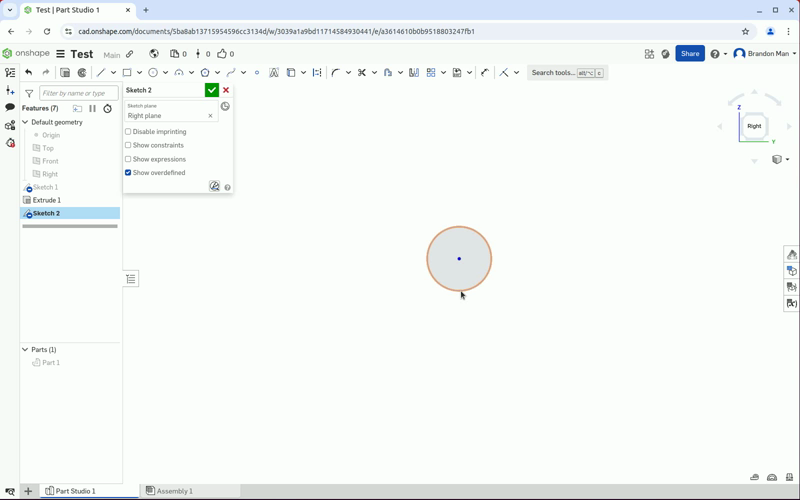
scroll(6)
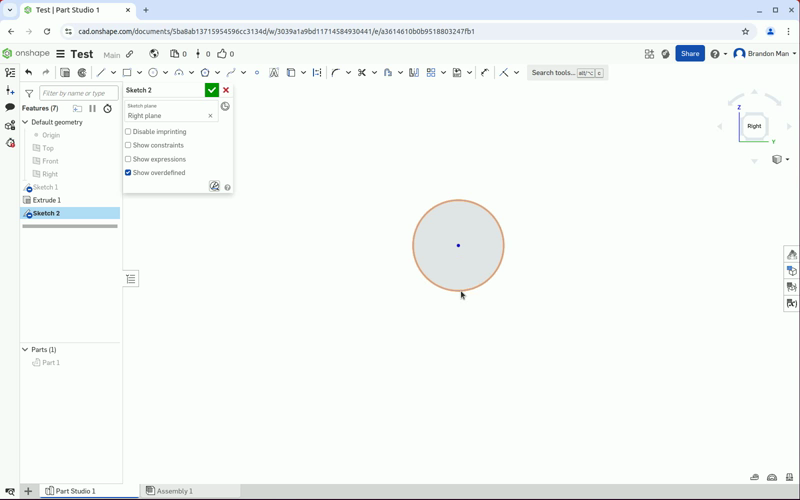
scroll(6)
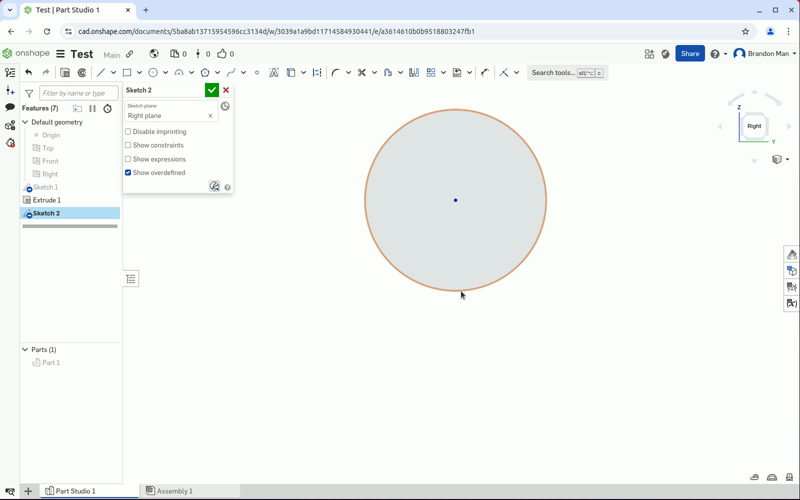
click(461, 290)
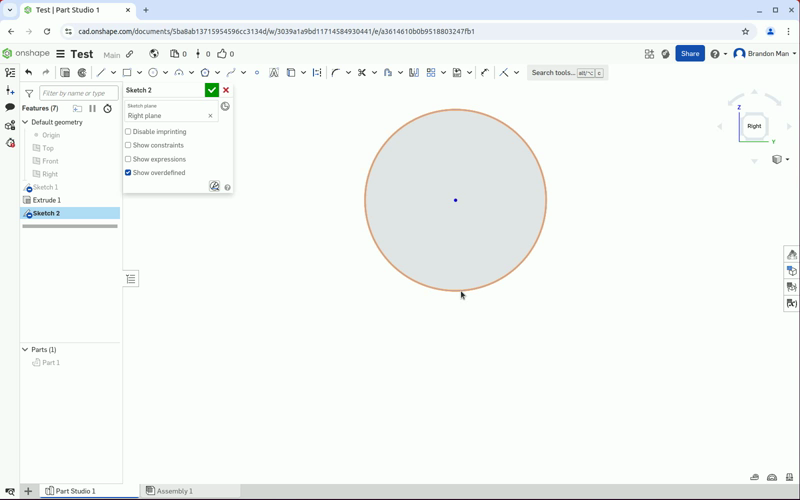
scroll(-6)
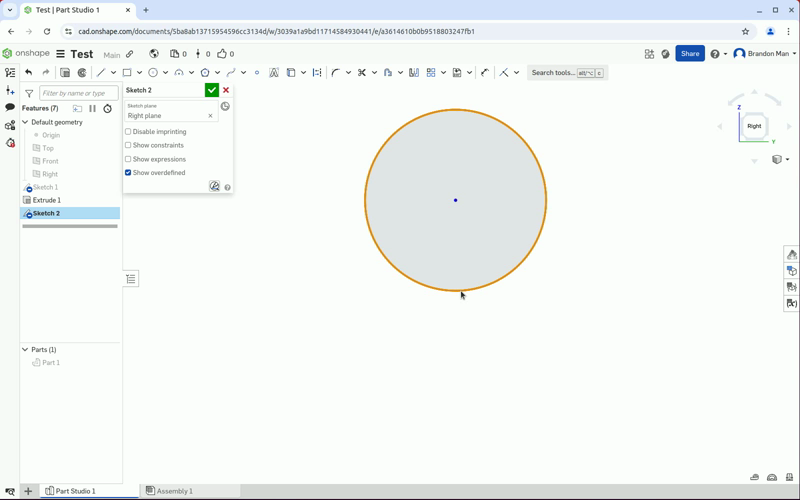
scroll(-6)
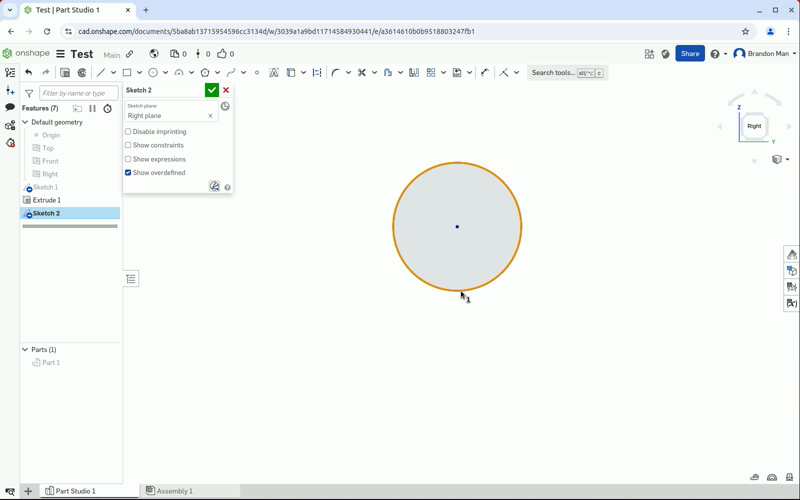
scroll(-6)
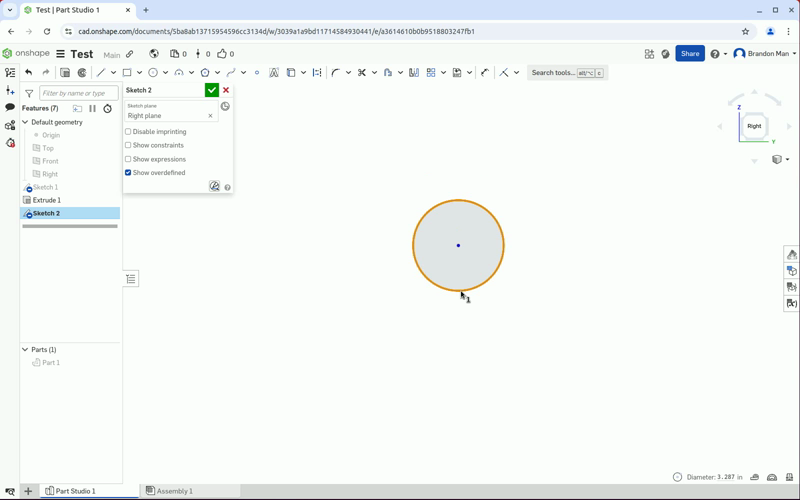
scroll(-6)
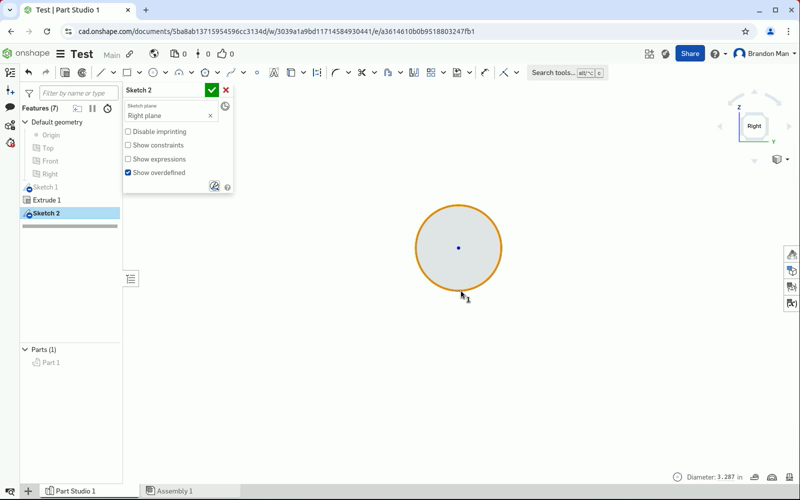
scroll(-6)
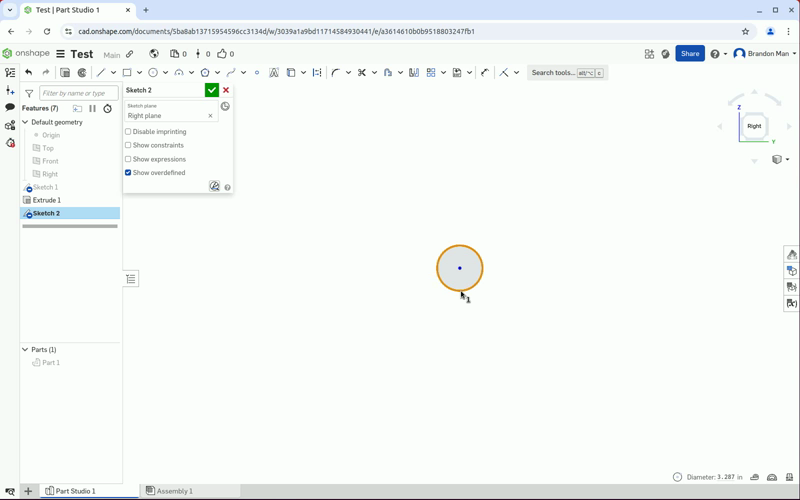
scroll(-6)
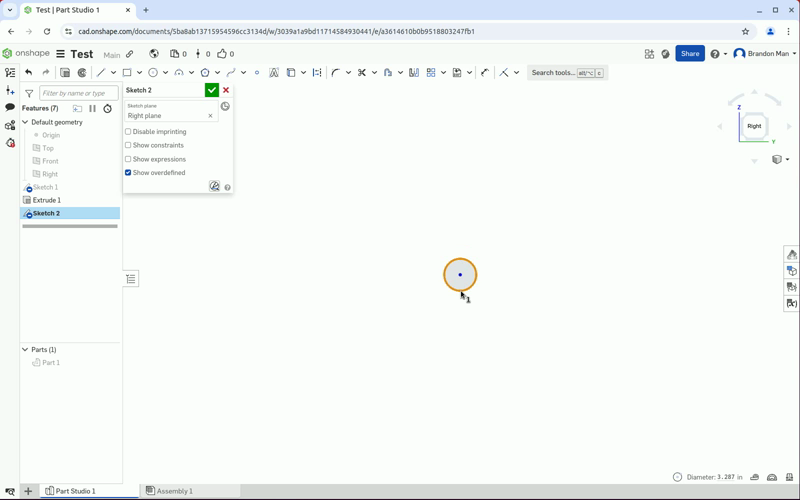
scroll(-6)
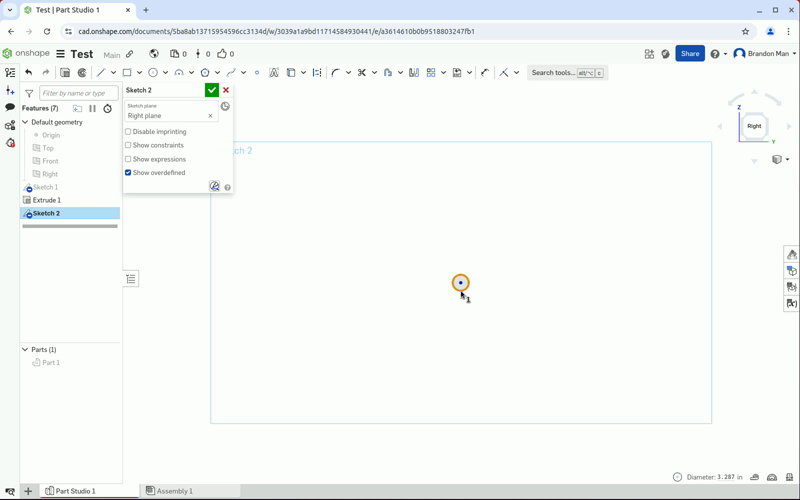
mouse_move(73, 352)
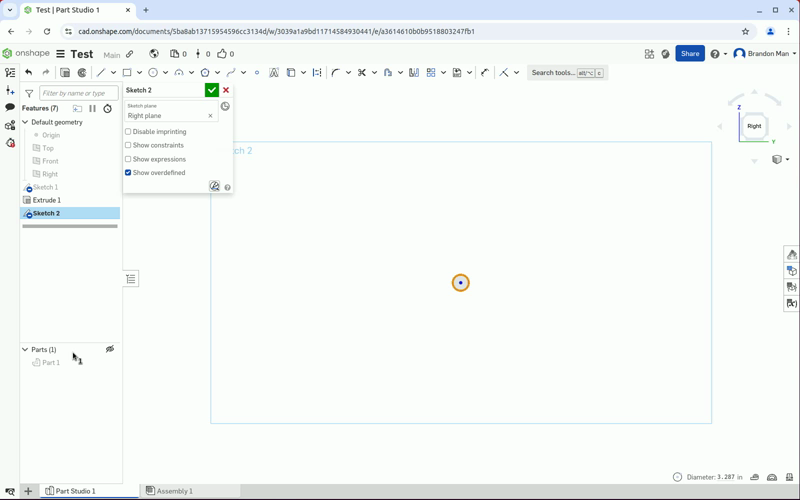
key(shift+y)
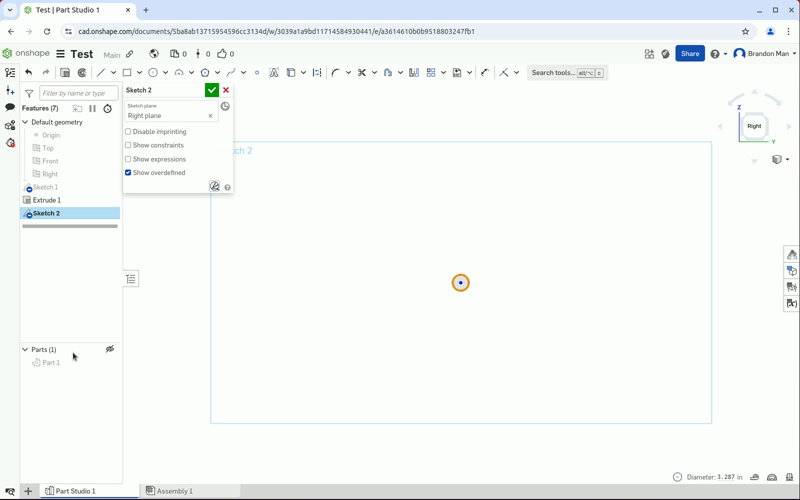
key(shift+e)
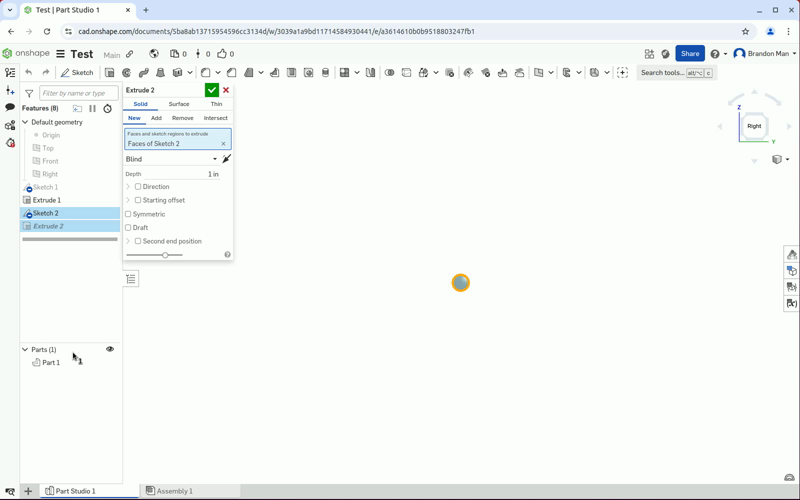
mouse_move(143, 106)
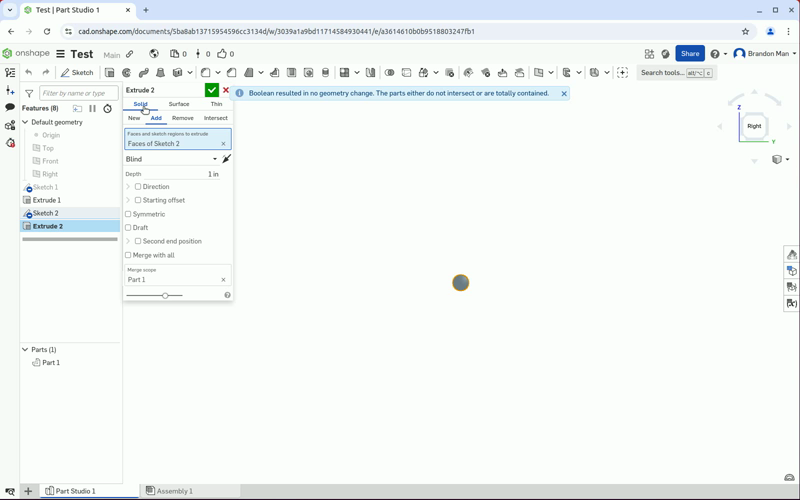
click(143, 106)
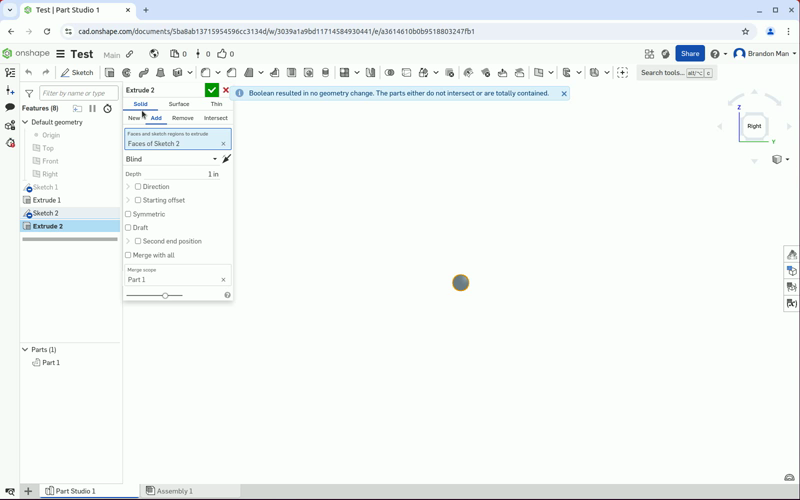
mouse_move(137, 120)
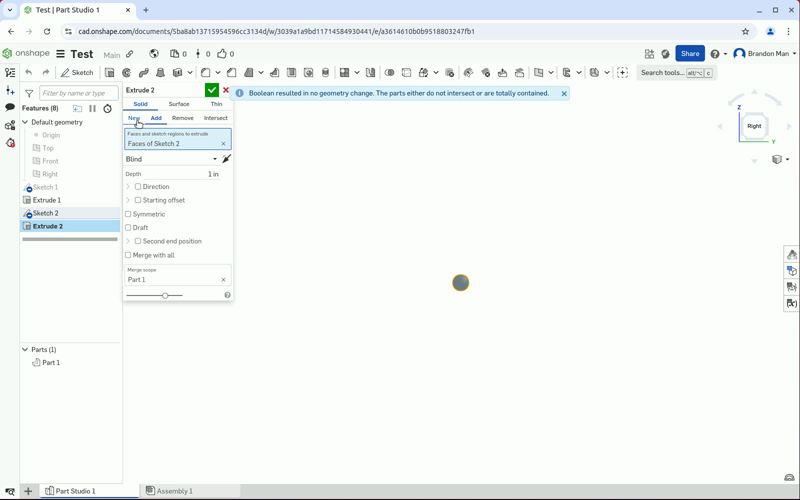
click(137, 120)
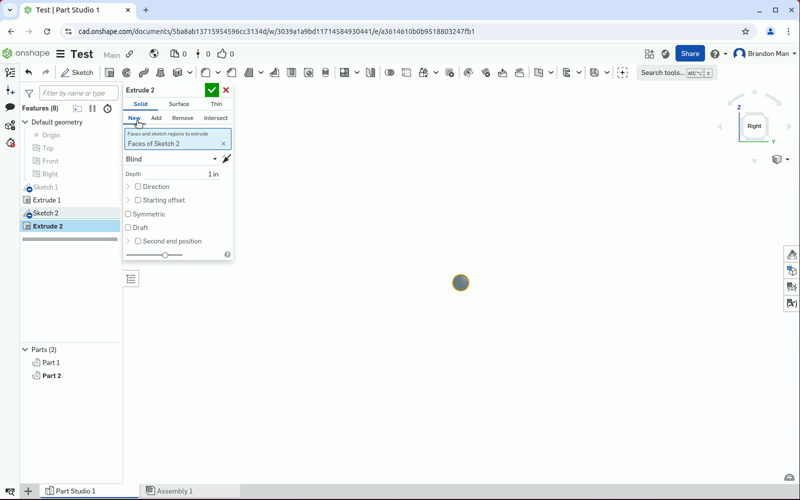
key(tab, 4)
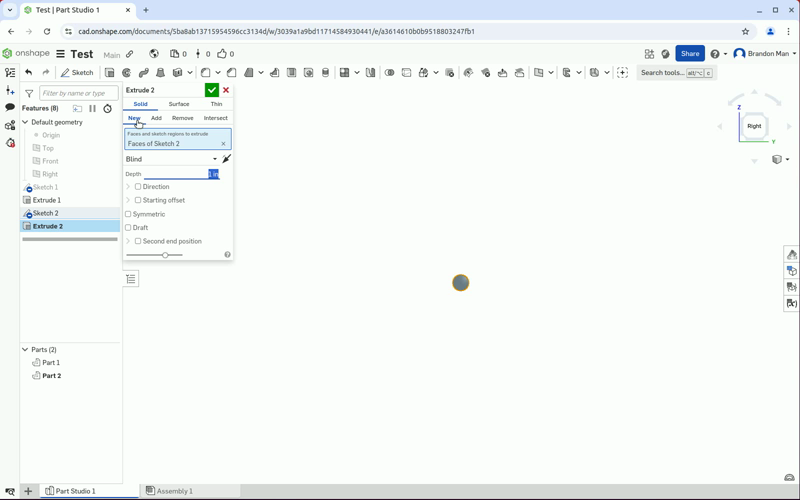
text(18.053)
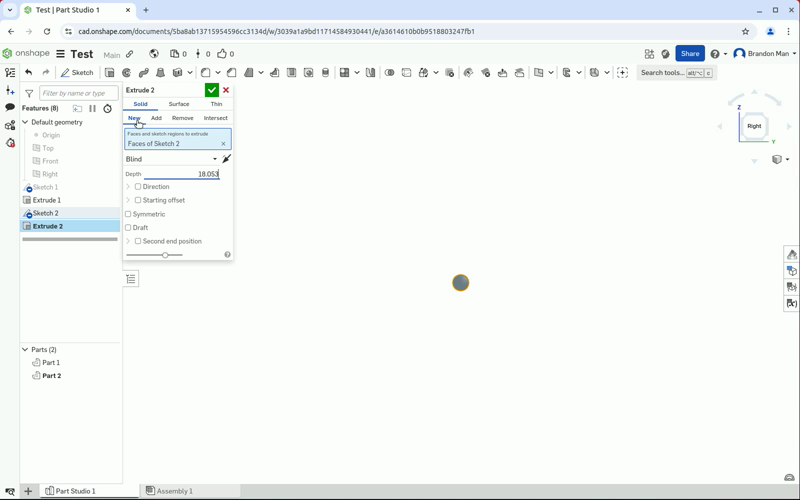
key(enter)
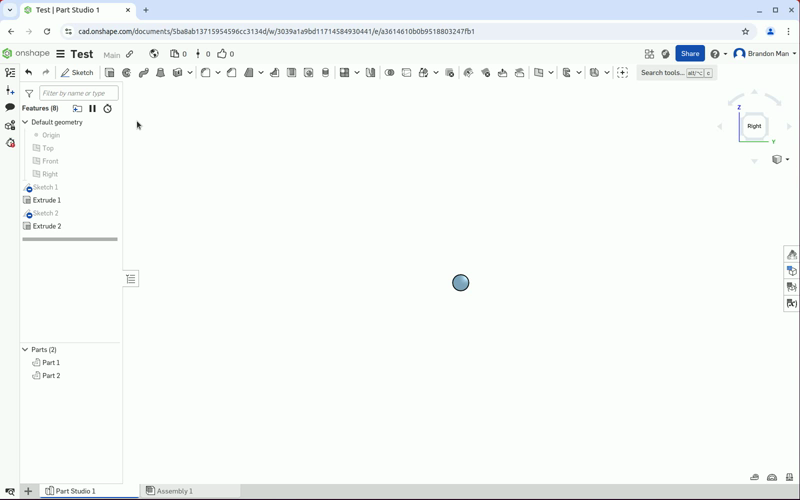
key(shift+h)
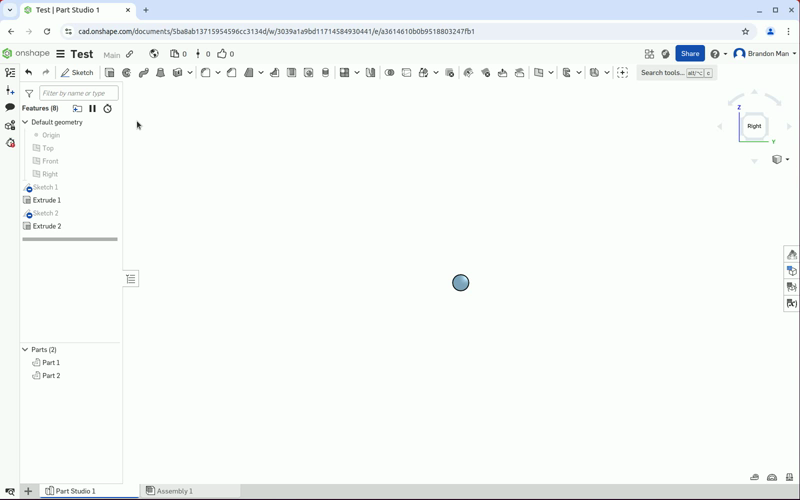
key(shift+h)
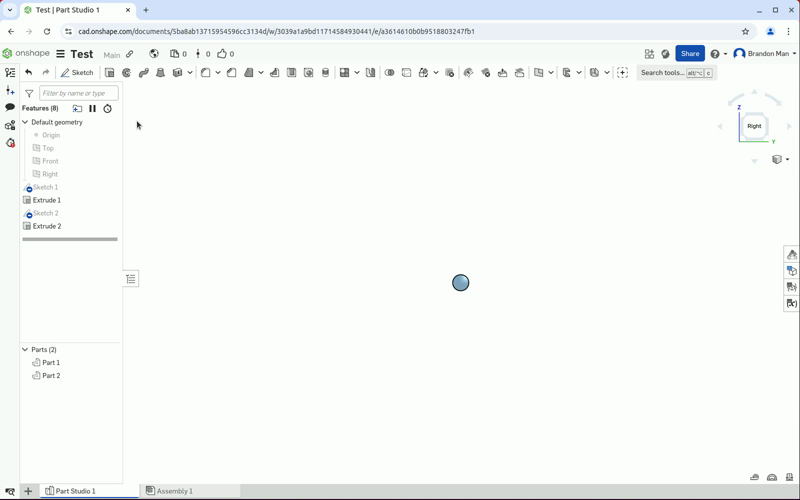
mouse_move(73, 189)
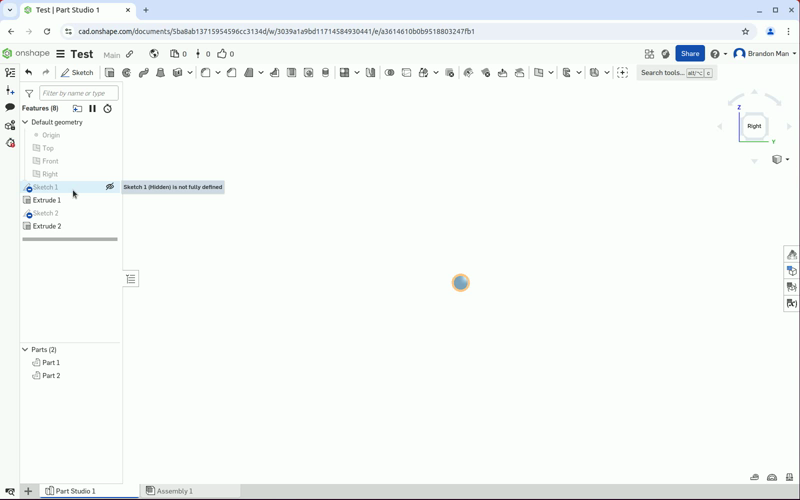
click(73, 189)
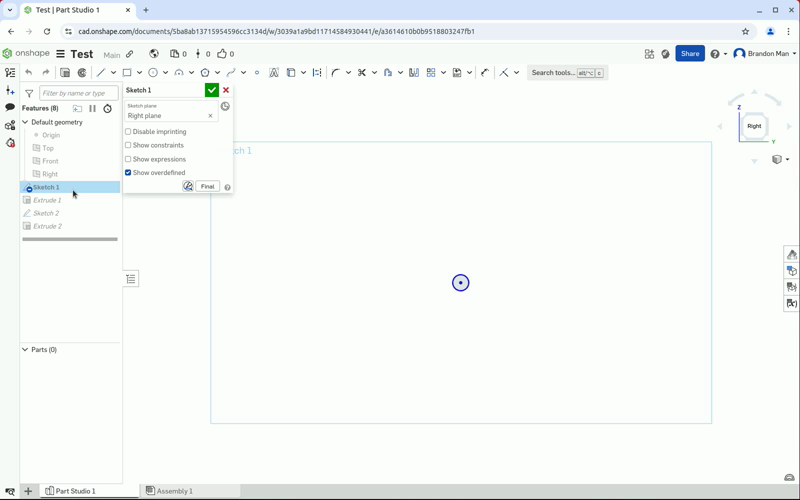
mouse_move(229, 92)
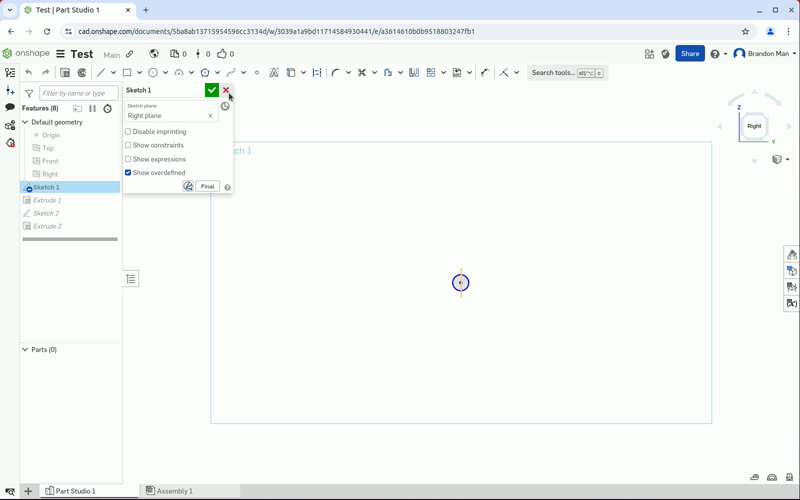
click(229, 92)
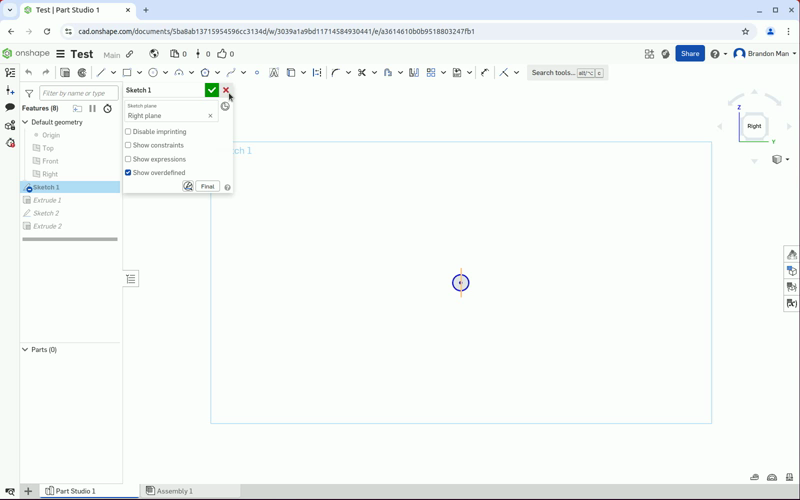
key(shift+s)
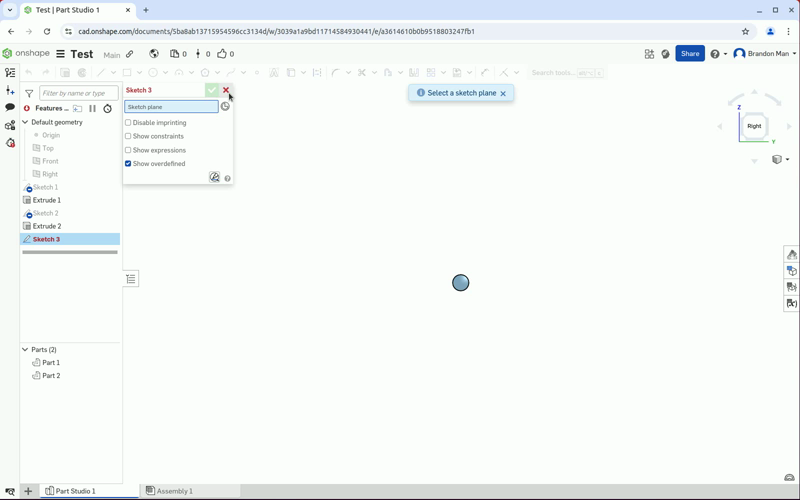
mouse_move(73, 176)
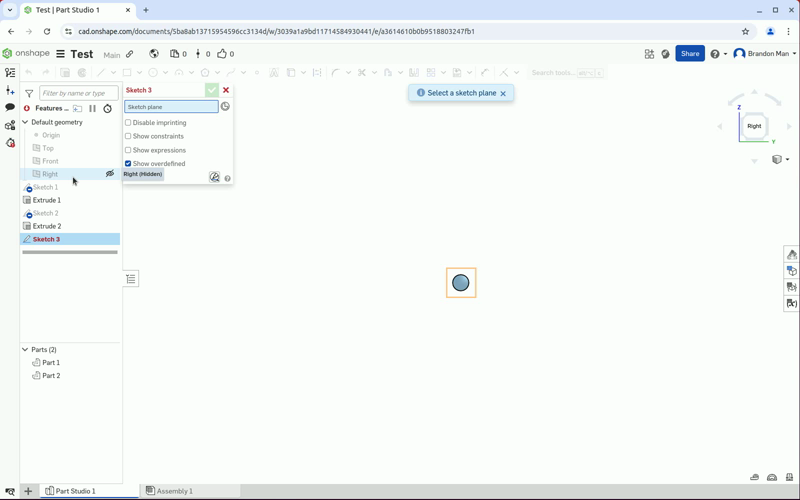
click(73, 176)
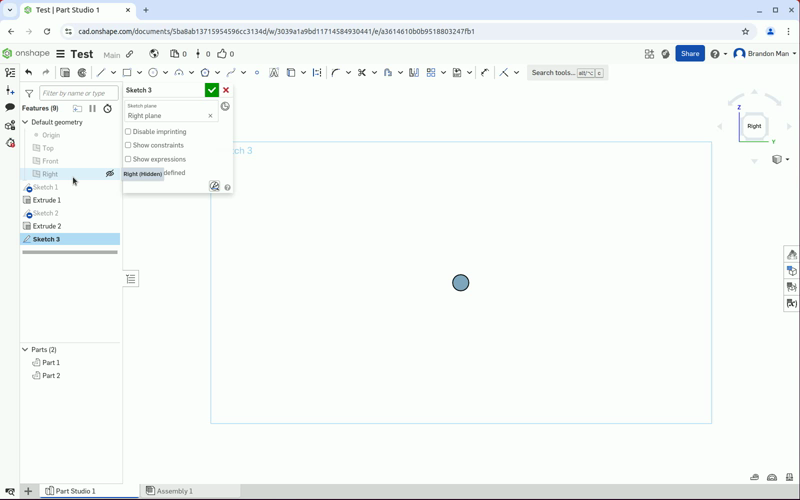
mouse_move(73, 352)
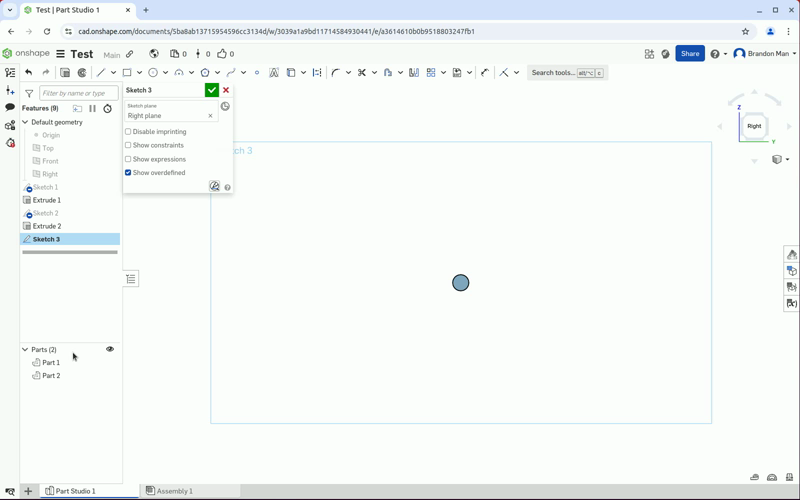
key(y)
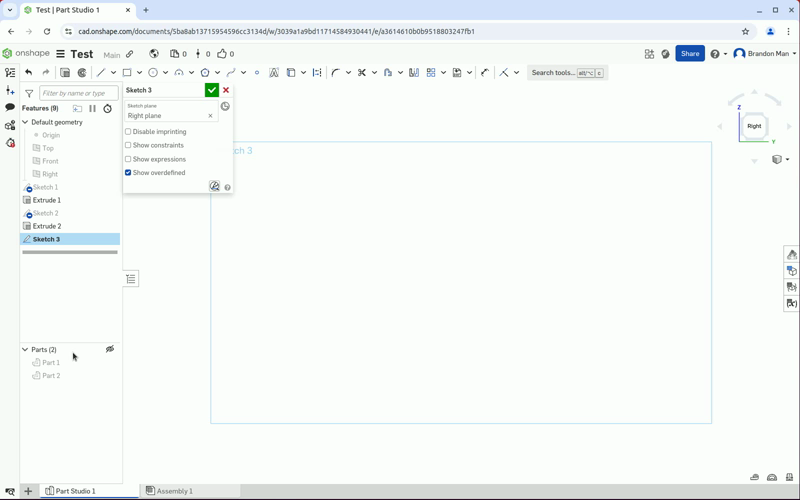
key(c)
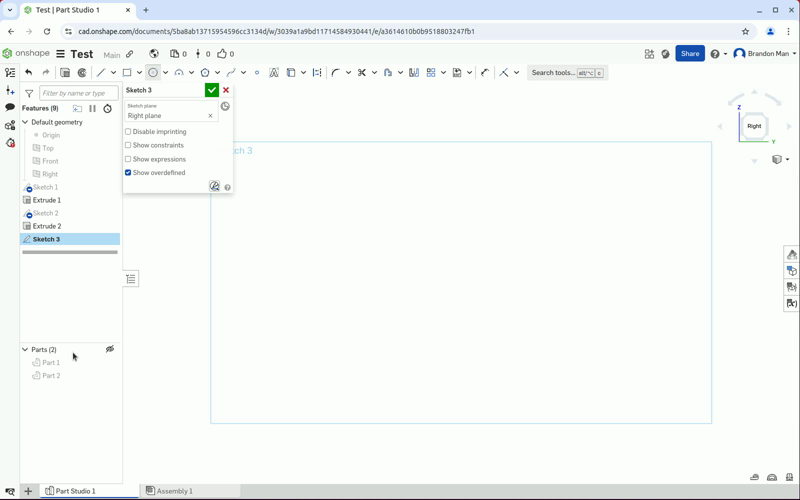
key_down(shift)
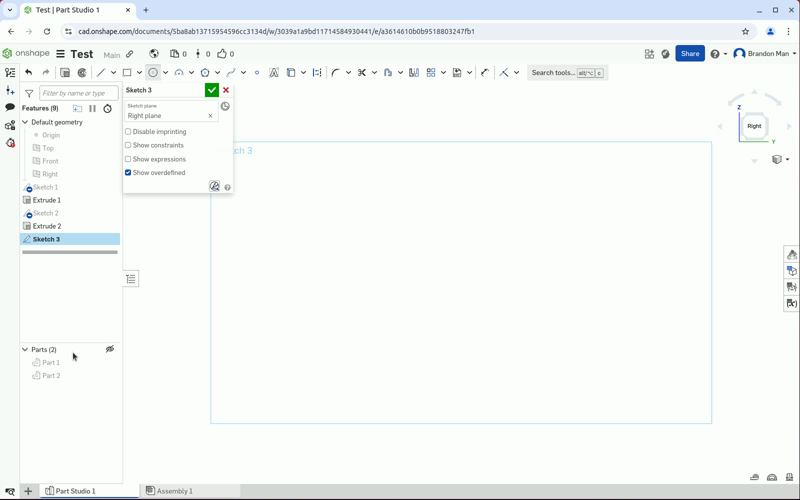
mouse_move(438, 282)
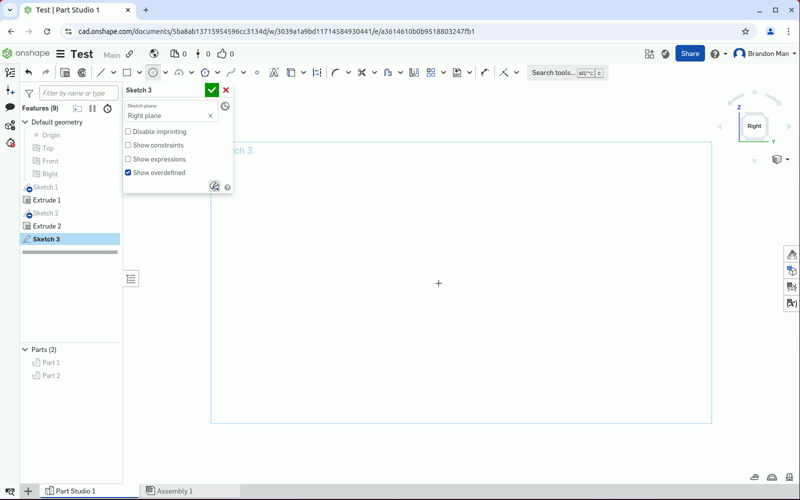
click(438, 282)
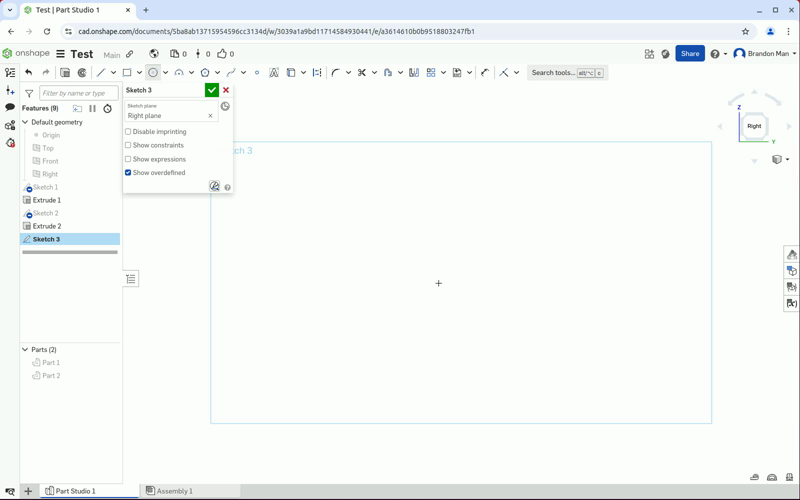
key_up(shift)
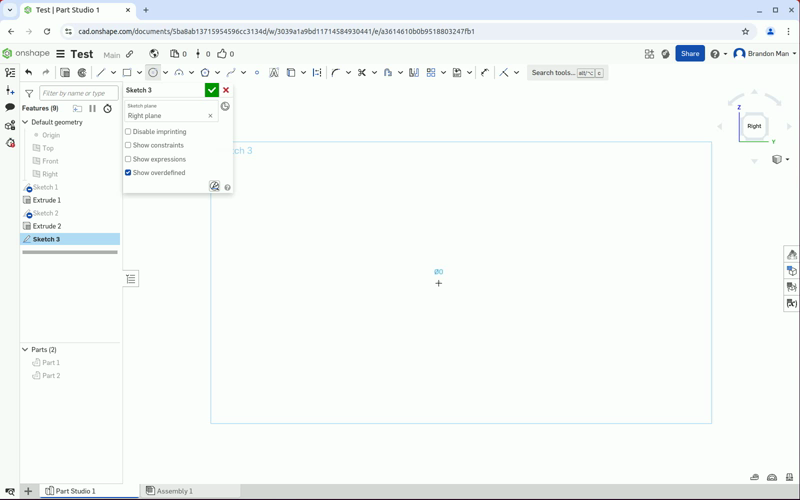
mouse_move(446, 282)
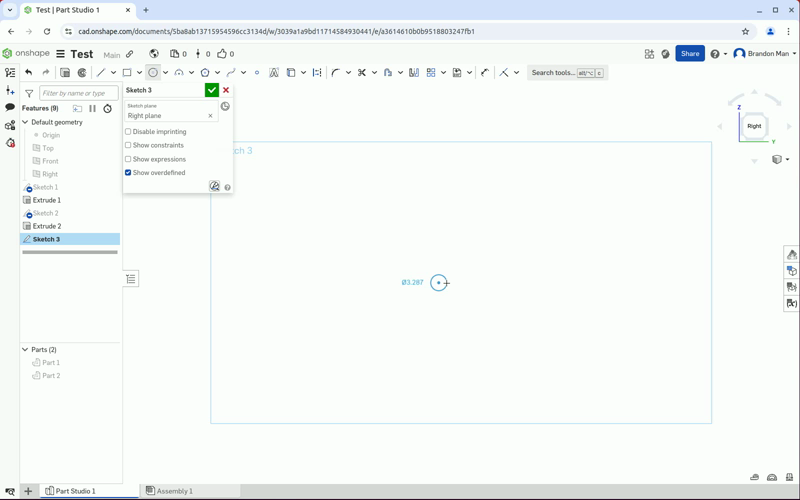
click(446, 282)
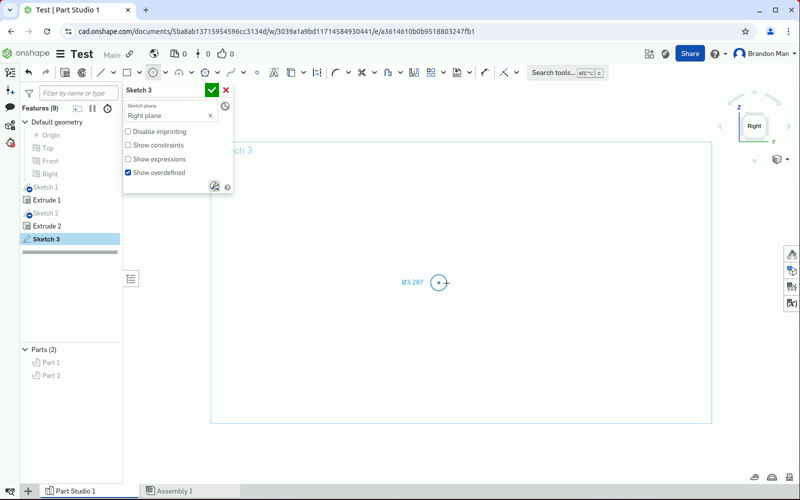
key(esc)
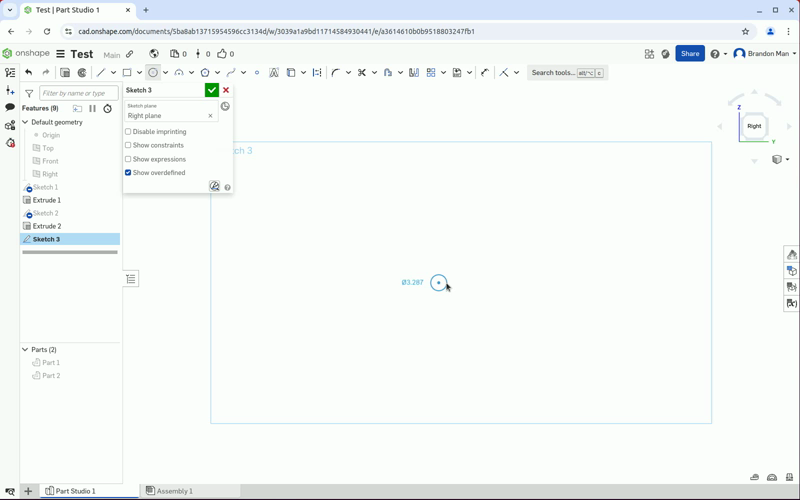
key(c)
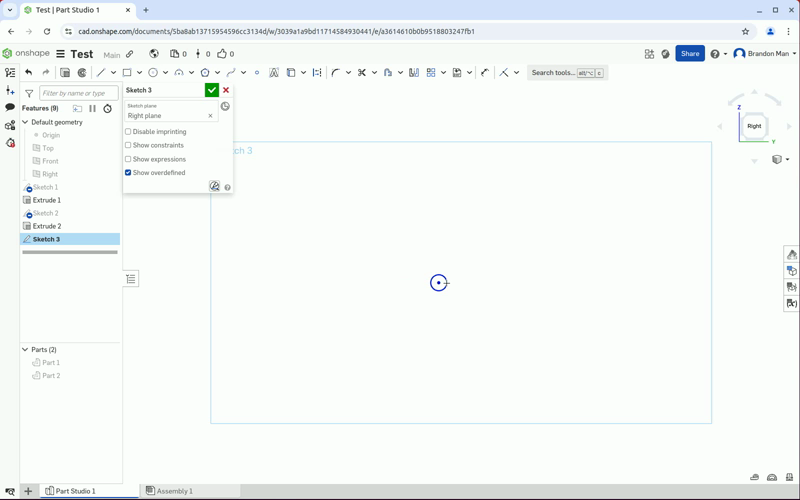
key_down(shift)
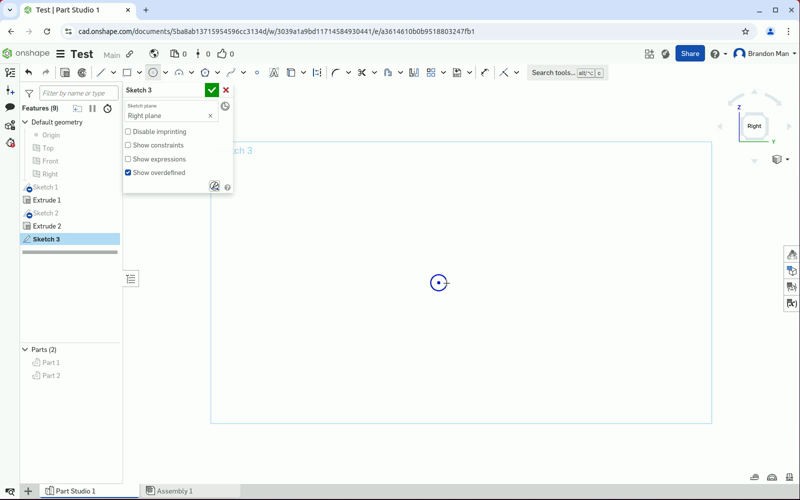
mouse_move(438, 282)
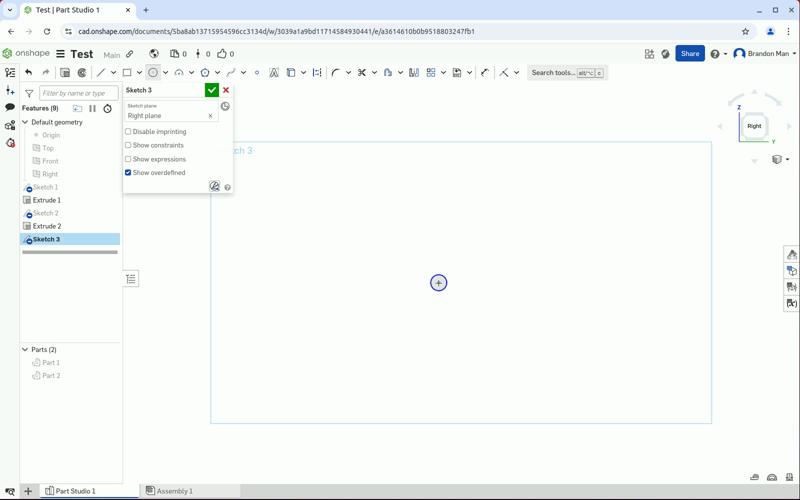
click(438, 282)
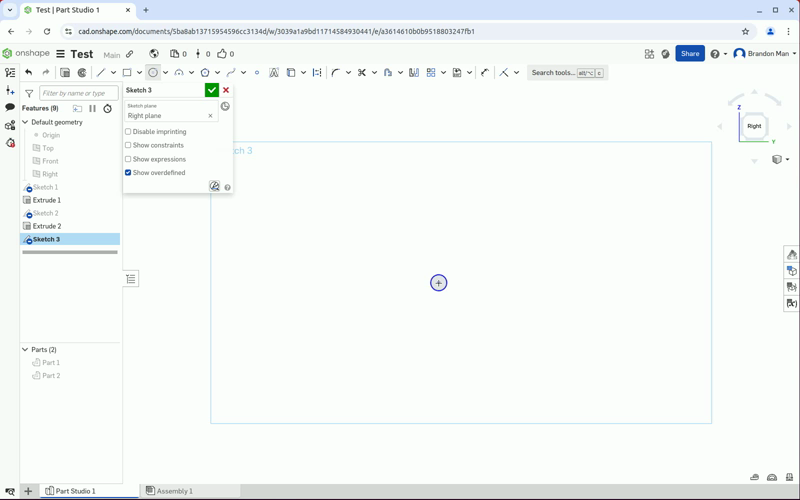
key_up(shift)
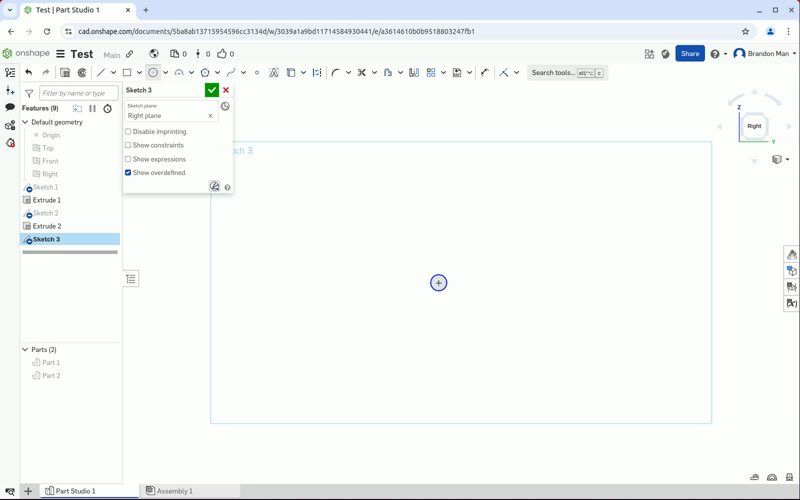
mouse_move(446, 282)
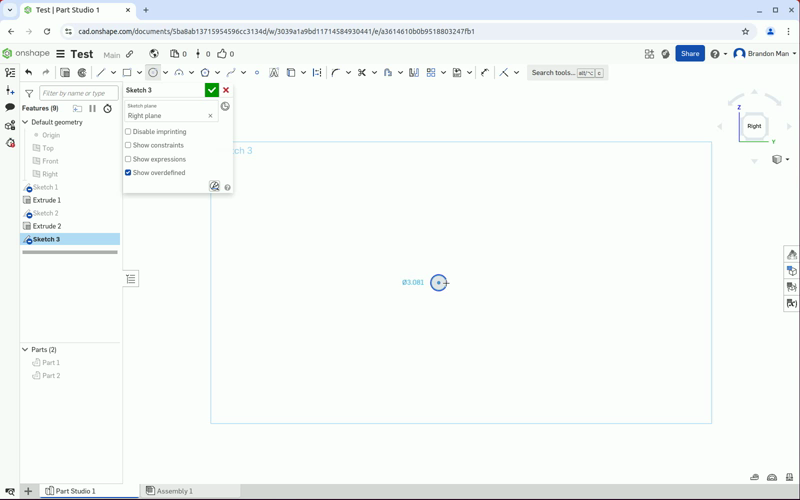
click(446, 282)
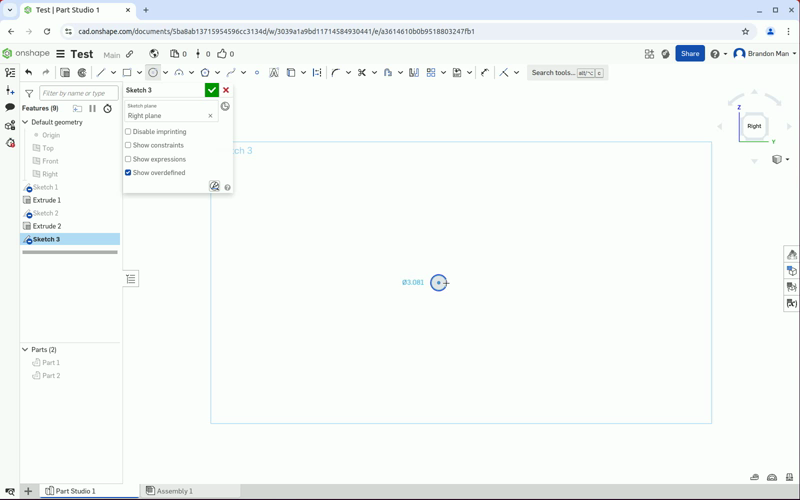
key(esc)
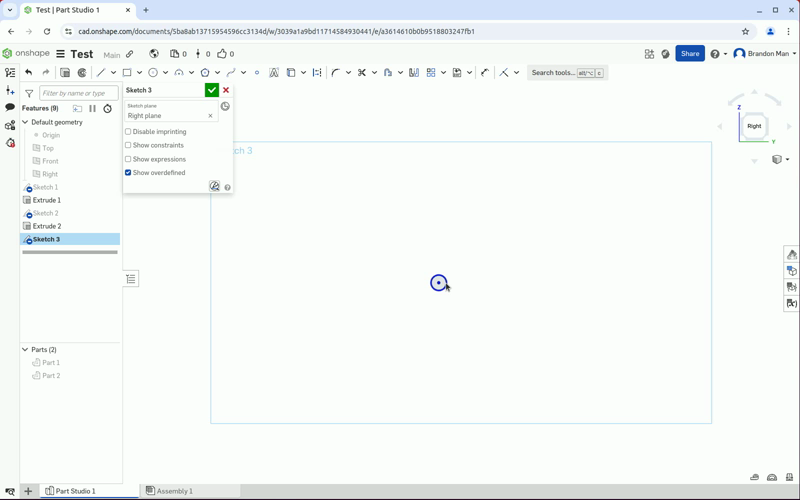
mouse_move(431, 279)
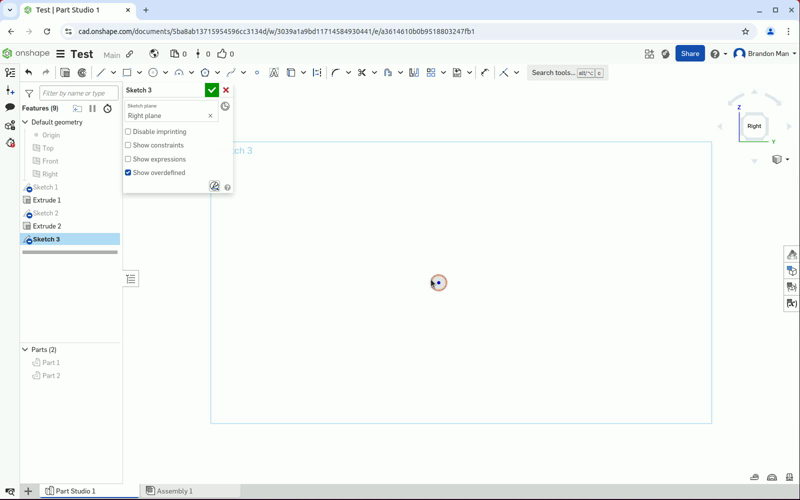
scroll(6)
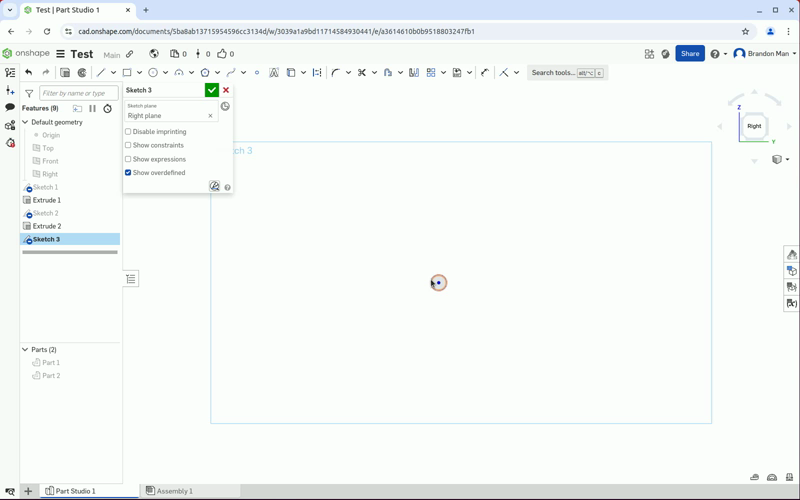
scroll(6)
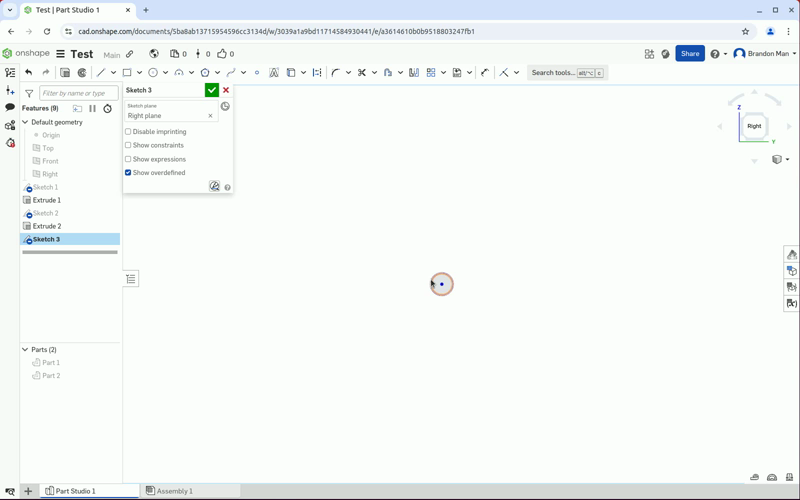
scroll(6)
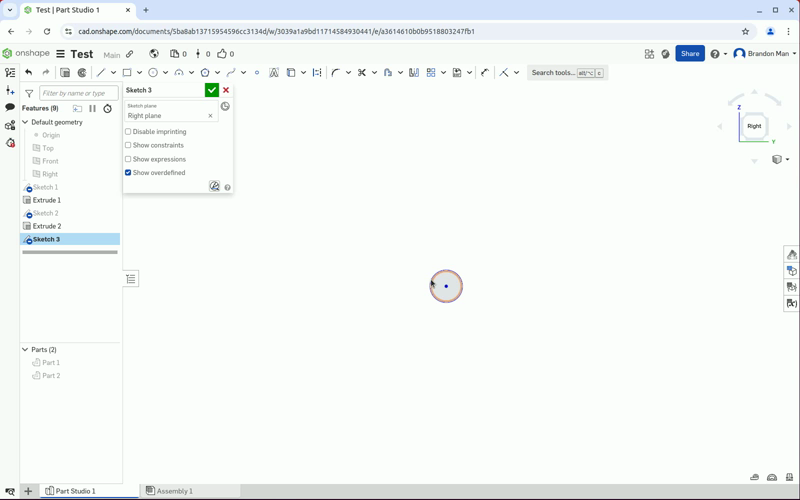
scroll(6)
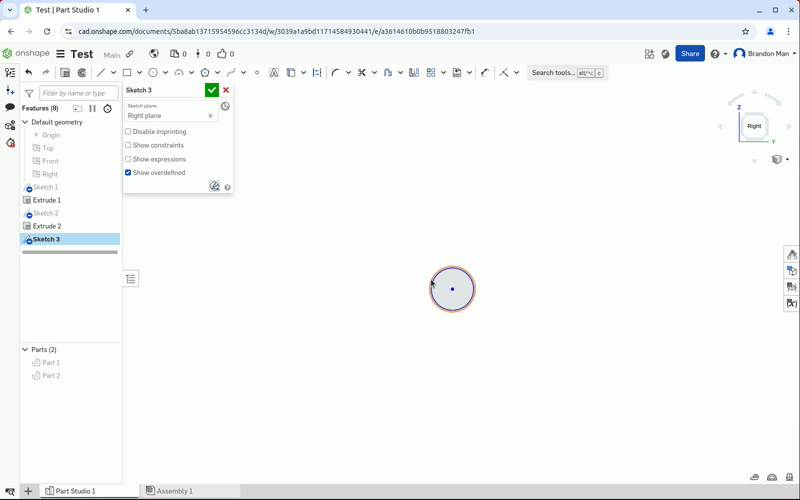
scroll(6)
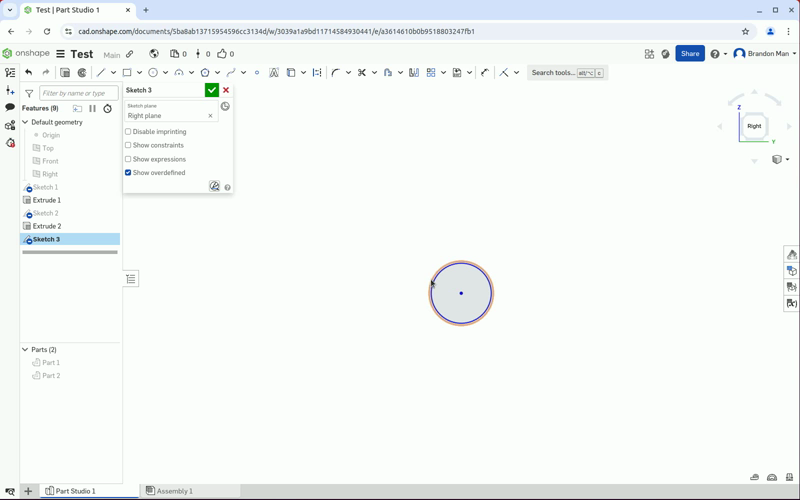
scroll(6)
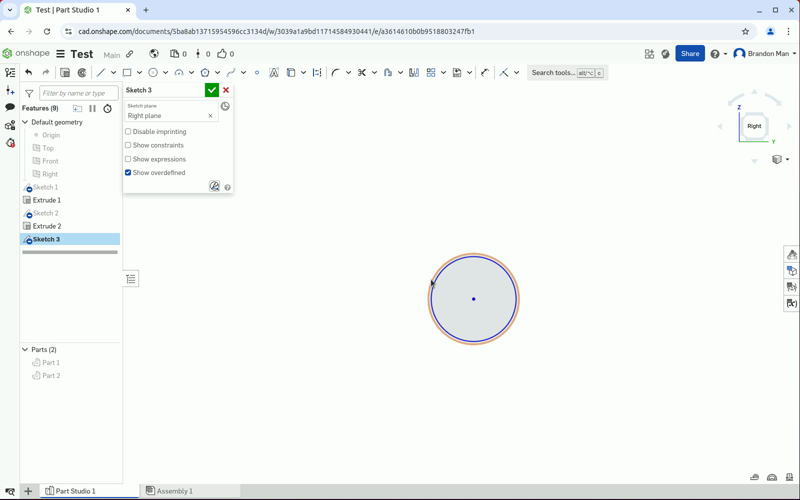
scroll(6)
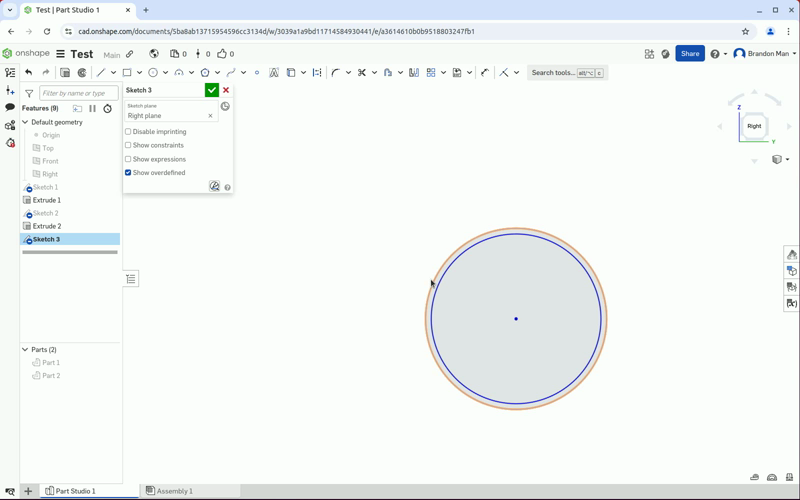
click(431, 279)
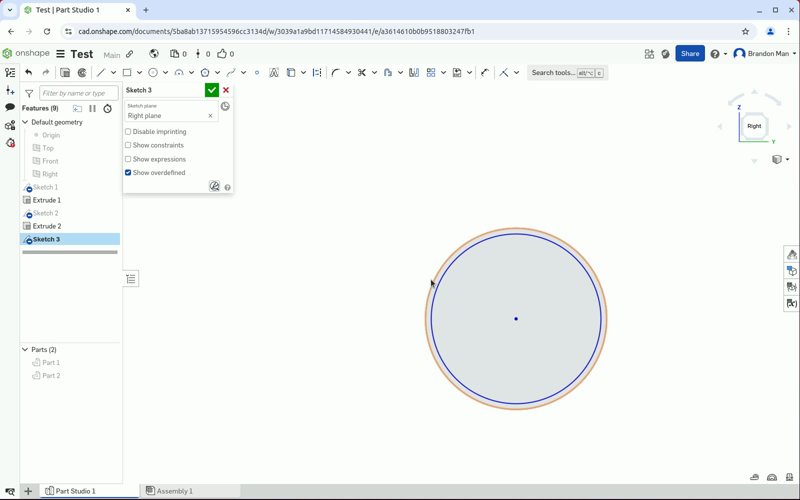
scroll(-6)
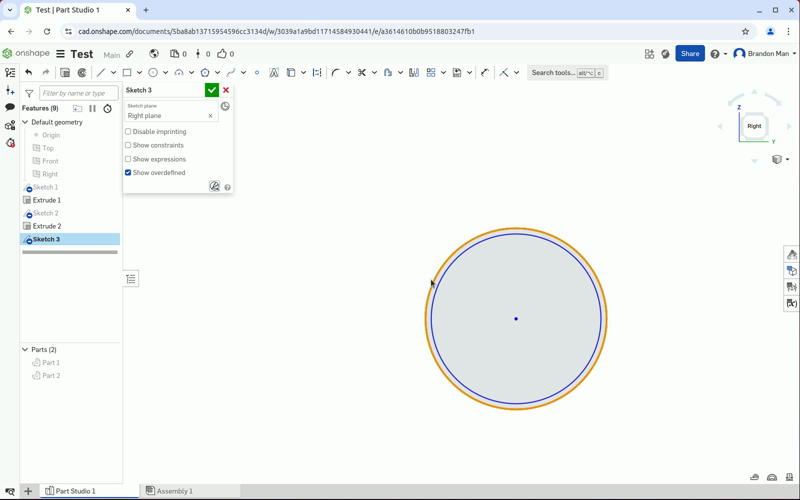
scroll(-6)
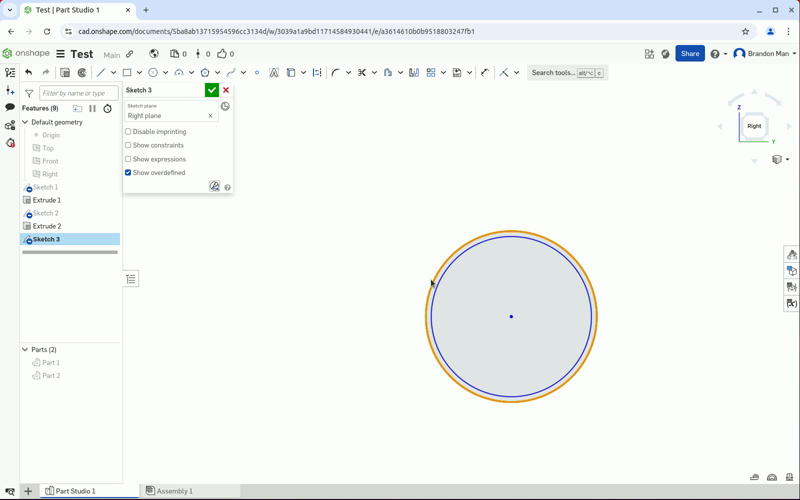
scroll(-6)
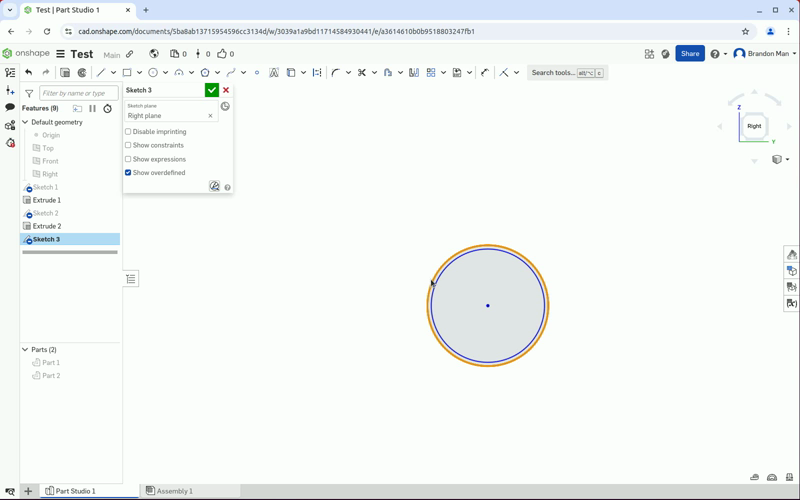
scroll(-6)
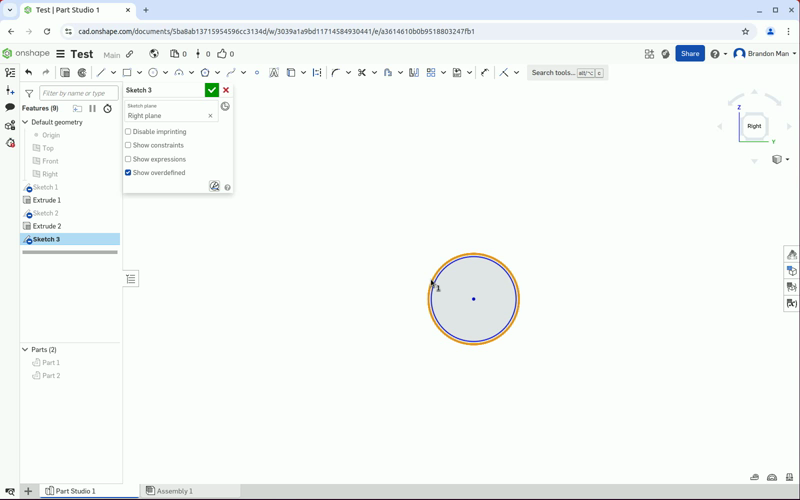
scroll(-6)
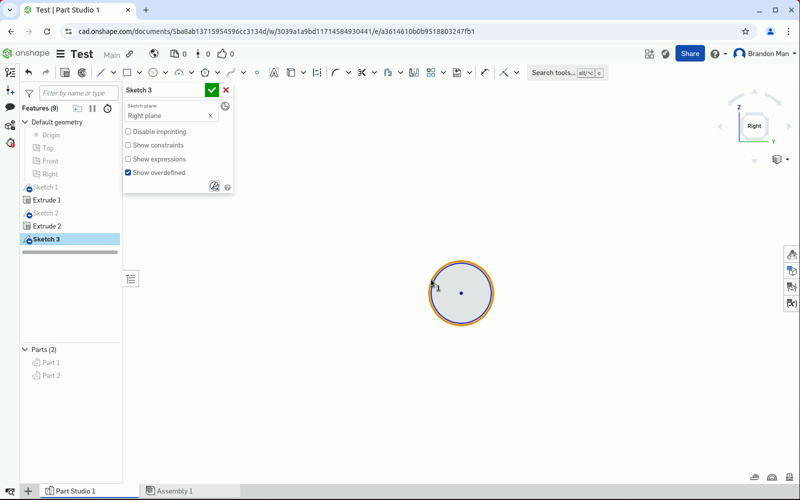
scroll(-6)
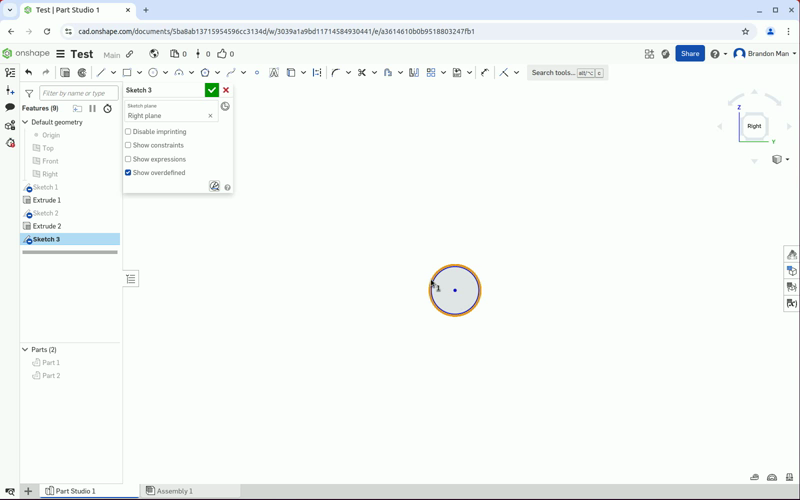
scroll(-6)
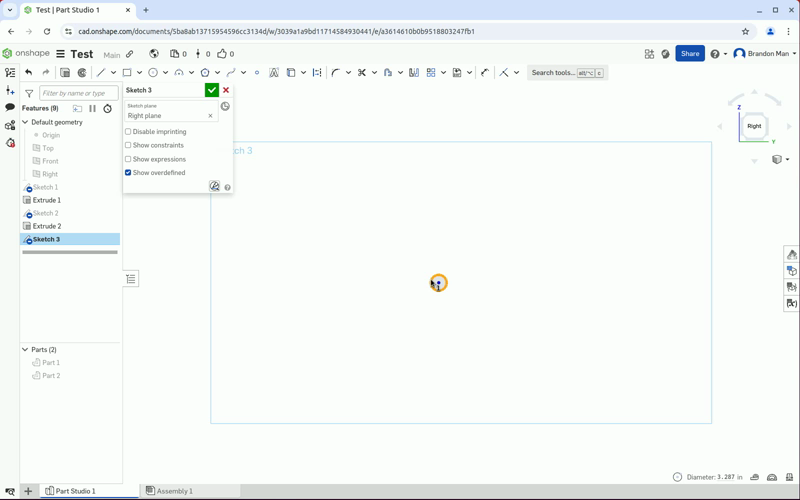
mouse_move(73, 352)
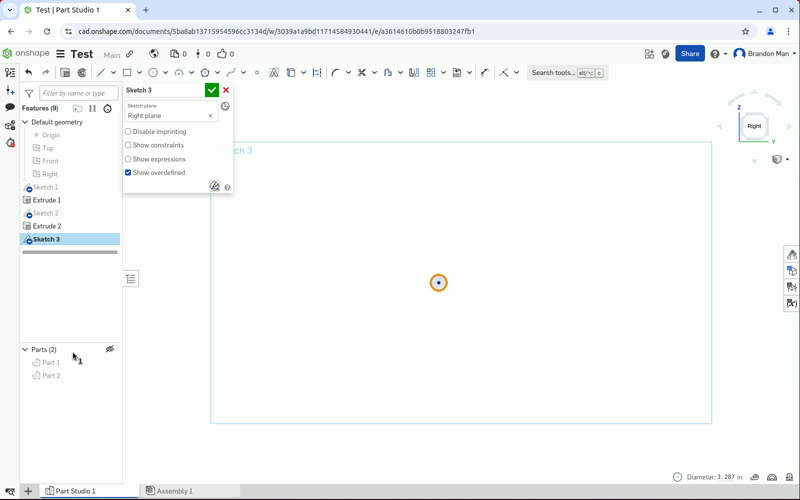
key(shift+y)
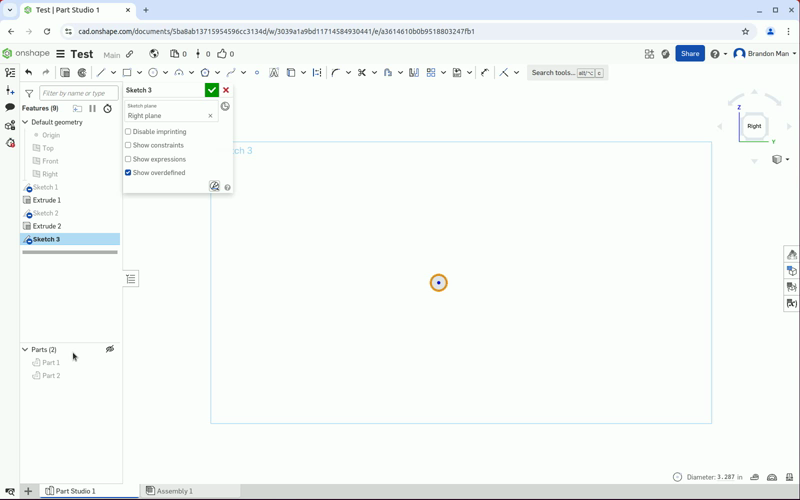
key(shift+e)
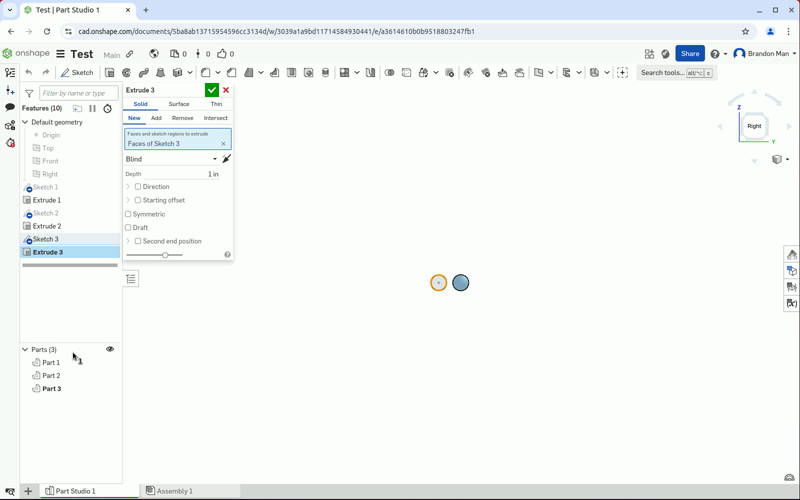
mouse_move(143, 106)
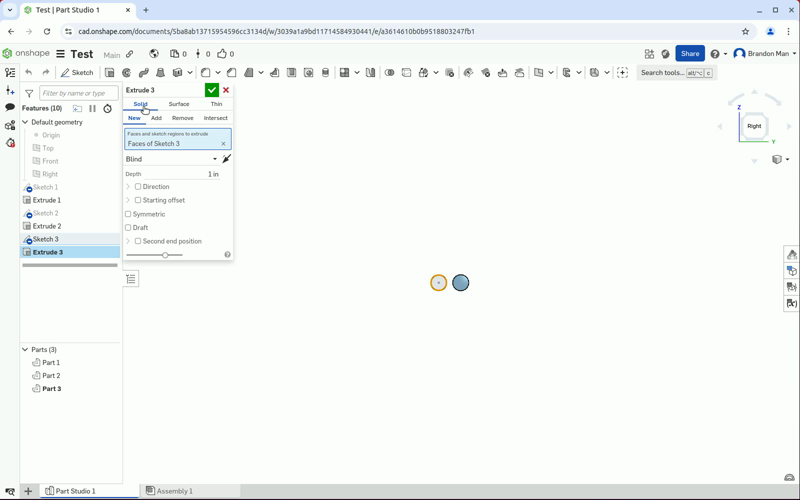
click(143, 106)
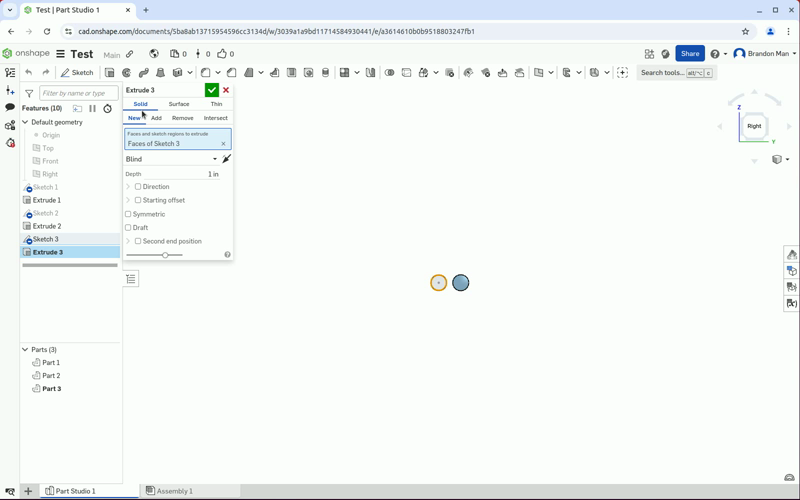
mouse_move(137, 120)
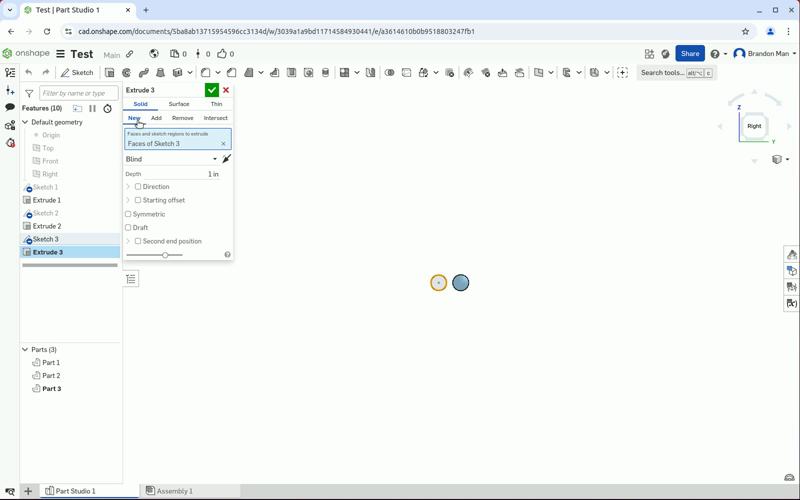
click(137, 120)
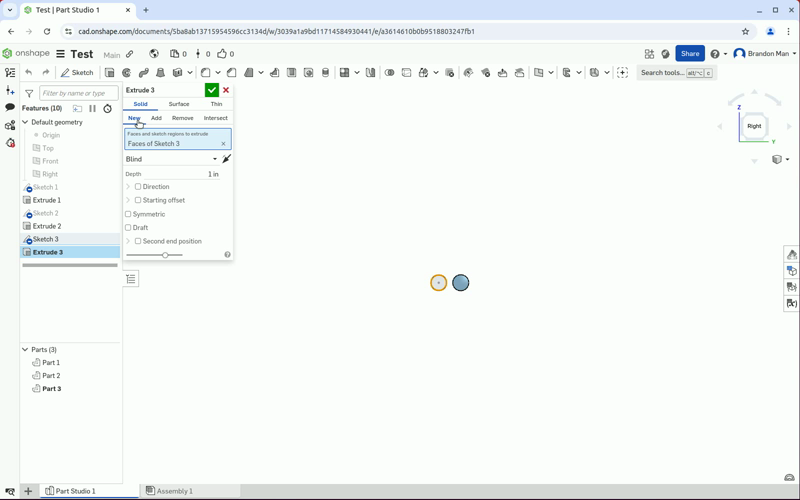
key(tab, 4)
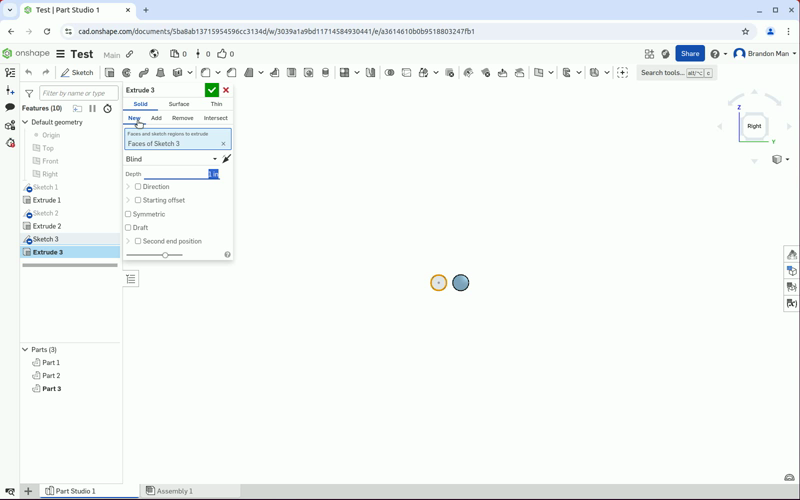
text(23.108)
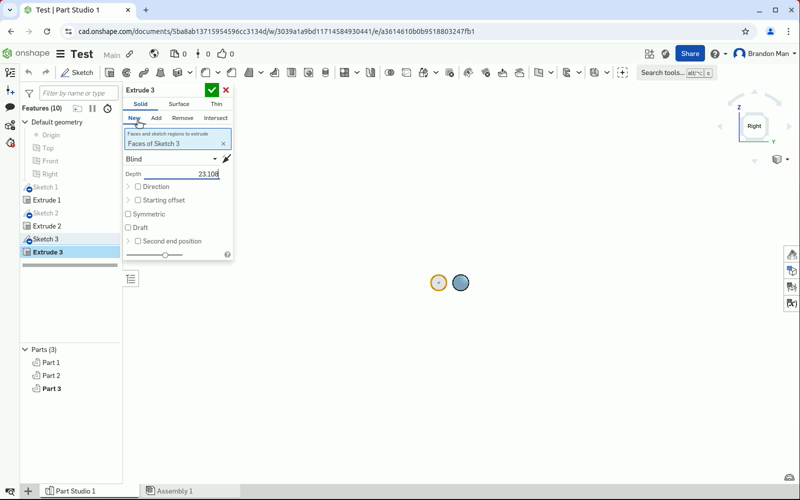
key(enter)
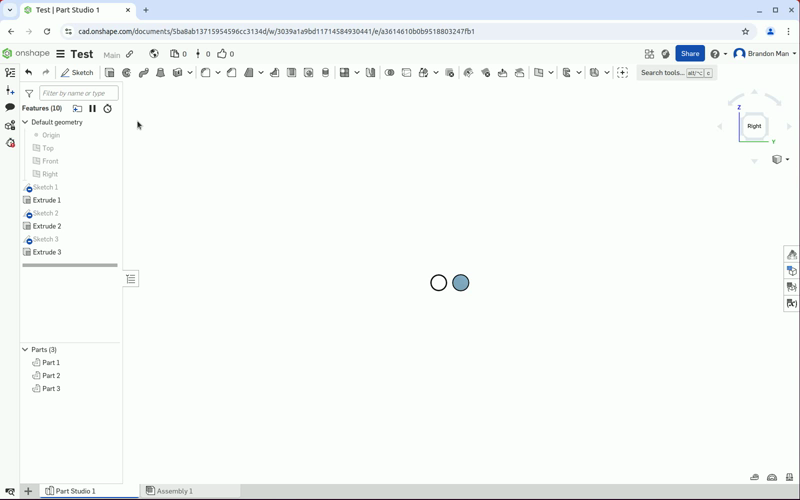
key(shift+h)
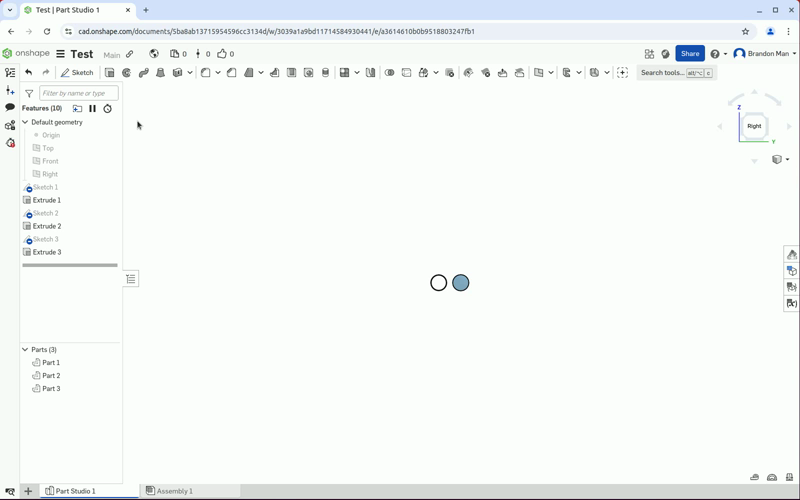
key(shift+h)
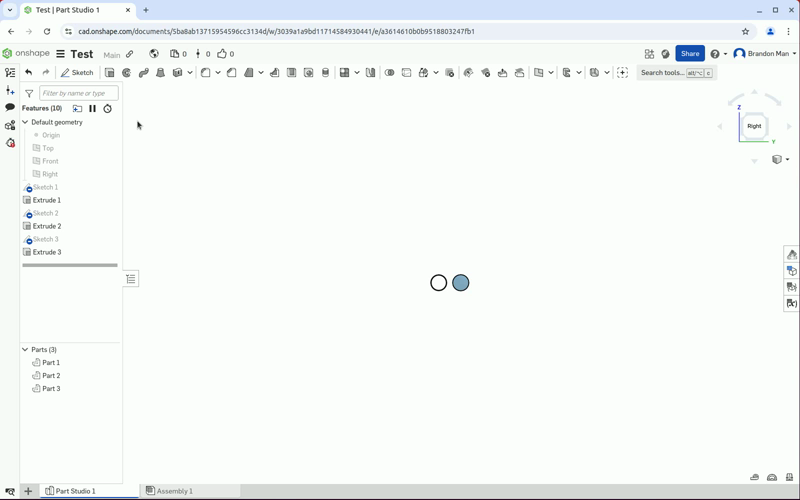
mouse_move(73, 189)
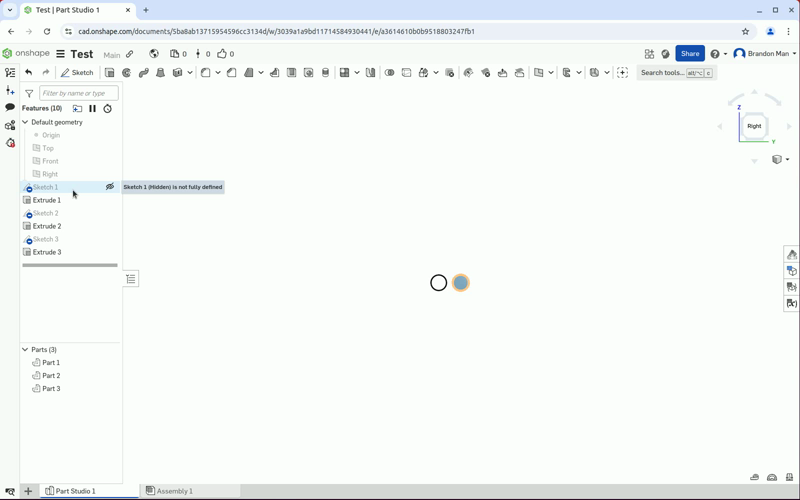
click(73, 189)
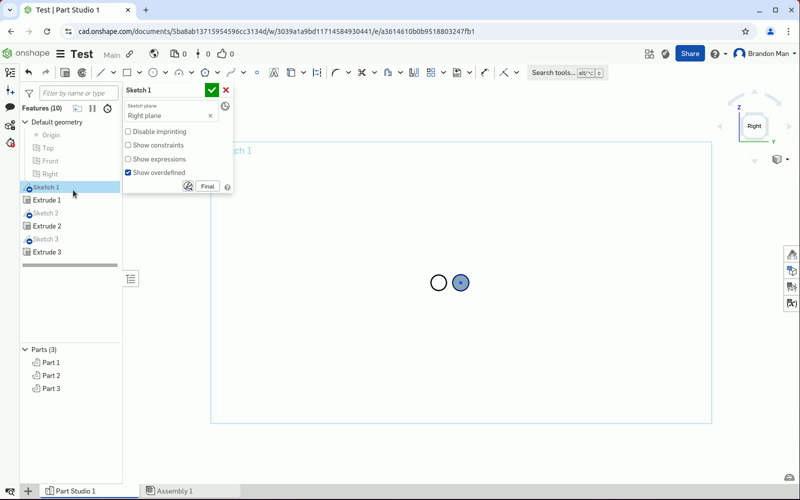
mouse_move(229, 92)
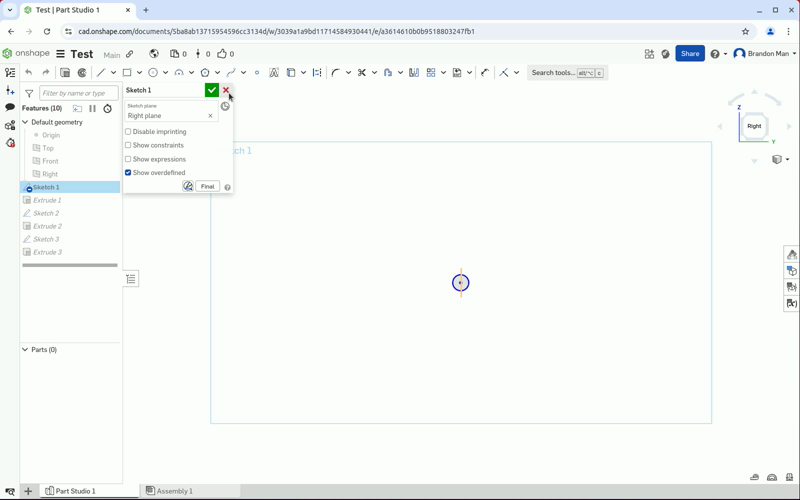
click(229, 92)
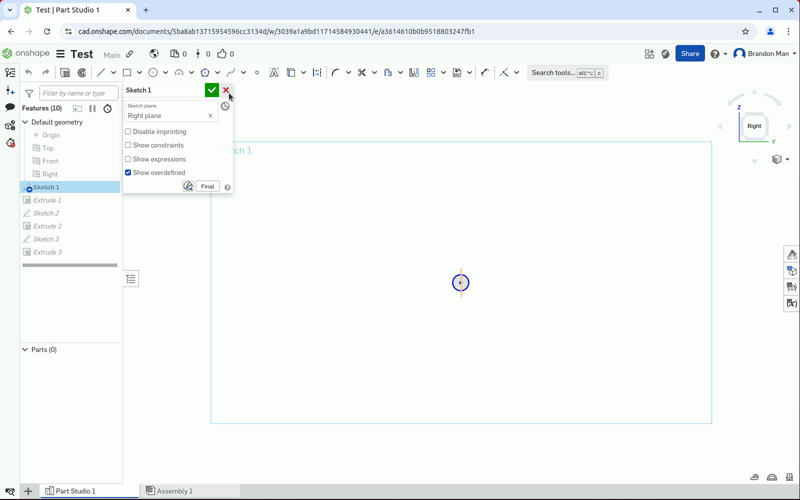
key(shift+s)
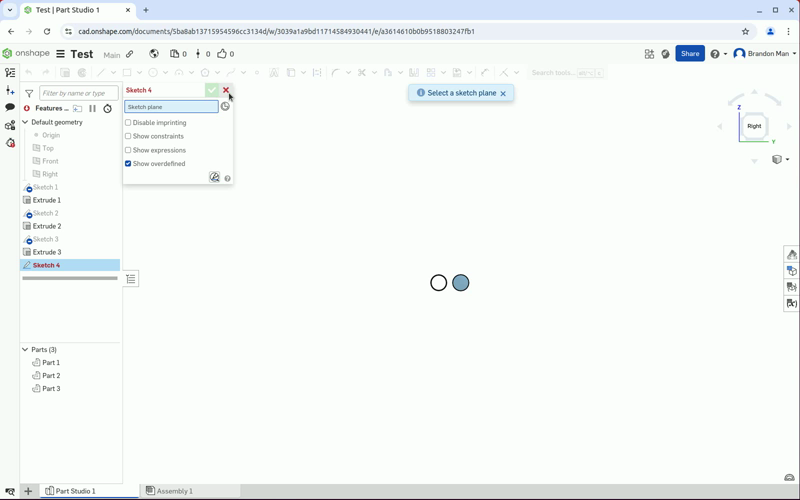
mouse_move(73, 176)
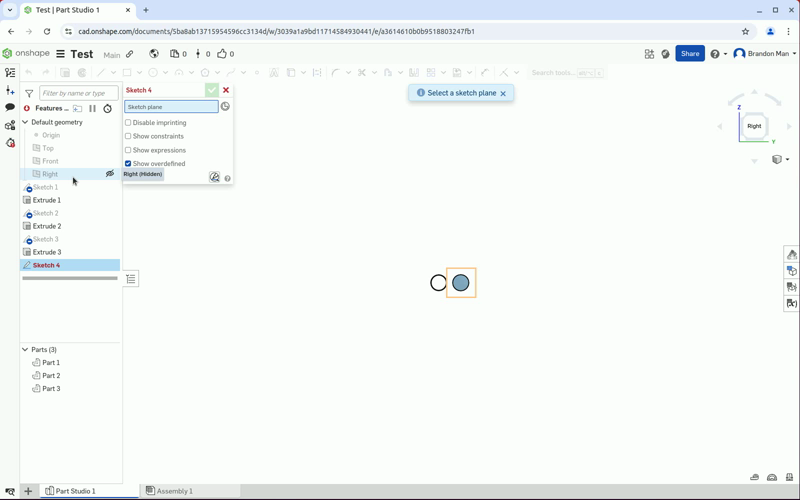
click(73, 176)
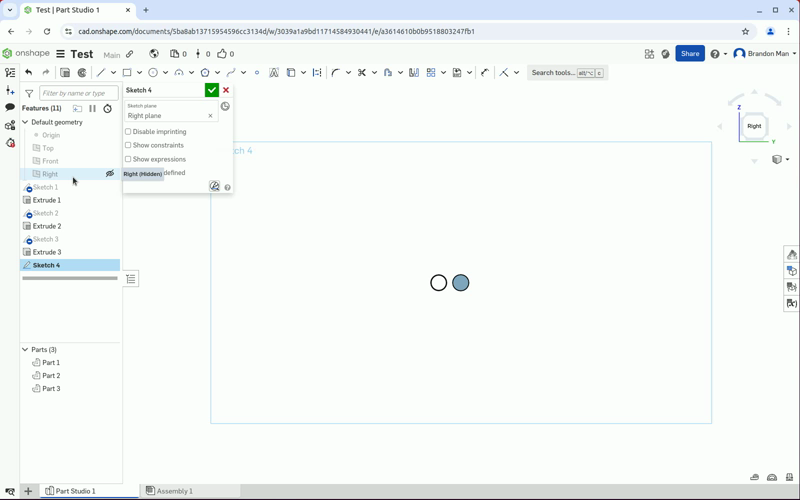
mouse_move(73, 352)
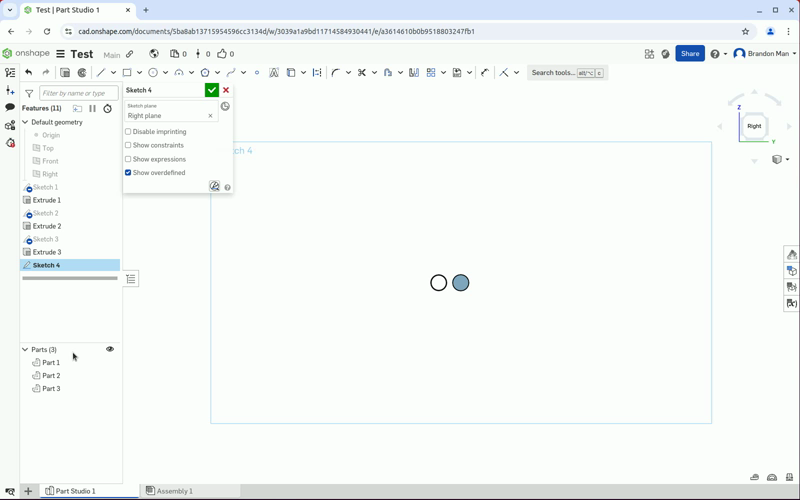
key(y)
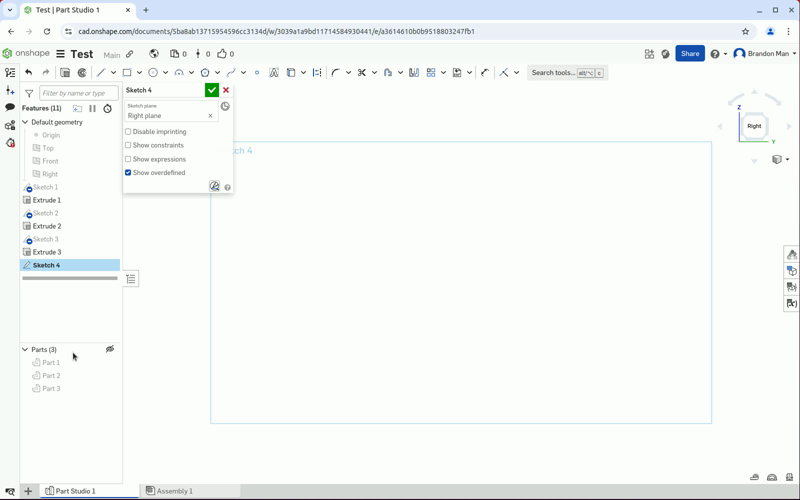
key(l)
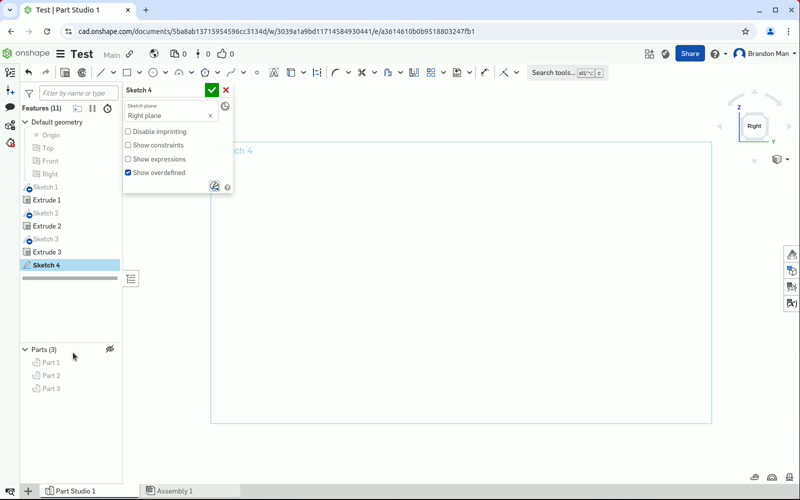
key_down(shift)
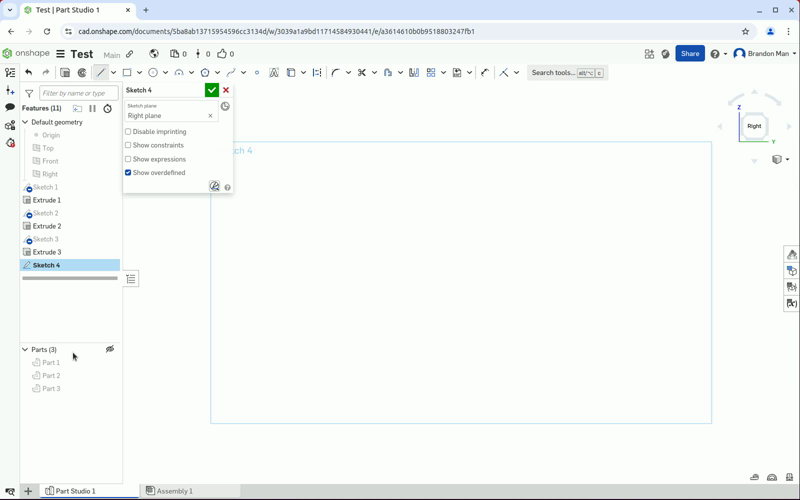
mouse_move(446, 322)
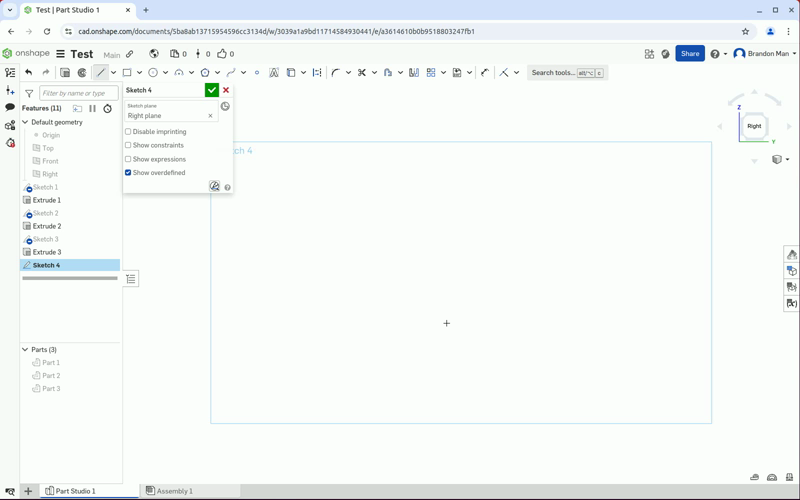
click(446, 322)
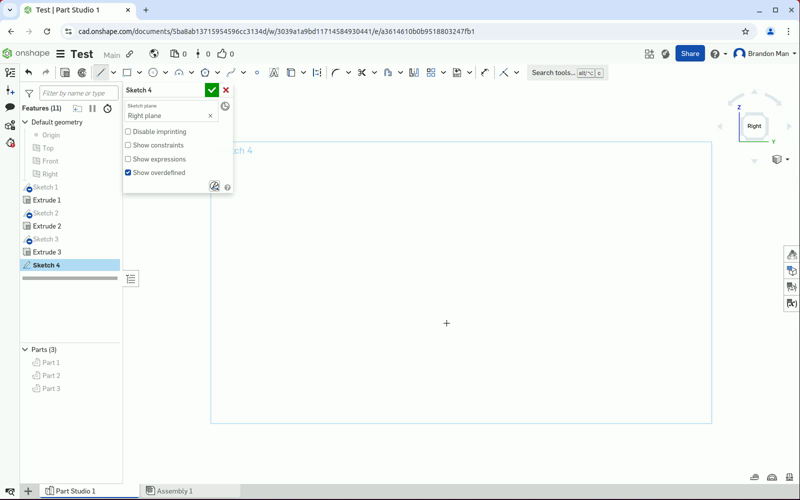
key_up(shift)
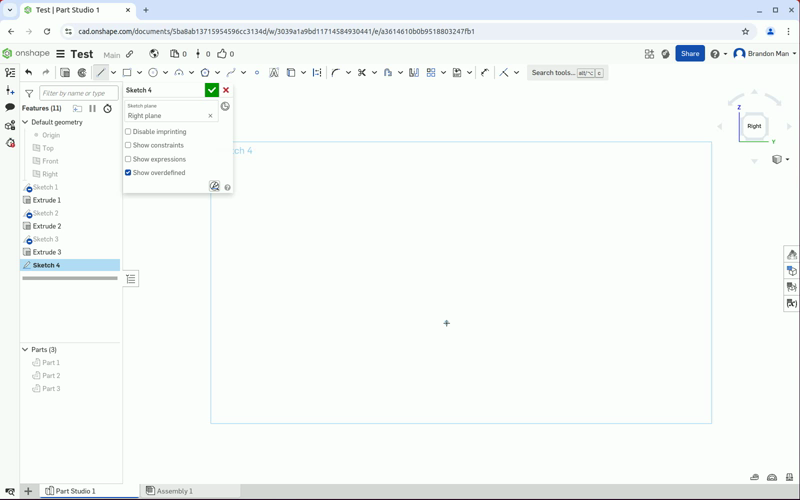
key_down(shift)
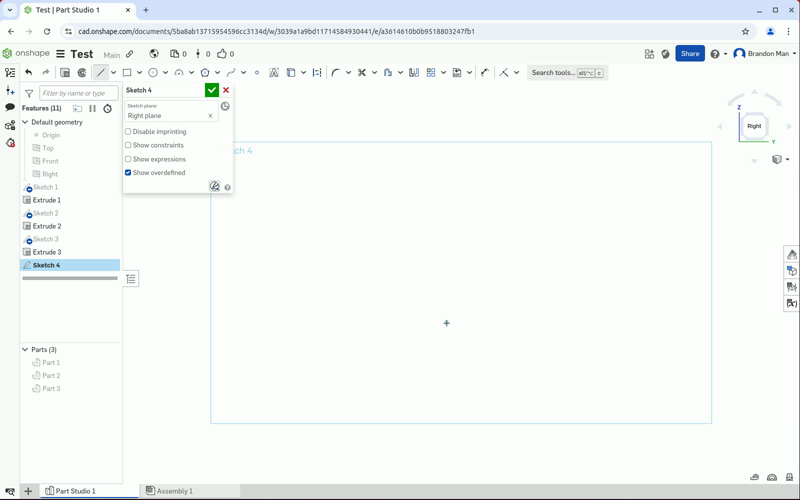
mouse_move(476, 322)
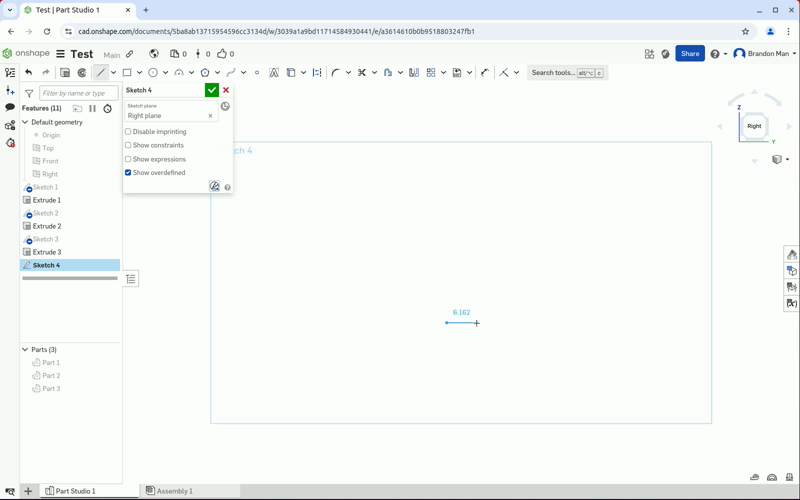
mouse_move(450, 322)
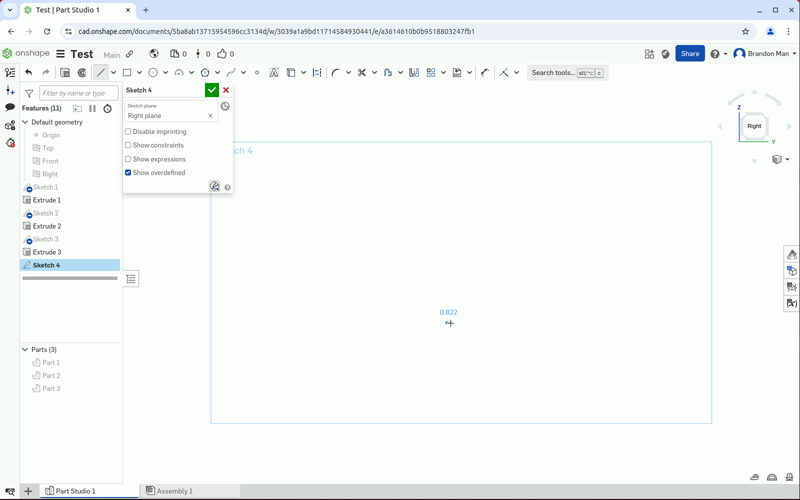
scroll(6)
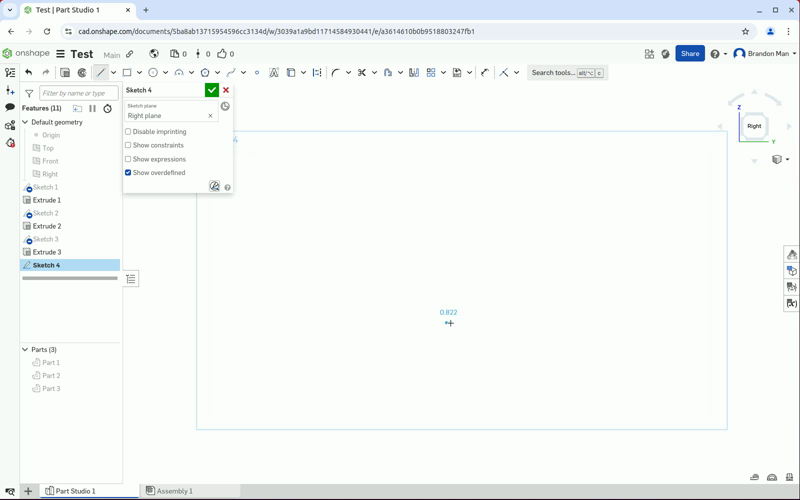
scroll(6)
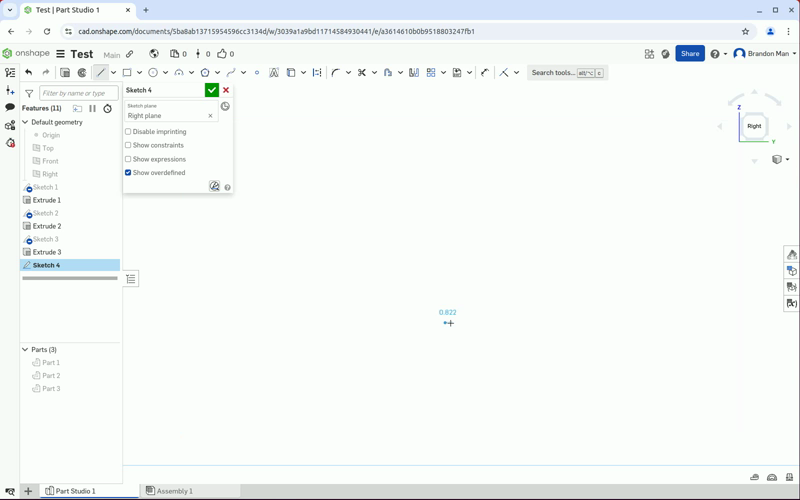
scroll(6)
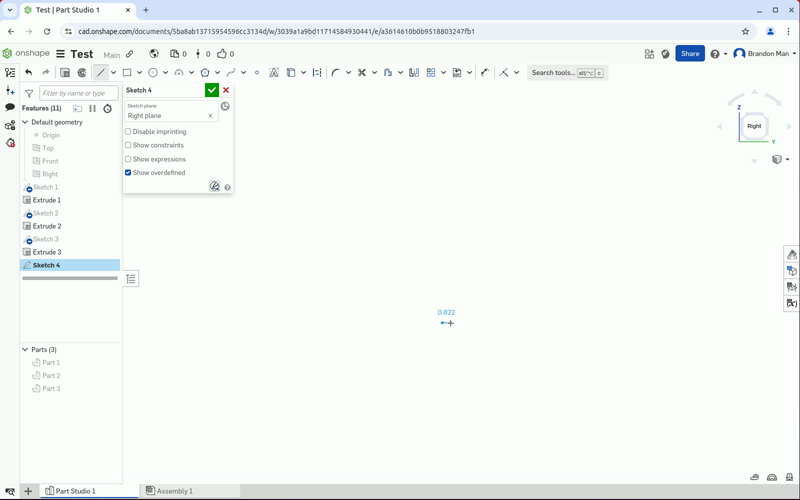
scroll(6)
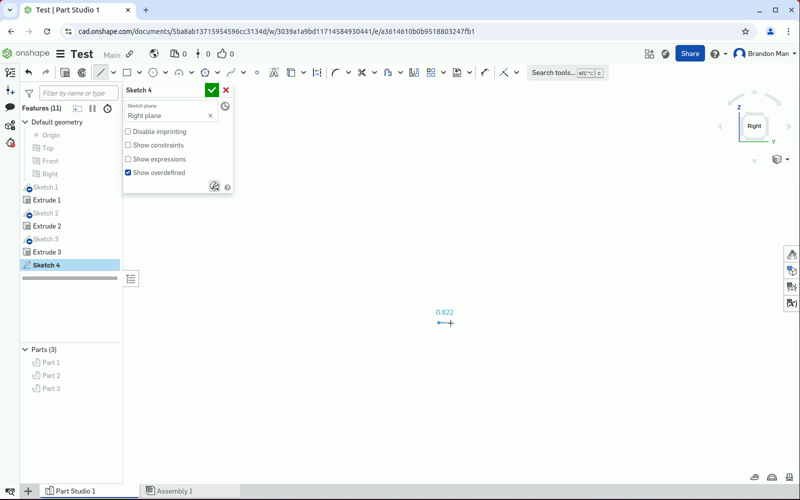
scroll(6)
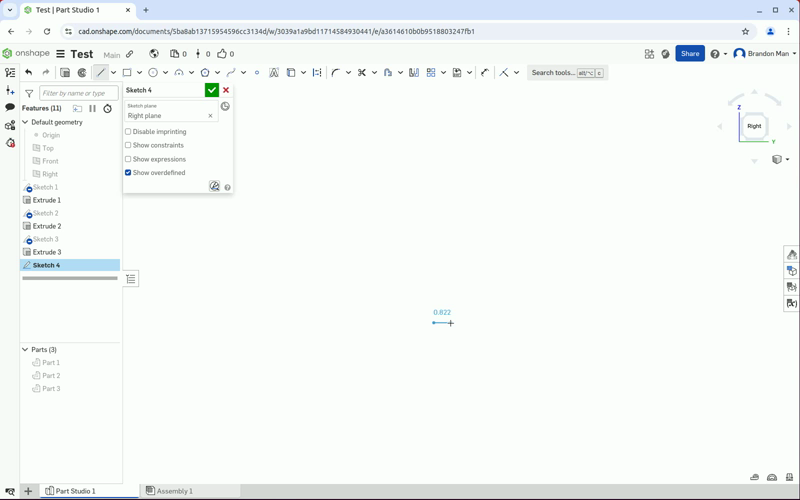
scroll(6)
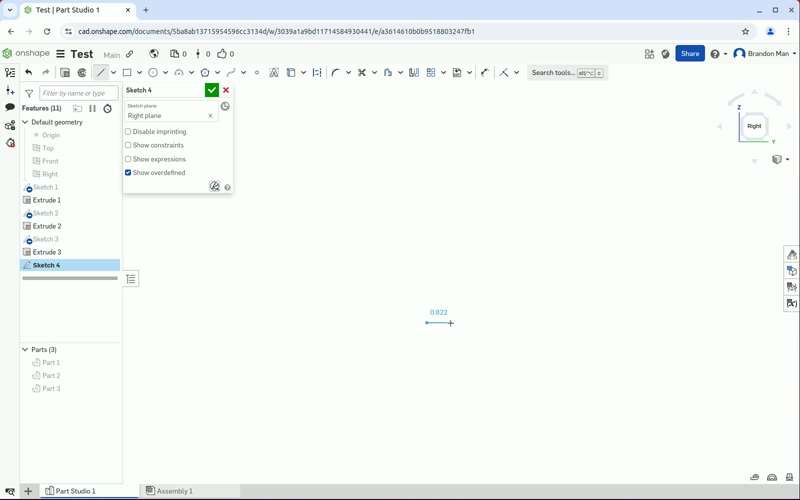
scroll(6)
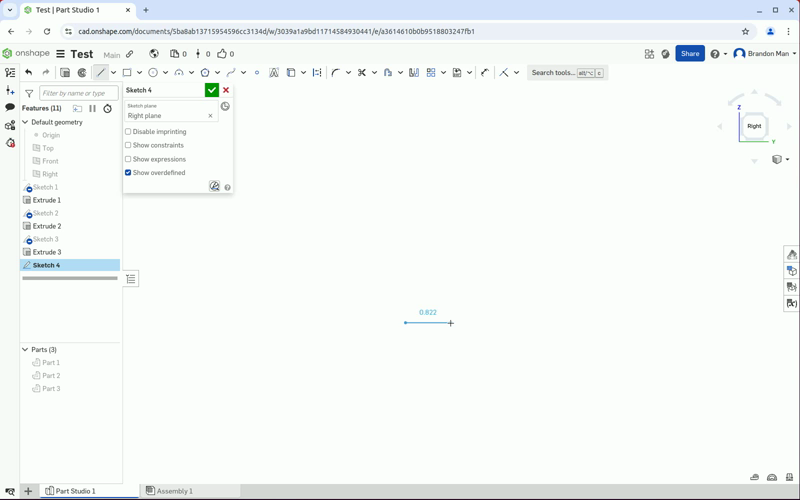
click(450, 322)
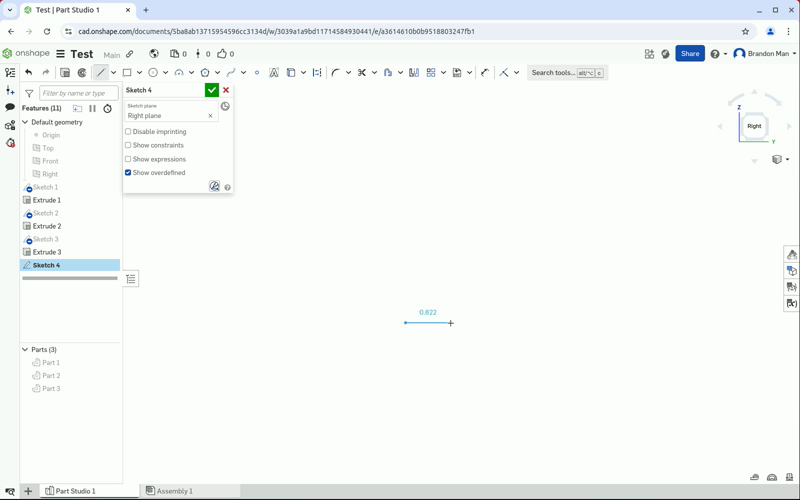
scroll(-6)
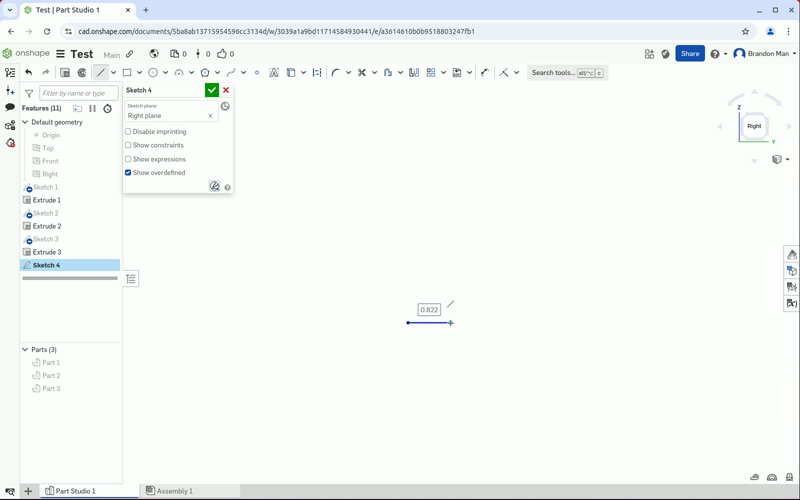
scroll(-6)
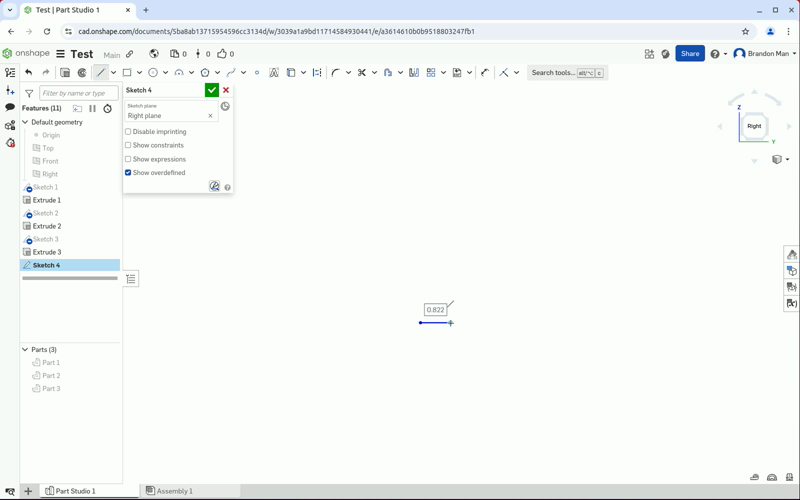
scroll(-6)
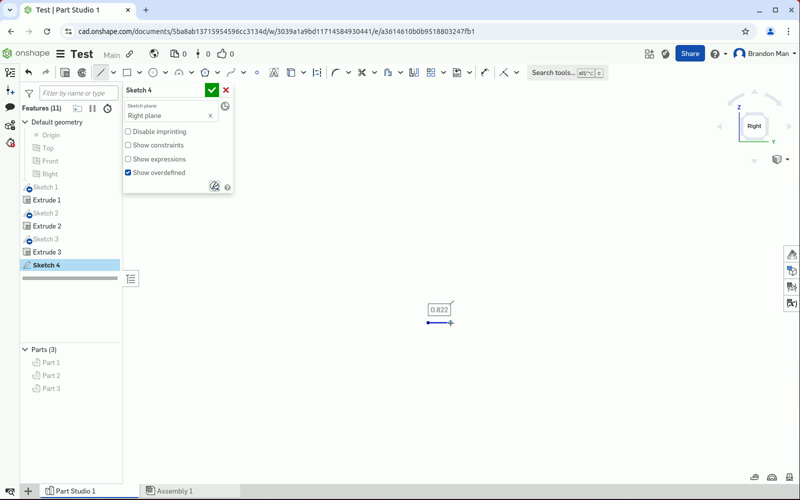
scroll(-6)
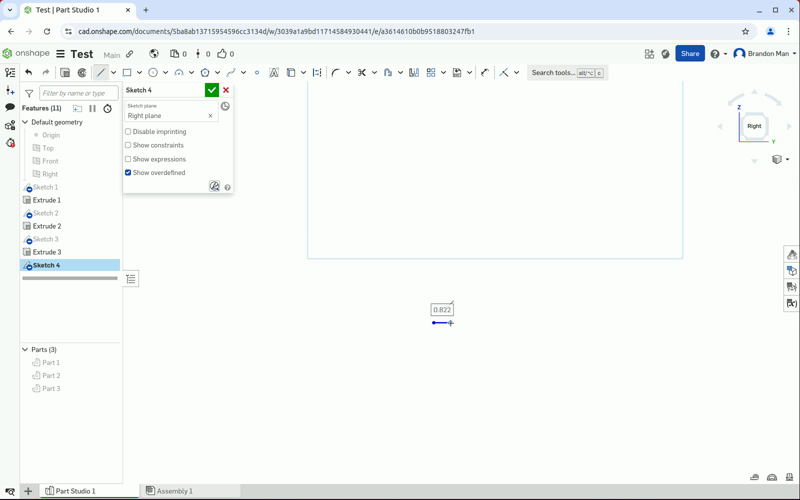
scroll(-6)
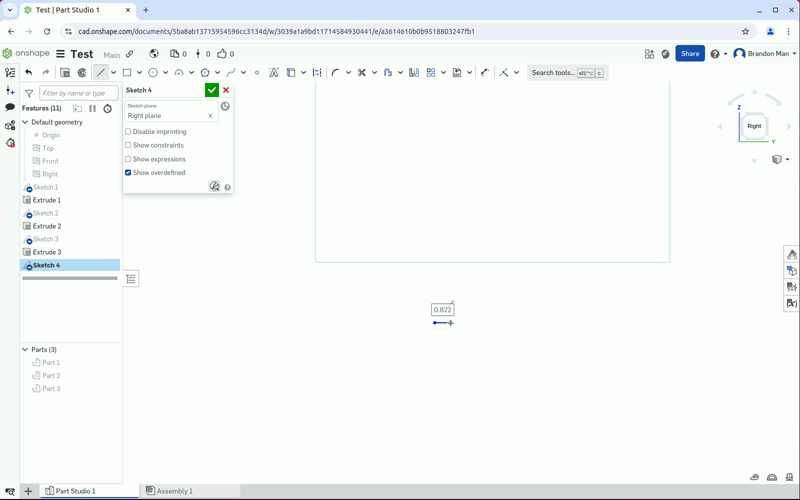
scroll(-6)
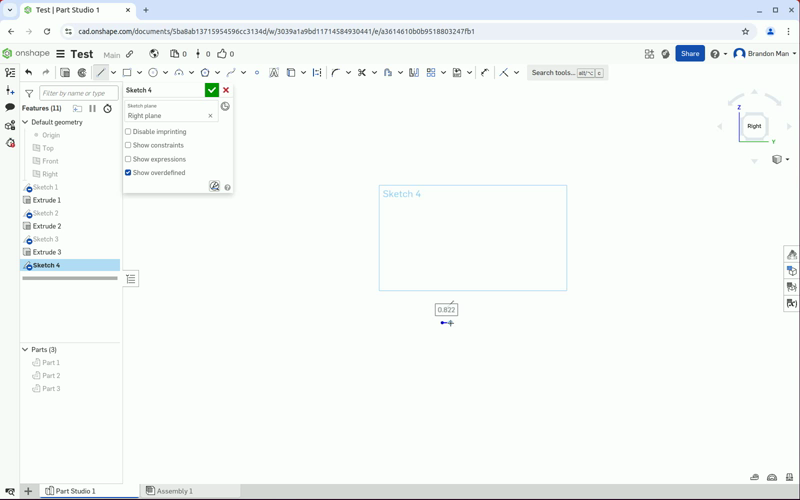
scroll(-6)
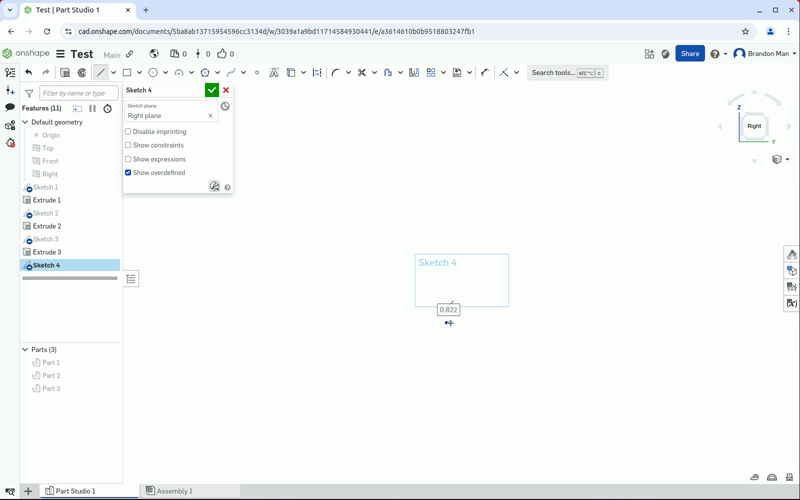
key_up(shift)
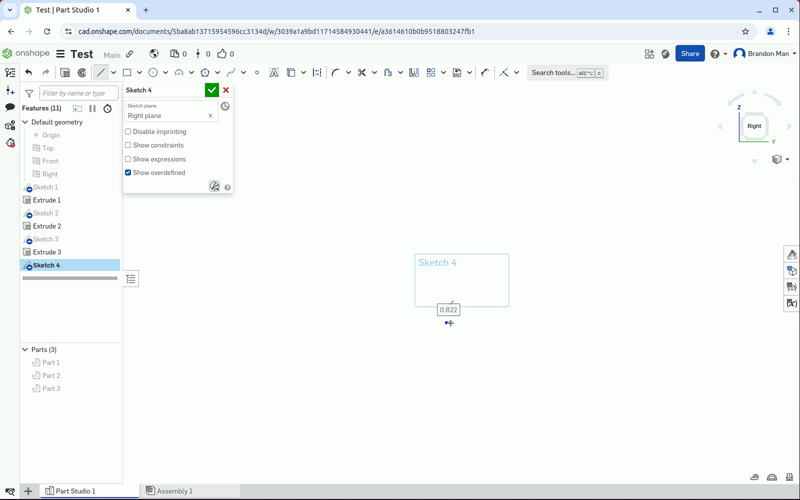
key_down(shift)
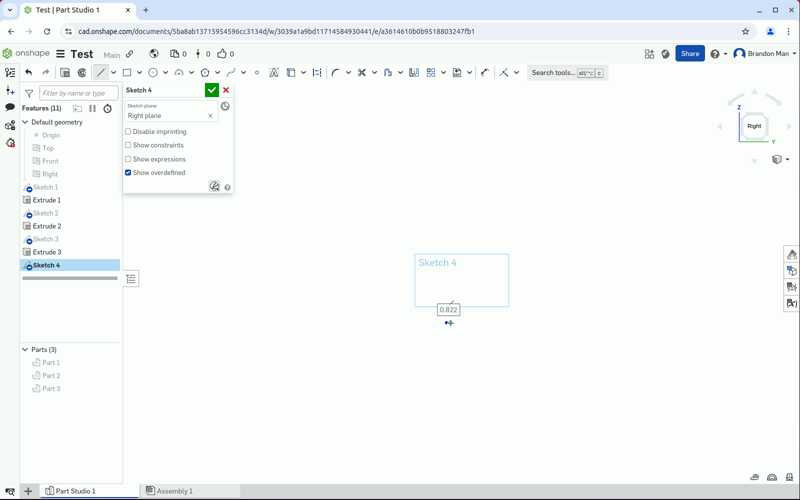
mouse_move(480, 322)
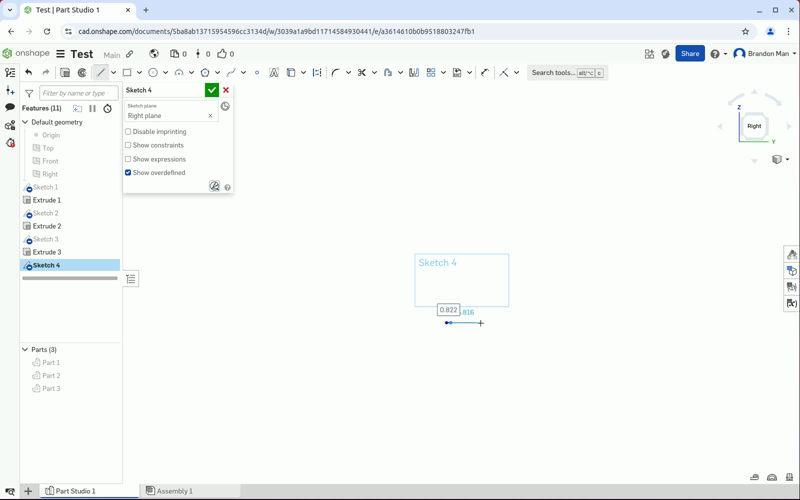
mouse_move(450, 311)
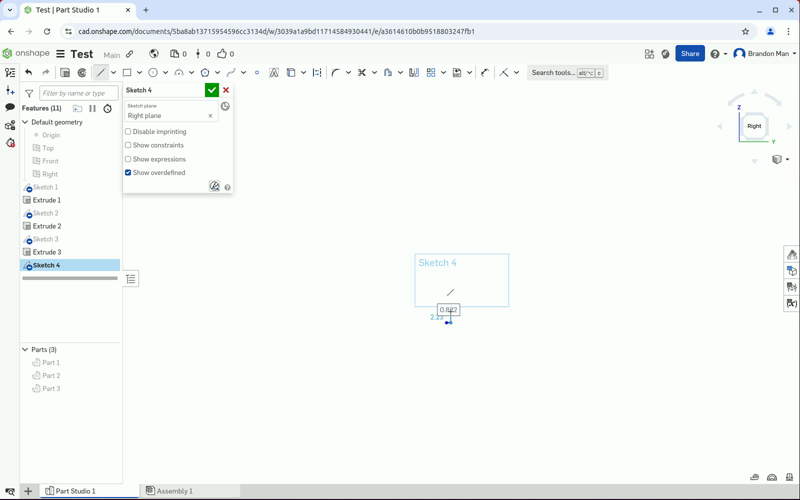
click(450, 311)
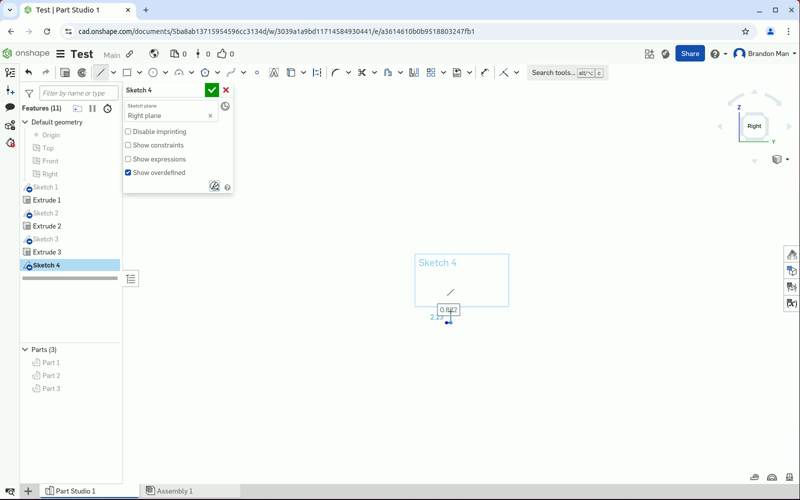
key_up(shift)
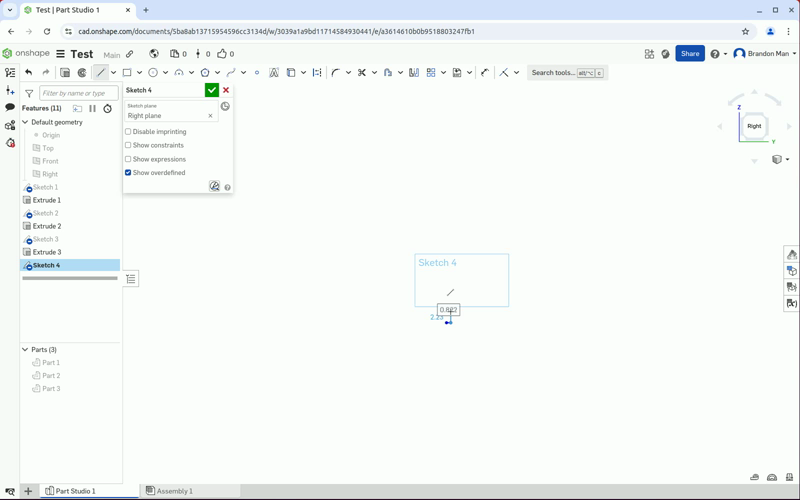
key_down(shift)
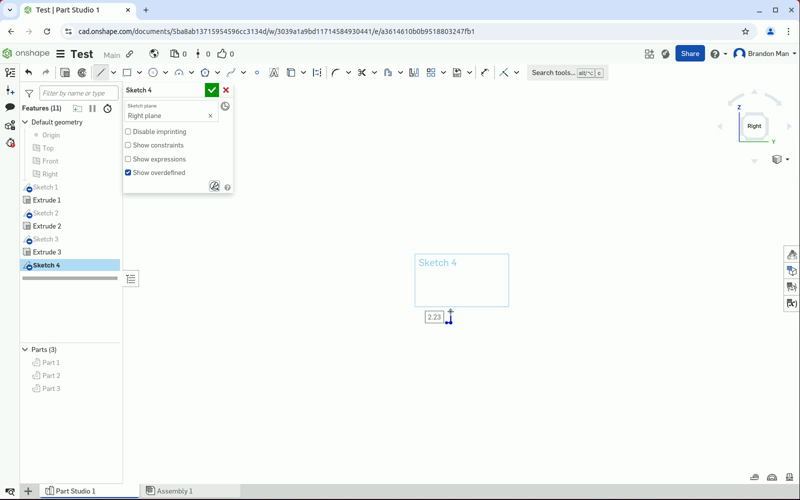
mouse_move(480, 311)
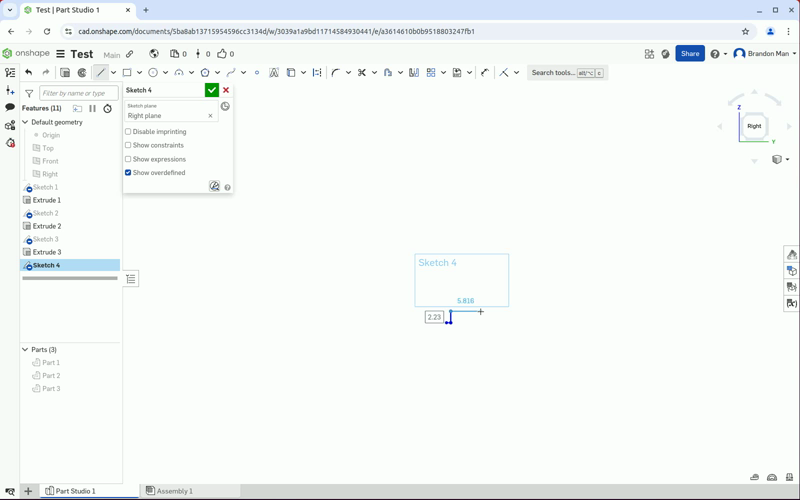
mouse_move(446, 311)
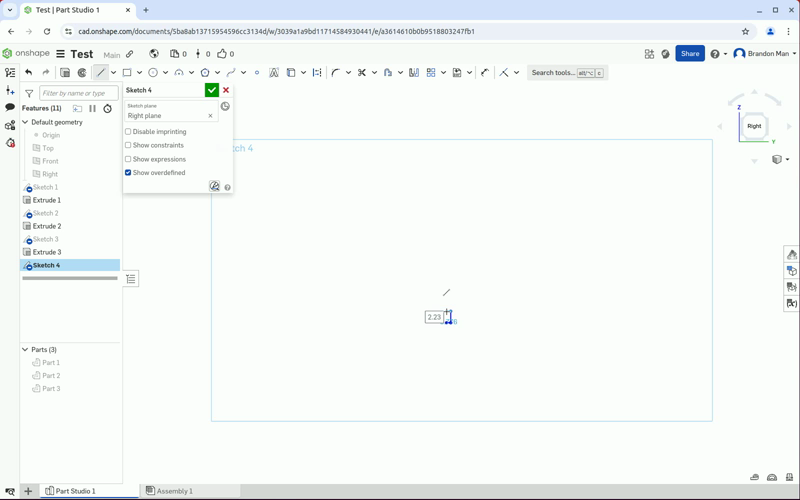
scroll(6)
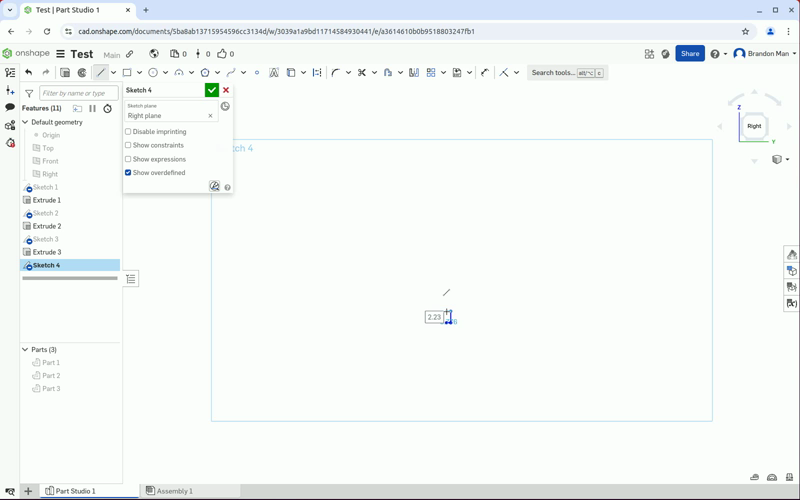
scroll(6)
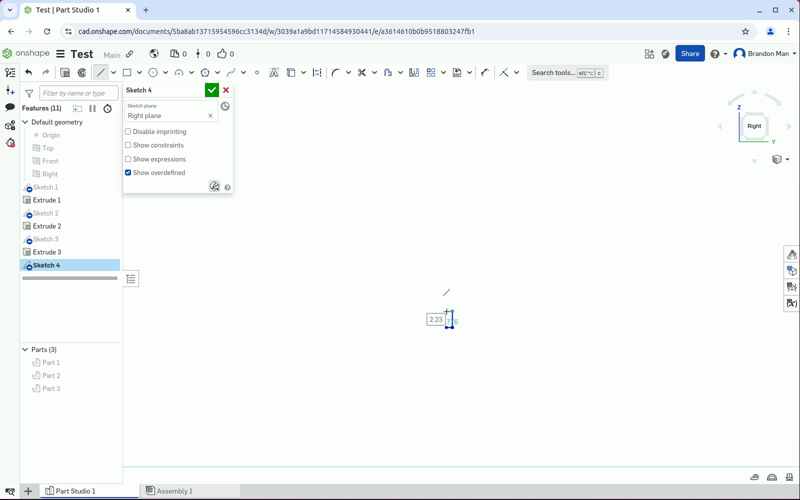
scroll(6)
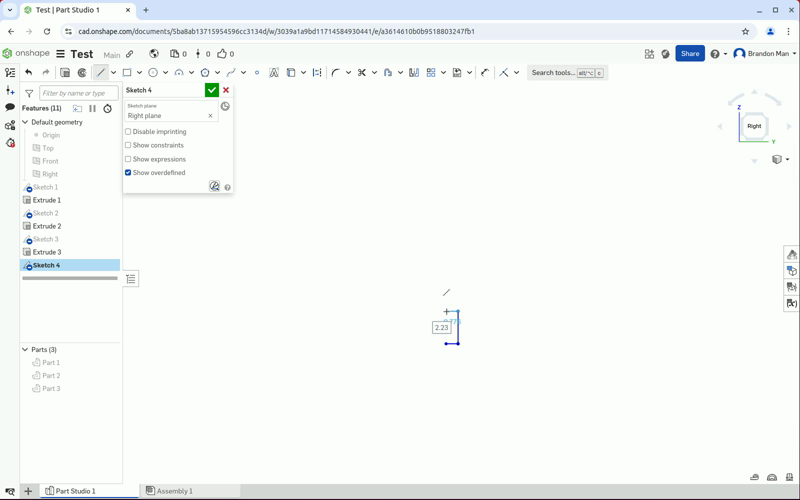
scroll(6)
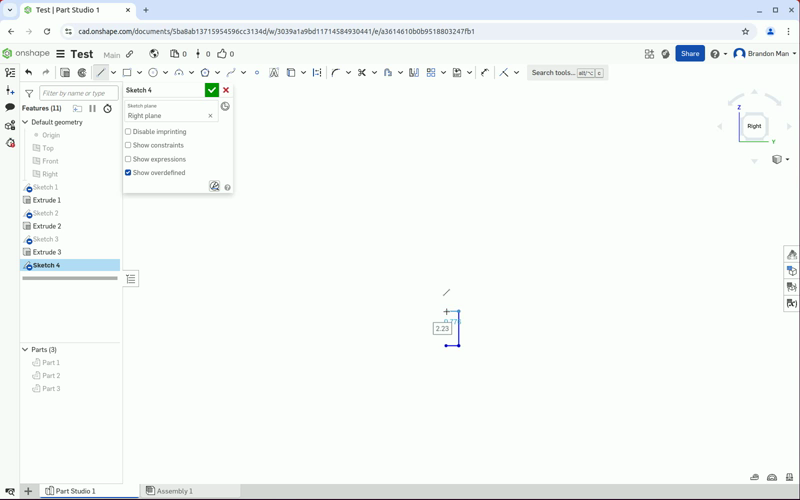
scroll(6)
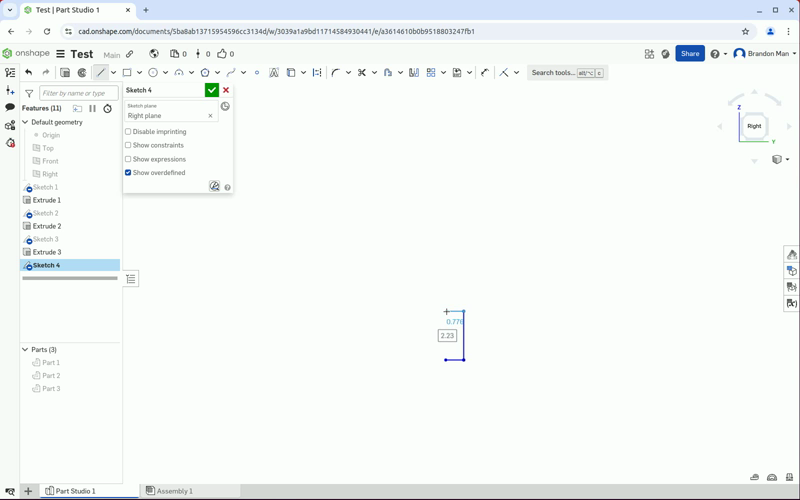
scroll(6)
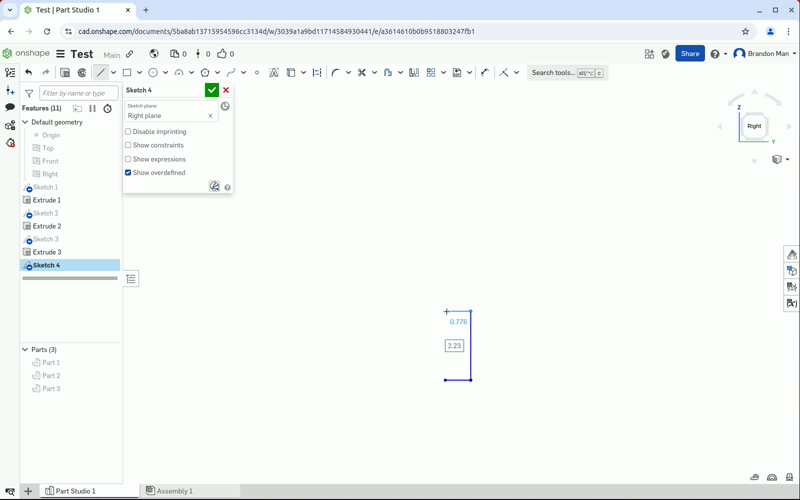
scroll(6)
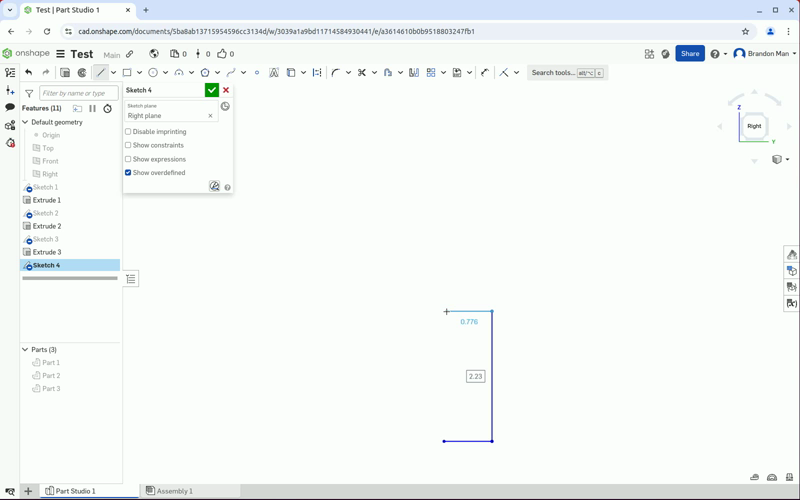
click(446, 311)
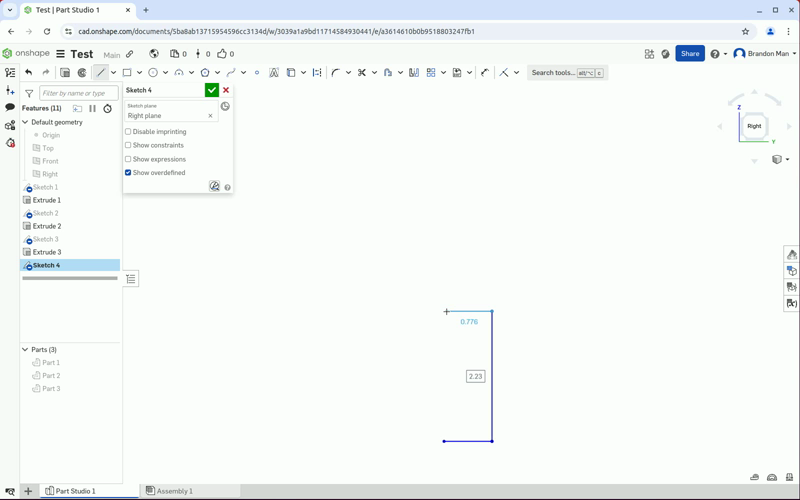
scroll(-6)
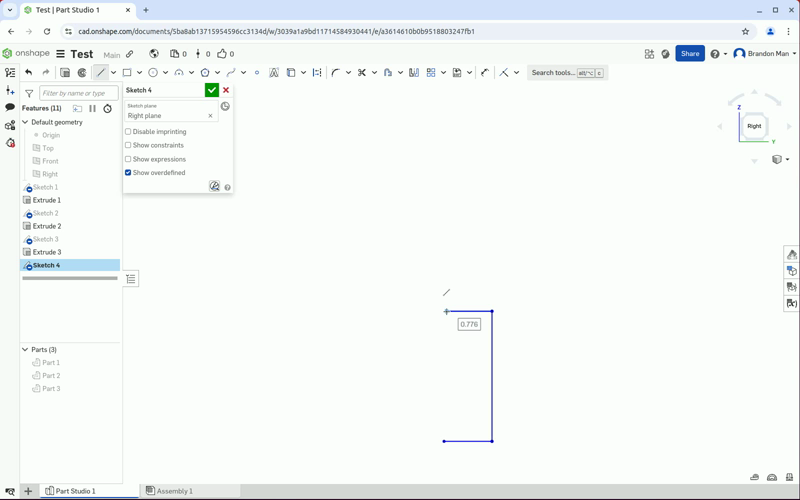
scroll(-6)
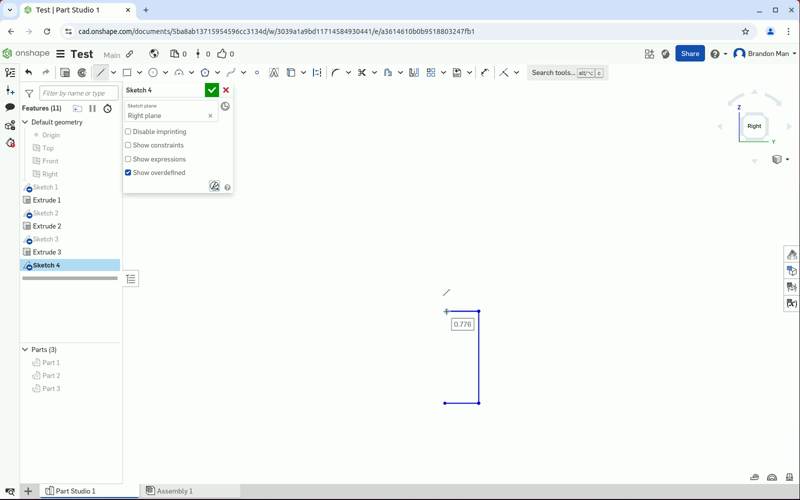
scroll(-6)
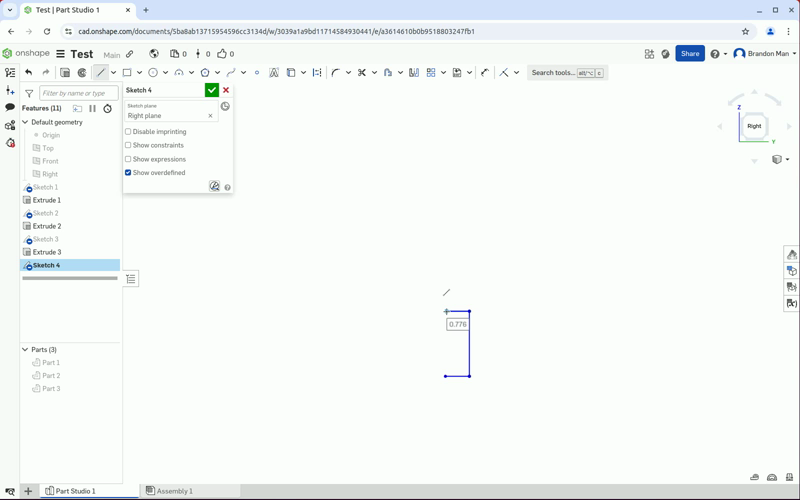
scroll(-6)
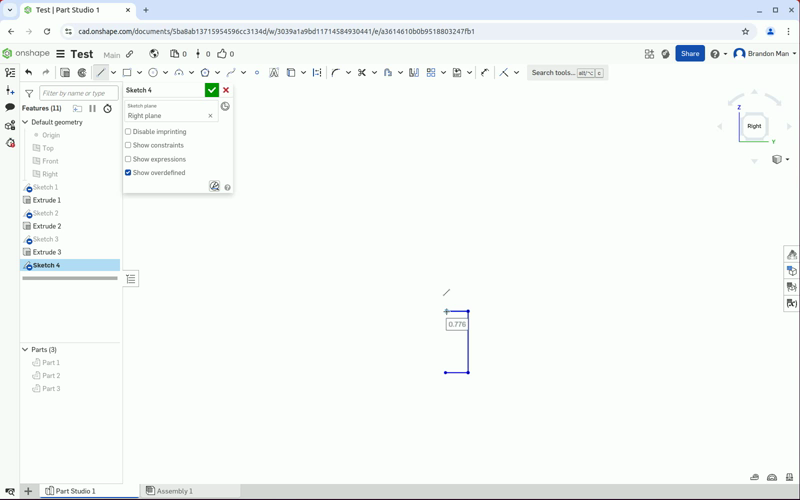
scroll(-6)
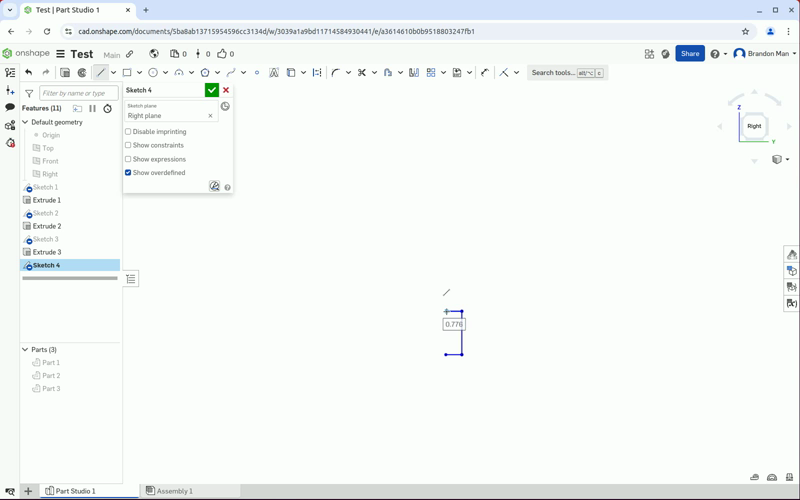
scroll(-6)
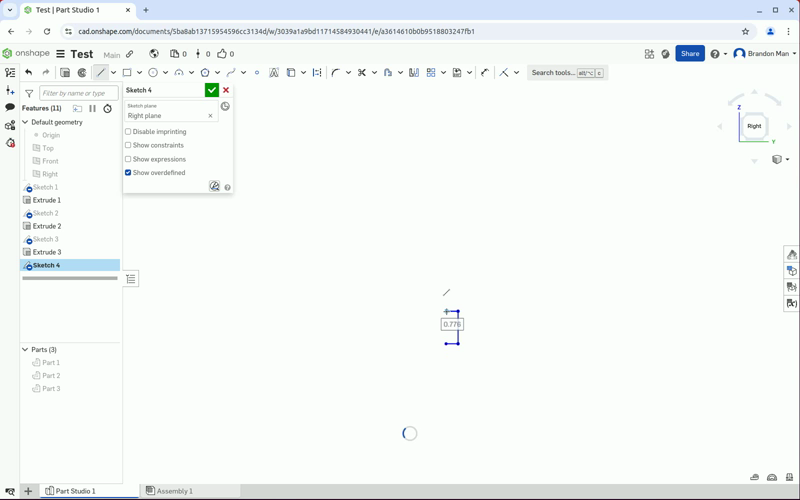
scroll(-6)
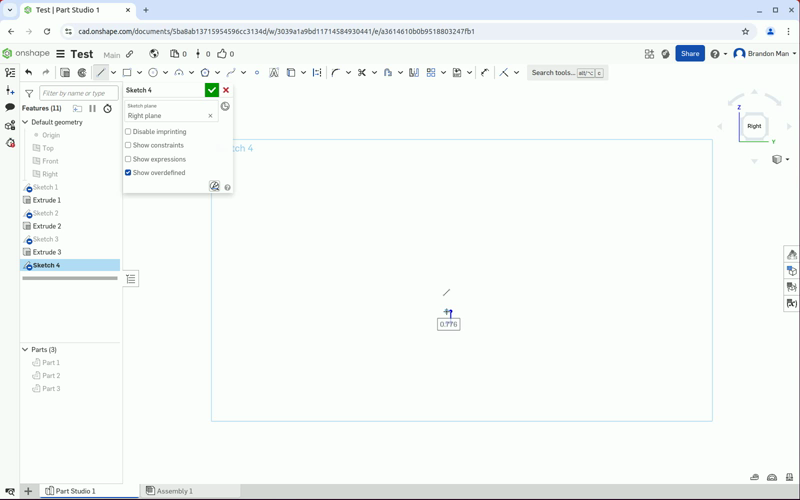
key_up(shift)
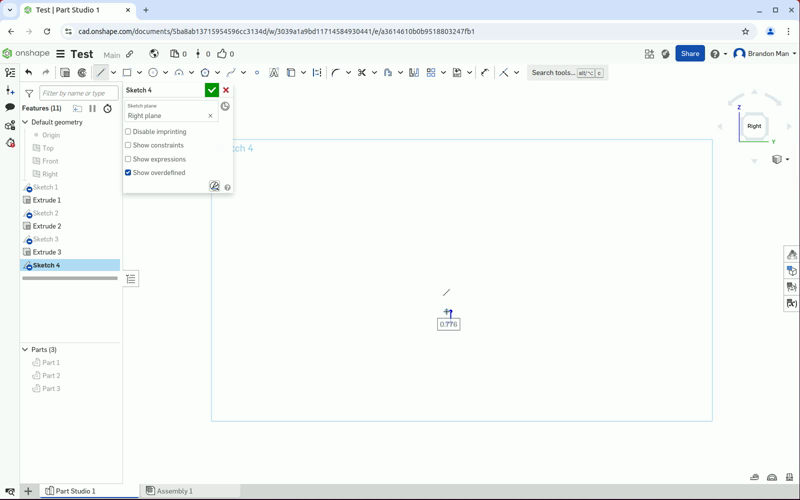
mouse_move(476, 311)
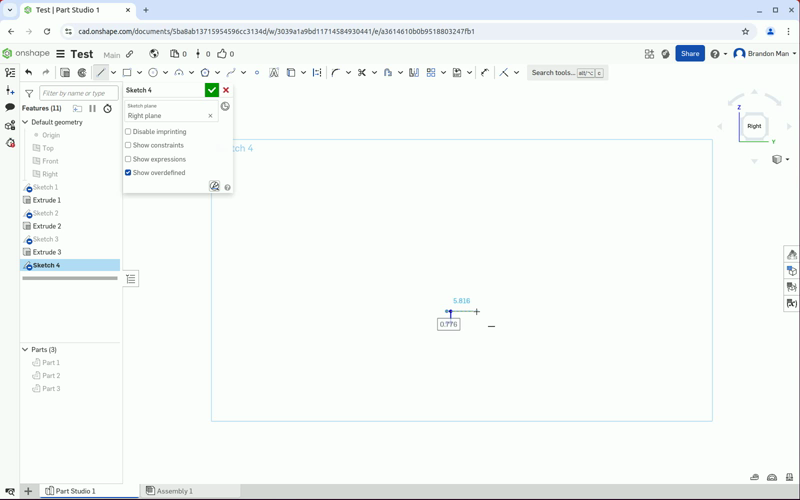
key_down(shift)
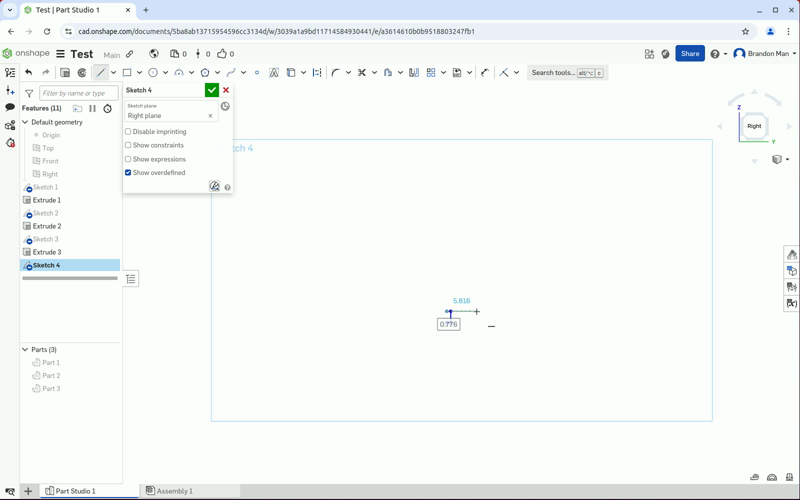
mouse_move(446, 322)
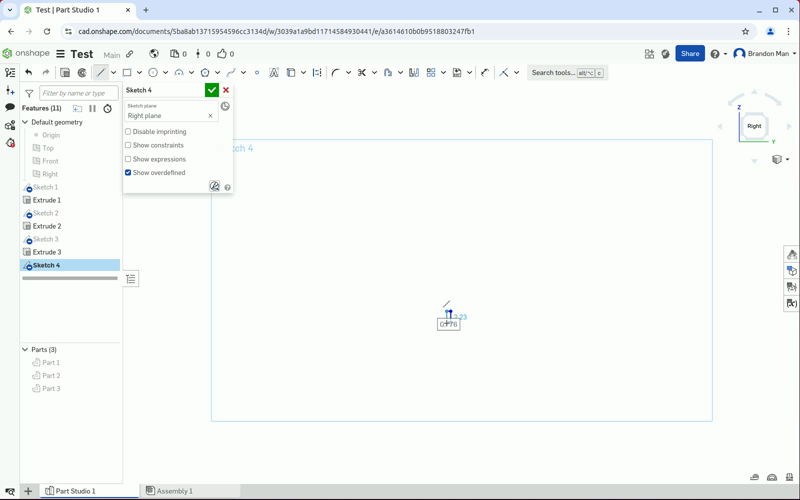
scroll(6)
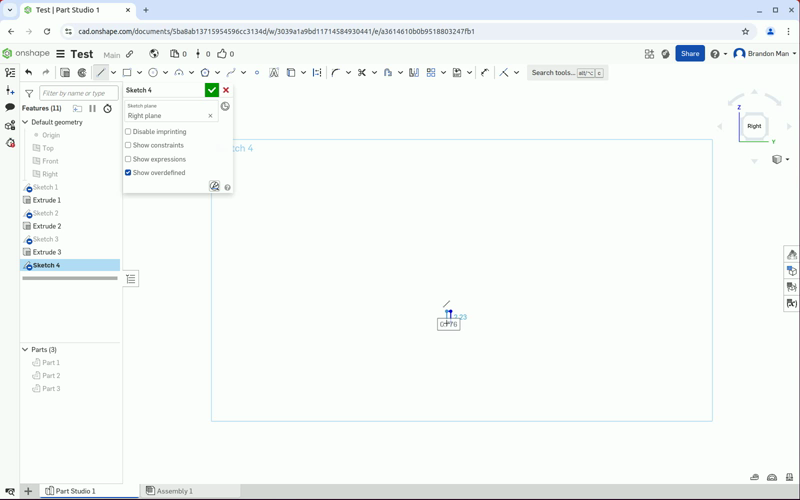
scroll(6)
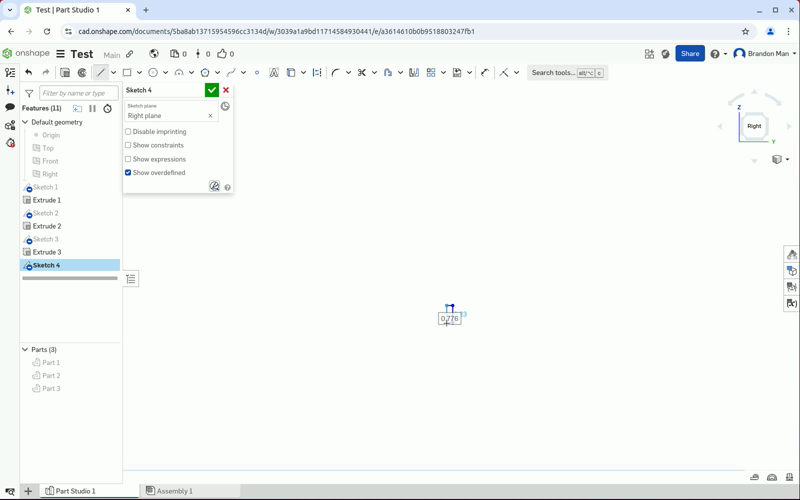
scroll(6)
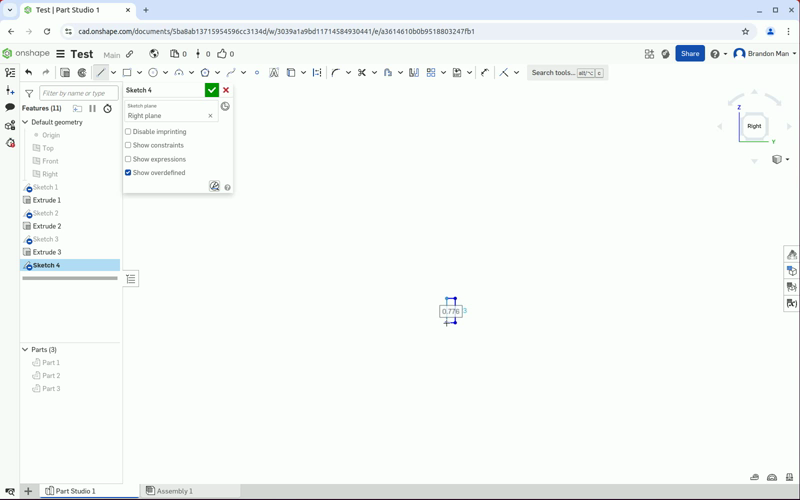
scroll(6)
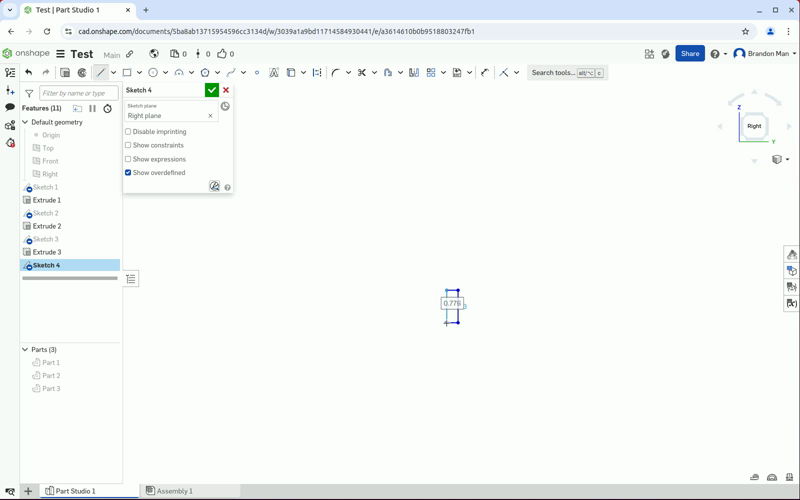
scroll(6)
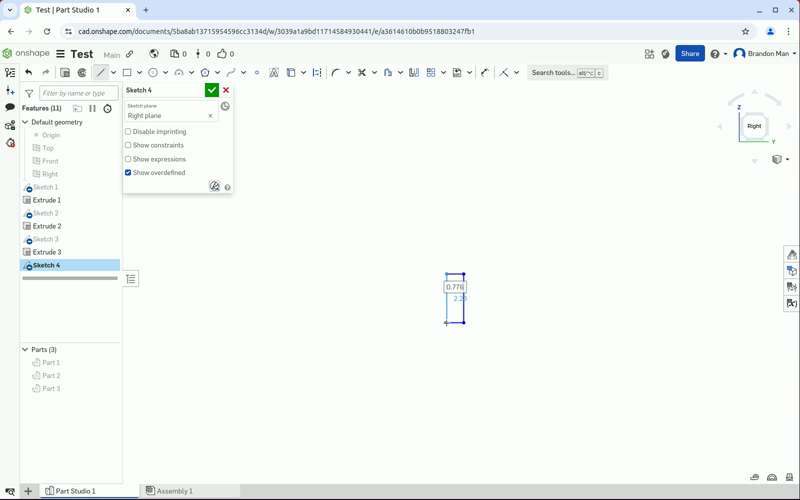
scroll(6)
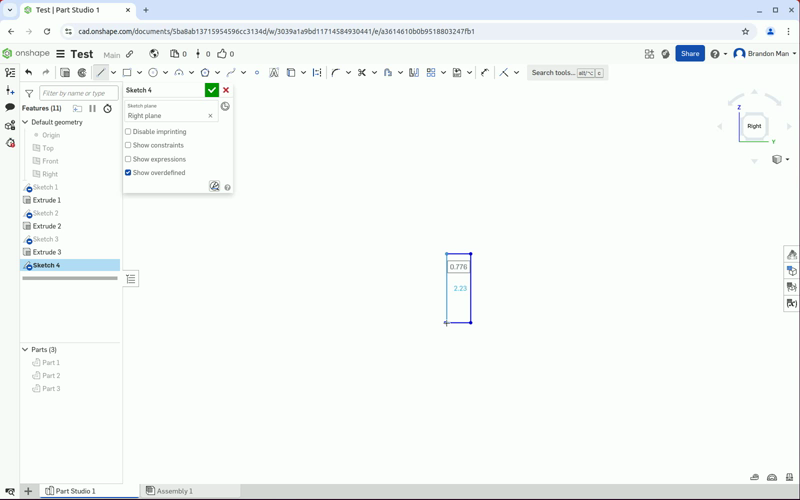
scroll(6)
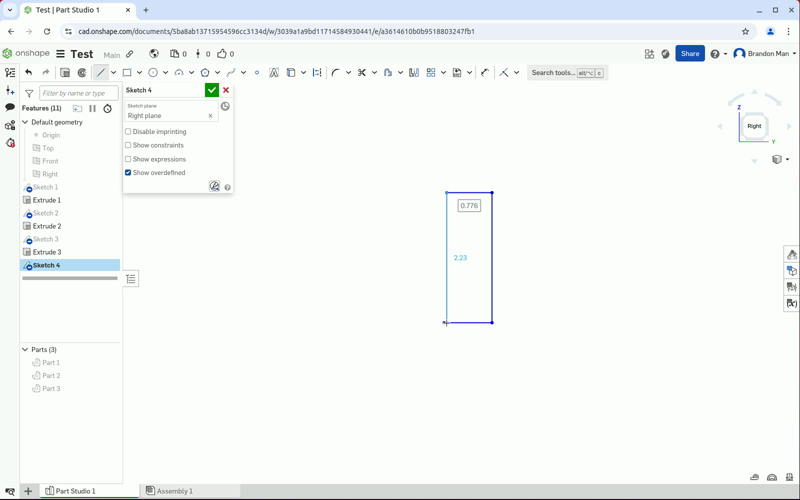
key_up(shift)
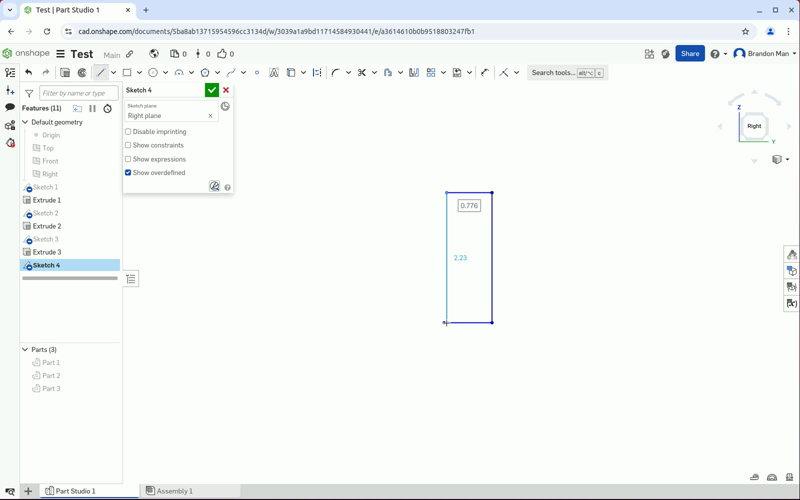
click(446, 322)
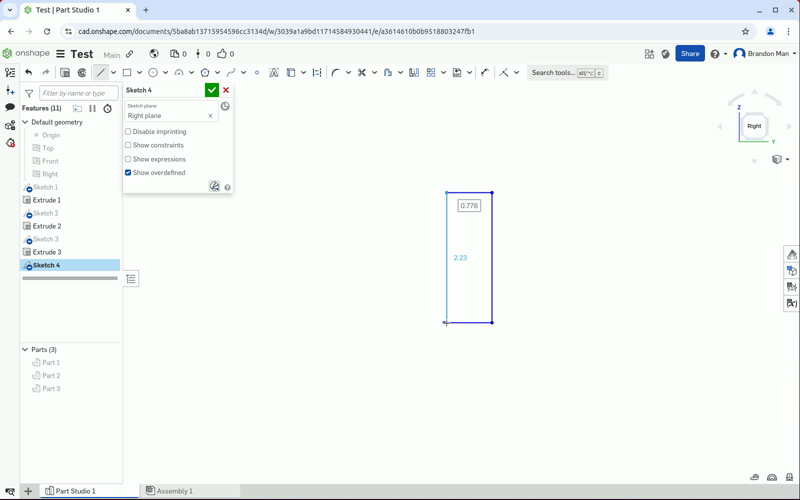
scroll(-6)
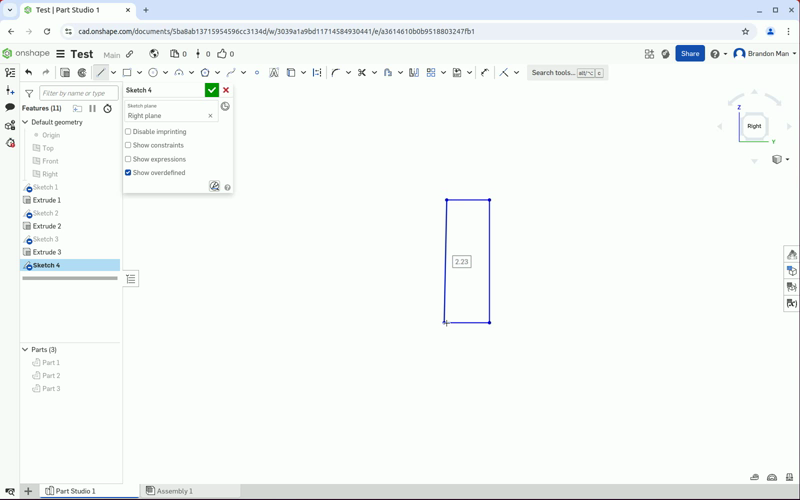
scroll(-6)
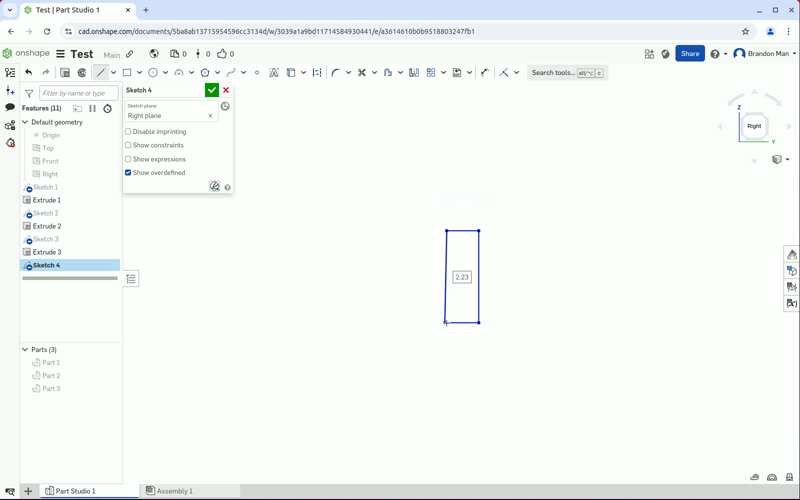
scroll(-6)
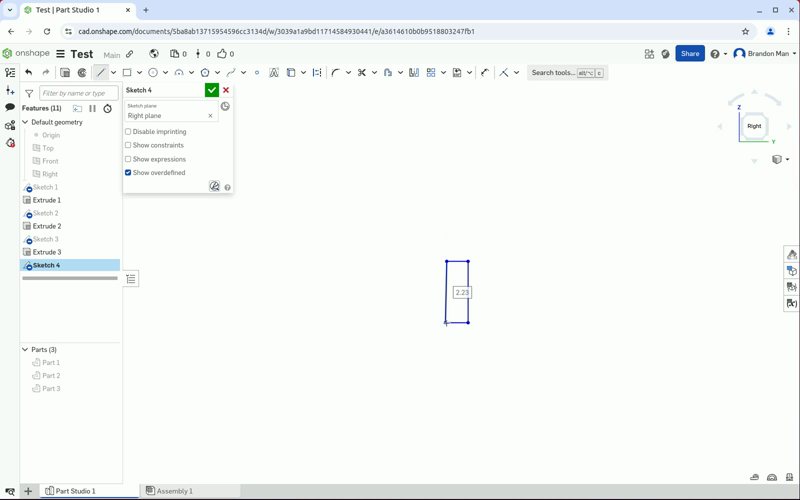
scroll(-6)
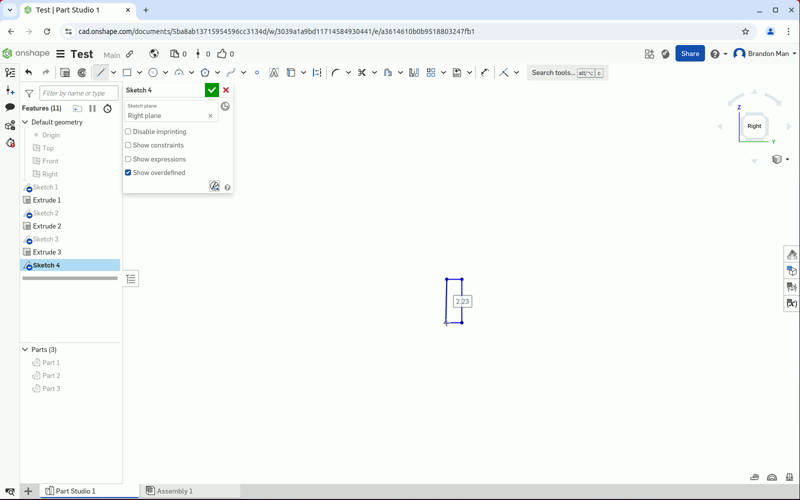
scroll(-6)
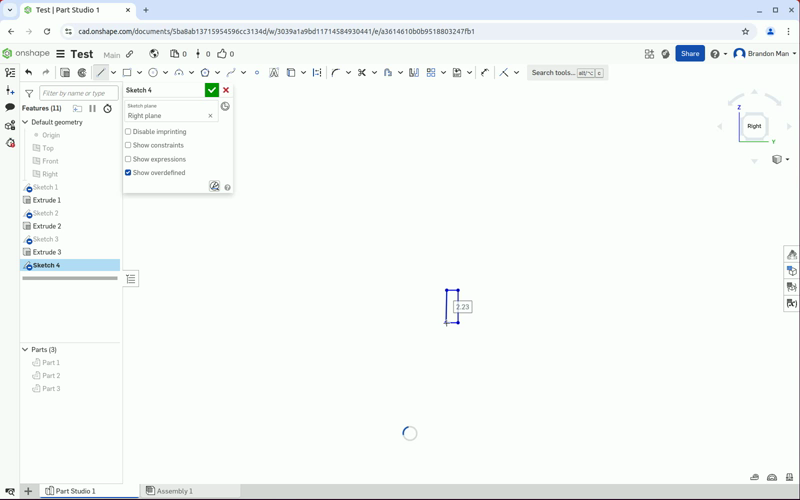
scroll(-6)
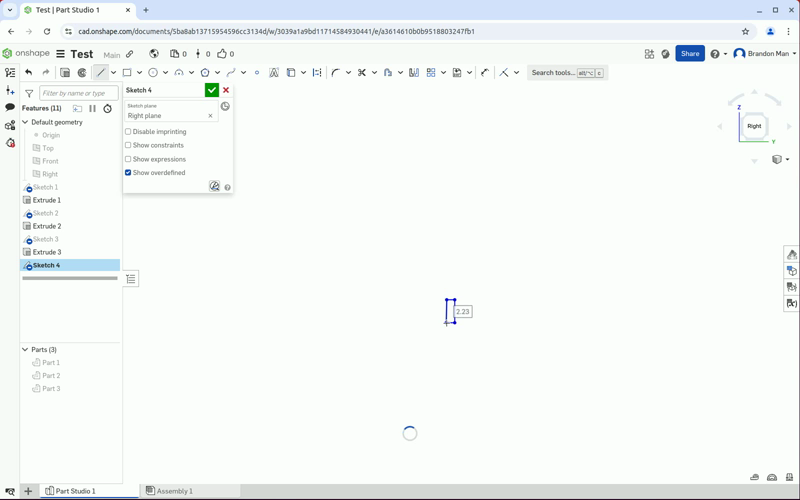
scroll(-6)
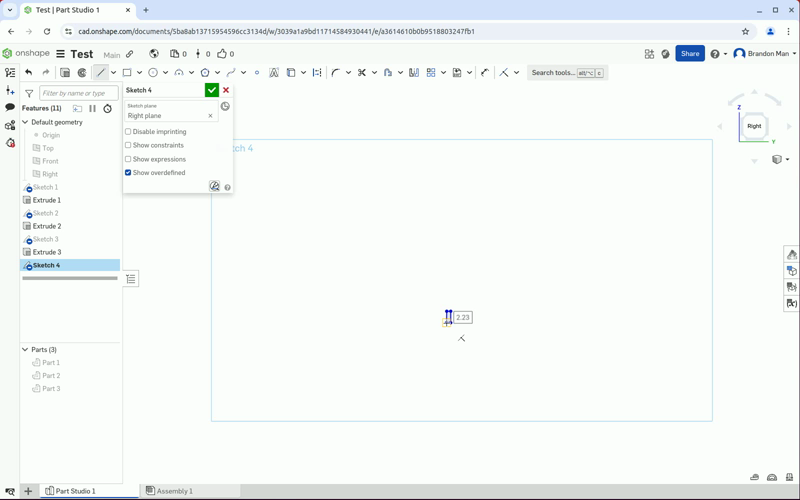
key(esc)
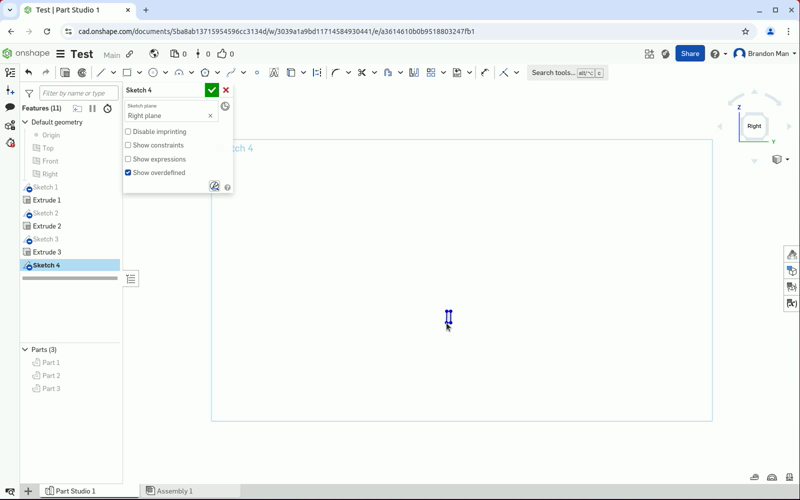
key(l)
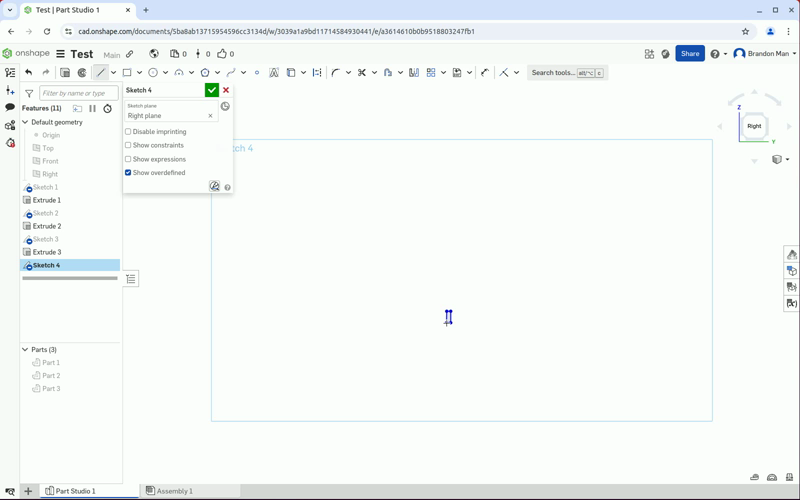
key_down(shift)
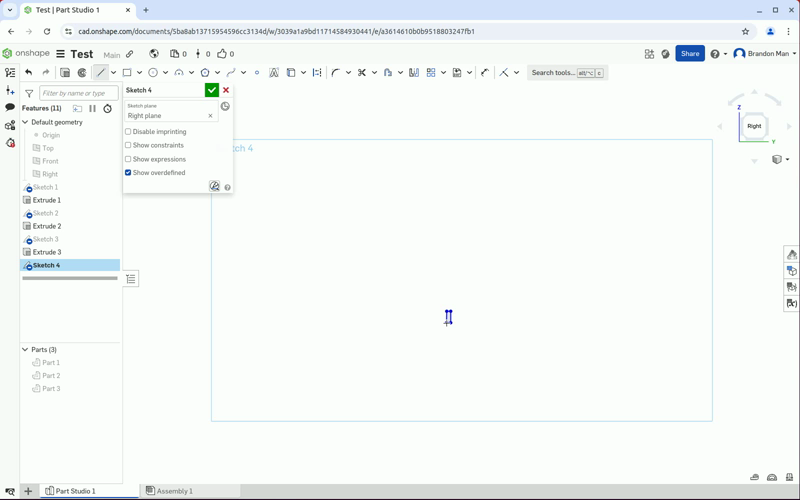
mouse_move(447, 322)
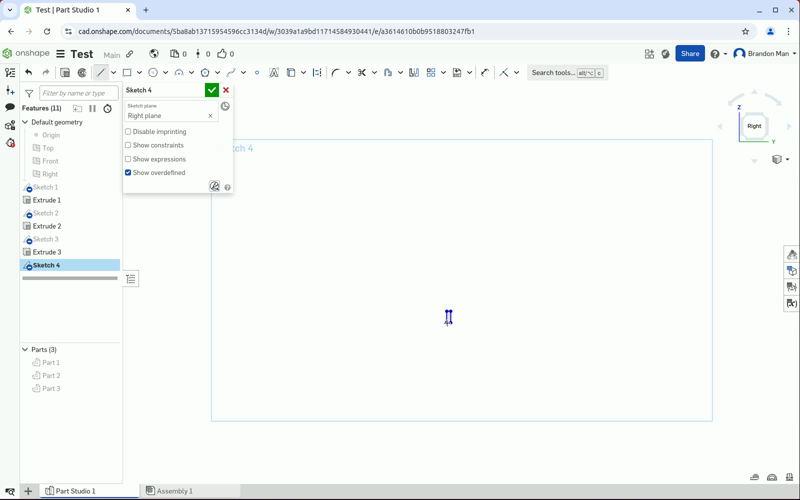
scroll(6)
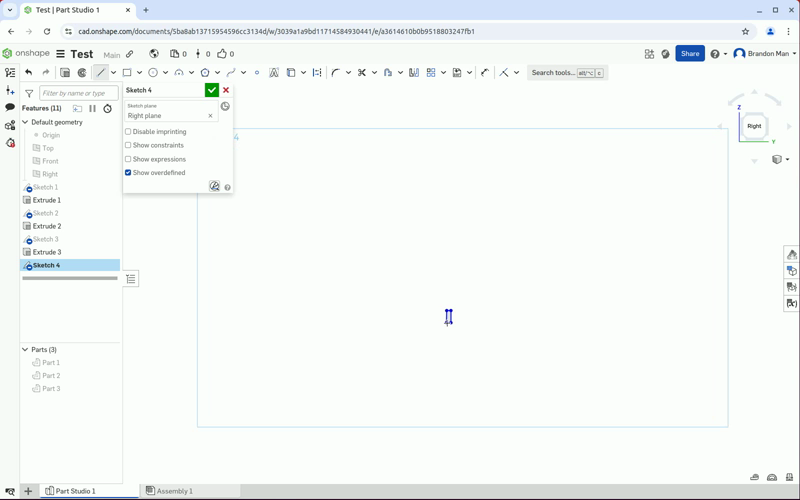
scroll(6)
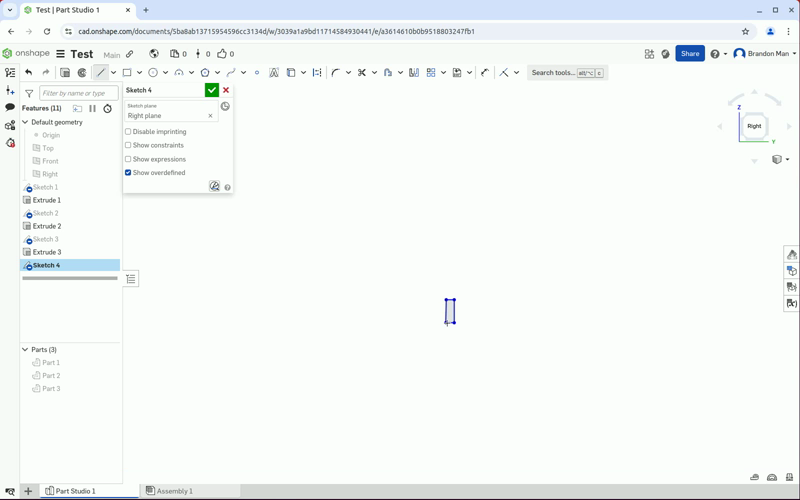
scroll(6)
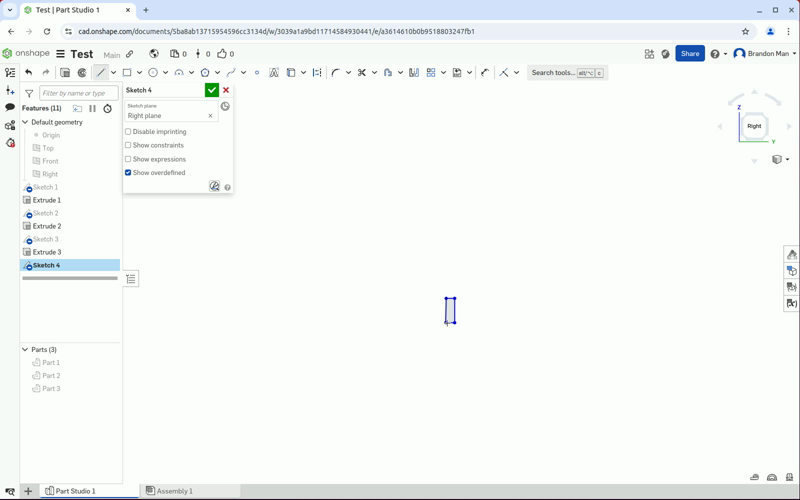
scroll(6)
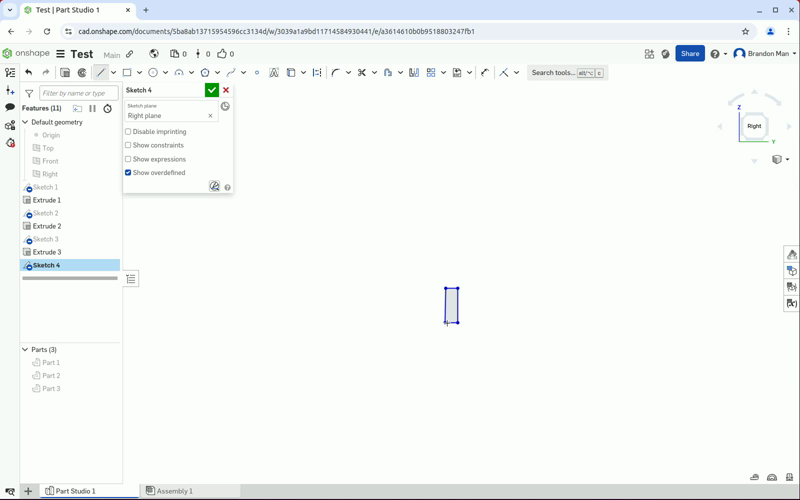
scroll(6)
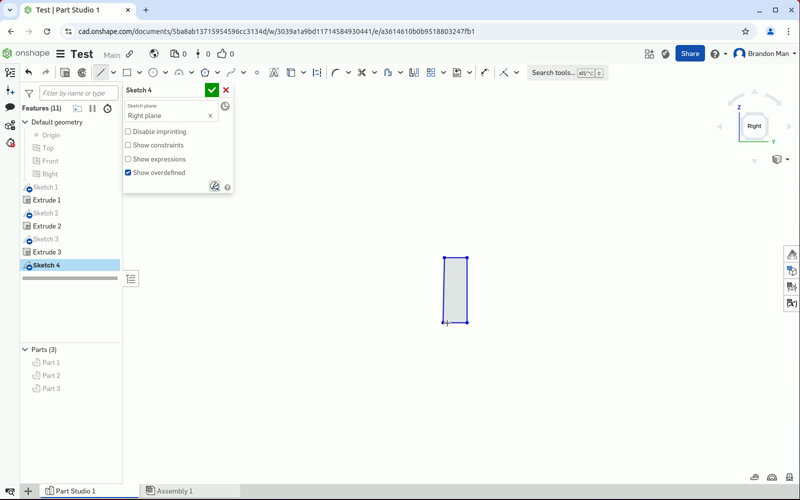
scroll(6)
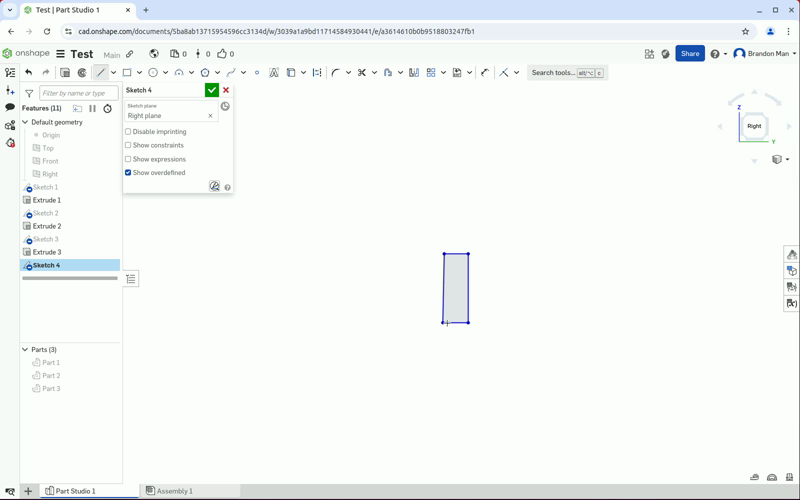
scroll(6)
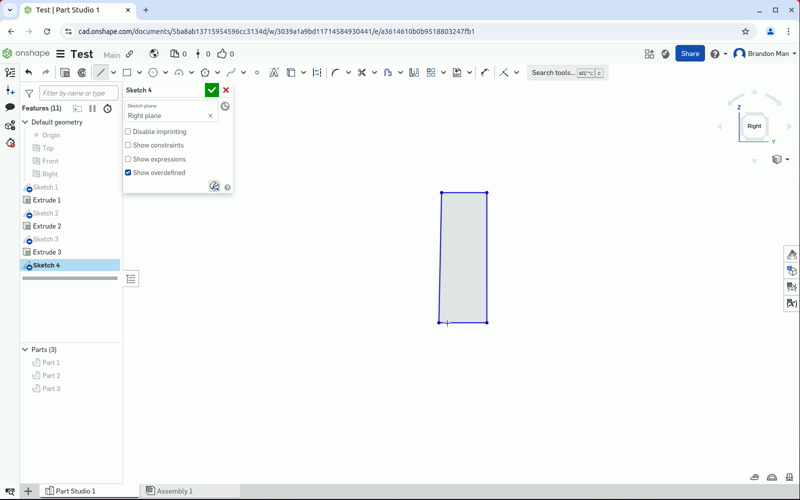
click(447, 322)
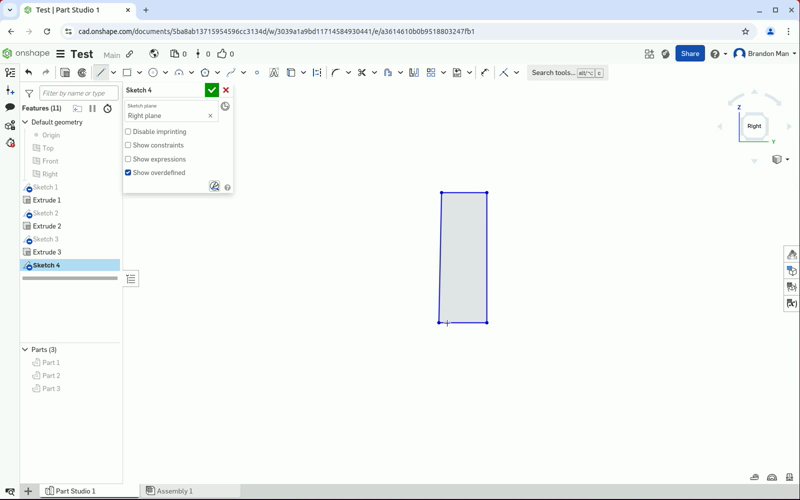
scroll(-6)
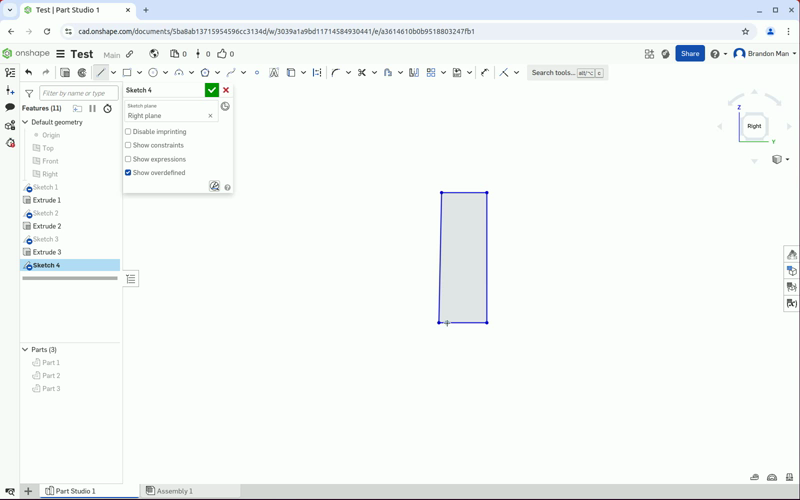
scroll(-6)
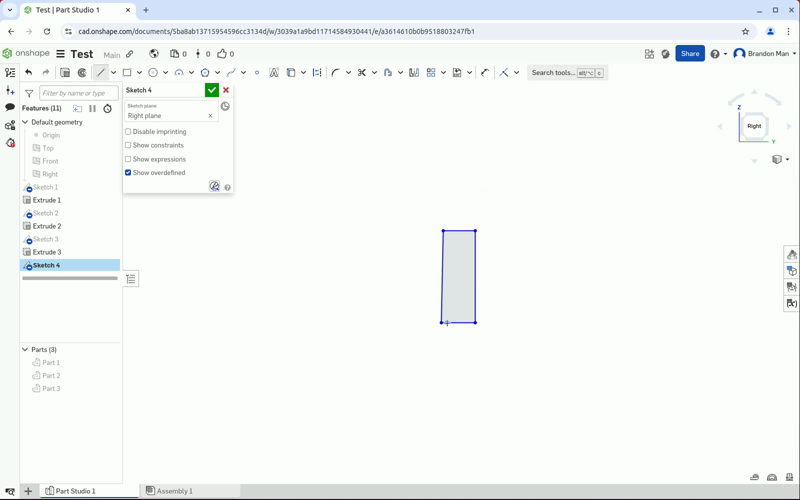
scroll(-6)
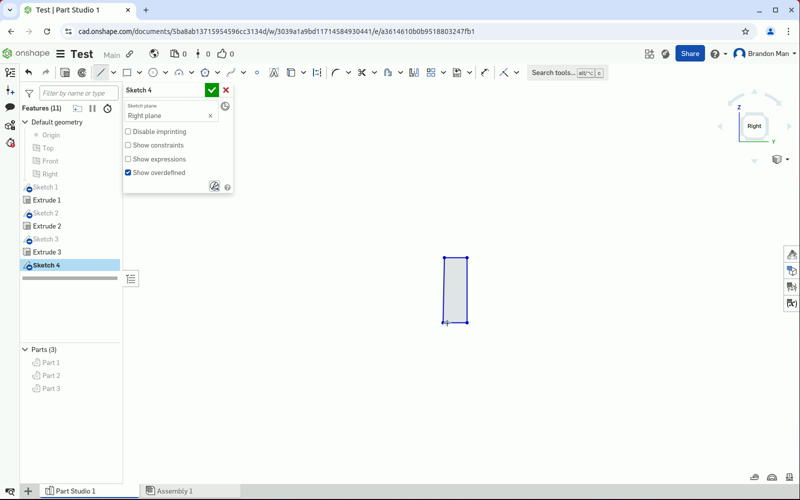
scroll(-6)
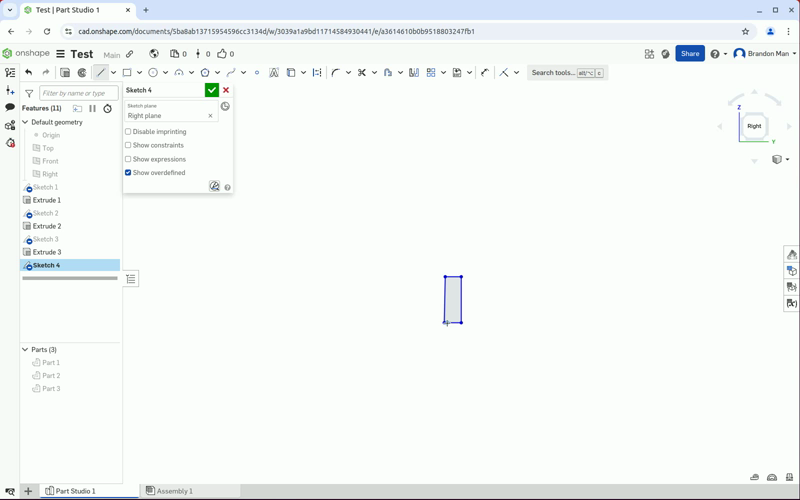
scroll(-6)
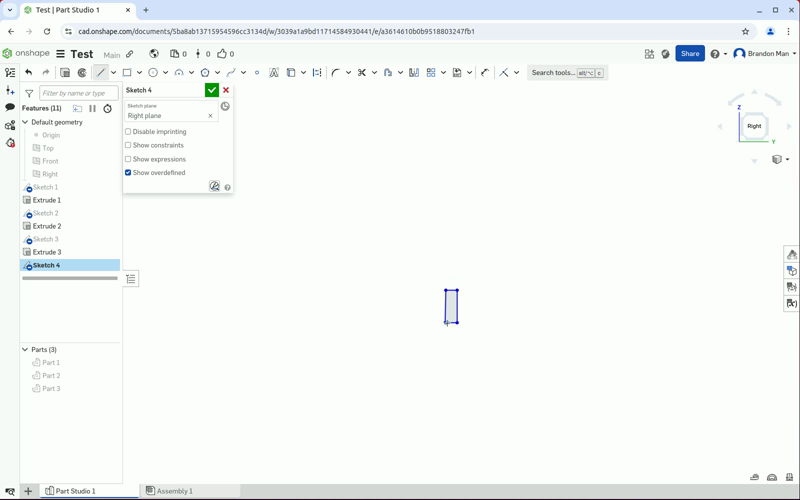
scroll(-6)
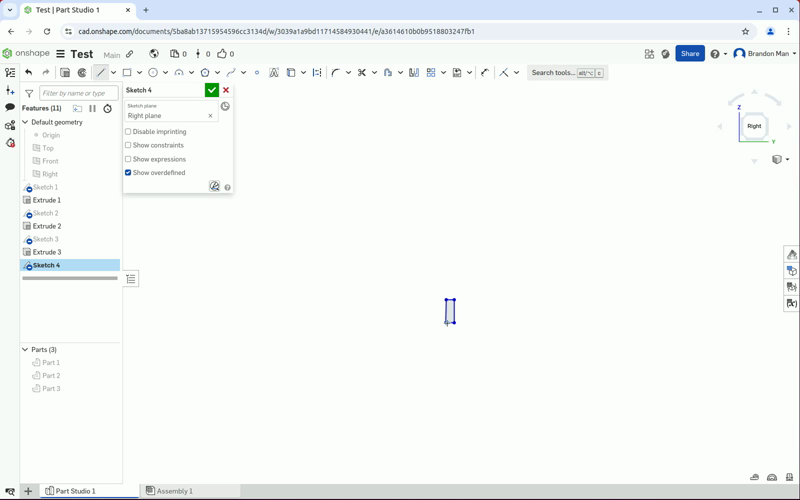
scroll(-6)
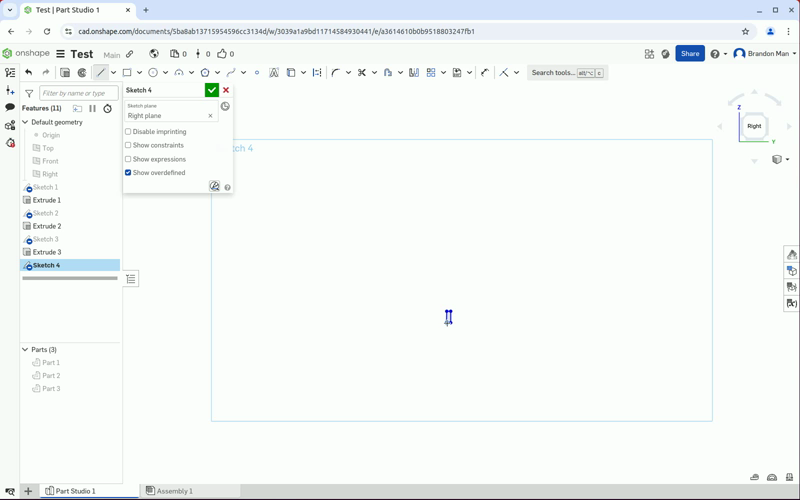
key_up(shift)
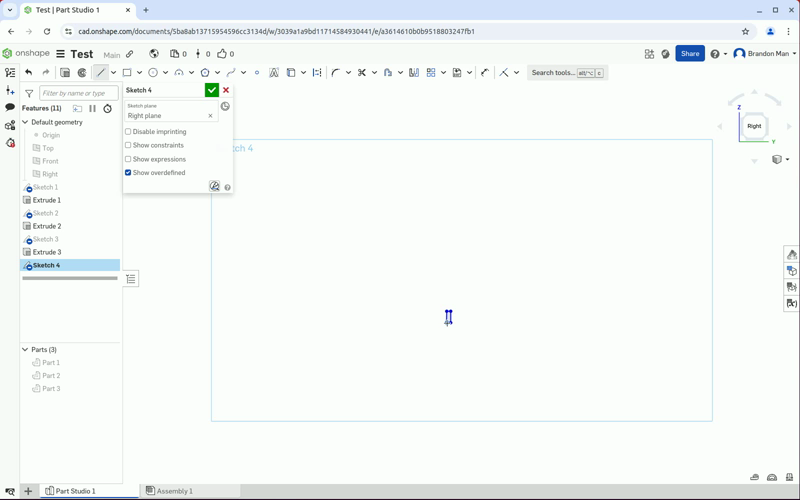
key_down(shift)
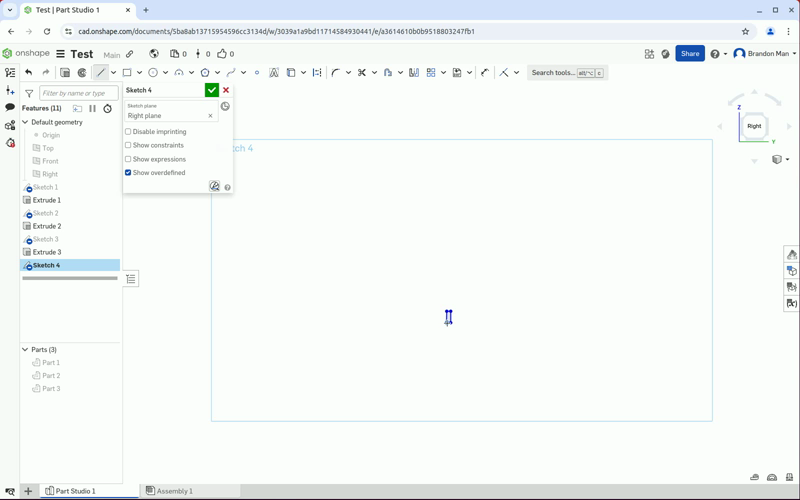
mouse_move(477, 322)
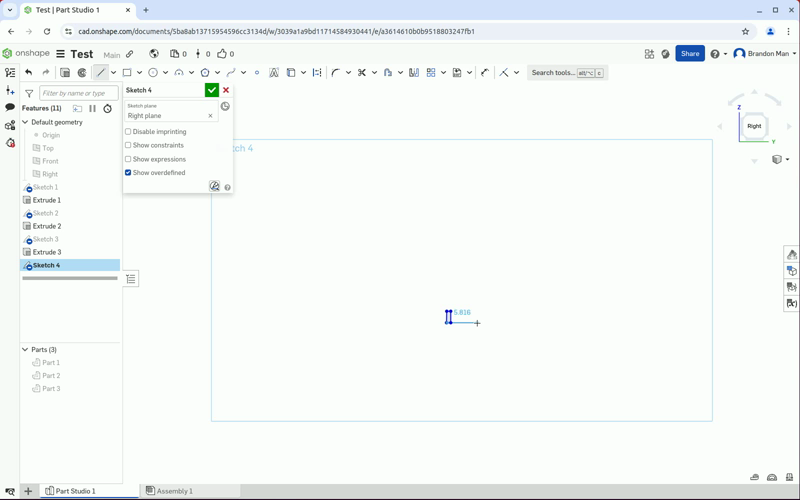
mouse_move(450, 322)
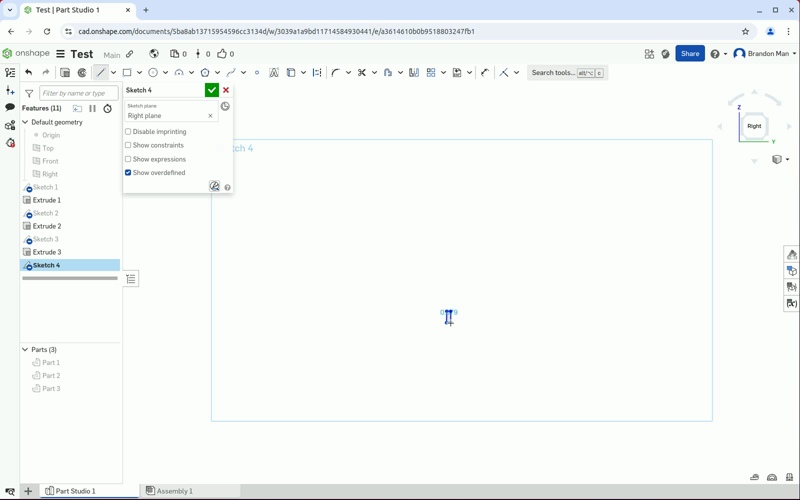
scroll(6)
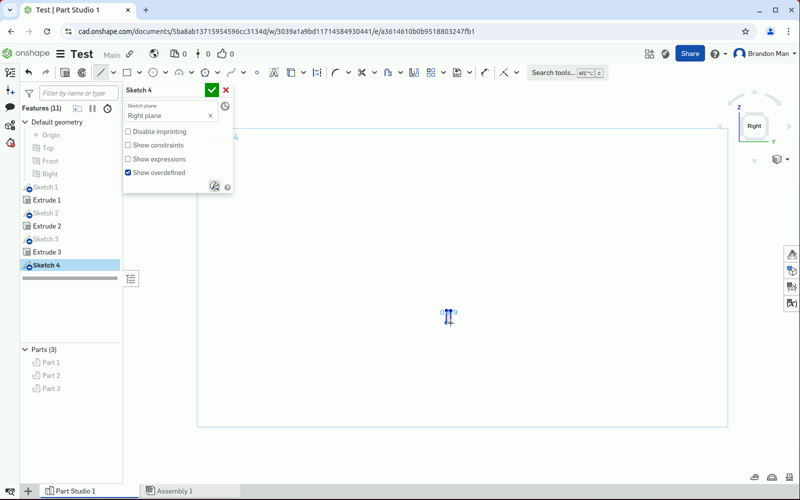
scroll(6)
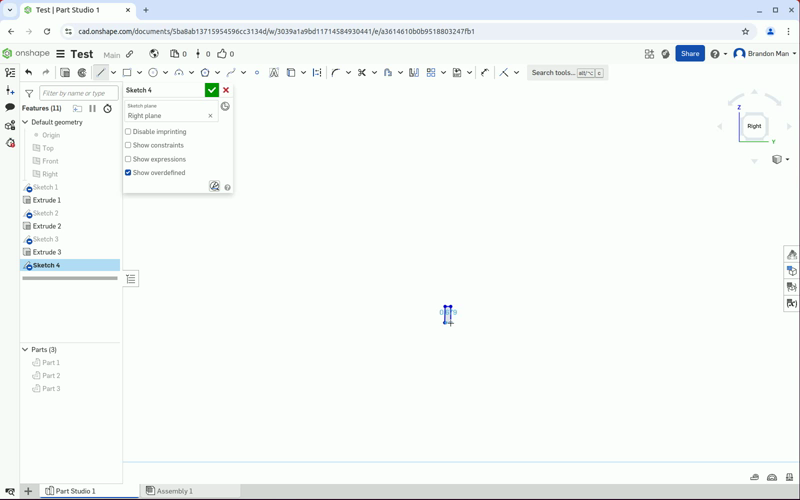
scroll(6)
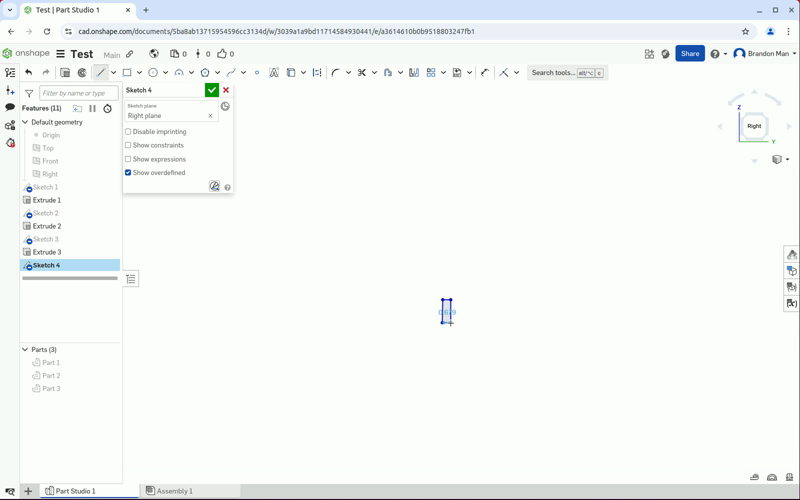
scroll(6)
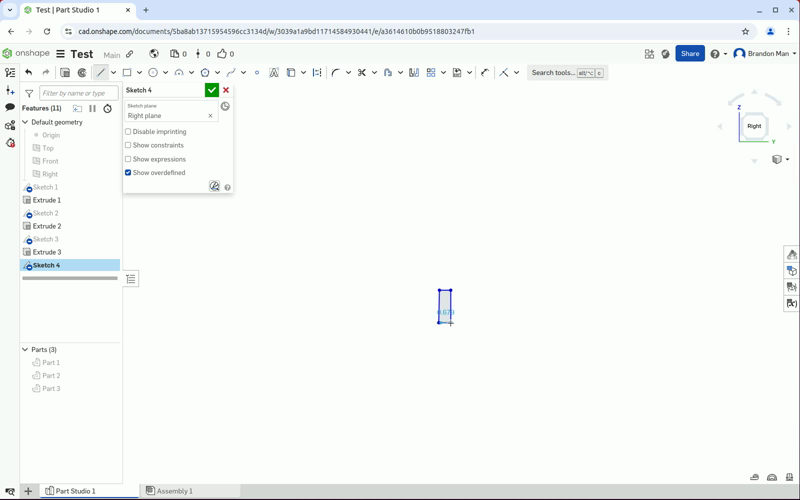
scroll(6)
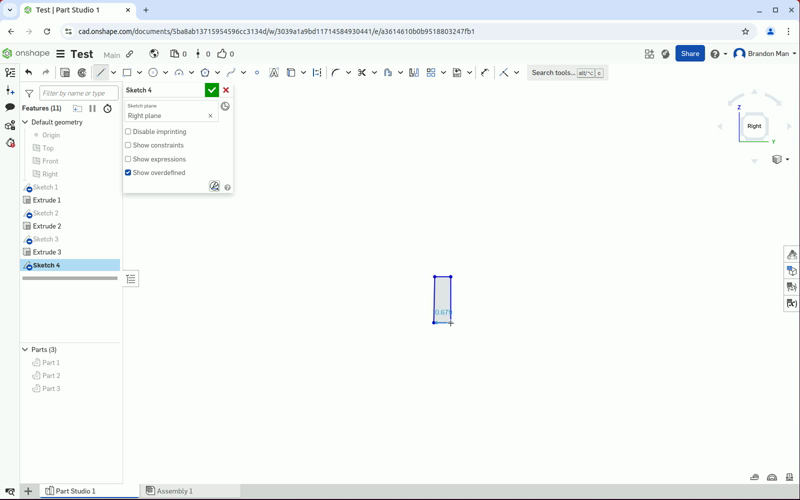
scroll(6)
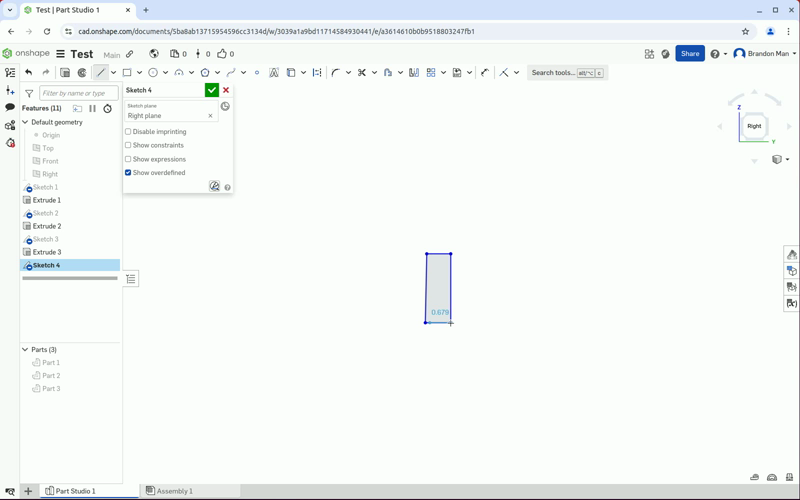
scroll(6)
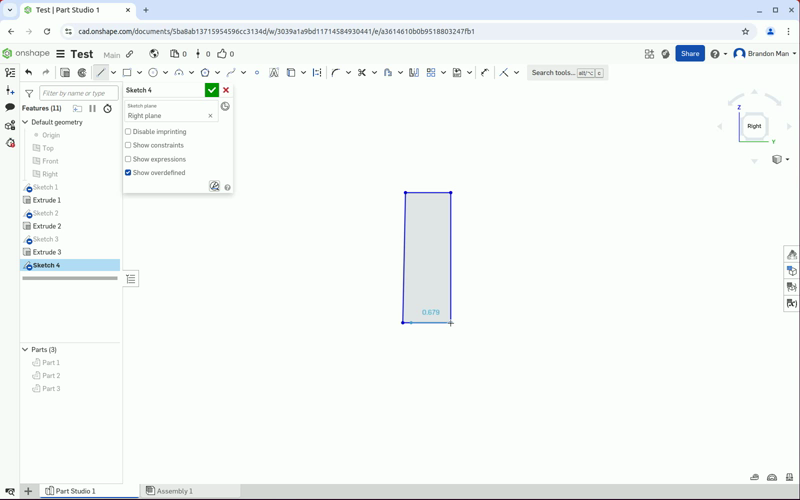
click(450, 322)
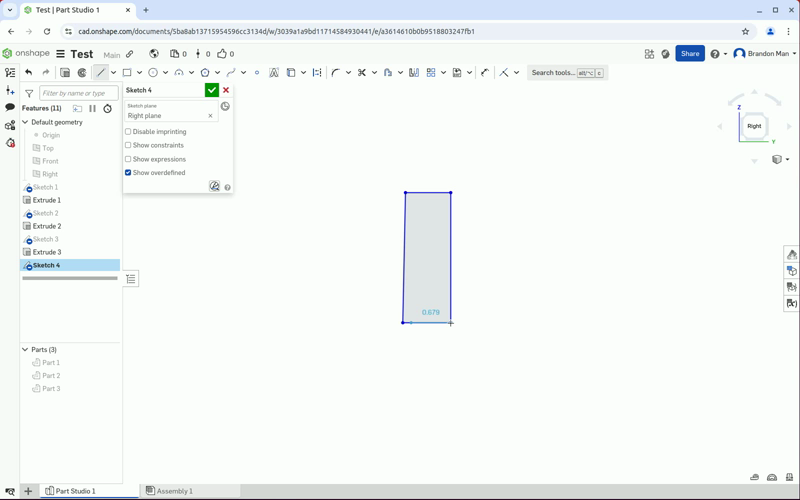
scroll(-6)
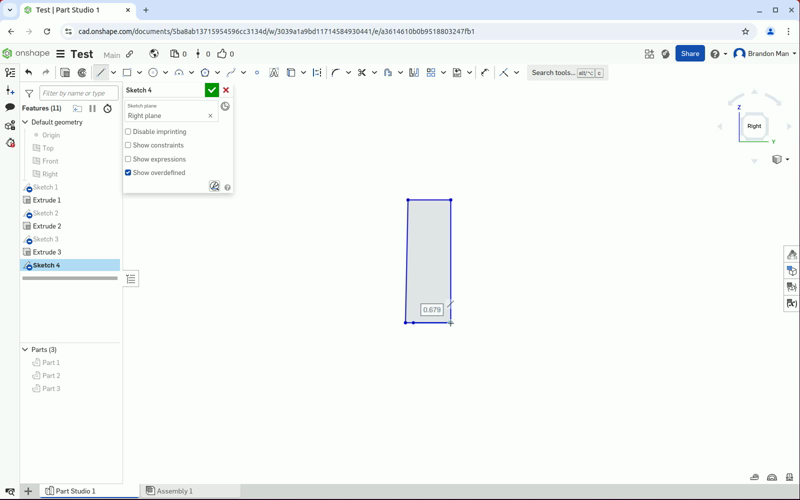
scroll(-6)
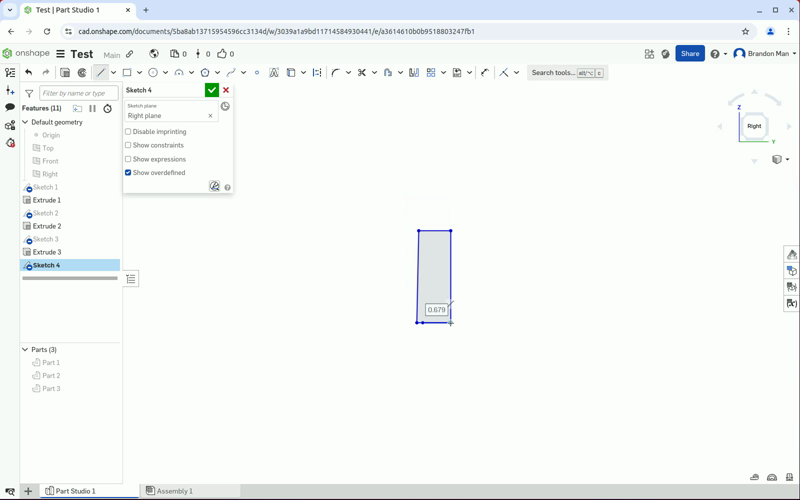
scroll(-6)
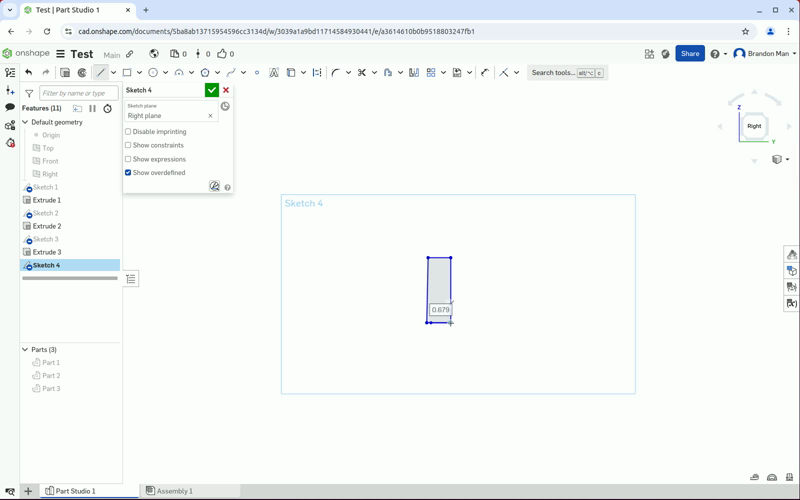
scroll(-6)
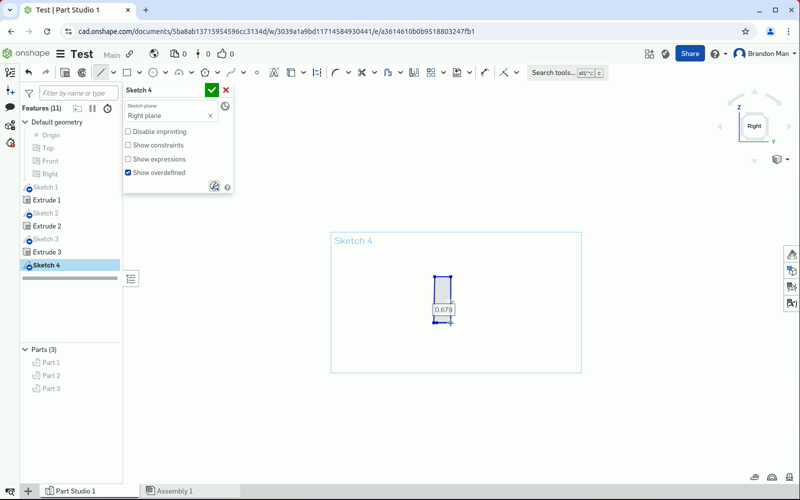
scroll(-6)
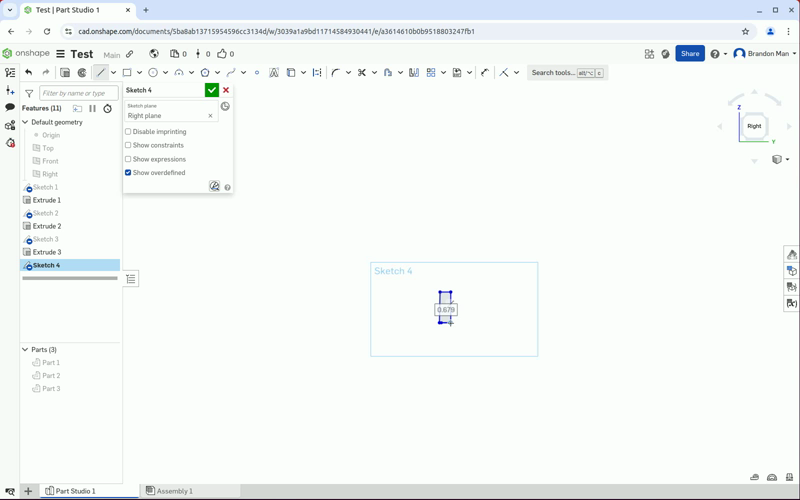
scroll(-6)
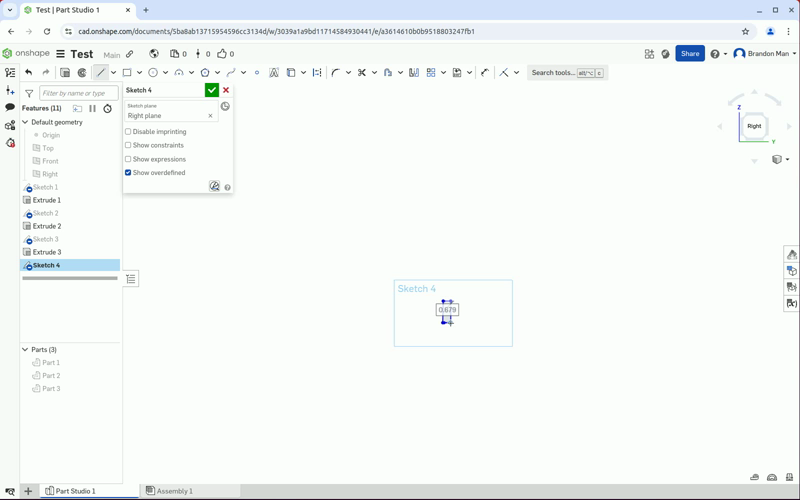
scroll(-6)
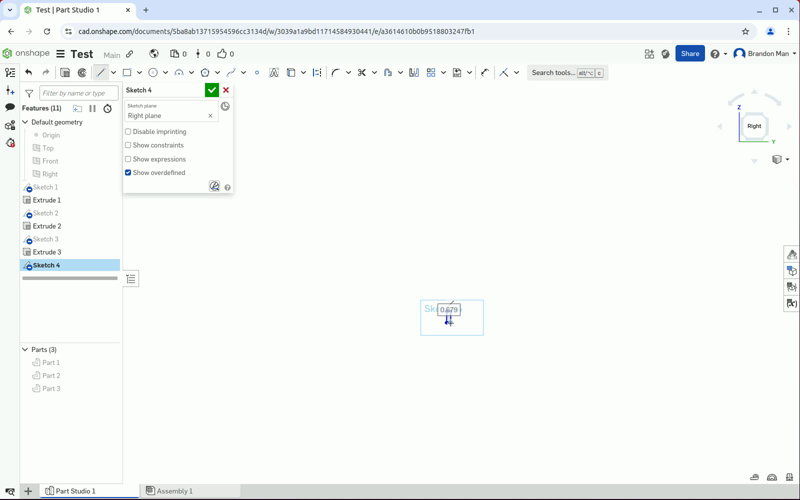
key_up(shift)
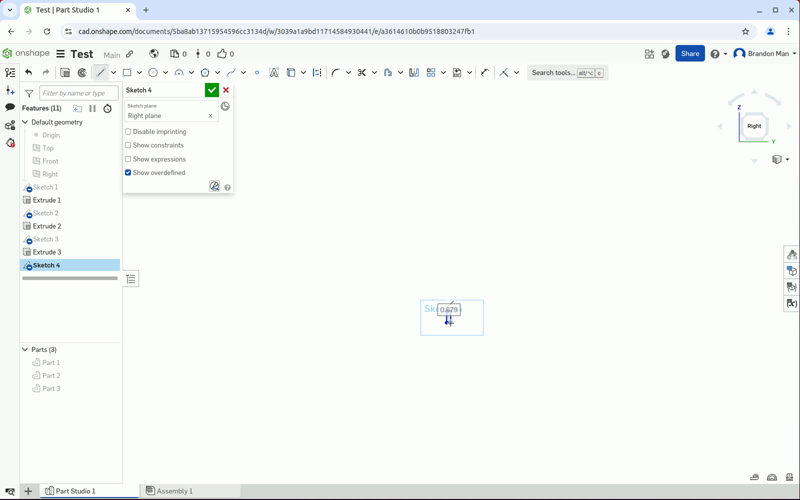
key_down(shift)
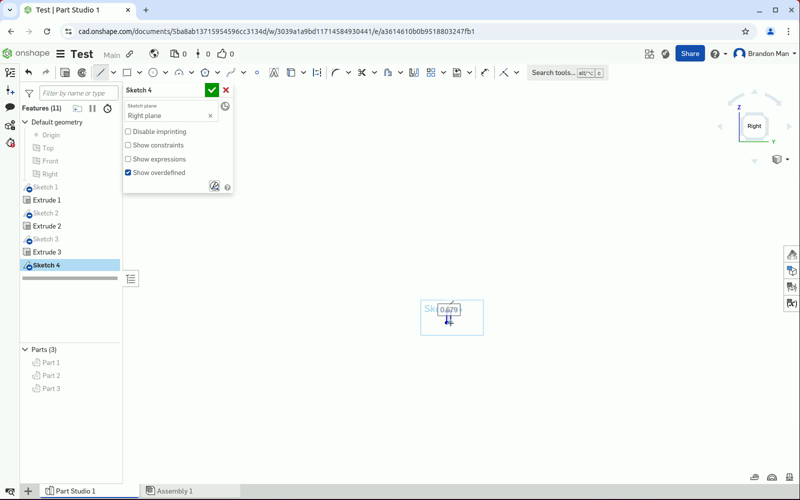
mouse_move(480, 322)
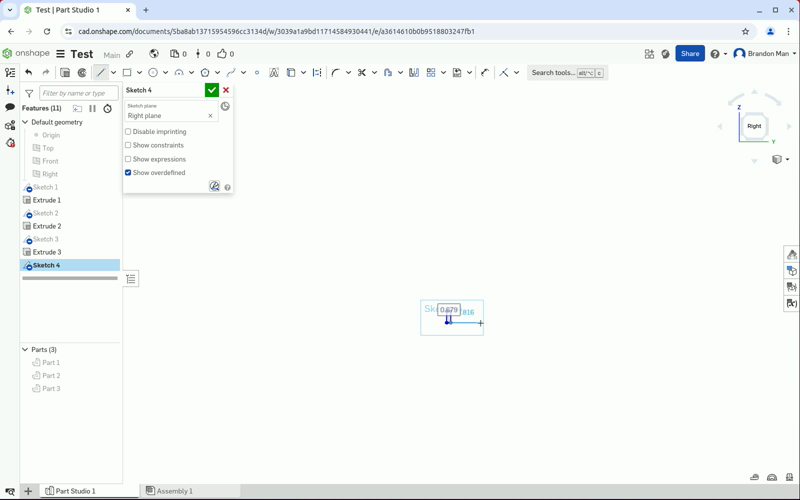
mouse_move(450, 311)
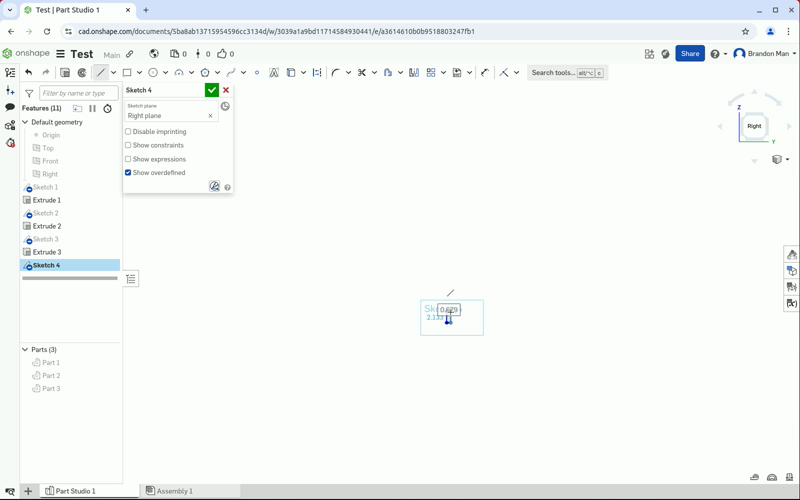
scroll(6)
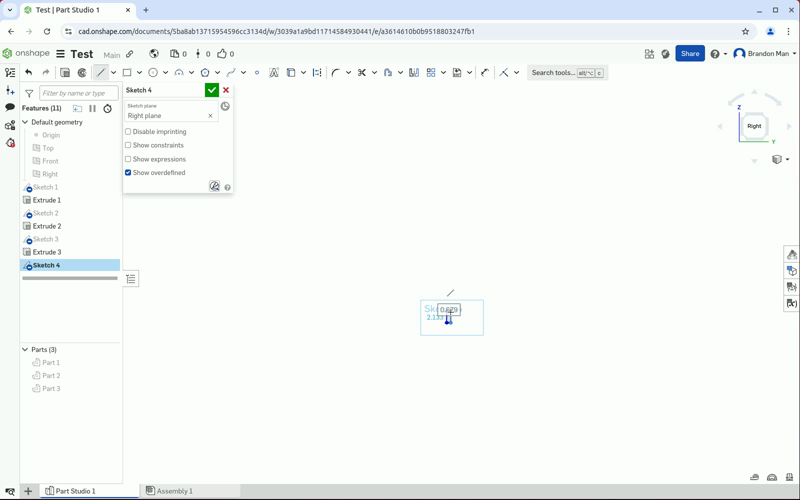
scroll(6)
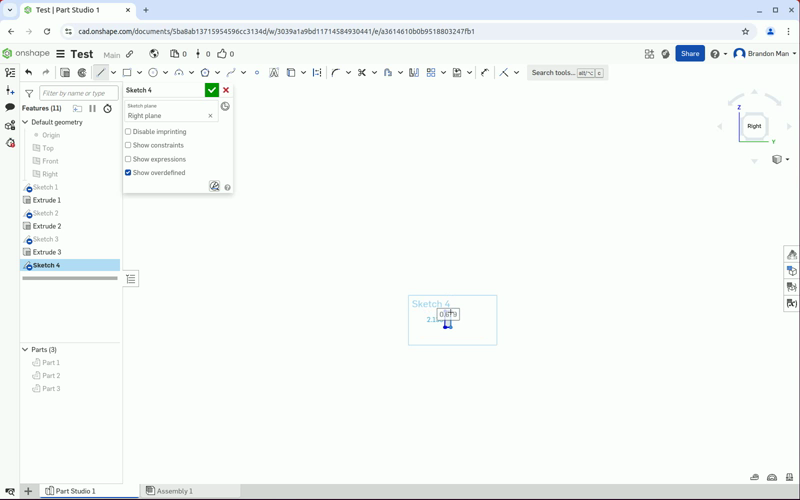
scroll(6)
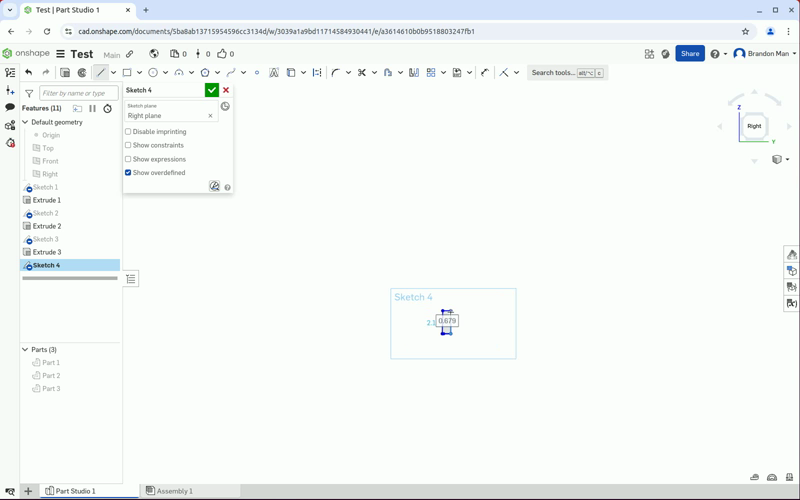
scroll(6)
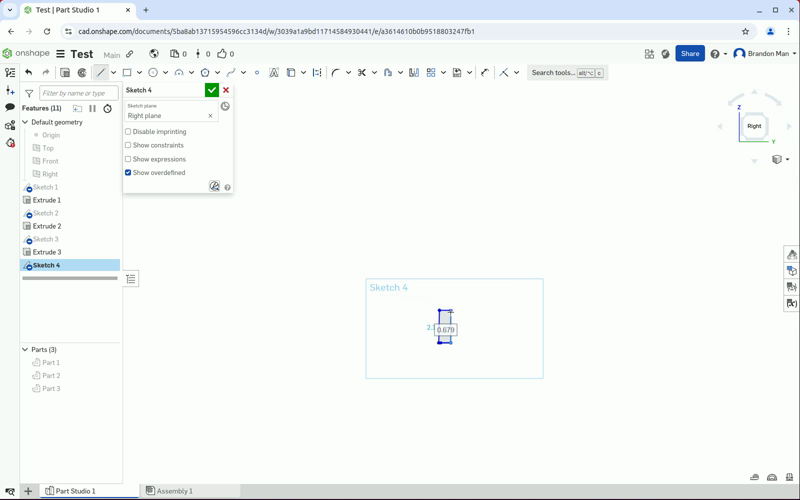
scroll(6)
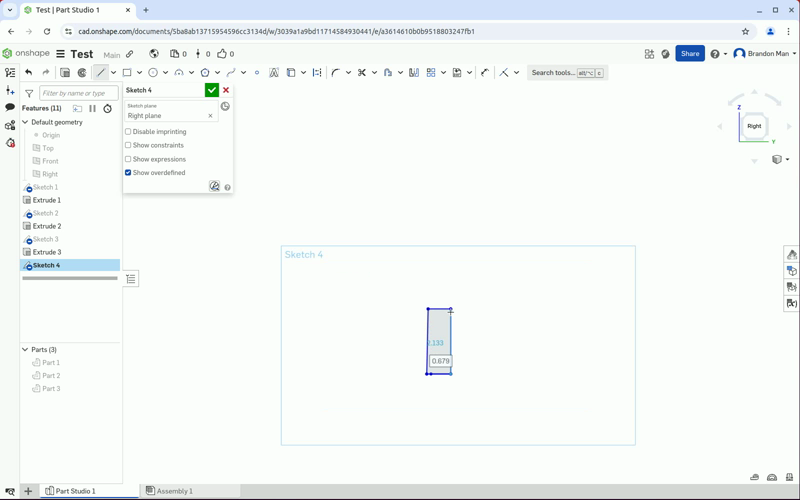
scroll(6)
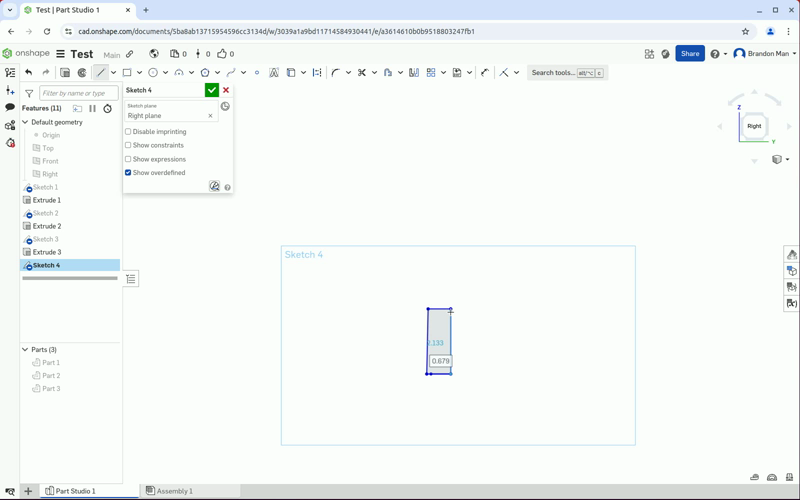
scroll(6)
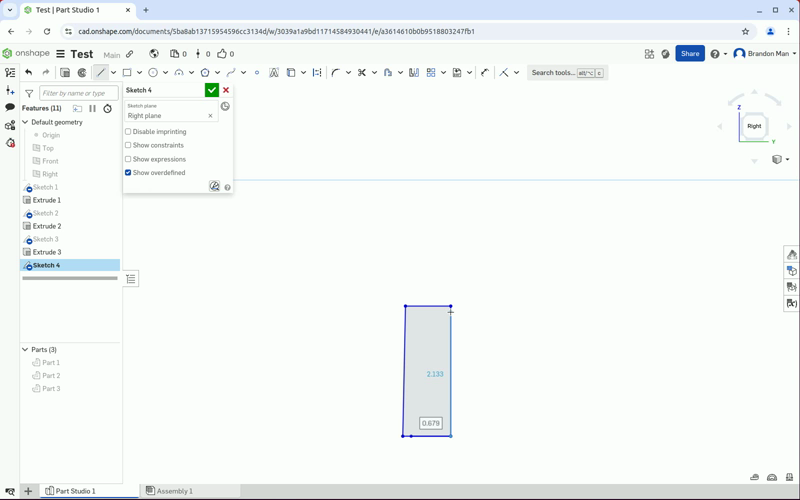
click(450, 311)
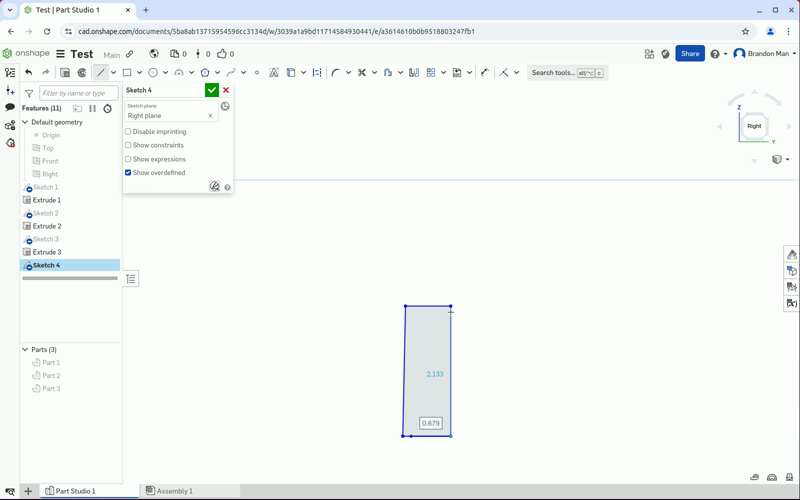
scroll(-6)
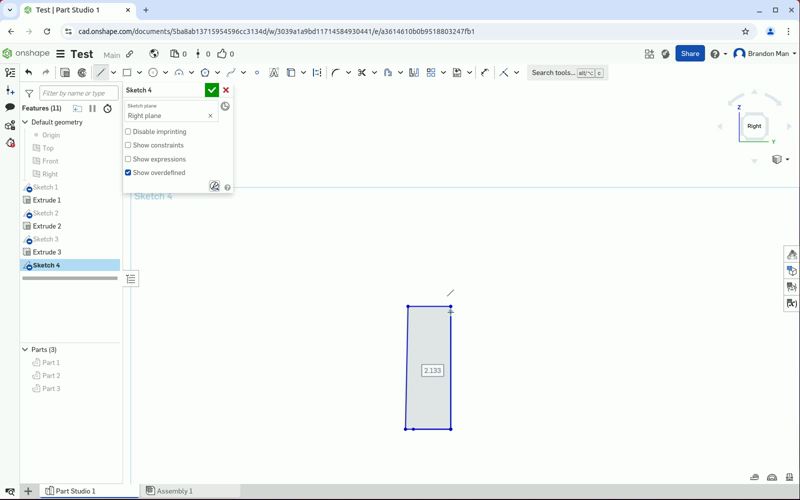
scroll(-6)
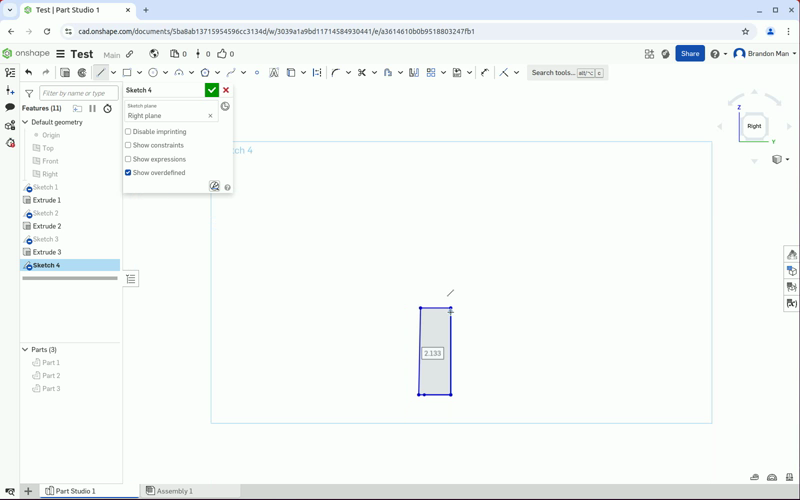
scroll(-6)
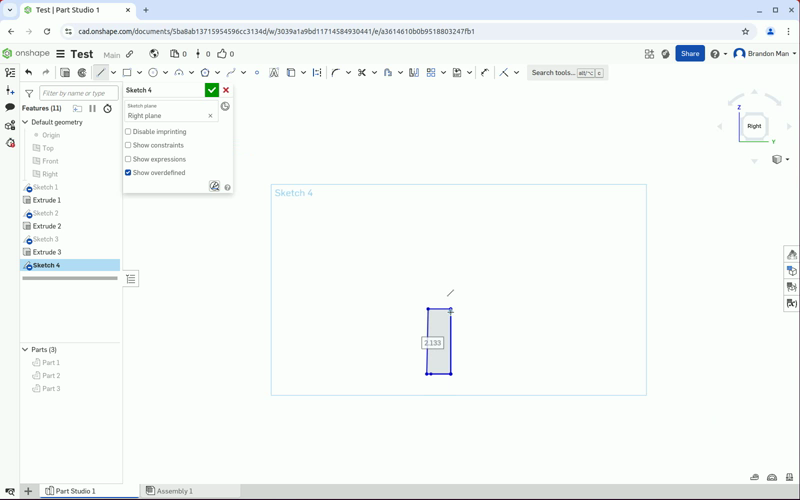
scroll(-6)
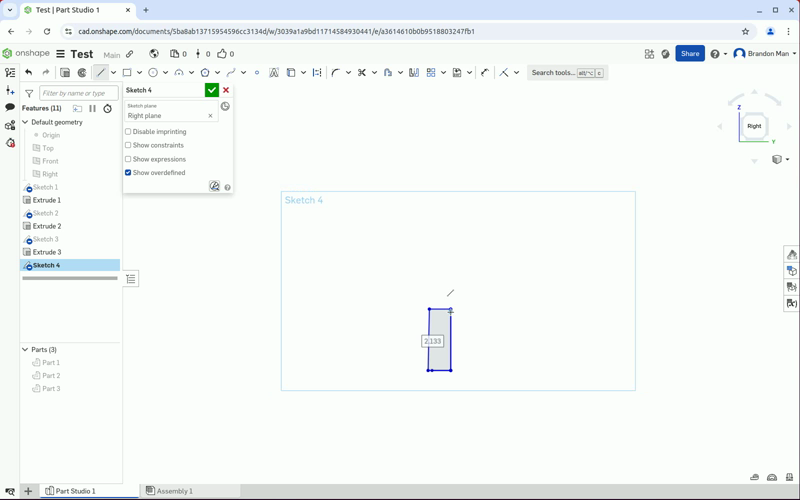
scroll(-6)
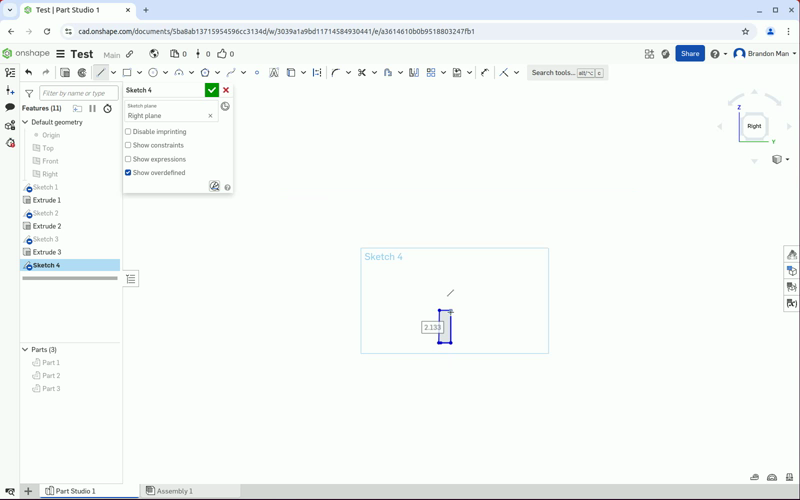
scroll(-6)
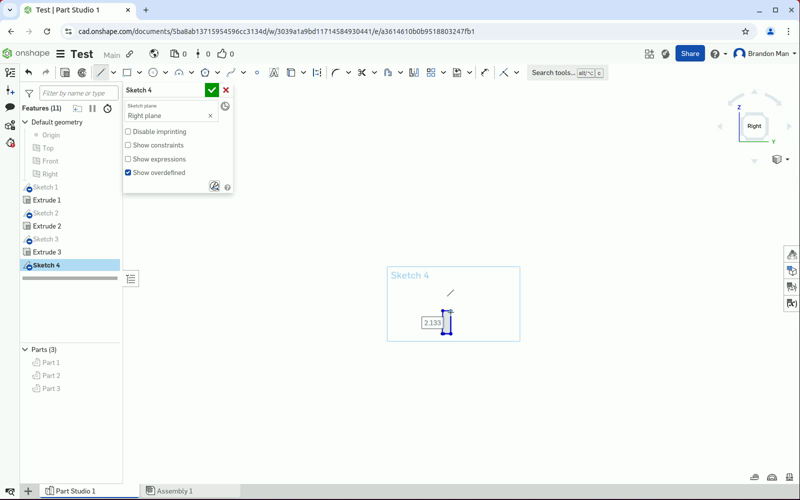
scroll(-6)
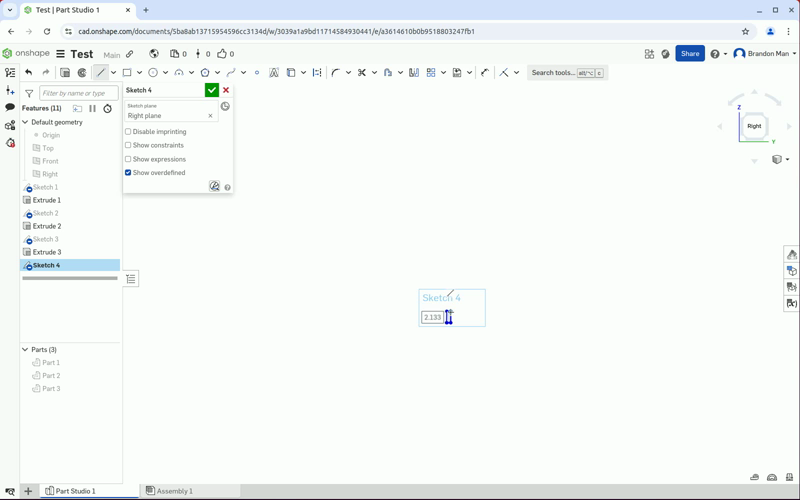
key_up(shift)
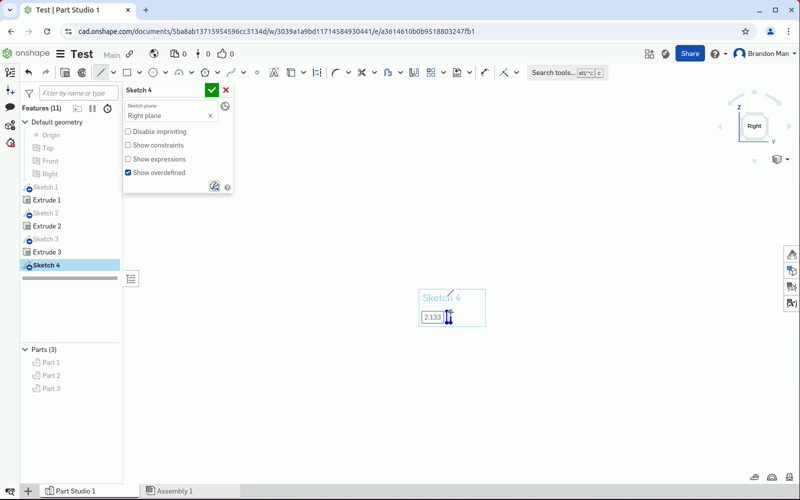
key_down(shift)
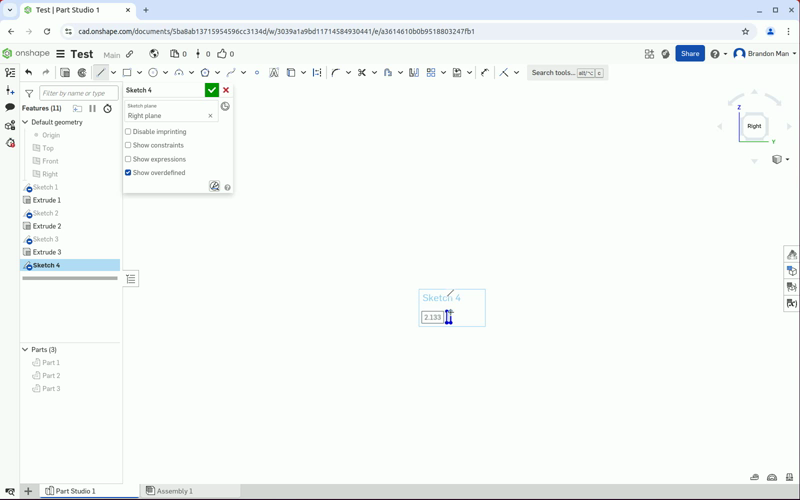
mouse_move(480, 311)
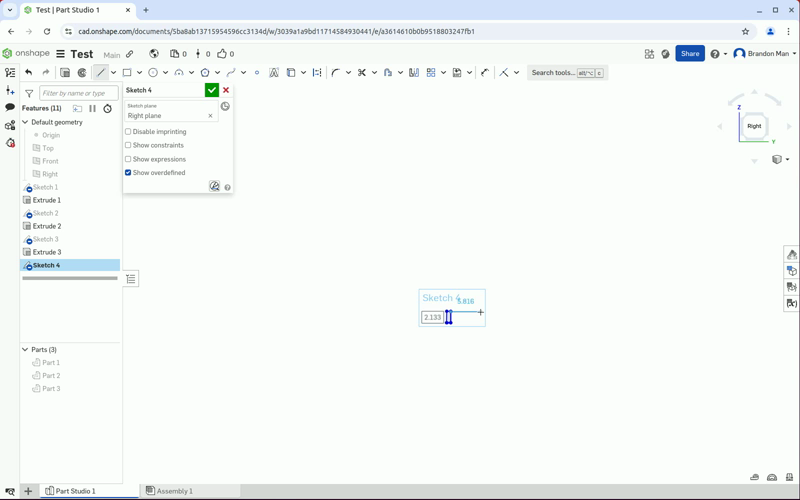
mouse_move(447, 311)
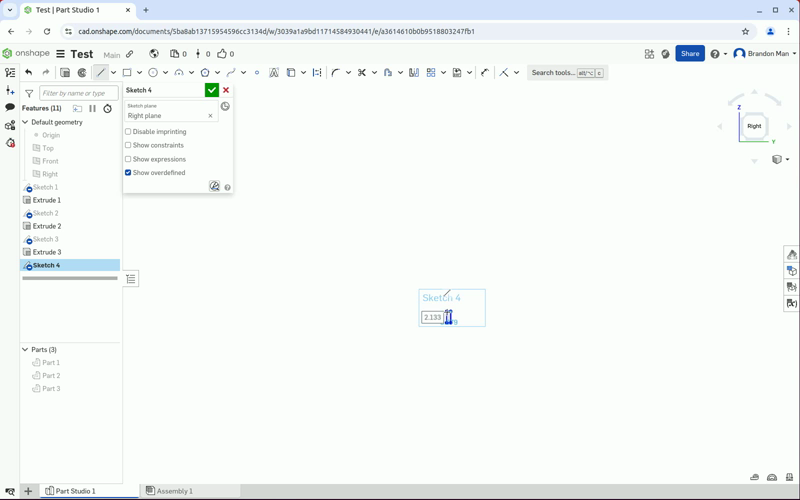
scroll(6)
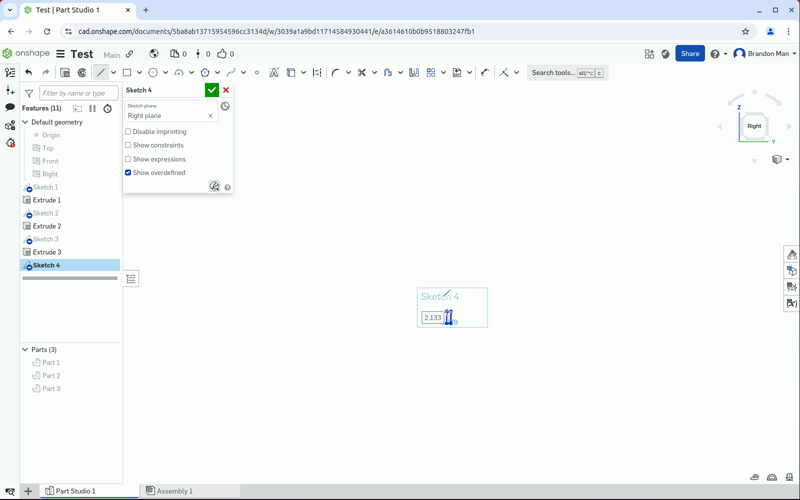
scroll(6)
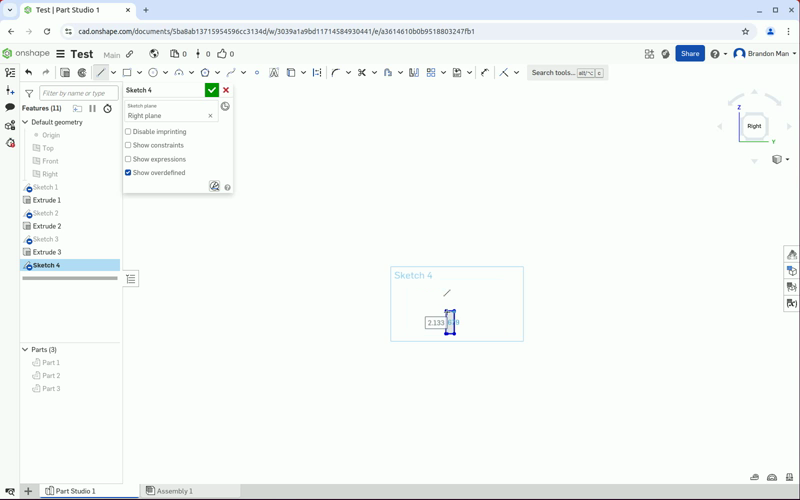
scroll(6)
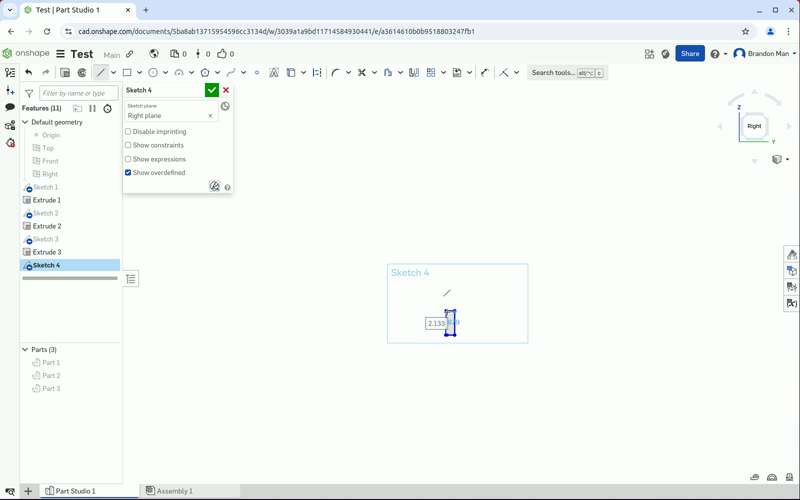
scroll(6)
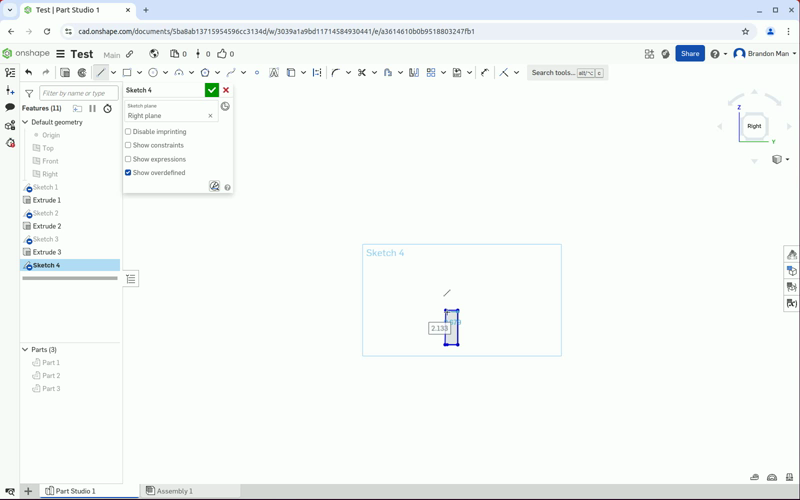
scroll(6)
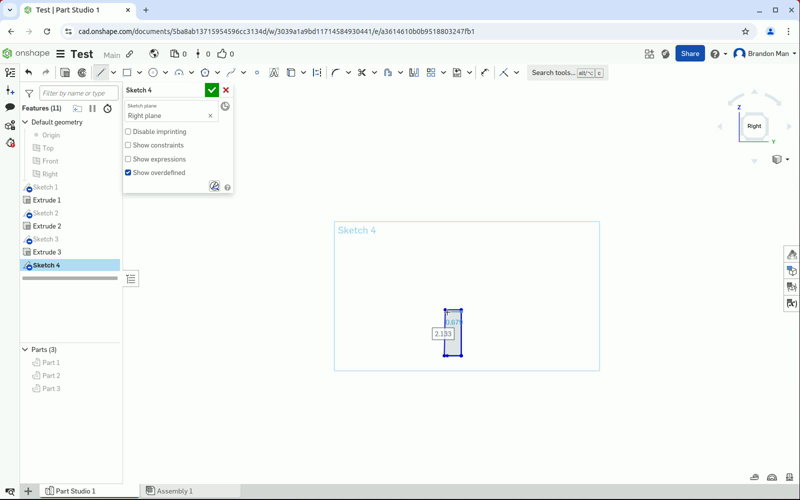
scroll(6)
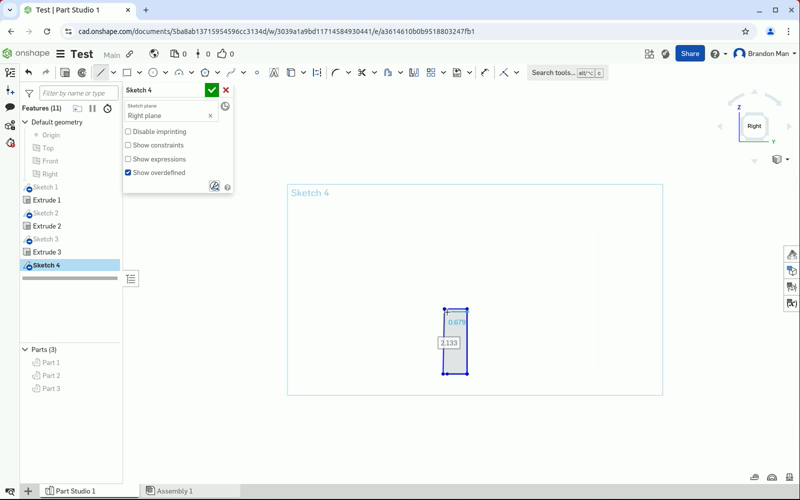
scroll(6)
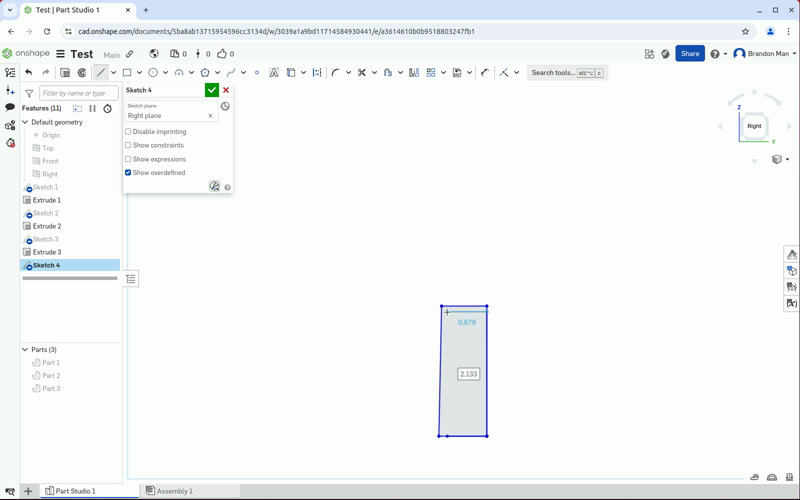
click(447, 311)
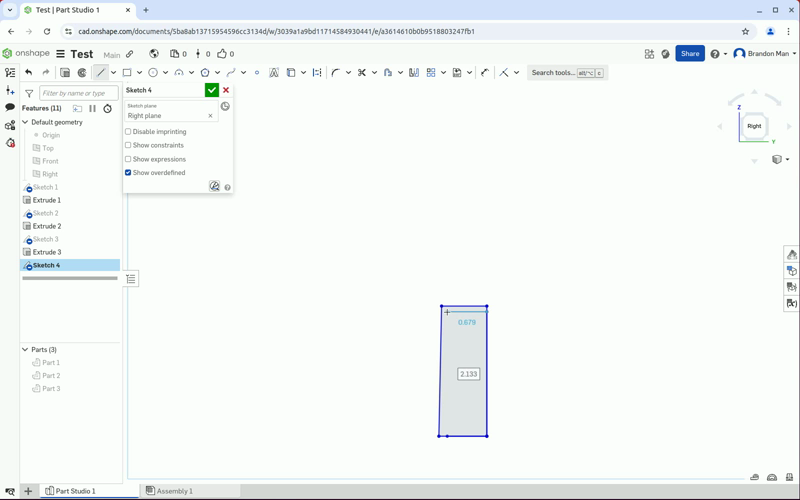
scroll(-6)
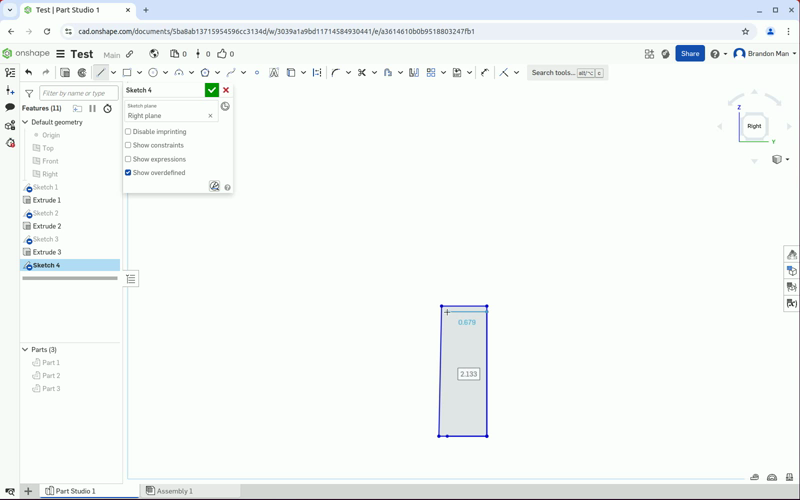
scroll(-6)
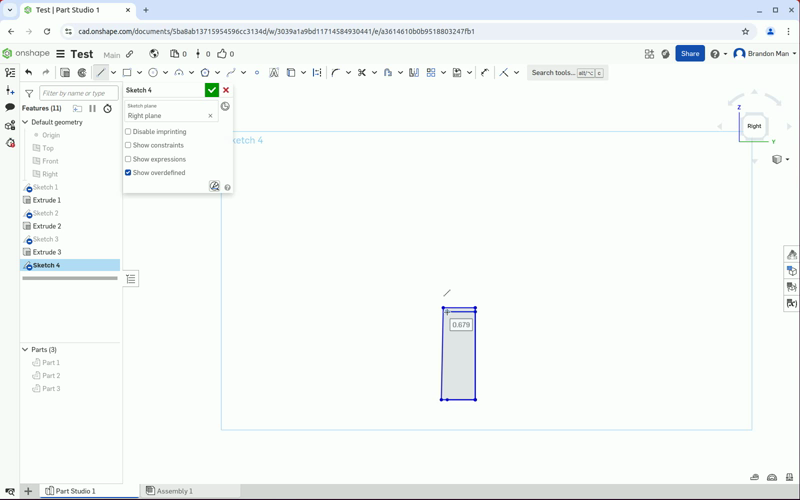
scroll(-6)
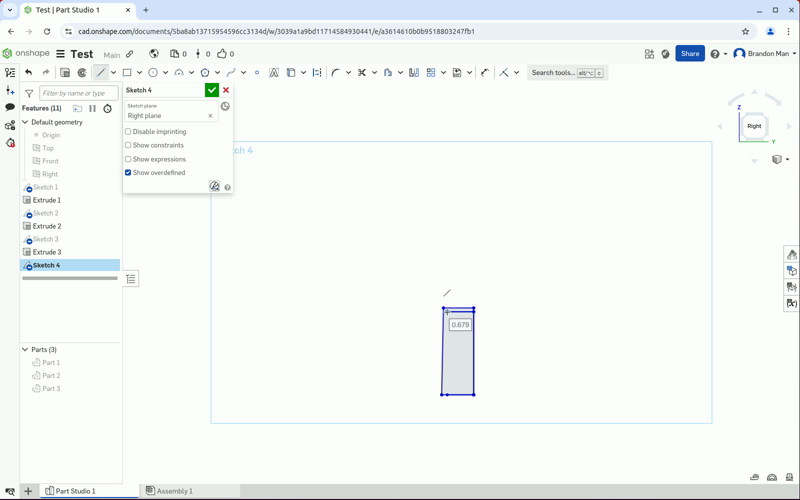
scroll(-6)
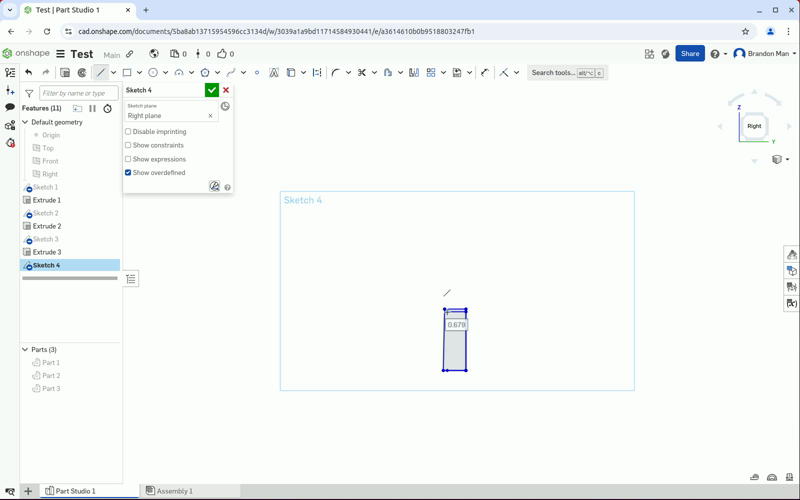
scroll(-6)
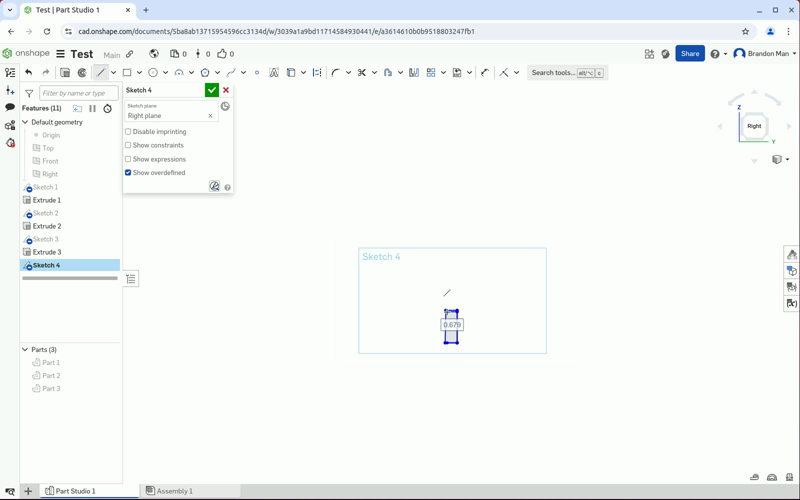
scroll(-6)
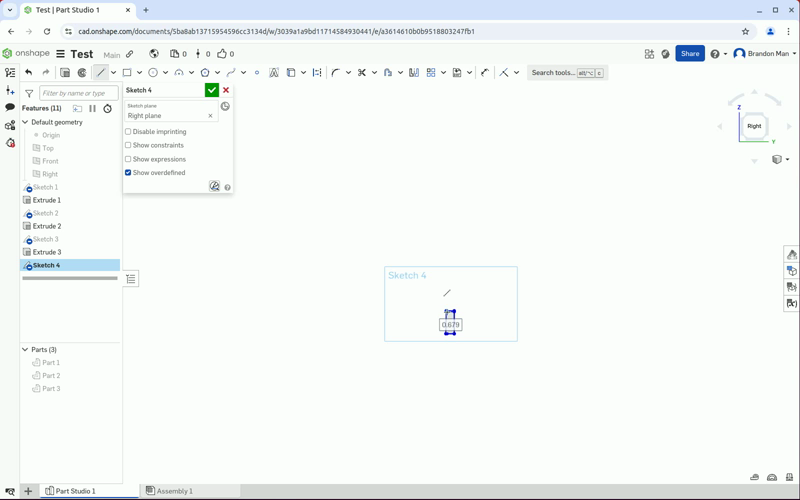
scroll(-6)
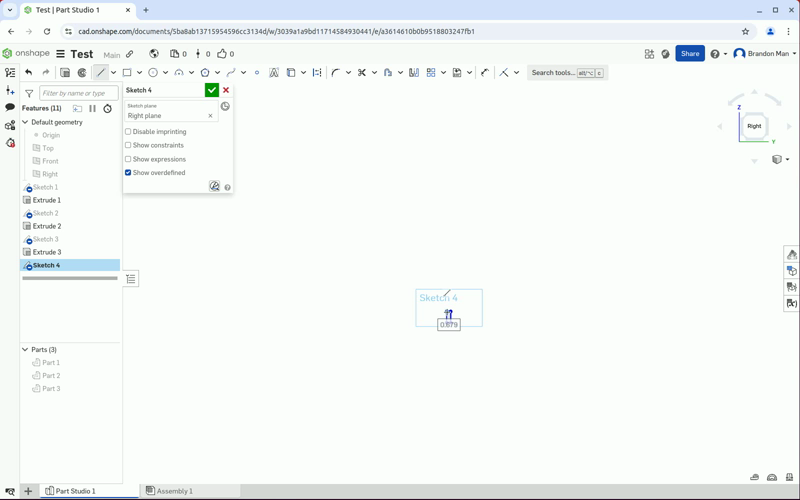
key_up(shift)
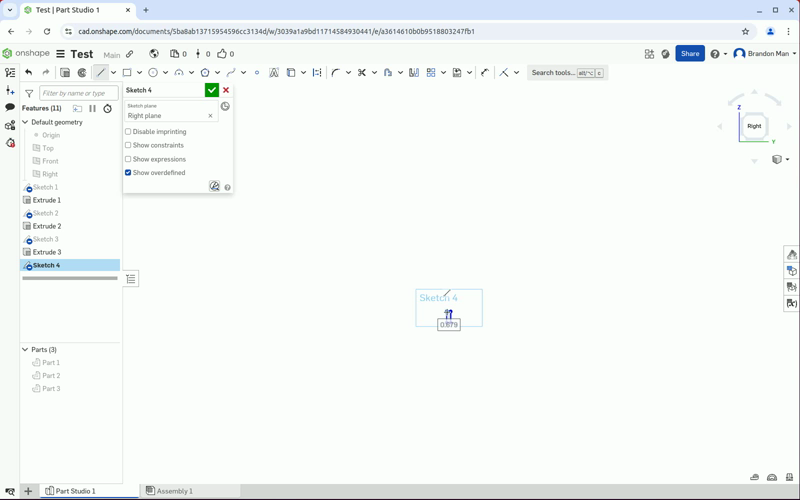
mouse_move(477, 311)
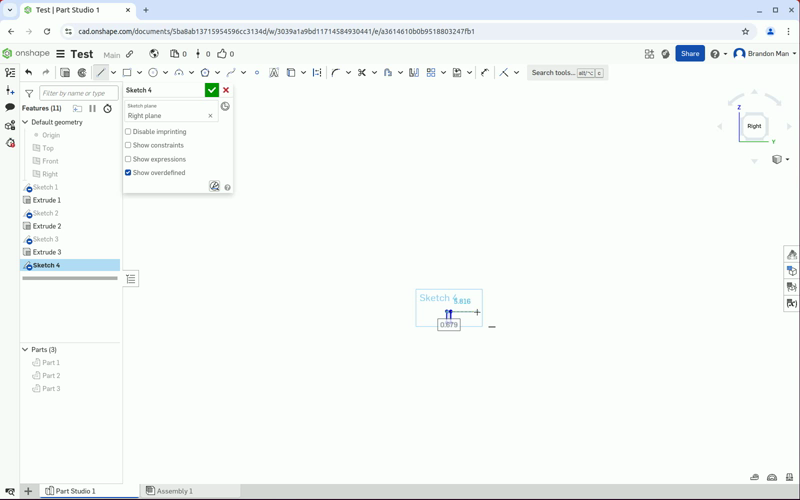
key_down(shift)
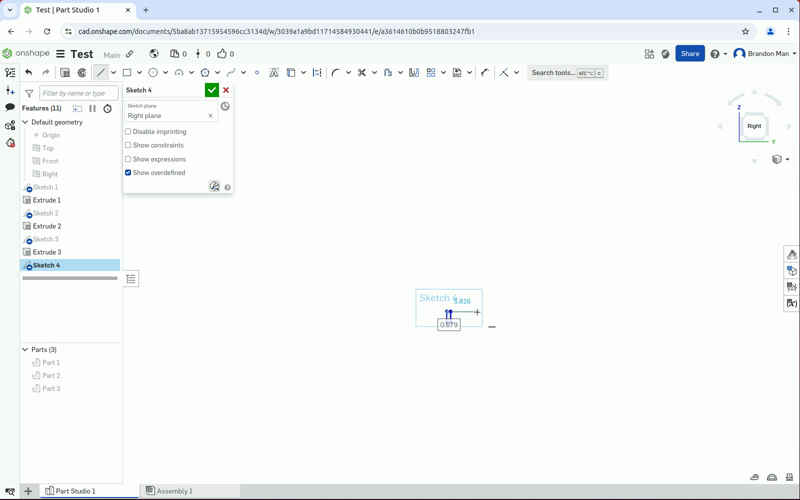
mouse_move(447, 322)
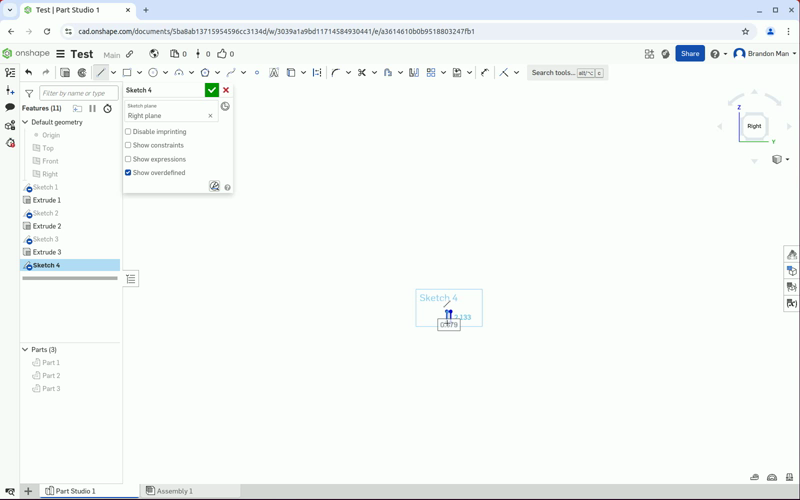
scroll(6)
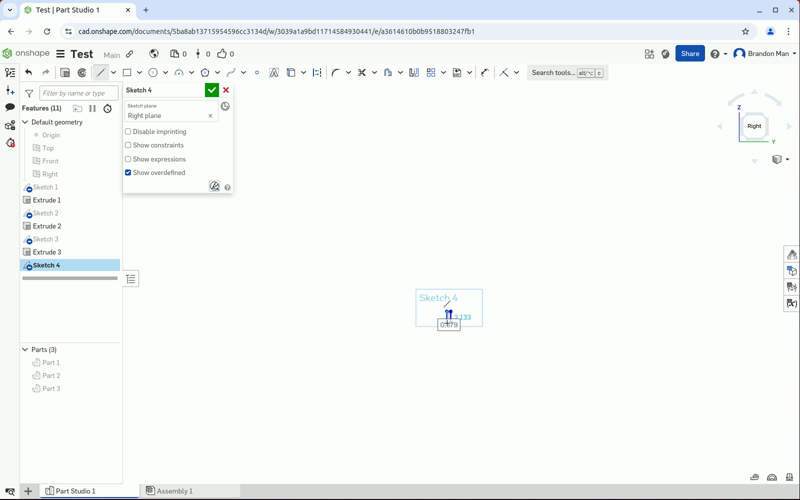
scroll(6)
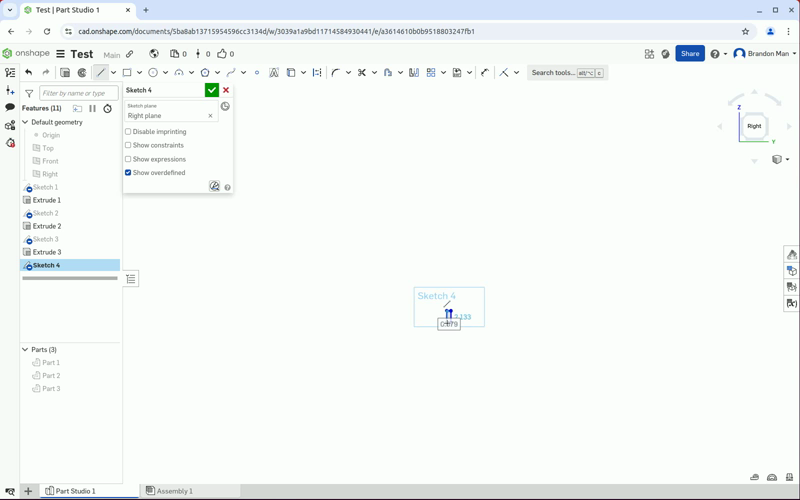
scroll(6)
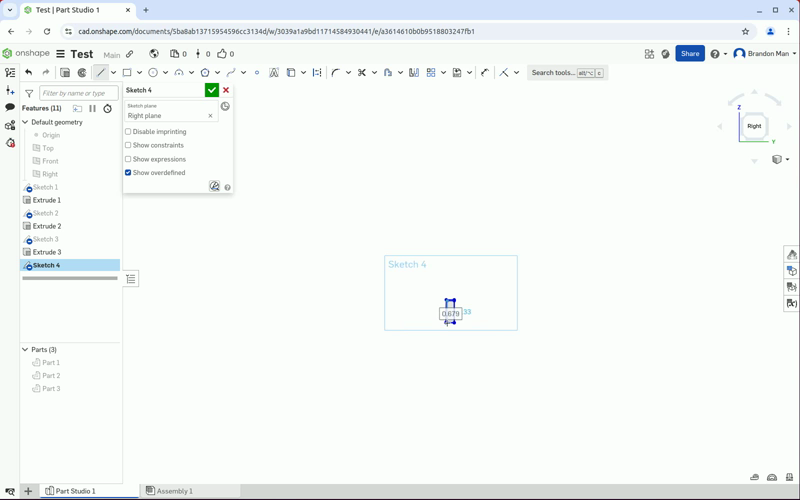
scroll(6)
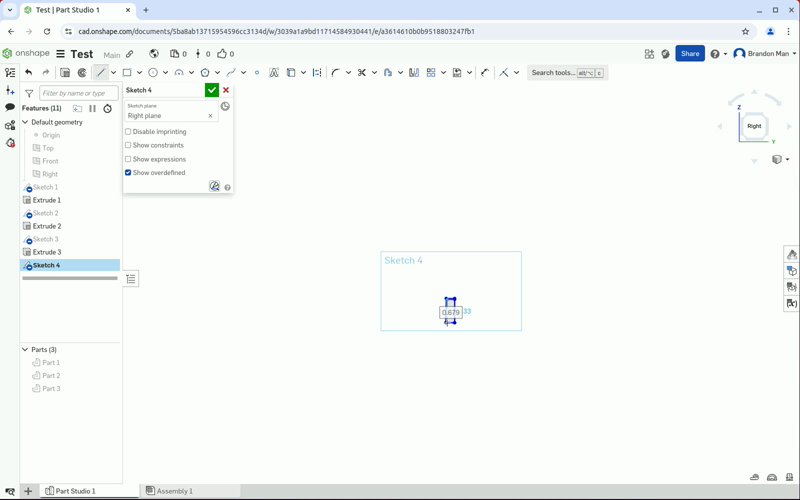
scroll(6)
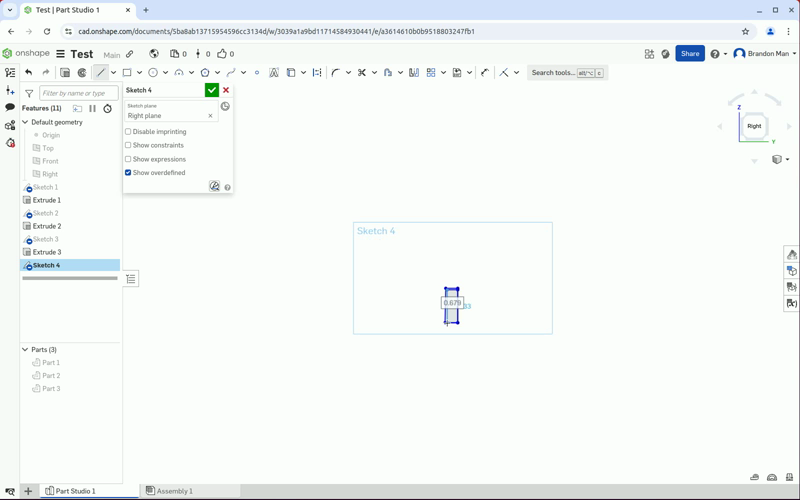
scroll(6)
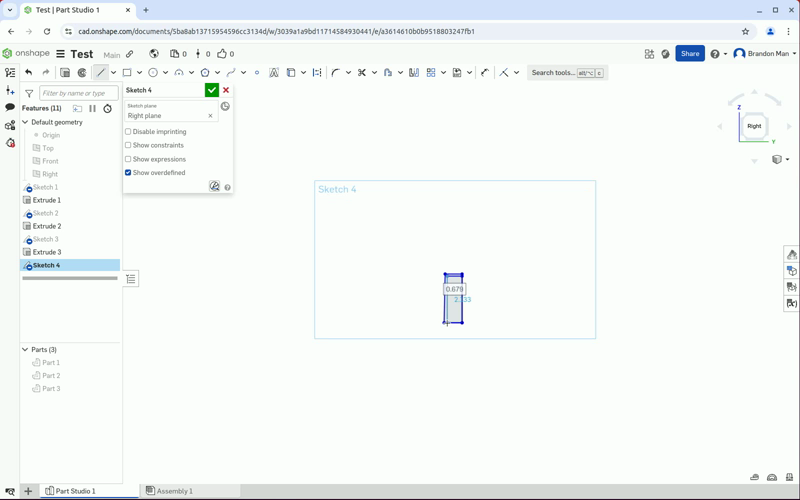
scroll(6)
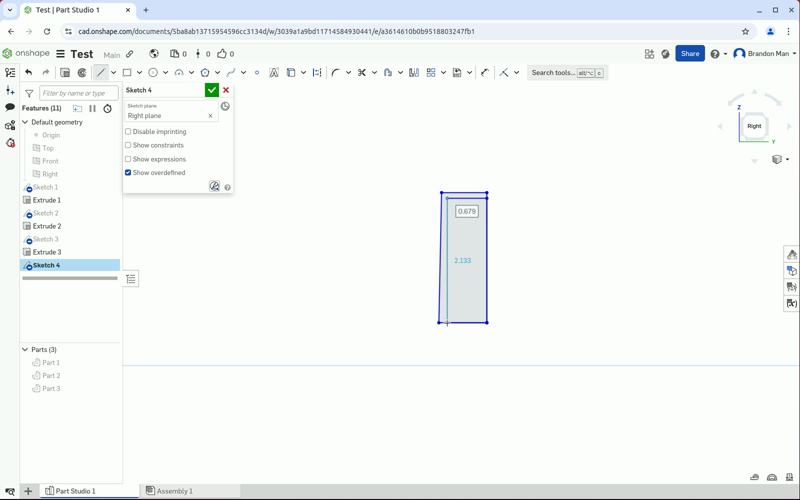
key_up(shift)
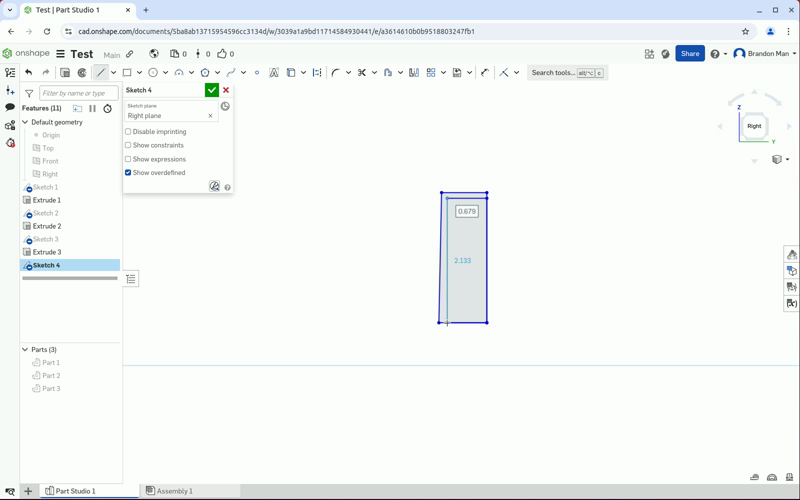
click(447, 322)
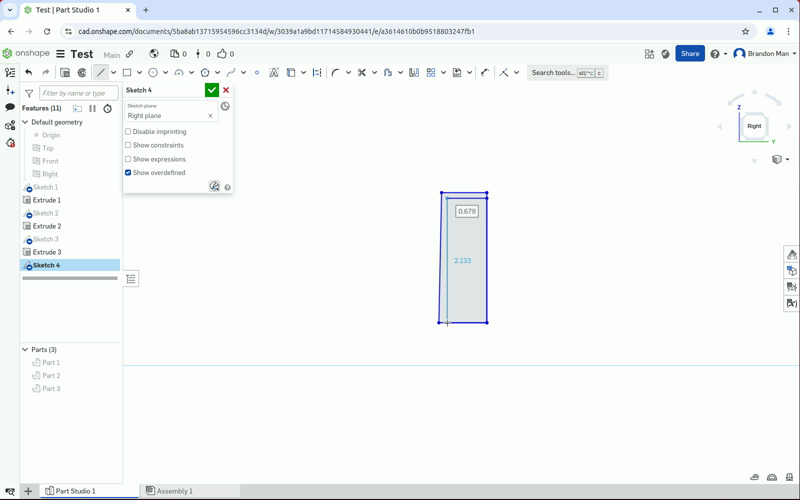
scroll(-6)
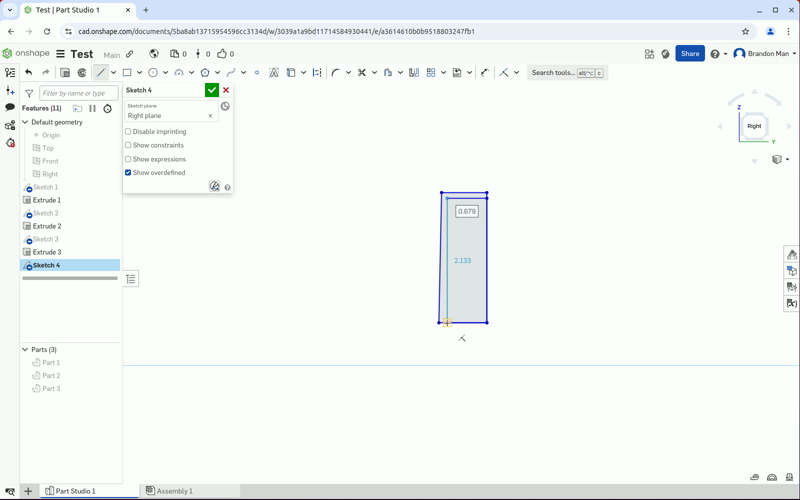
scroll(-6)
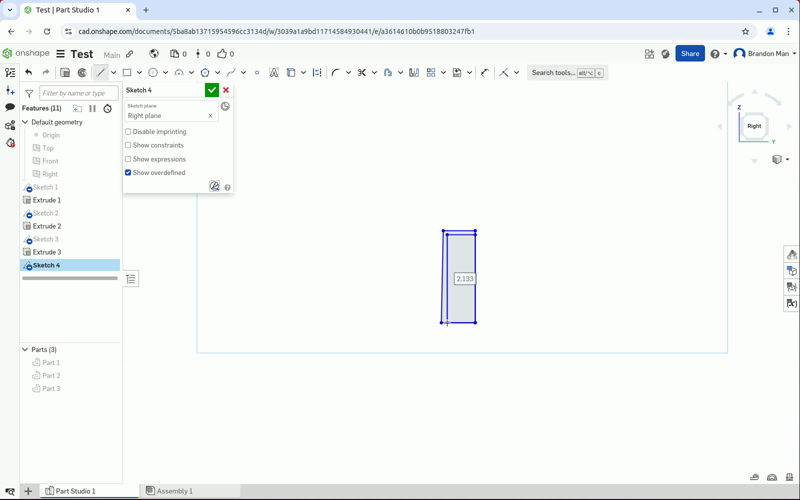
scroll(-6)
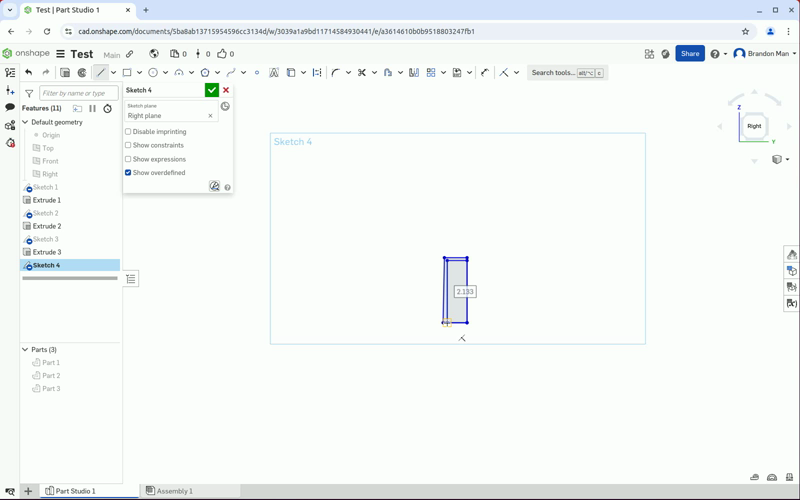
scroll(-6)
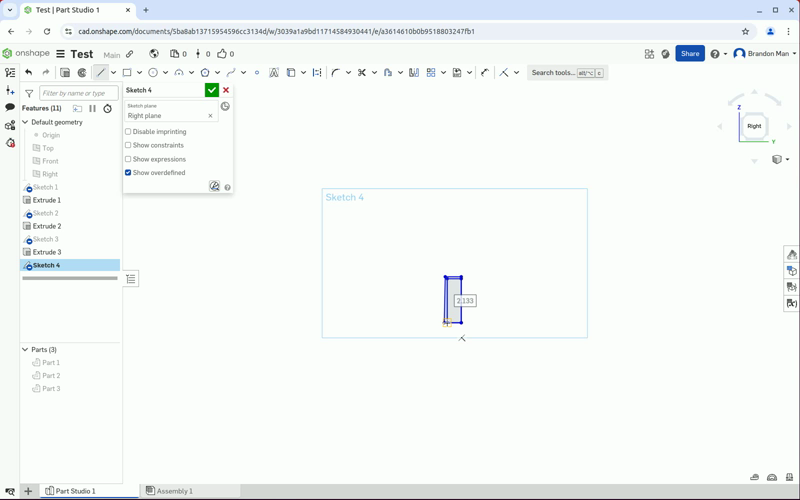
scroll(-6)
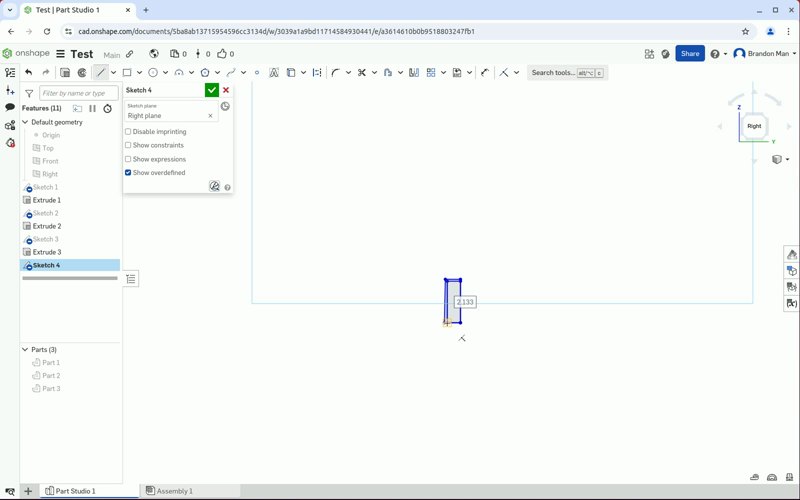
scroll(-6)
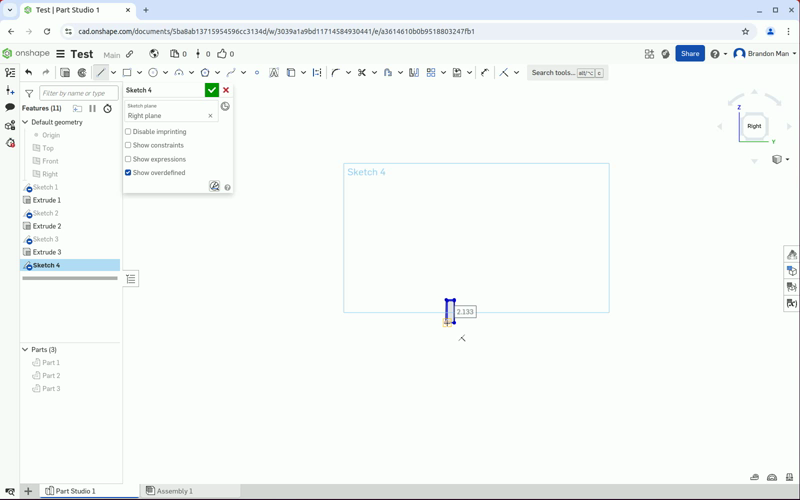
scroll(-6)
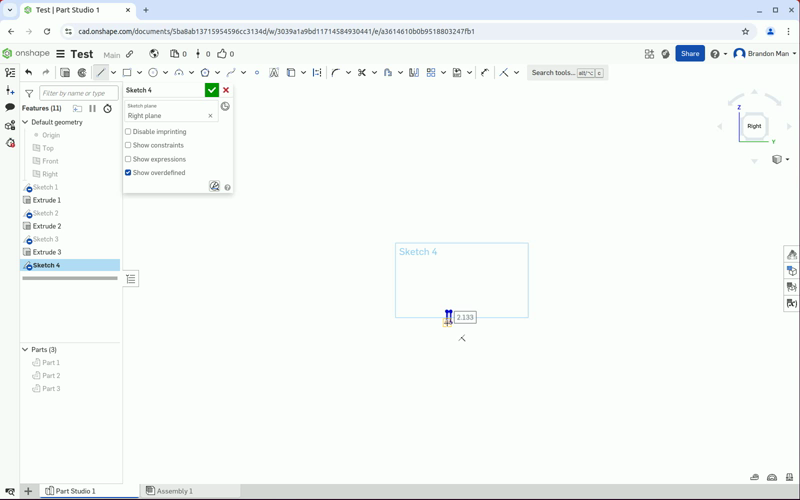
key(esc)
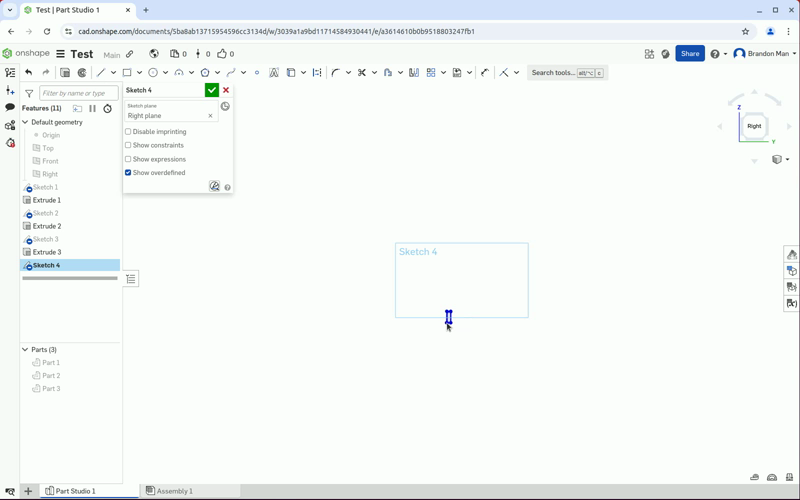
mouse_move(448, 311)
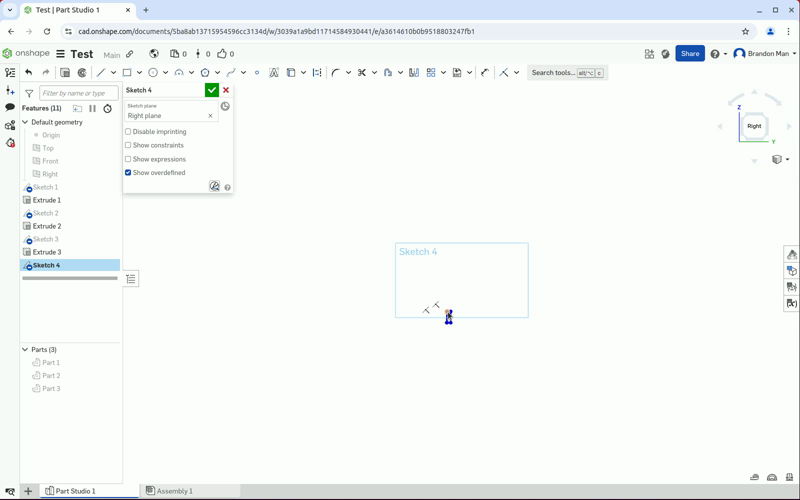
scroll(6)
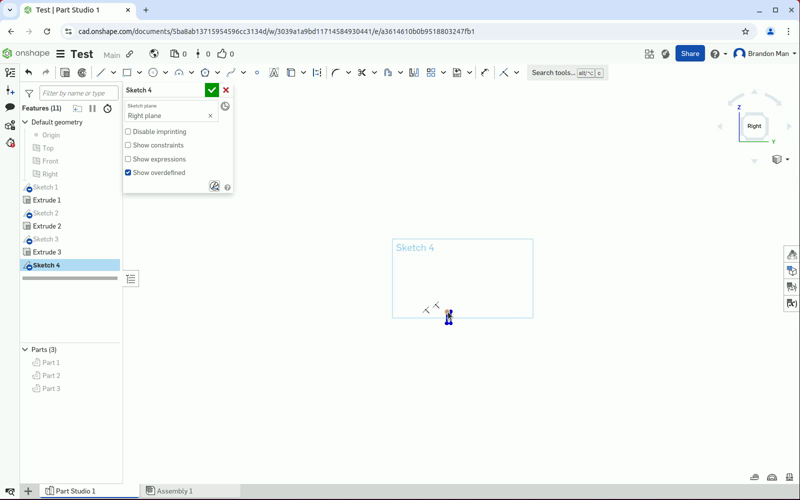
scroll(6)
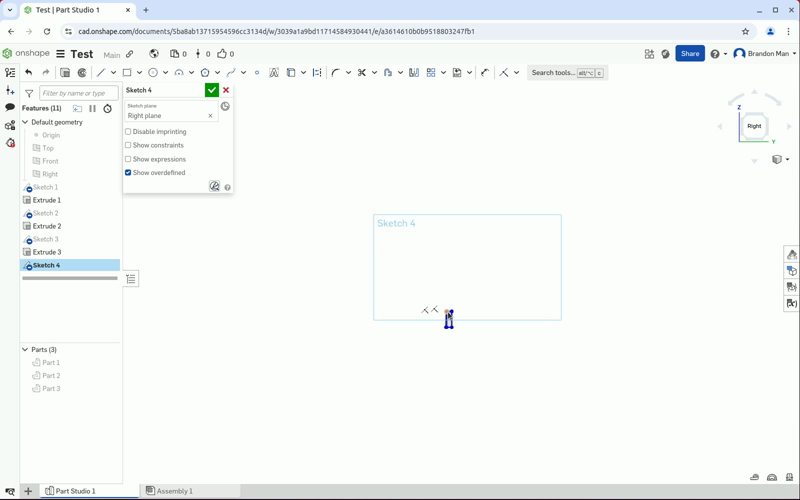
scroll(6)
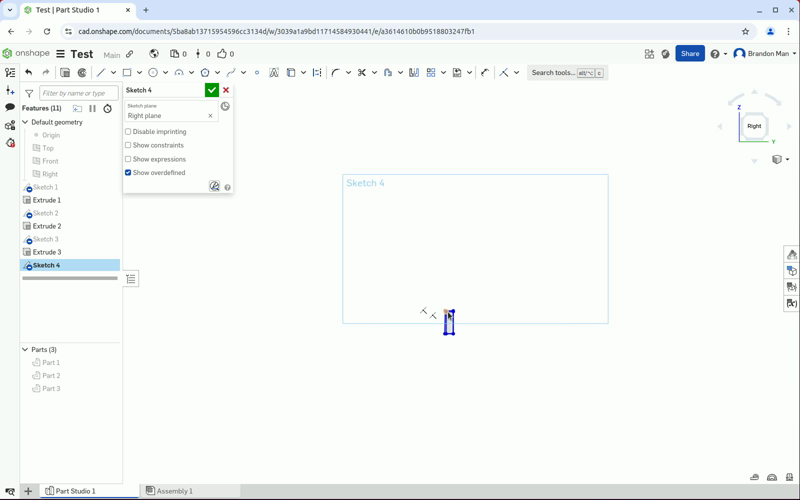
scroll(6)
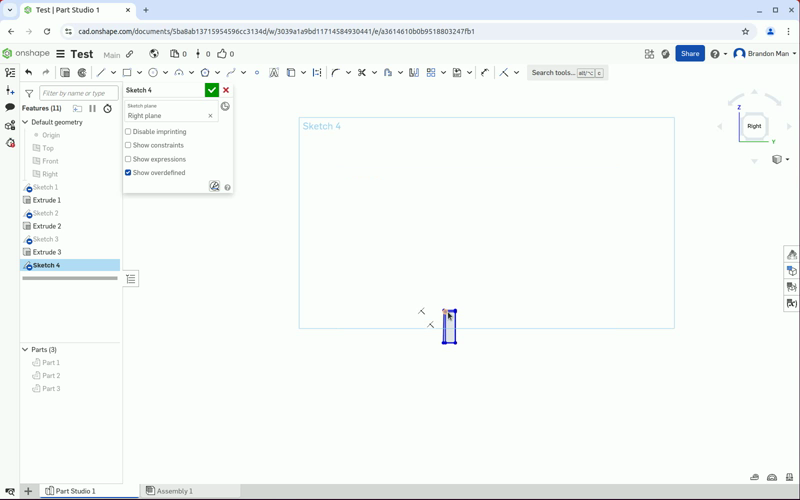
scroll(6)
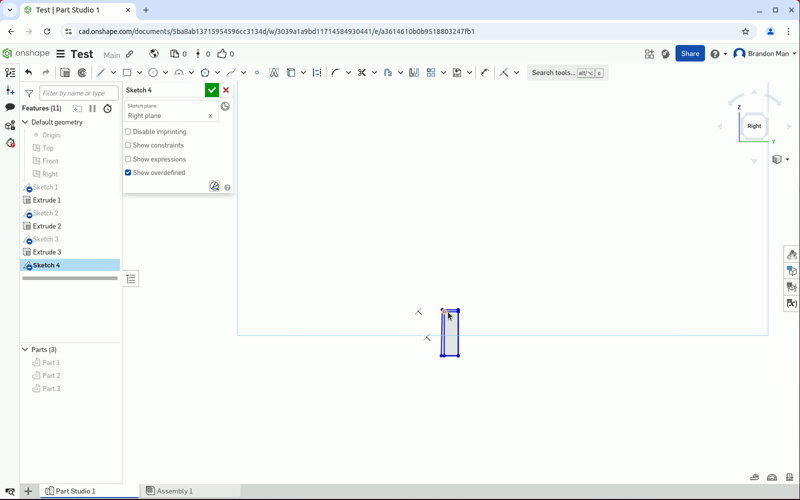
scroll(6)
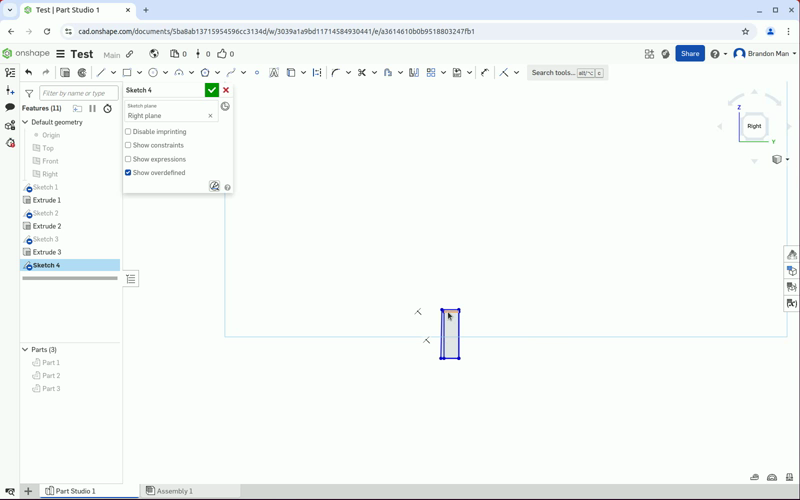
scroll(6)
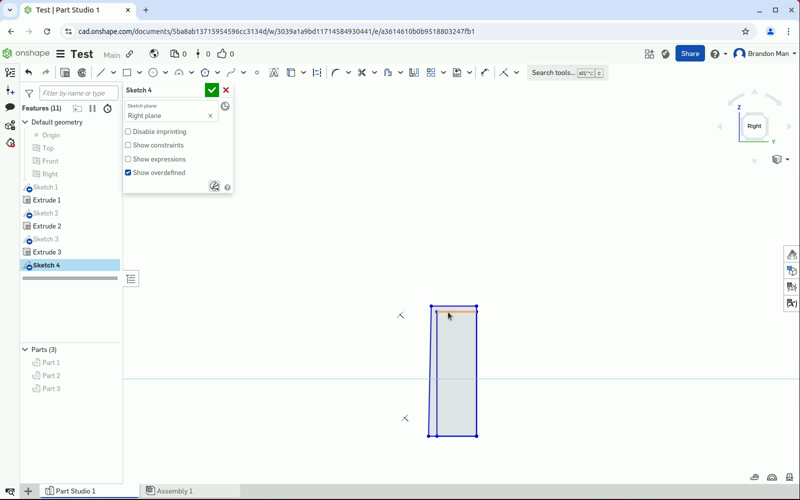
click(448, 311)
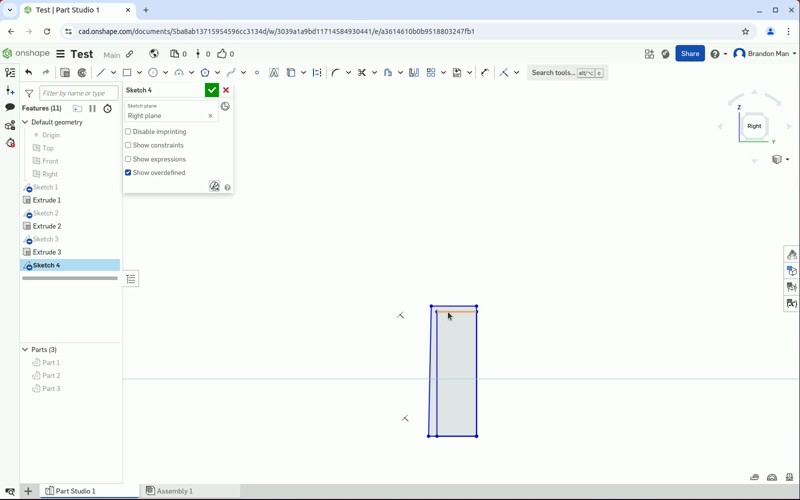
scroll(-6)
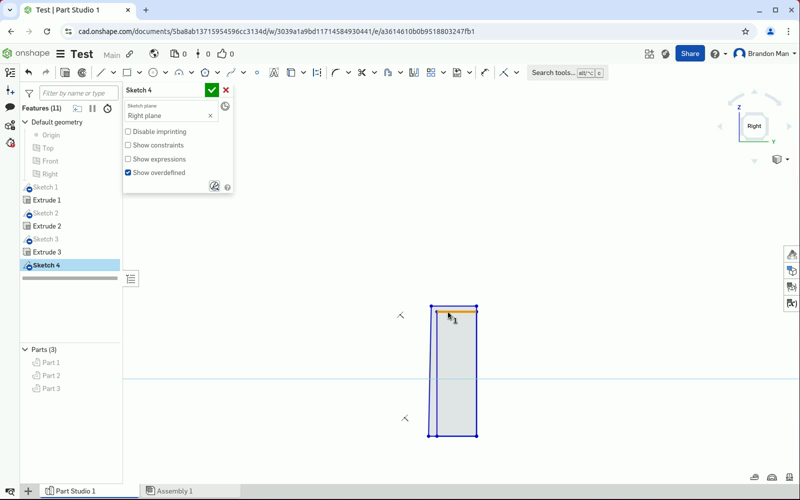
scroll(-6)
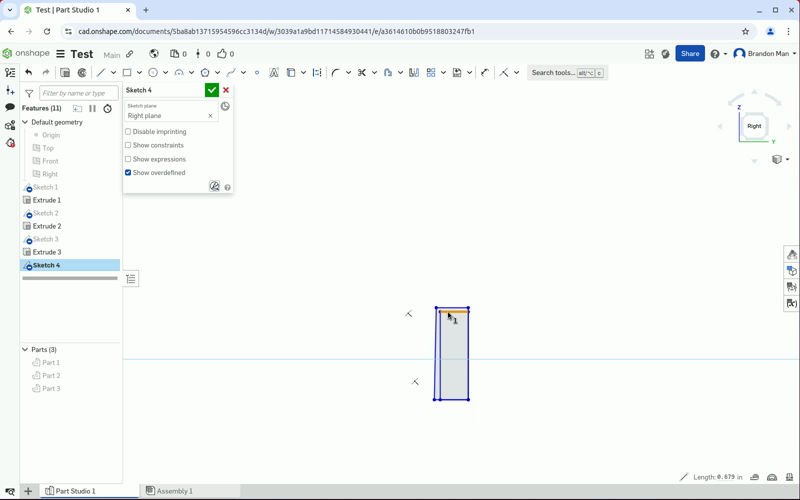
scroll(-6)
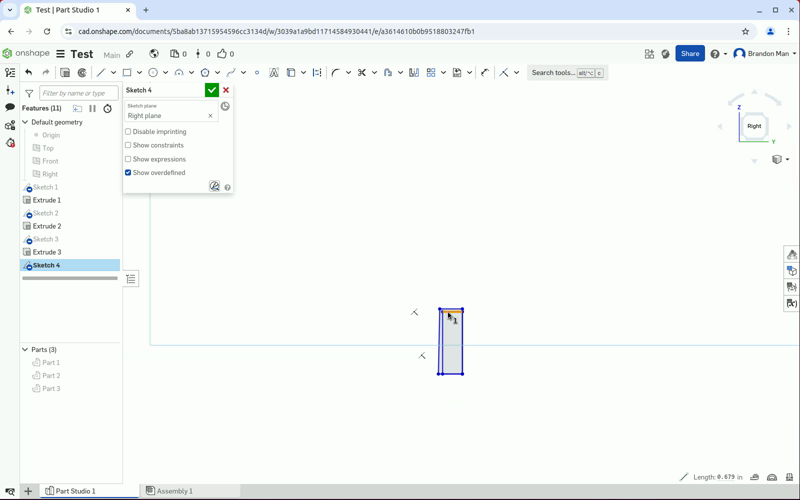
scroll(-6)
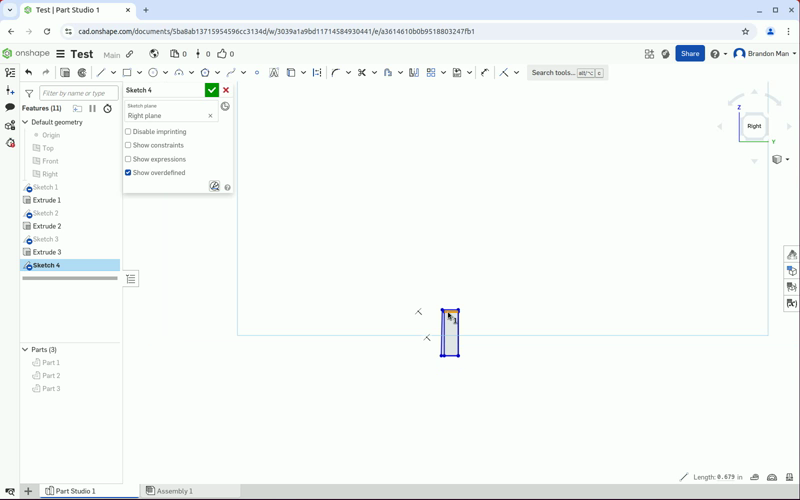
scroll(-6)
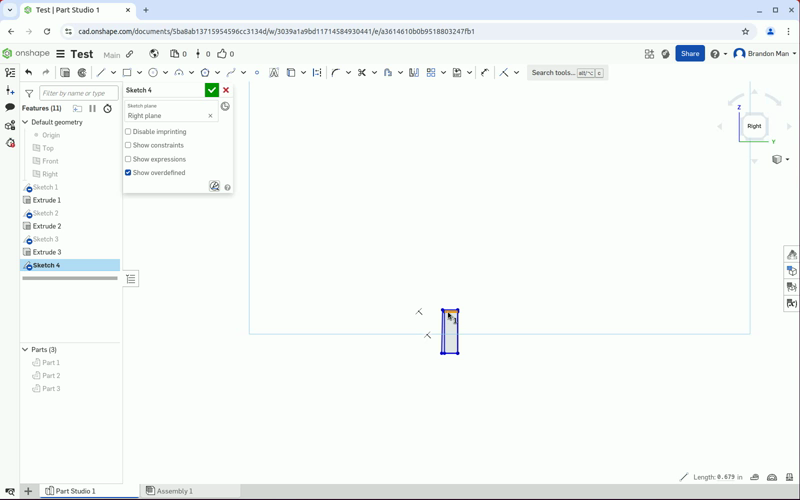
scroll(-6)
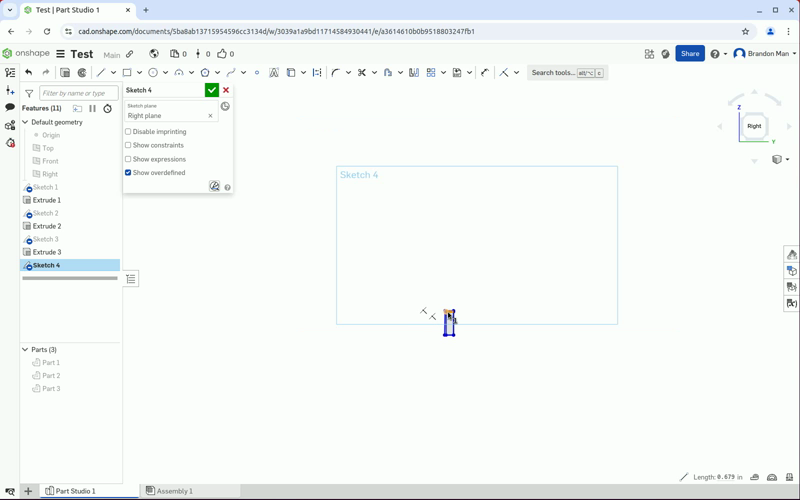
scroll(-6)
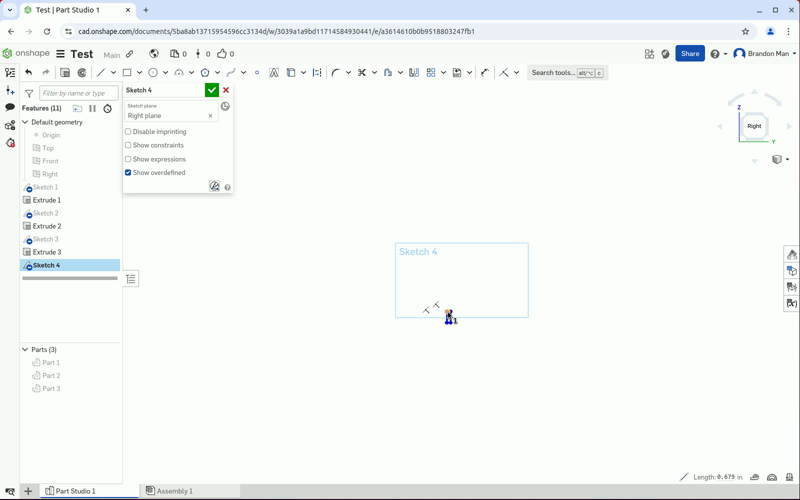
mouse_move(73, 352)
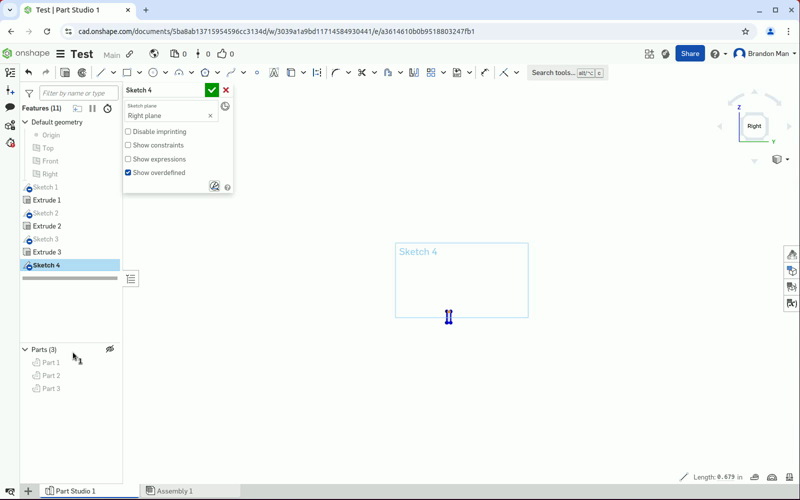
key(shift+y)
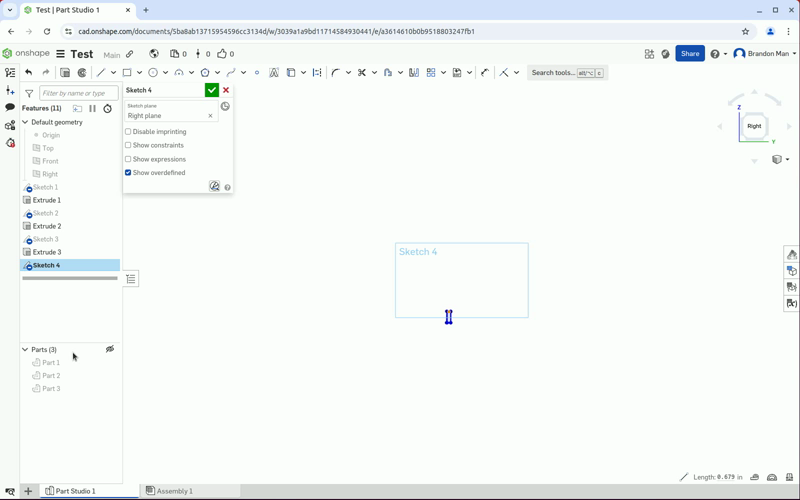
key(shift+e)
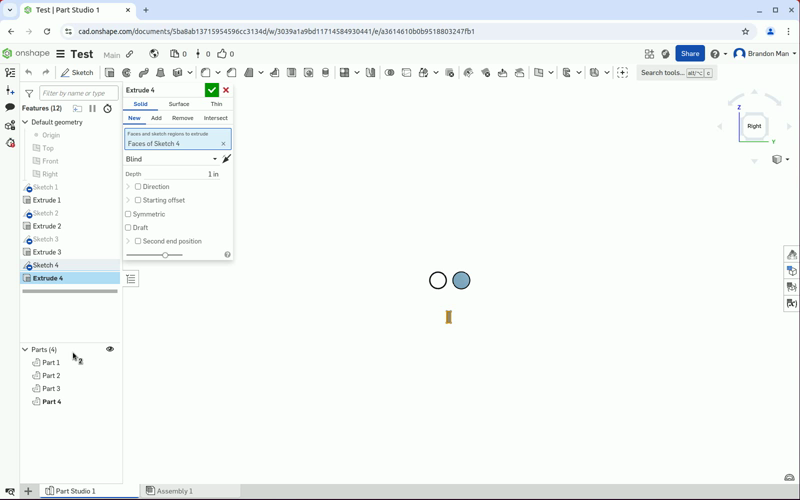
mouse_move(143, 106)
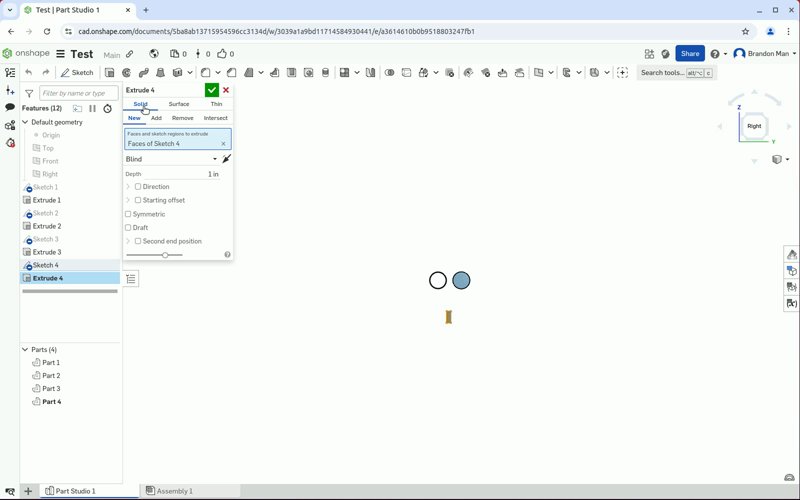
click(143, 106)
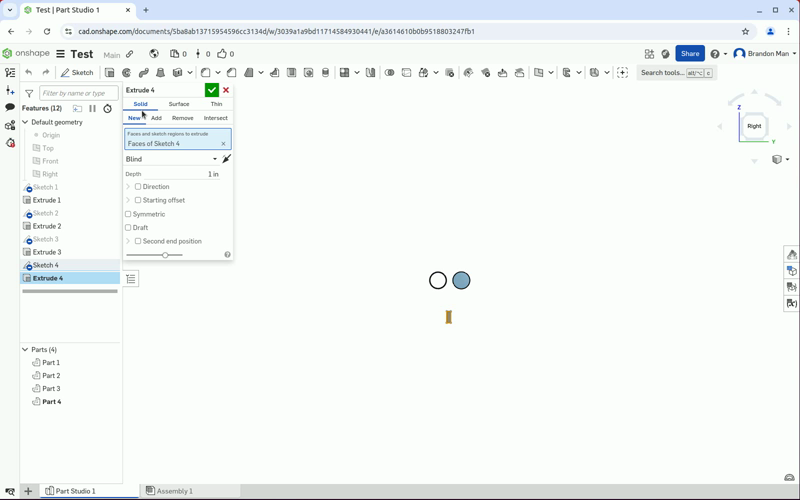
mouse_move(137, 120)
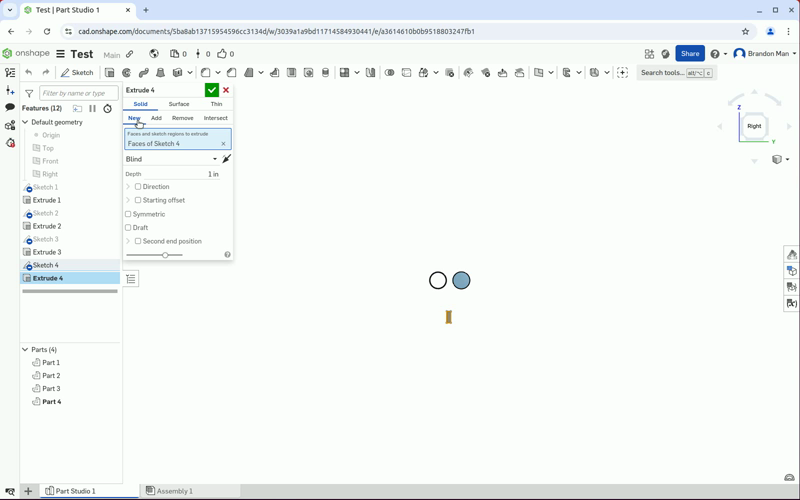
click(137, 120)
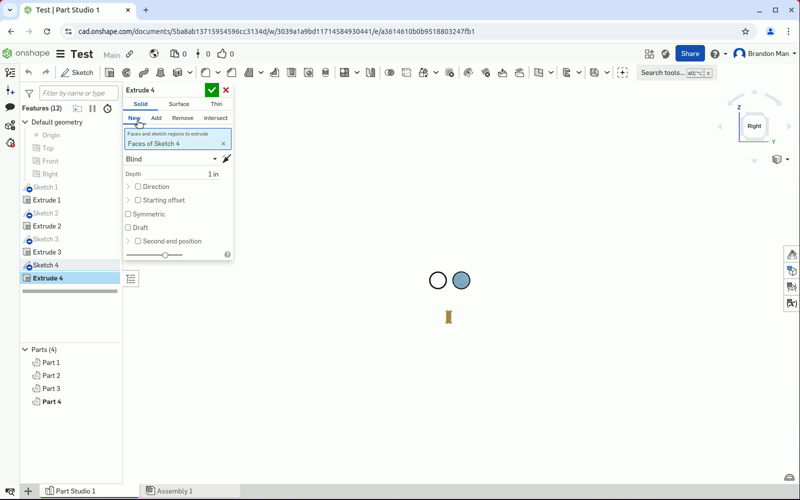
key(tab, 4)
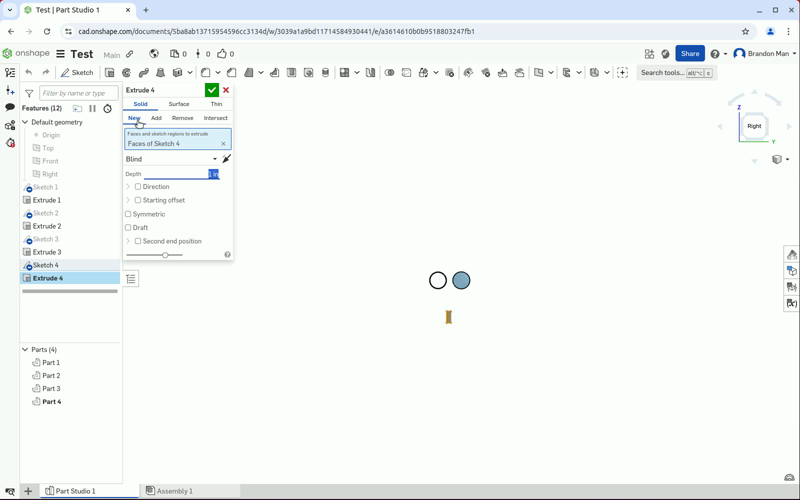
text(6.258)
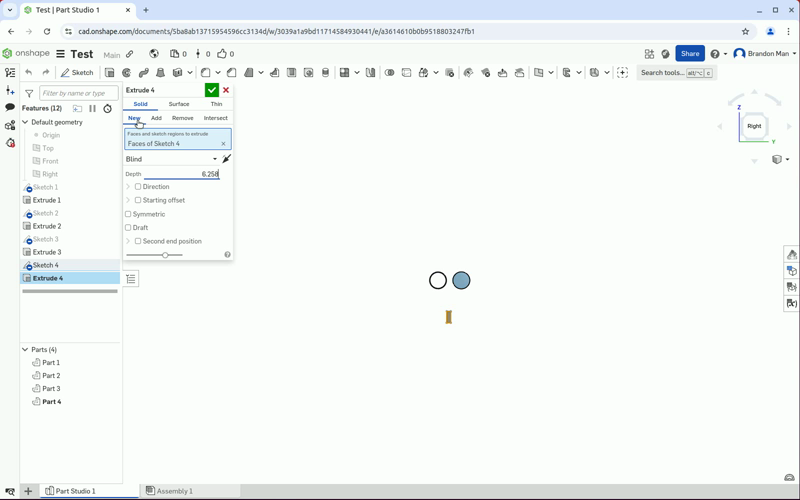
key(enter)
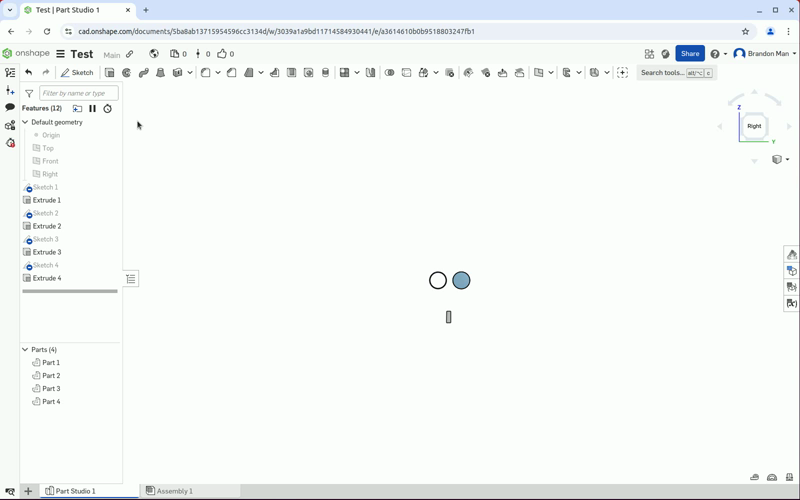
key(shift+h)
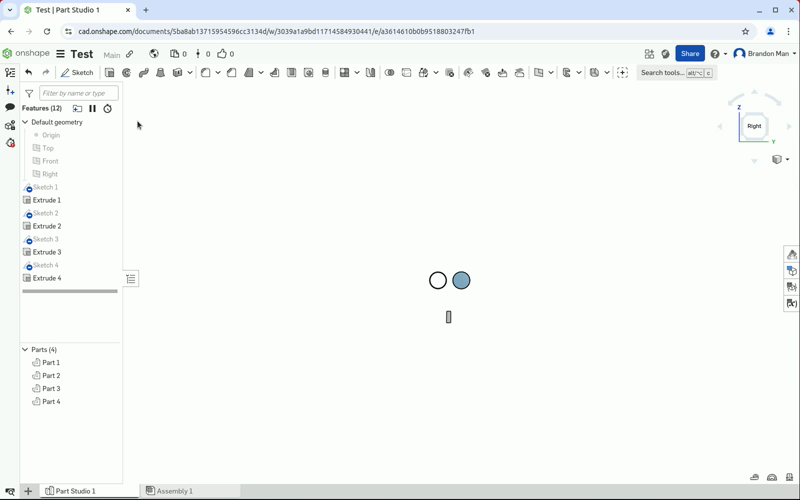
key(shift+h)
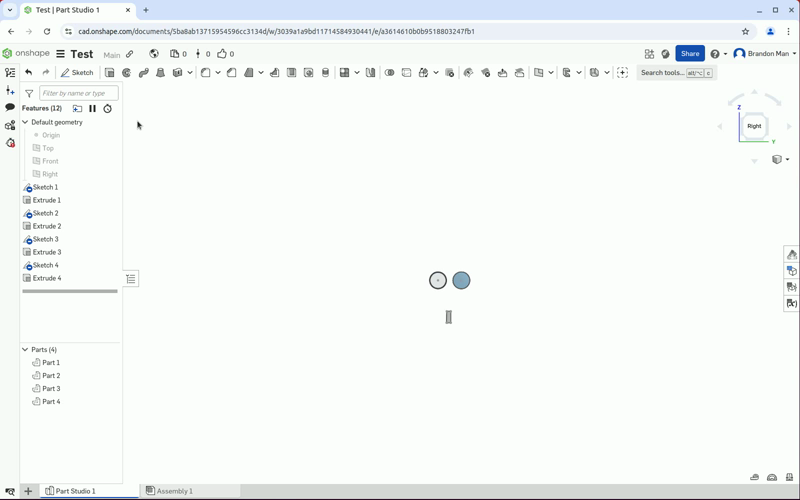
key(shift+7)
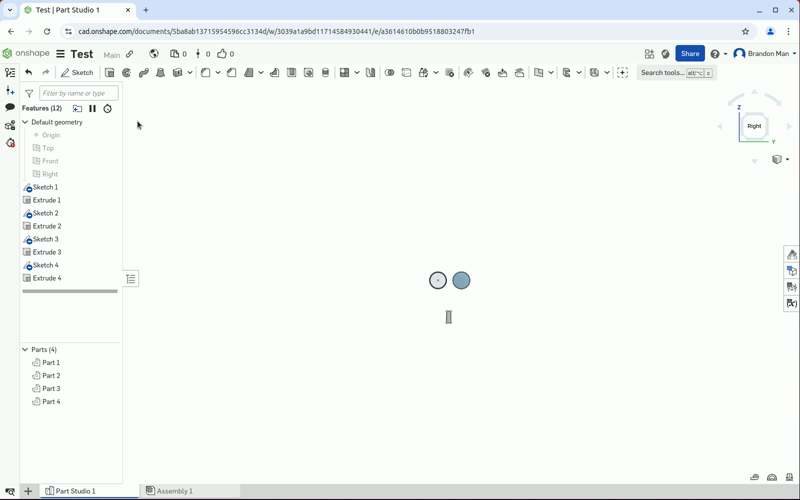
key(right, 2)
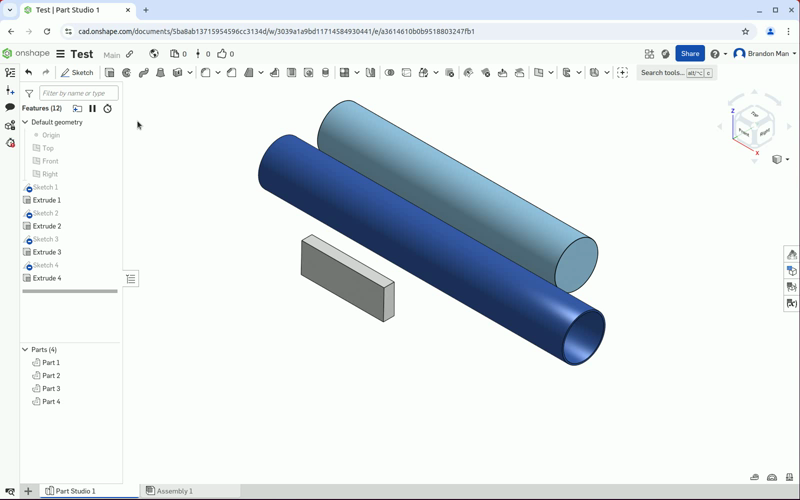
key(down, 2)
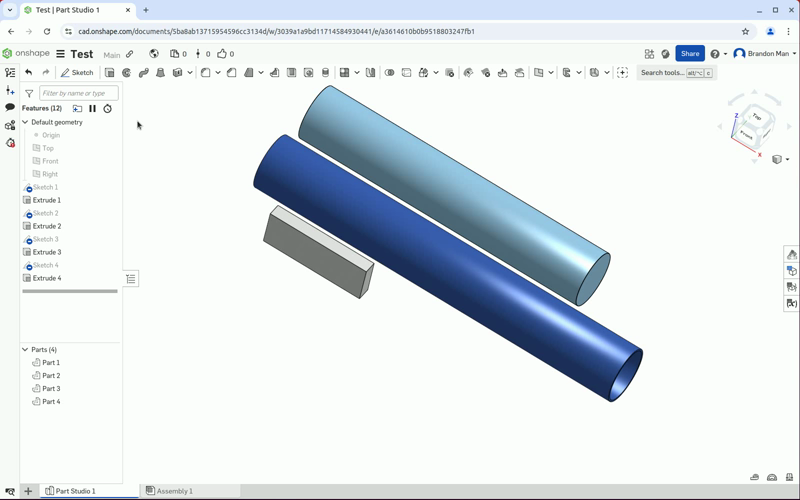
key(up, 2)
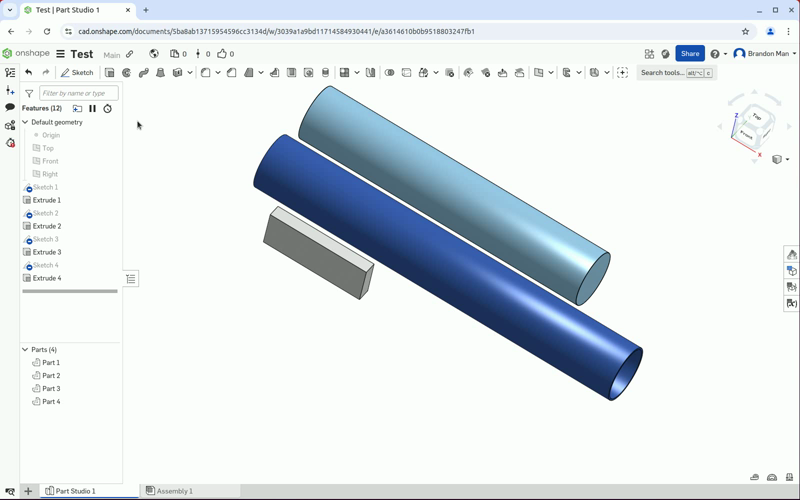
key(left, 2)
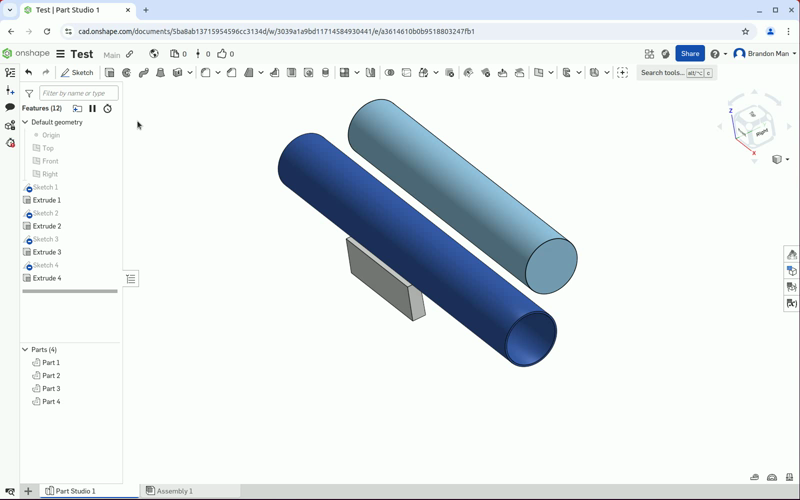
mouse_move(73, 189)
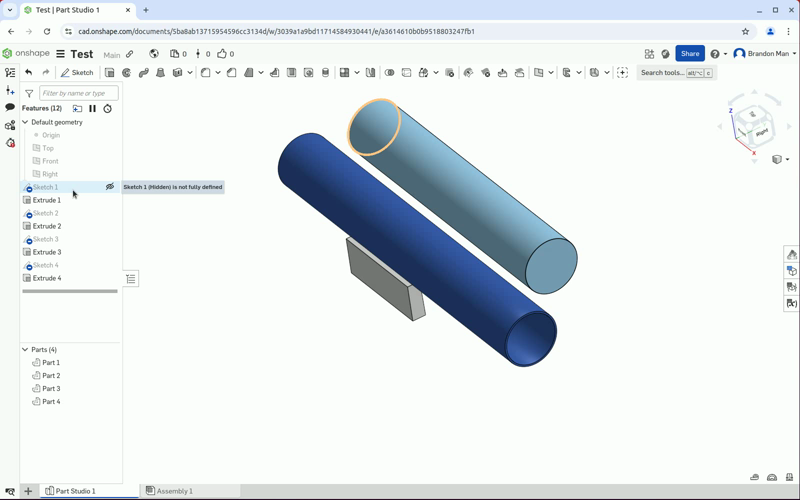
click(73, 189)